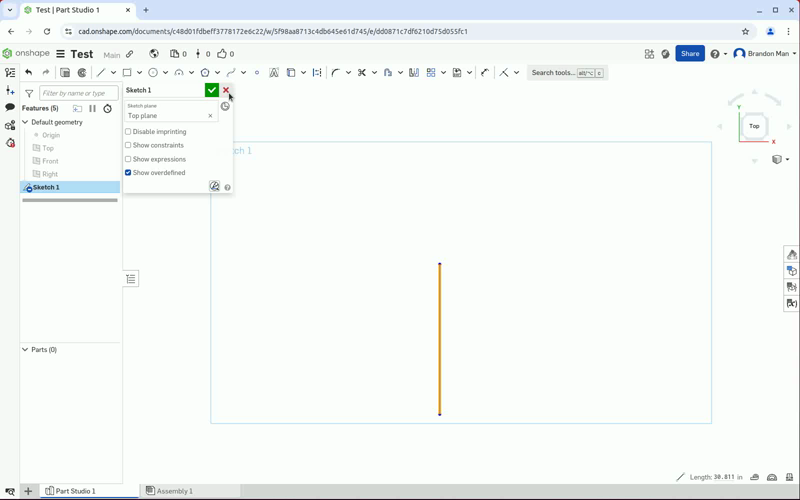
key(shift+h)
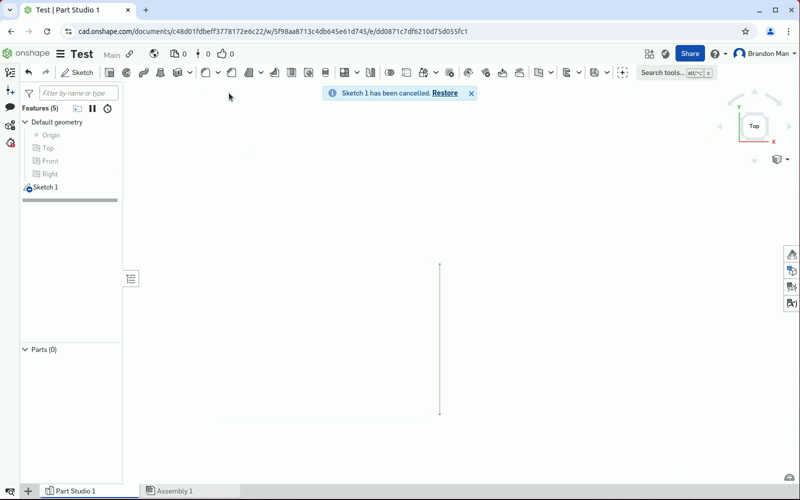
key(shift+s)
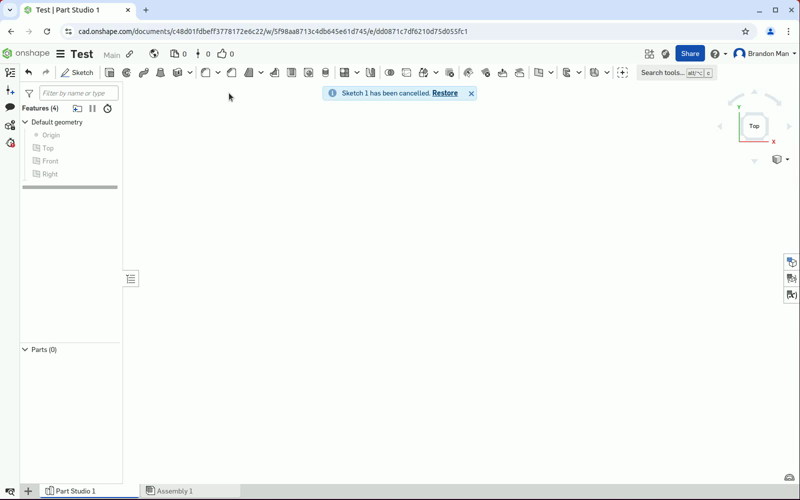
mouse_move(73, 150)
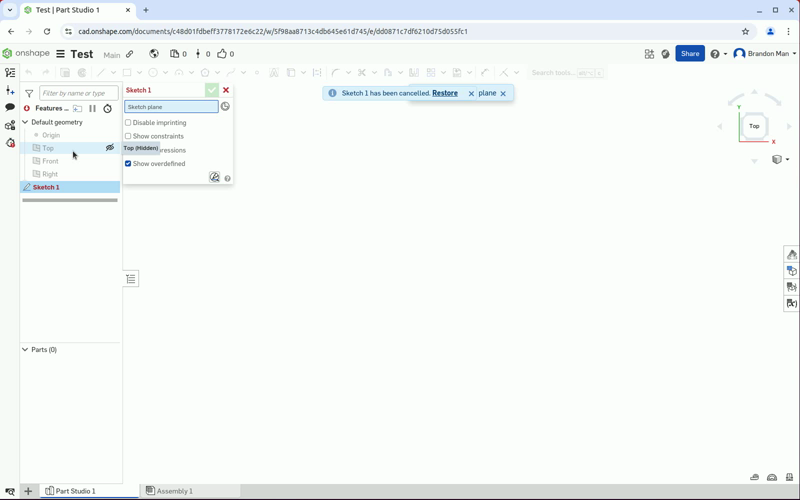
click(73, 150)
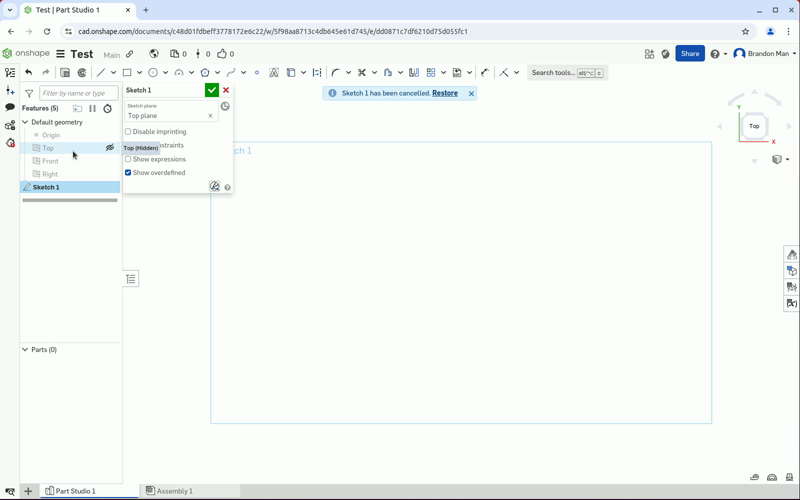
mouse_move(73, 352)
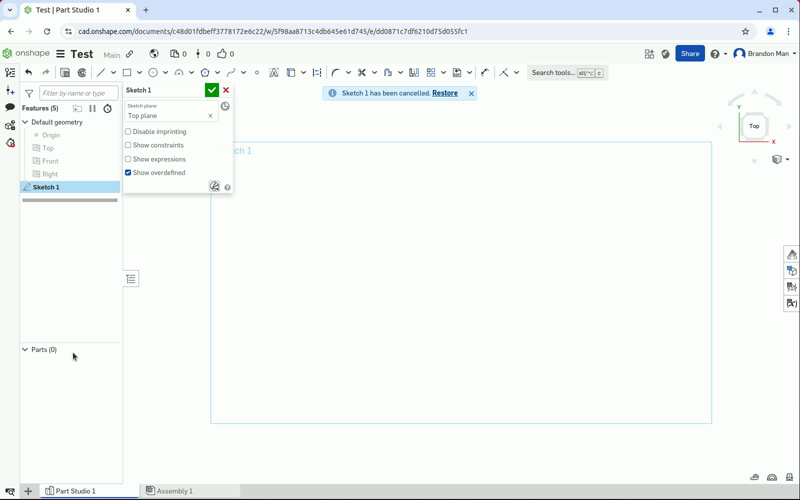
key(y)
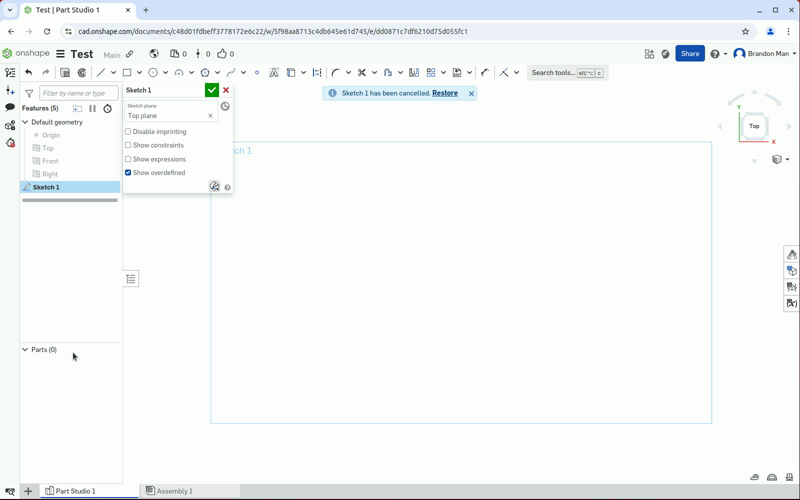
key(l)
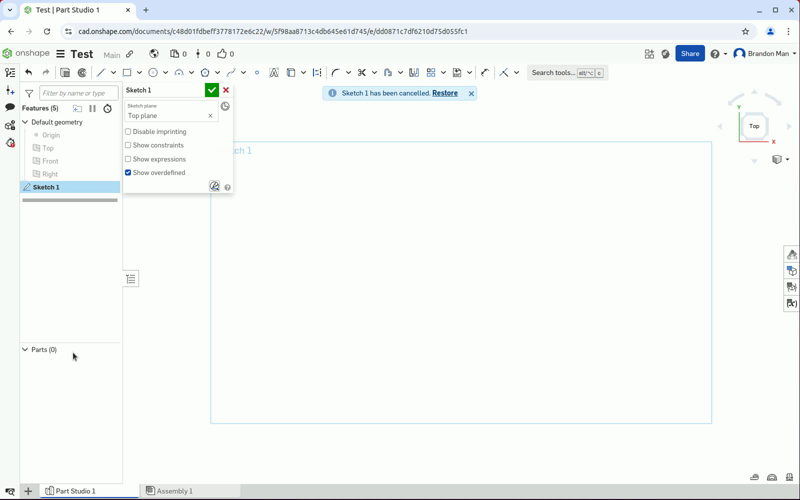
key_down(shift)
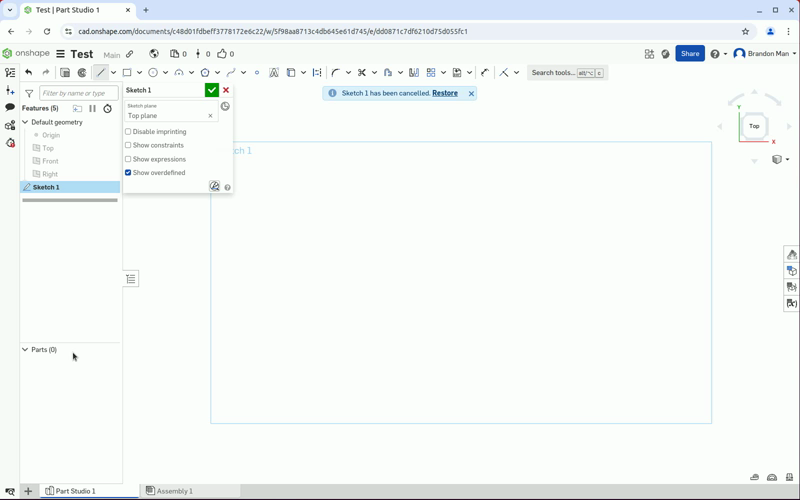
mouse_move(348, 395)
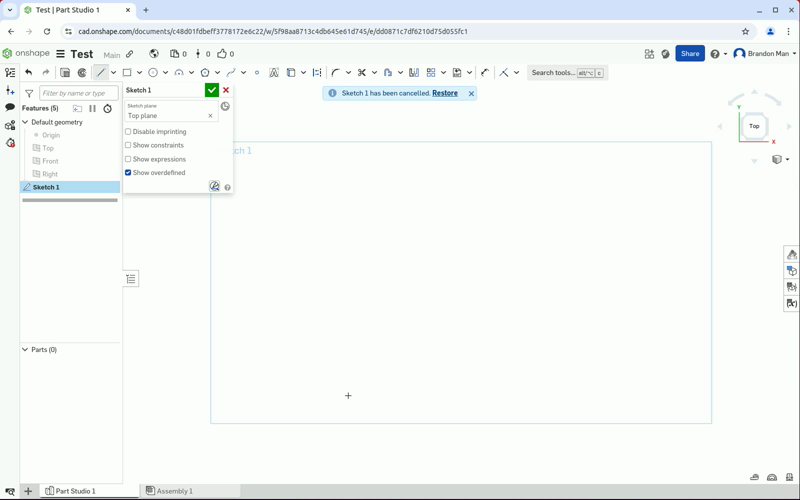
click(348, 395)
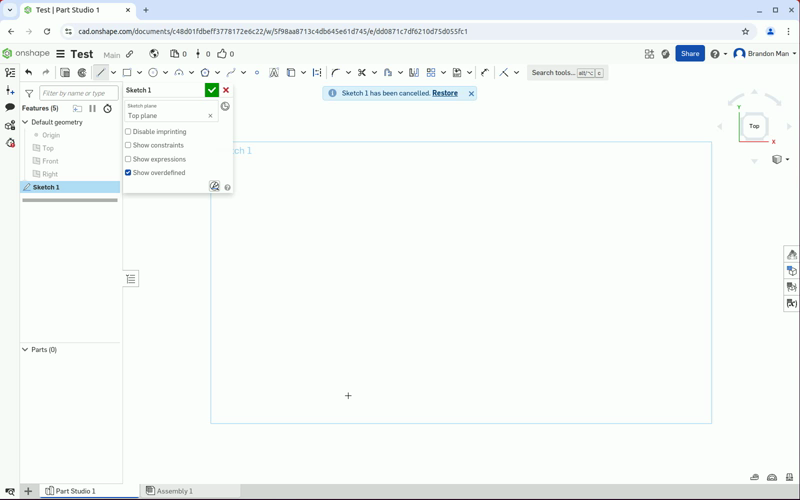
key_up(shift)
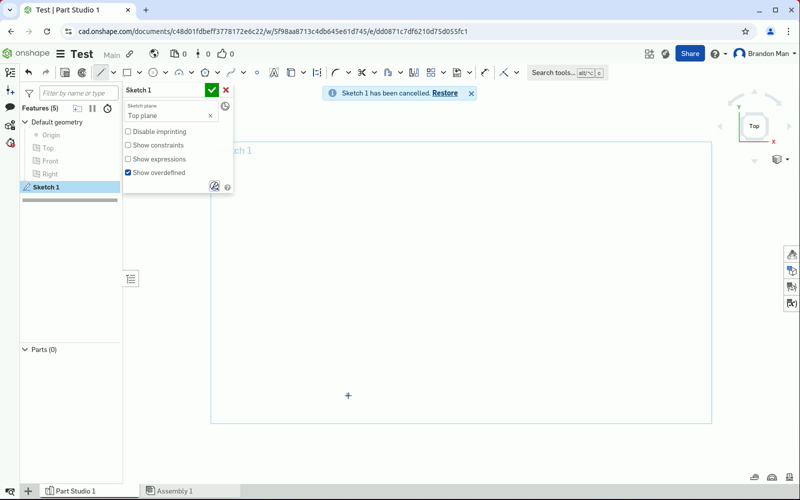
key_down(shift)
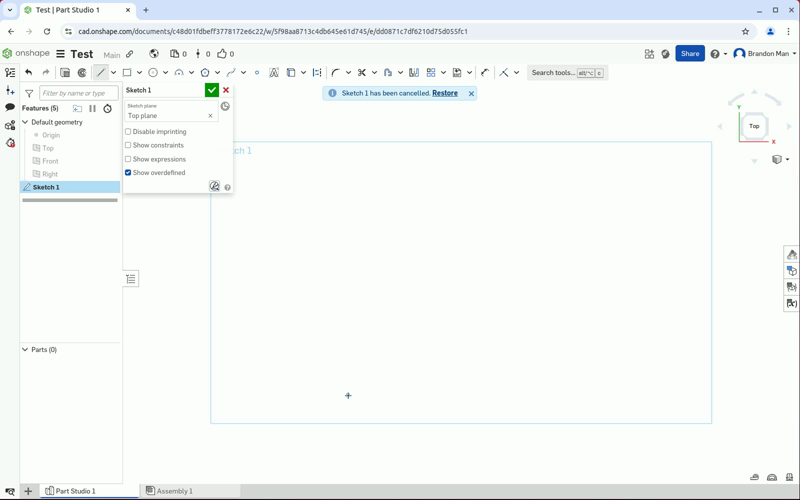
mouse_move(572, 395)
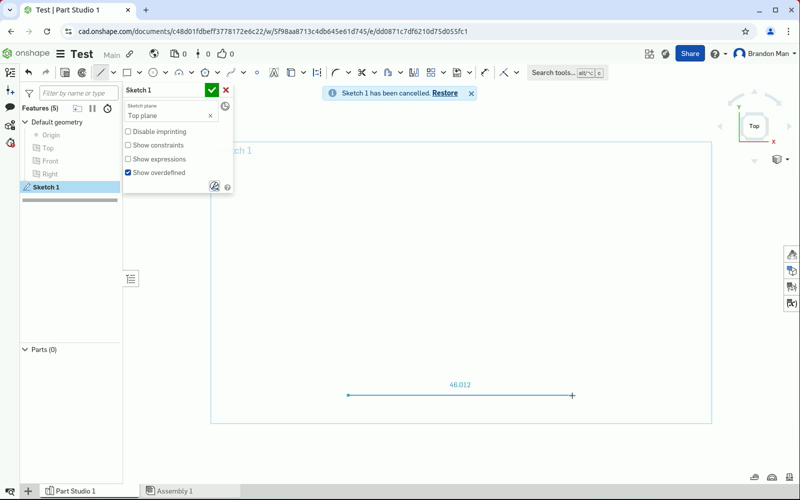
click(572, 395)
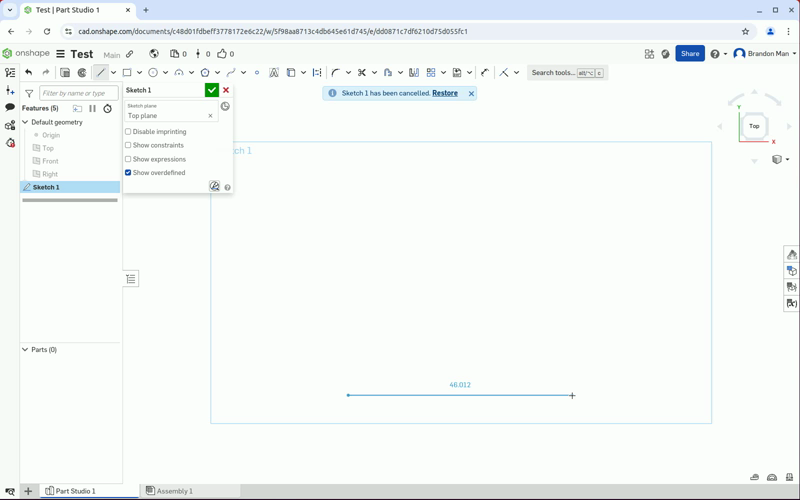
key_up(shift)
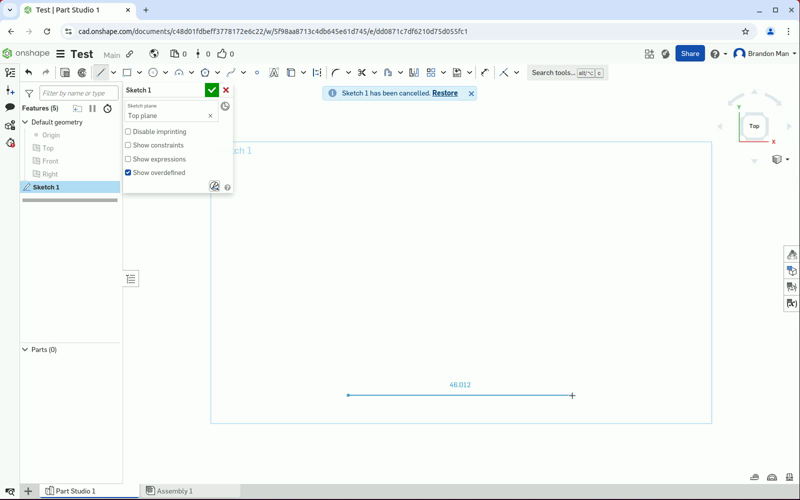
key_down(shift)
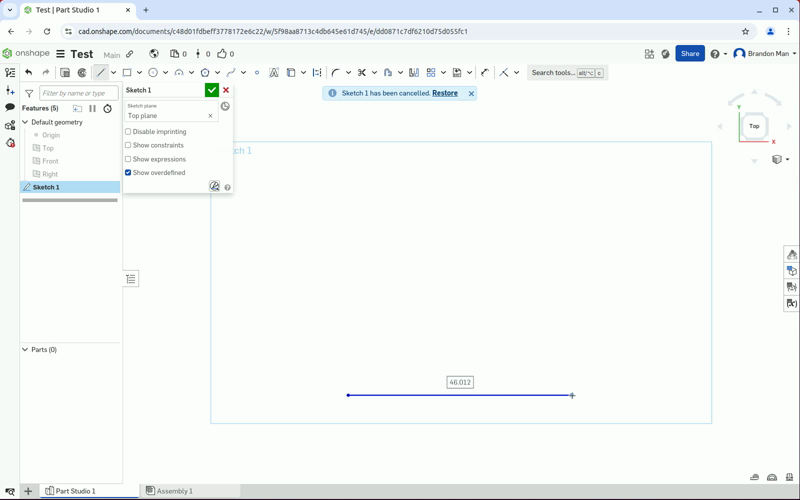
mouse_move(572, 171)
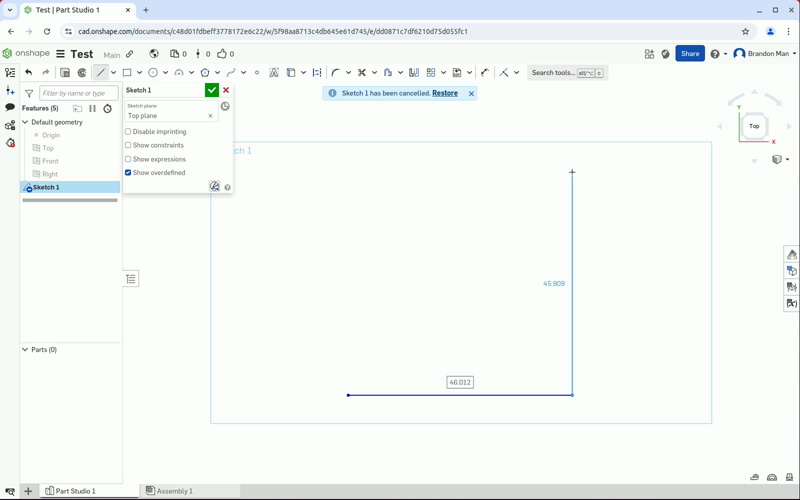
click(572, 171)
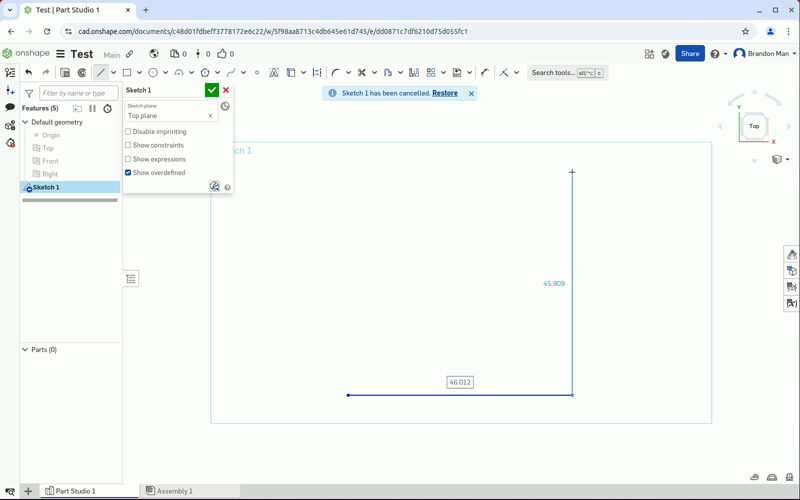
key_up(shift)
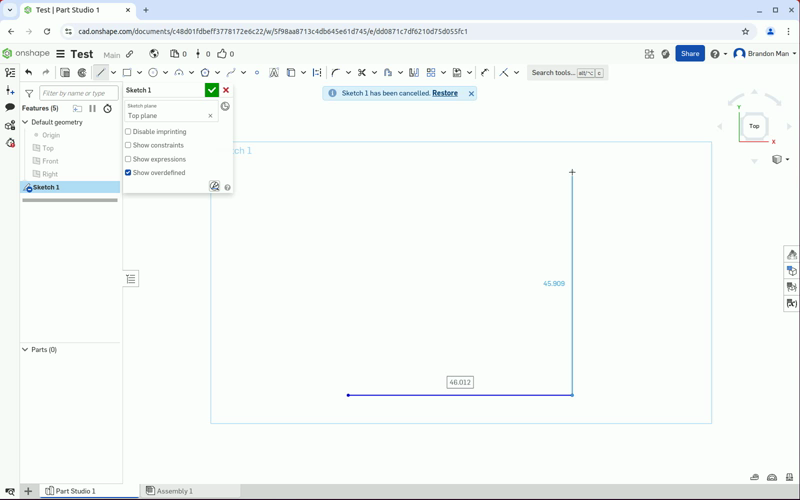
key_down(shift)
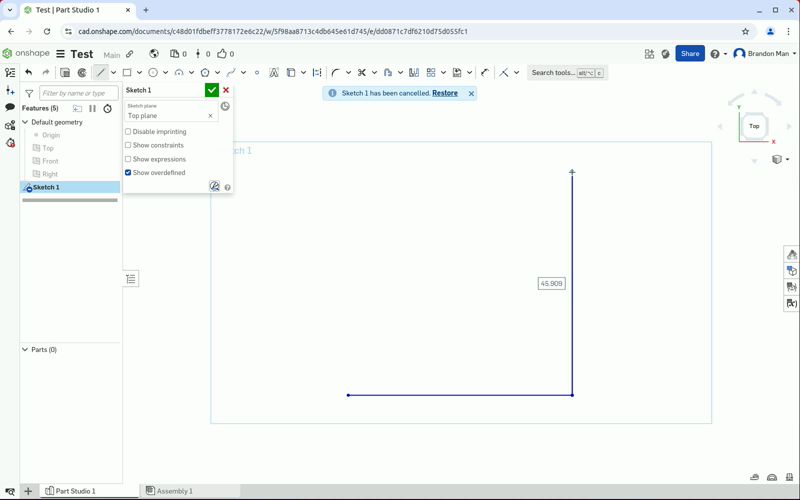
mouse_move(348, 171)
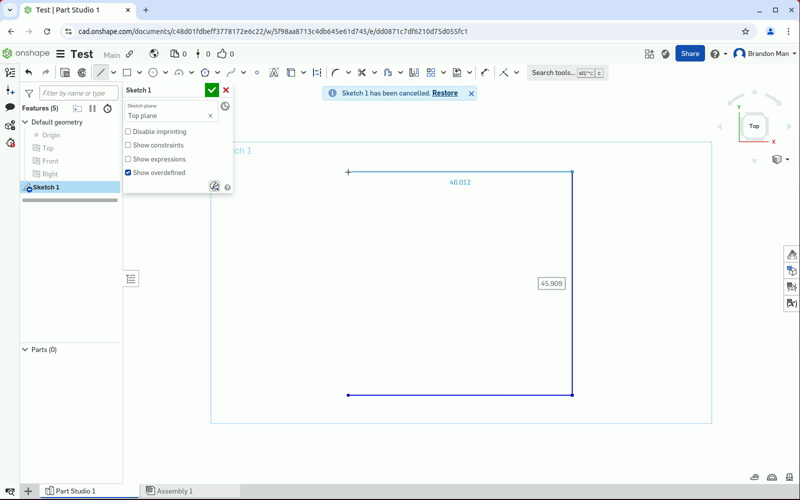
click(348, 171)
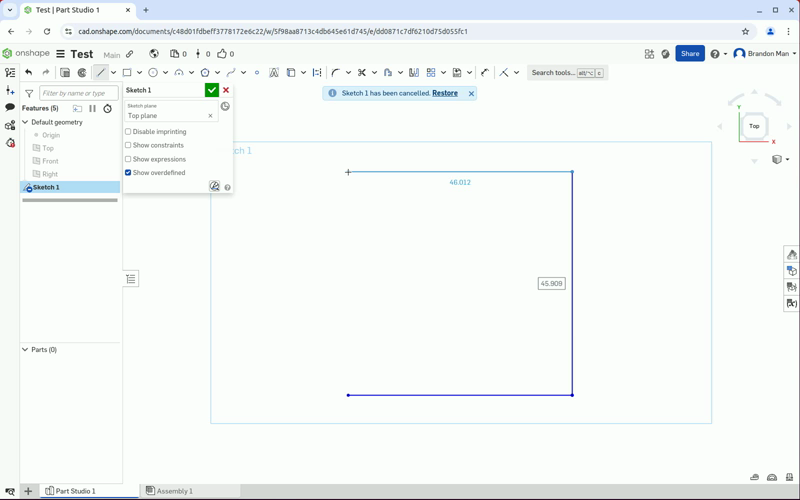
key_up(shift)
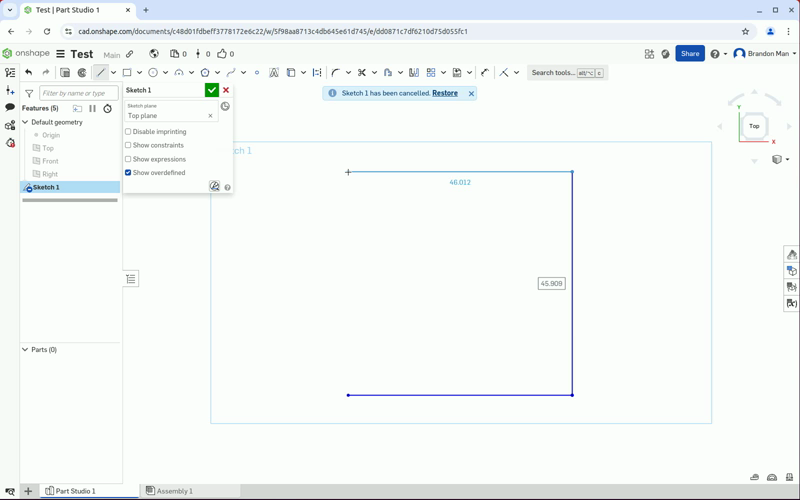
key_down(shift)
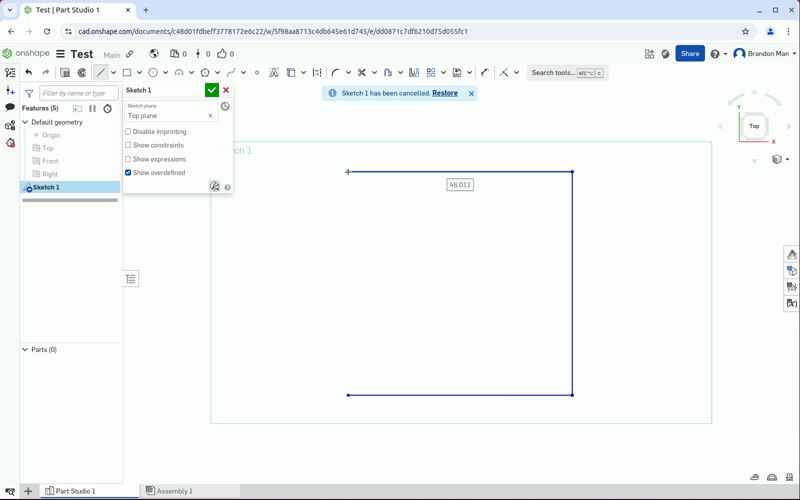
mouse_move(348, 395)
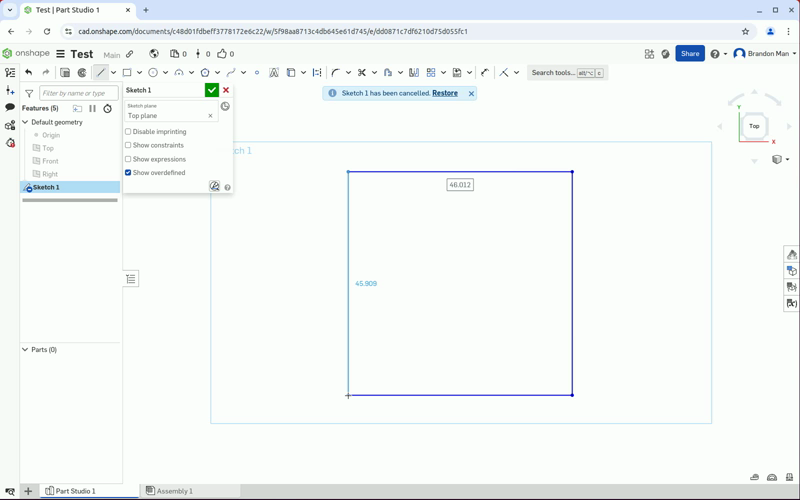
key_up(shift)
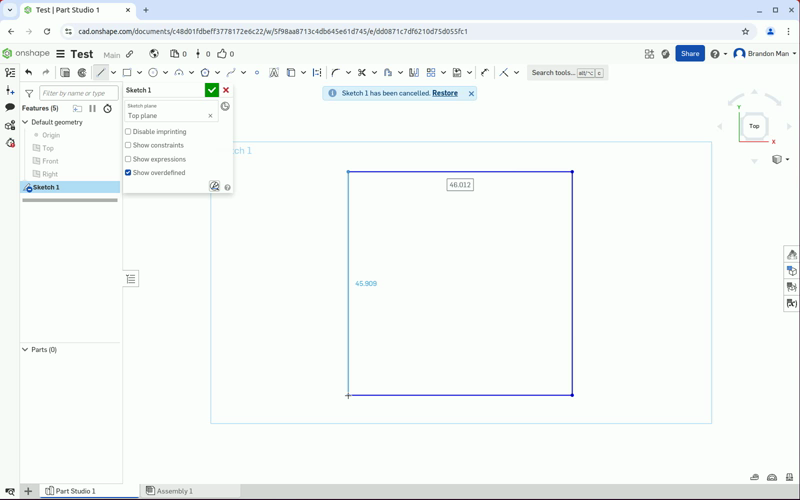
click(348, 395)
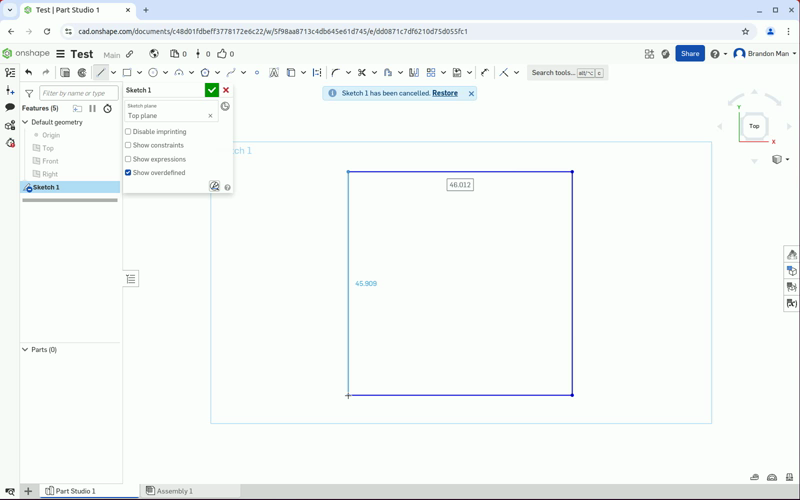
key(esc)
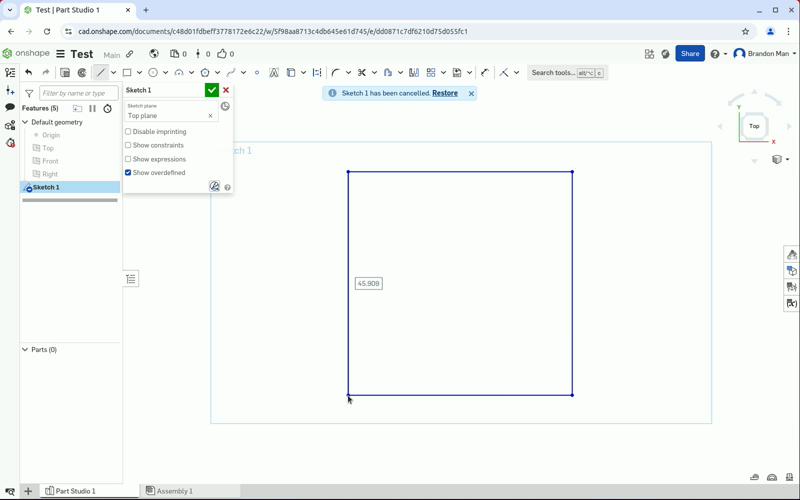
mouse_move(497, 288)
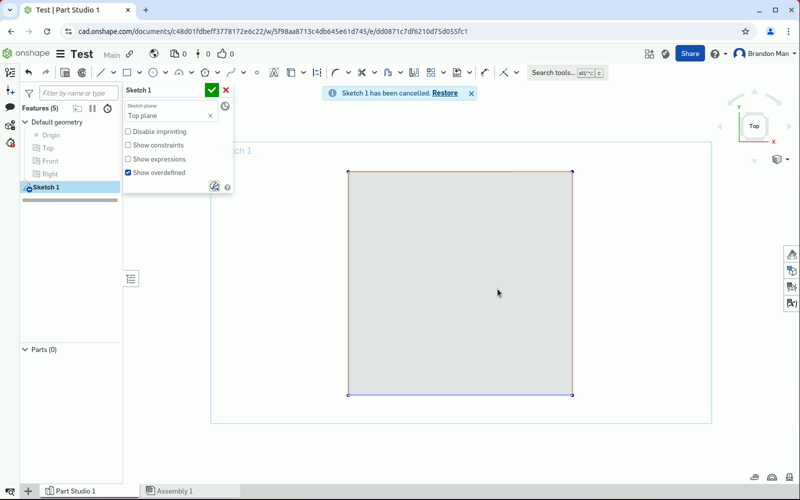
click(497, 288)
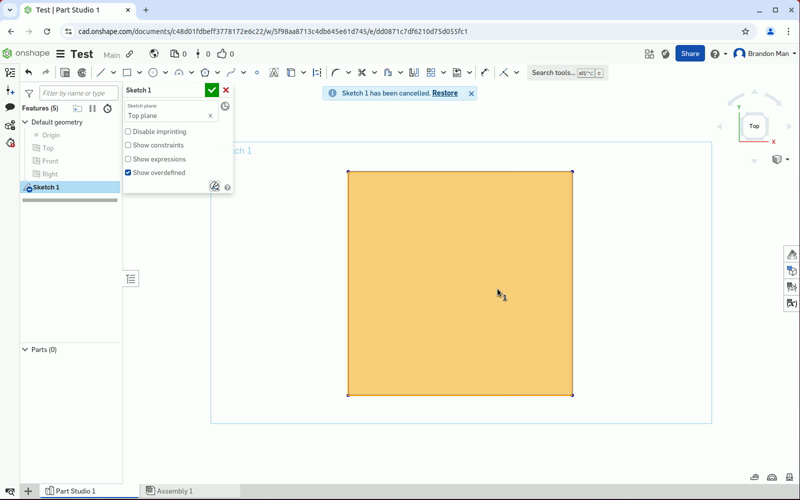
mouse_move(73, 352)
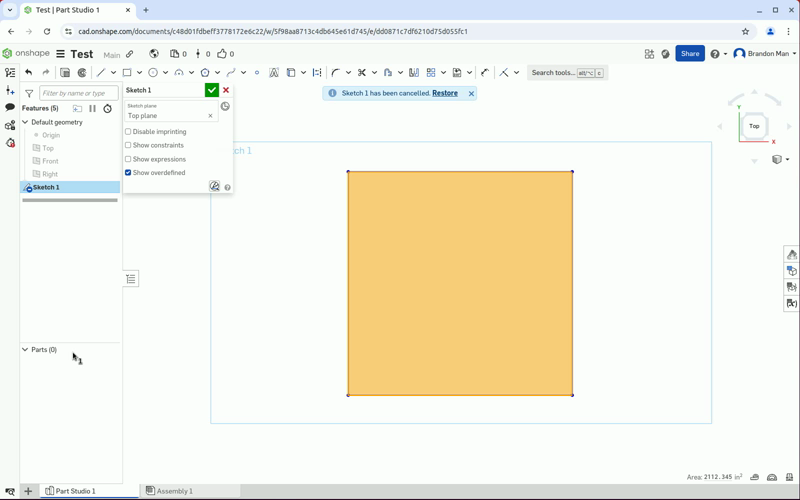
key(shift+y)
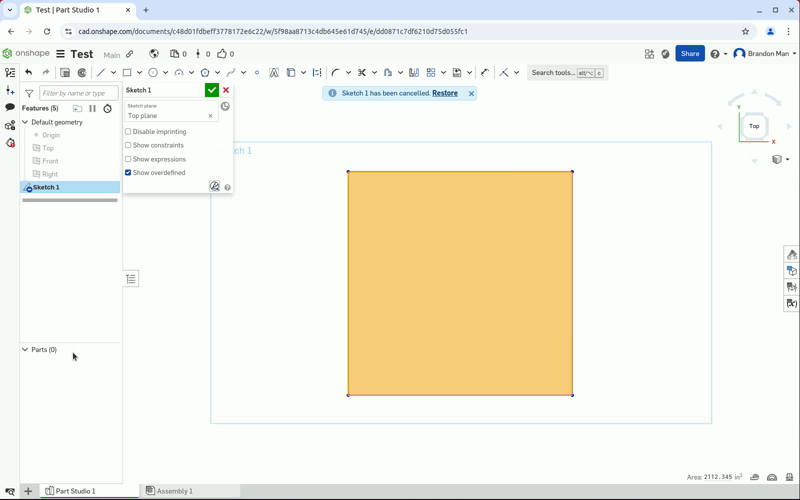
key(shift+e)
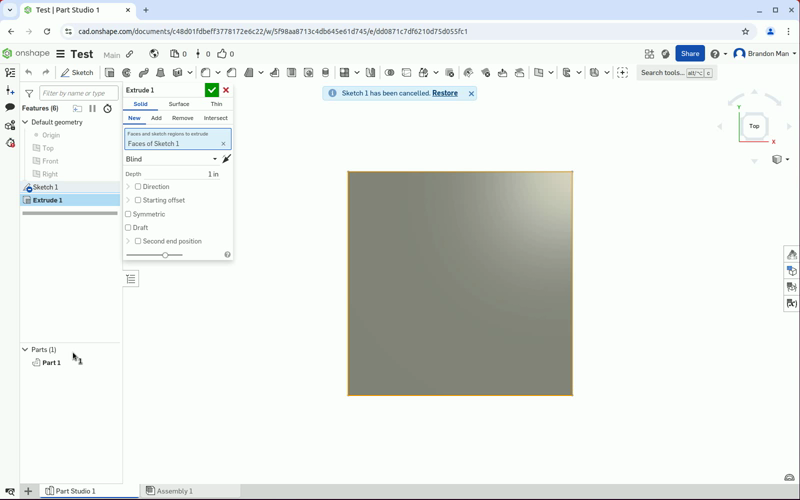
mouse_move(143, 106)
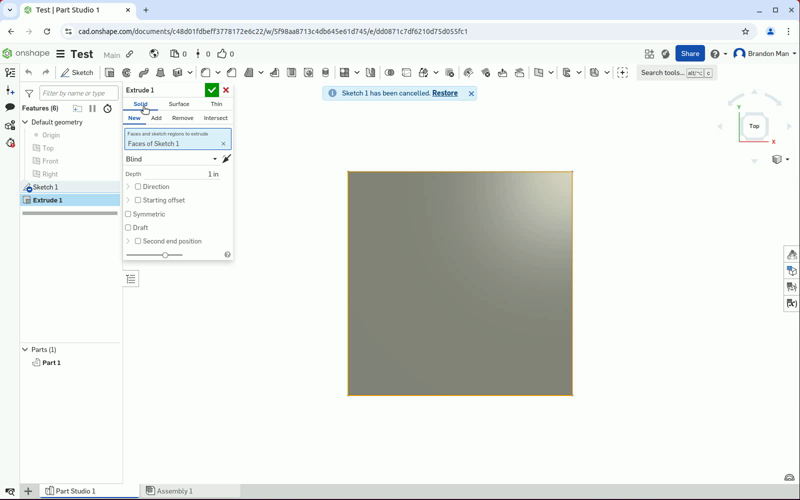
click(143, 106)
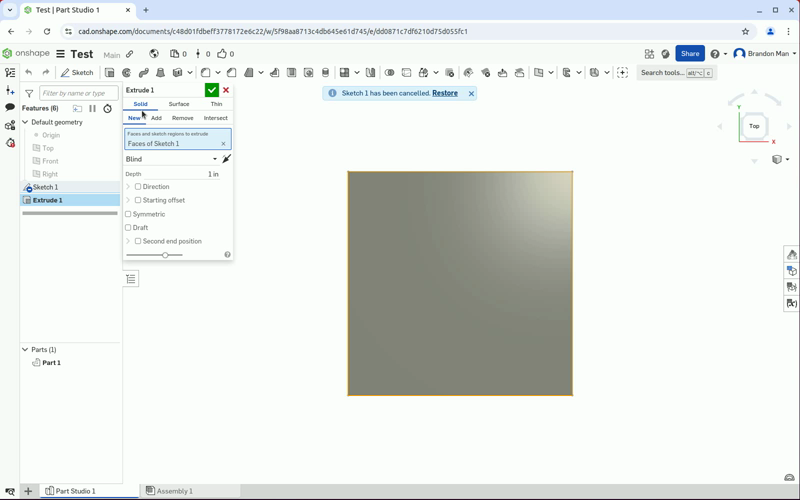
mouse_move(137, 120)
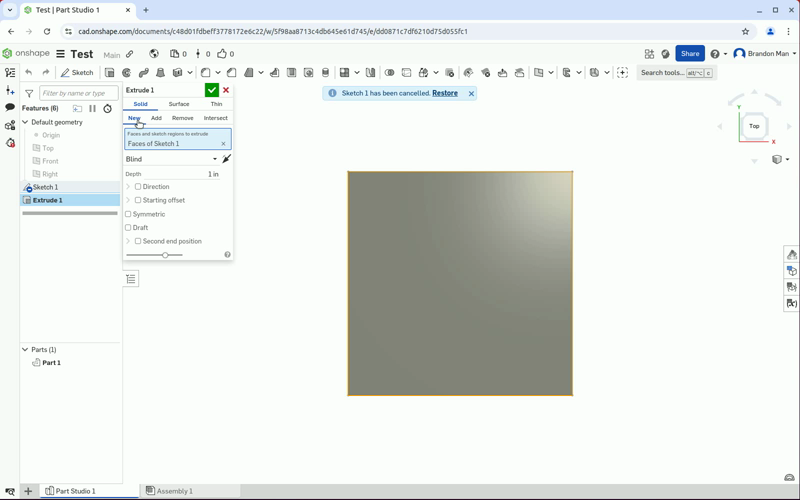
click(137, 120)
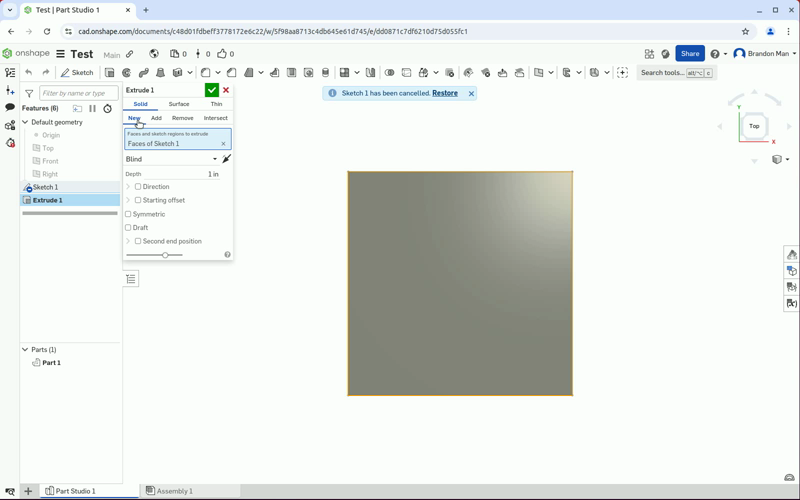
key(tab, 4)
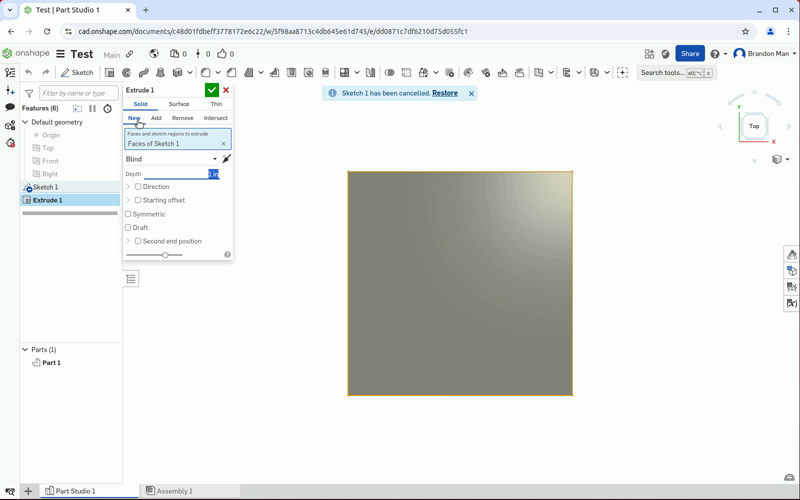
text(11.554)
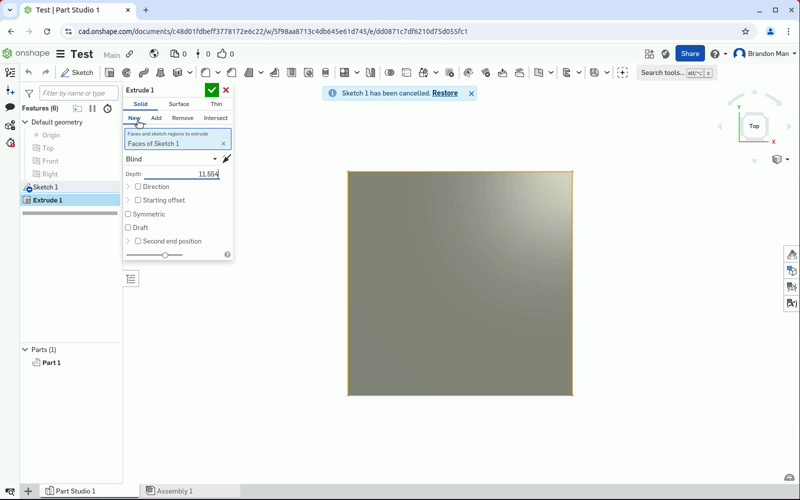
key(enter)
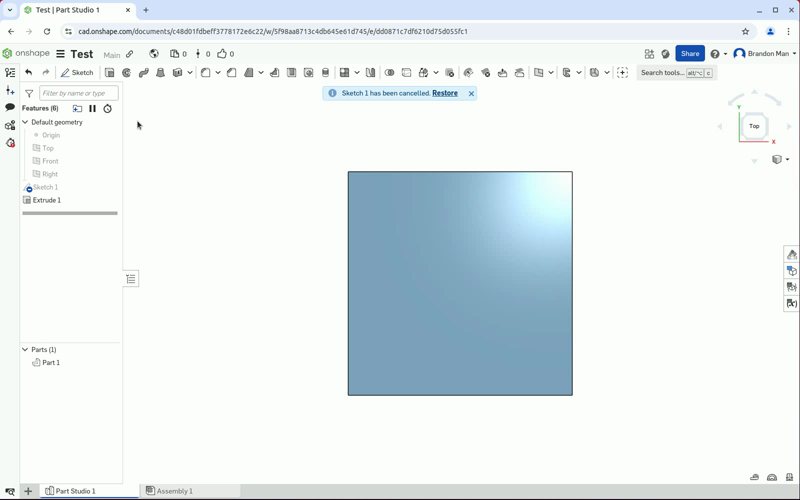
key(shift+h)
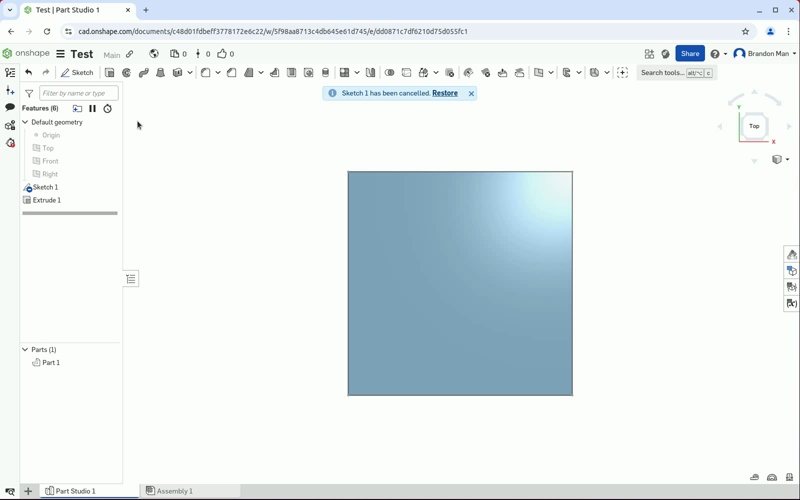
key(shift+h)
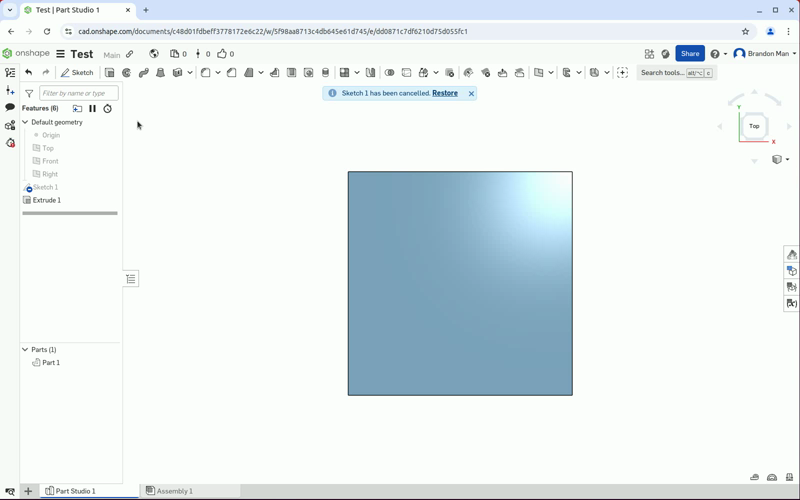
mouse_move(73, 189)
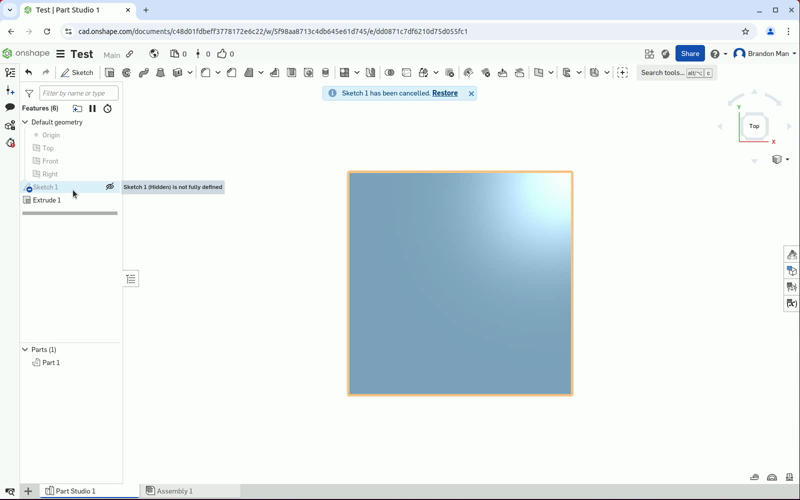
click(73, 189)
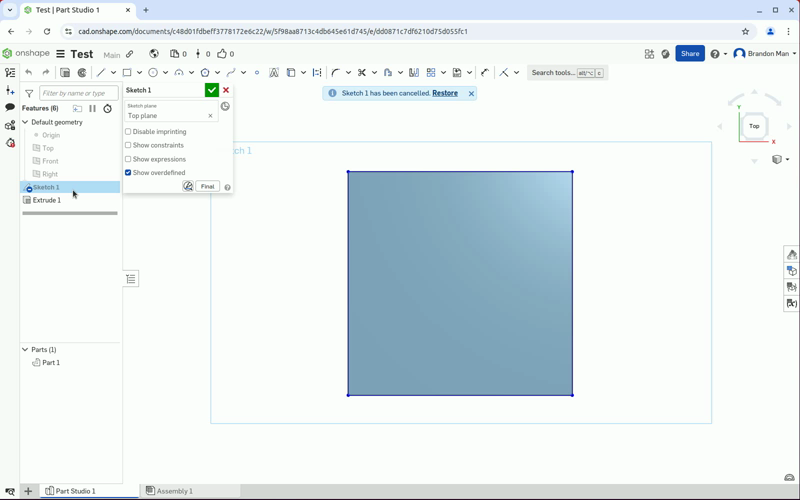
mouse_move(229, 92)
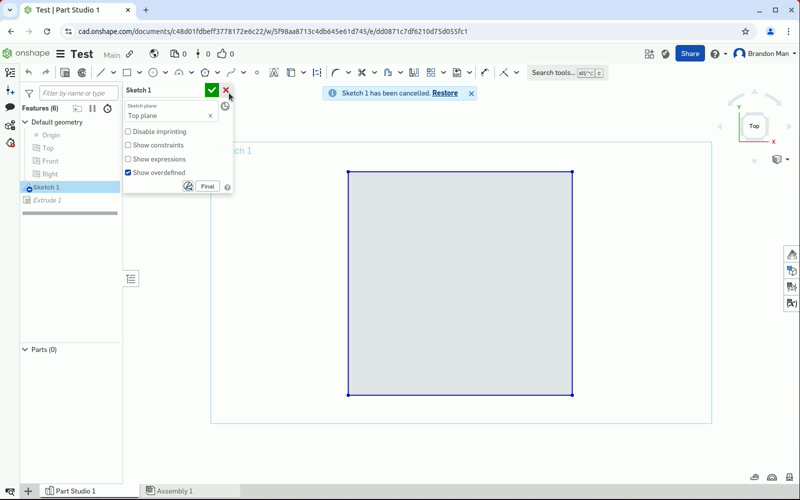
click(229, 92)
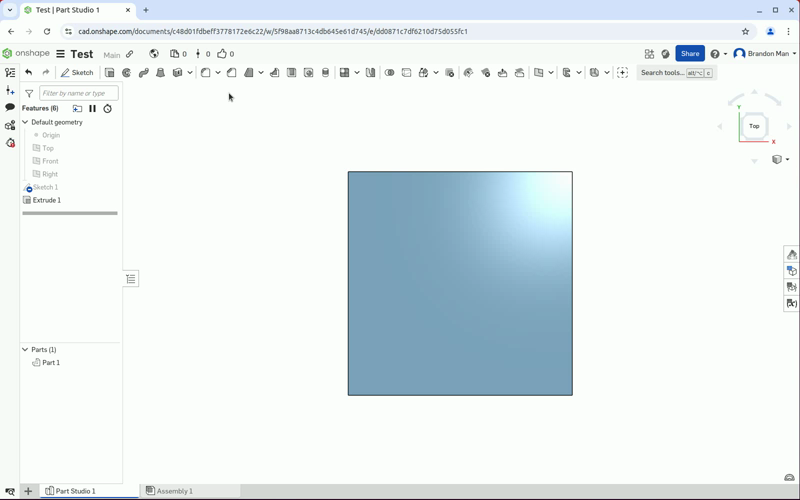
mouse_move(541, 75)
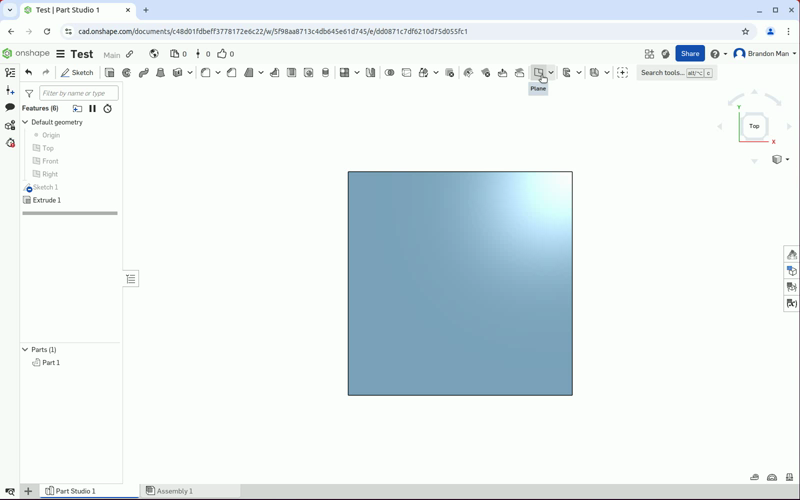
click(541, 75)
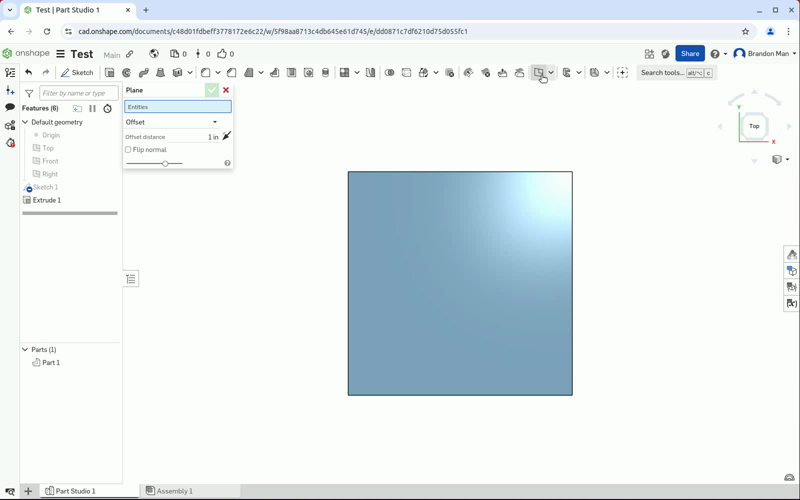
mouse_move(73, 150)
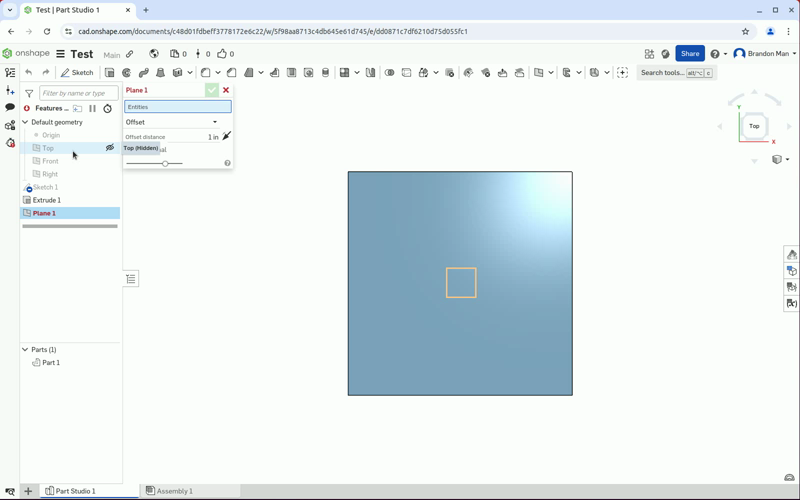
click(73, 150)
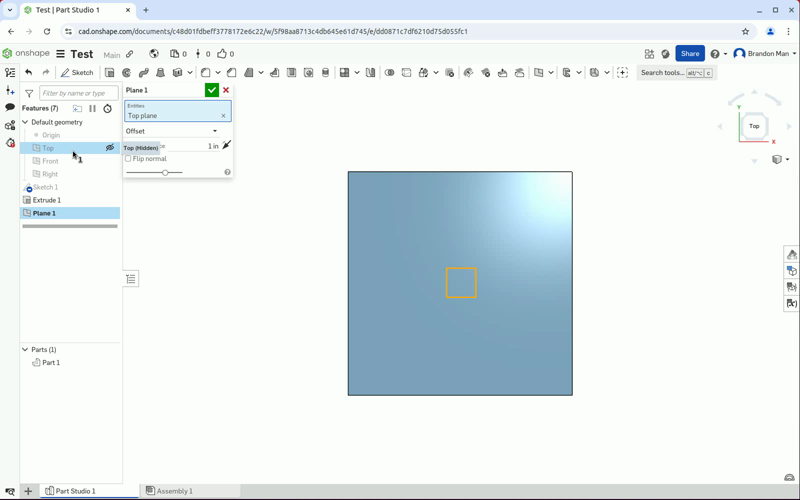
key(tab, 2)
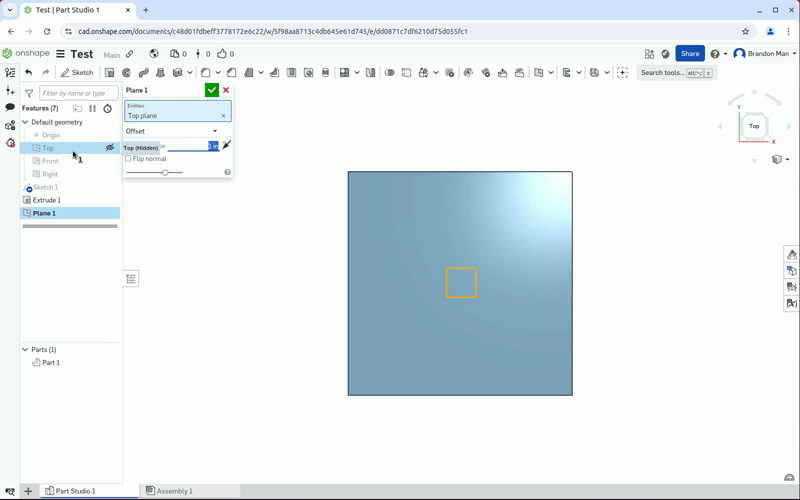
text(11.554)
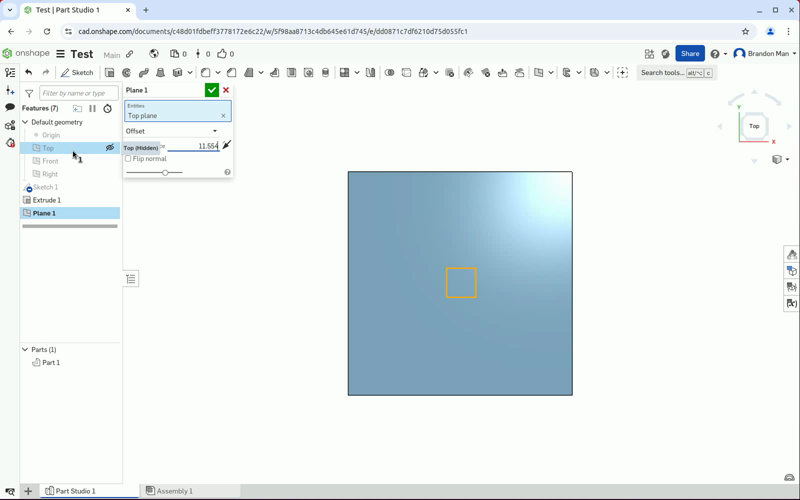
key(enter, 2)
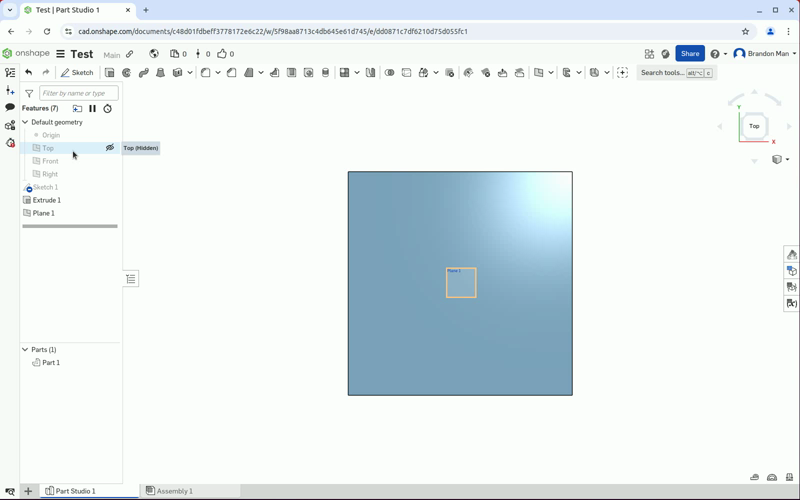
key(shift+s)
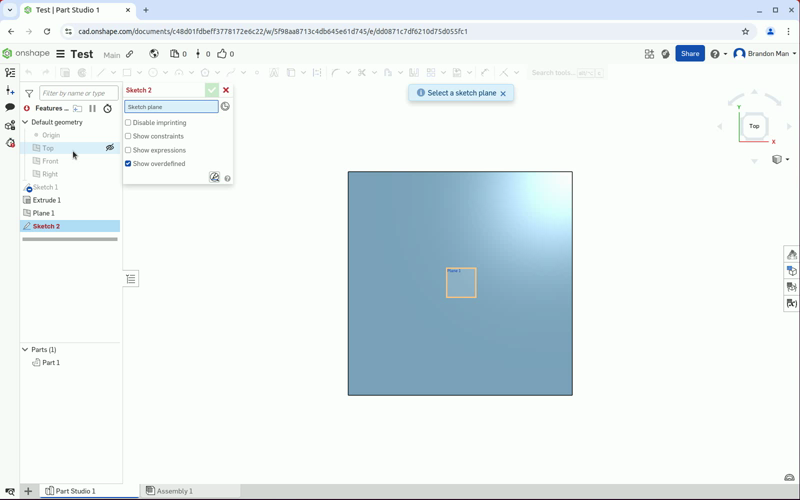
mouse_move(73, 215)
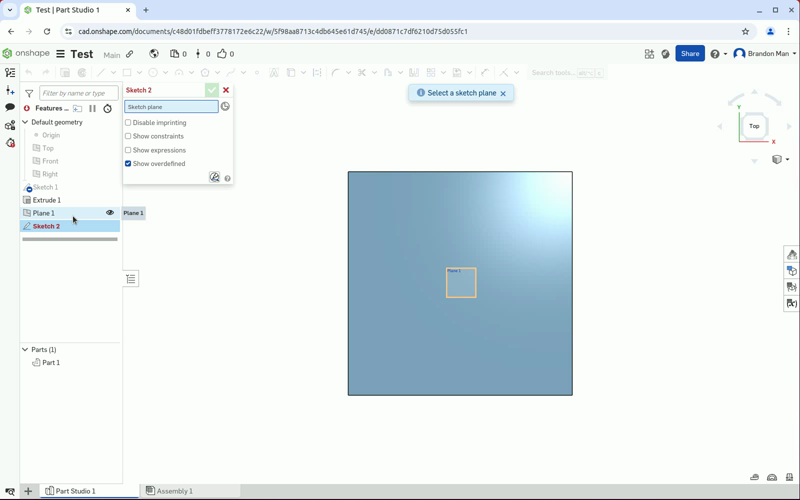
click(73, 215)
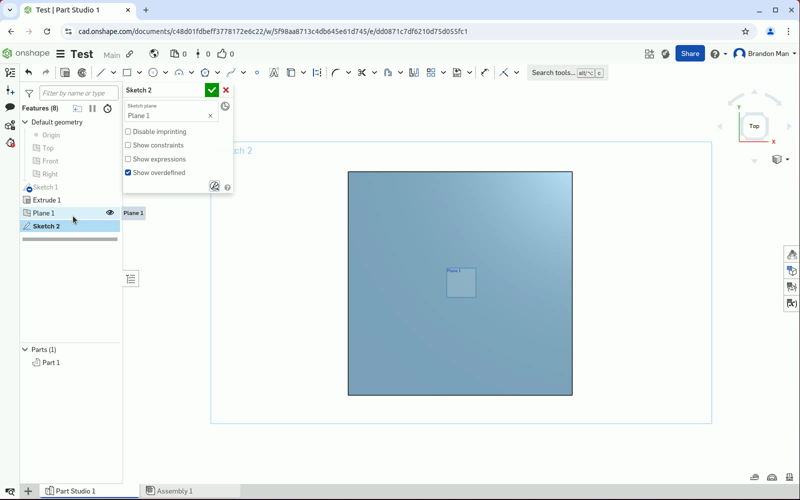
mouse_move(73, 352)
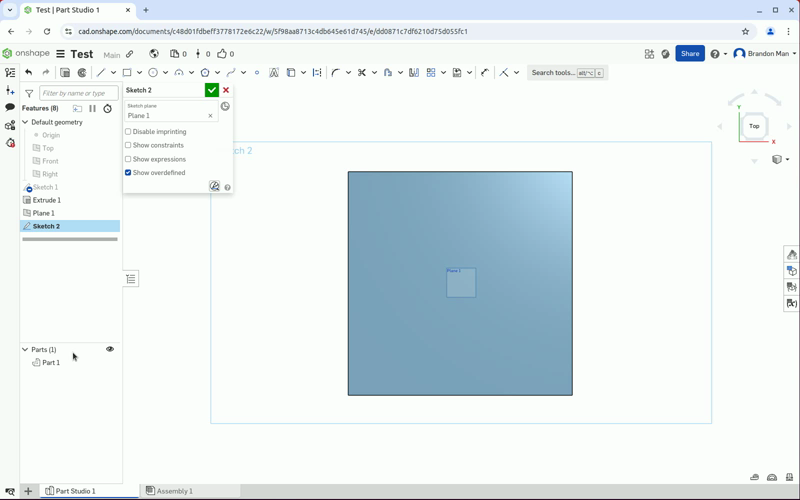
key(y)
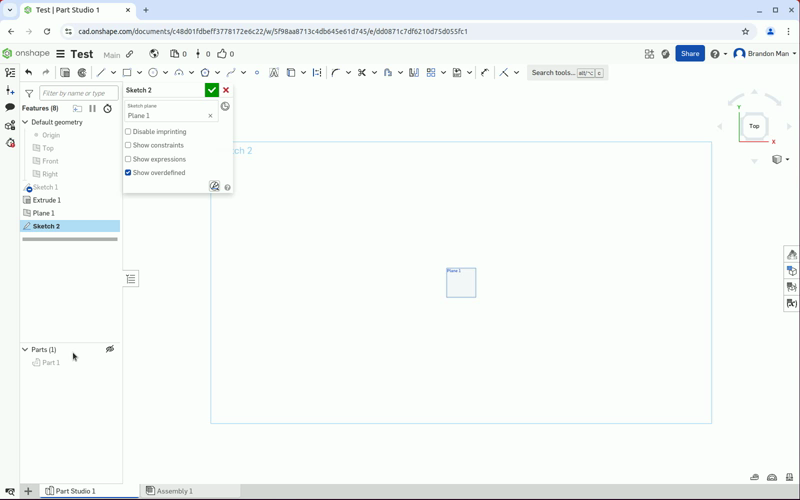
key(l)
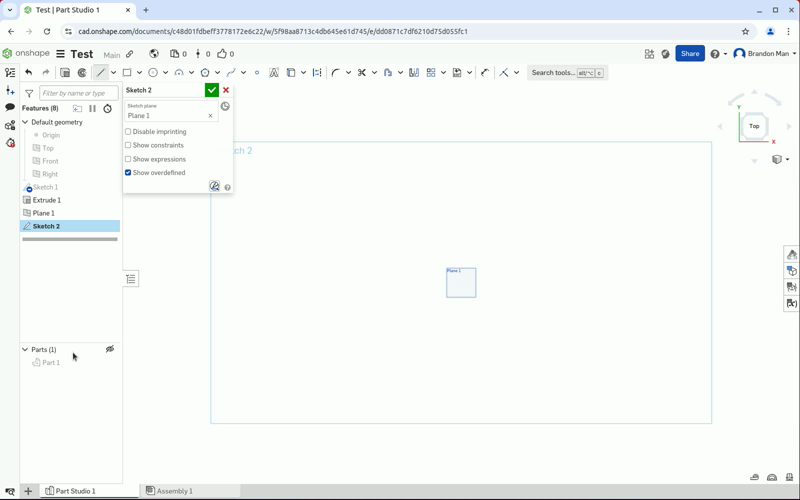
key_down(shift)
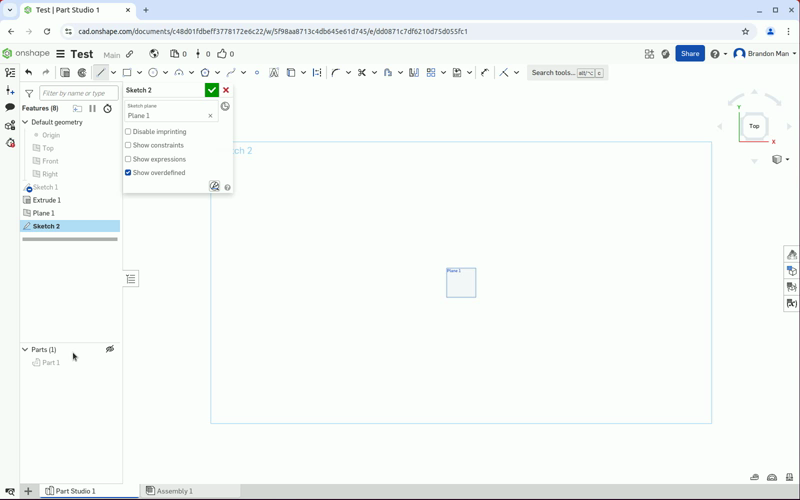
mouse_move(474, 297)
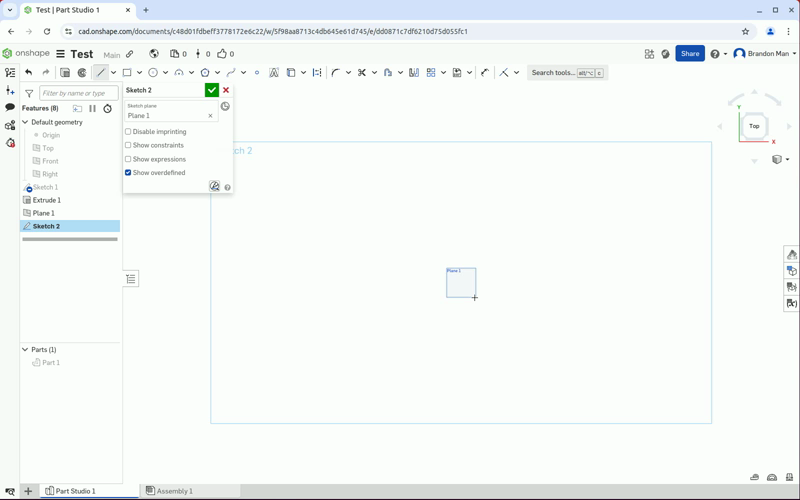
click(474, 297)
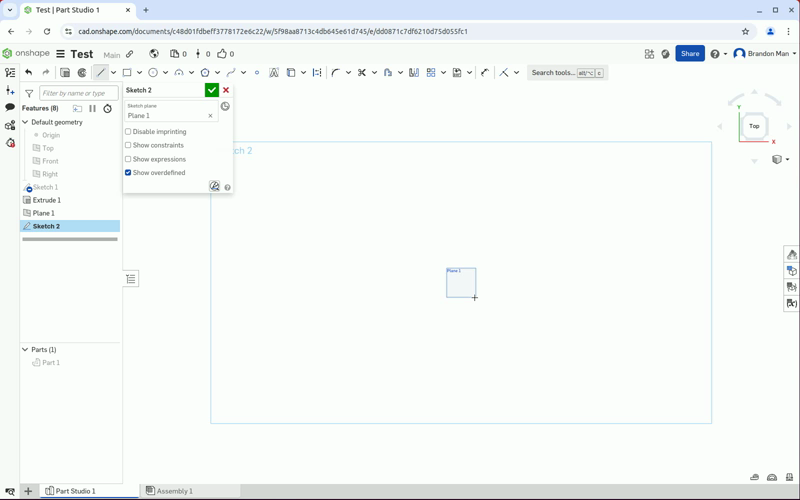
key_up(shift)
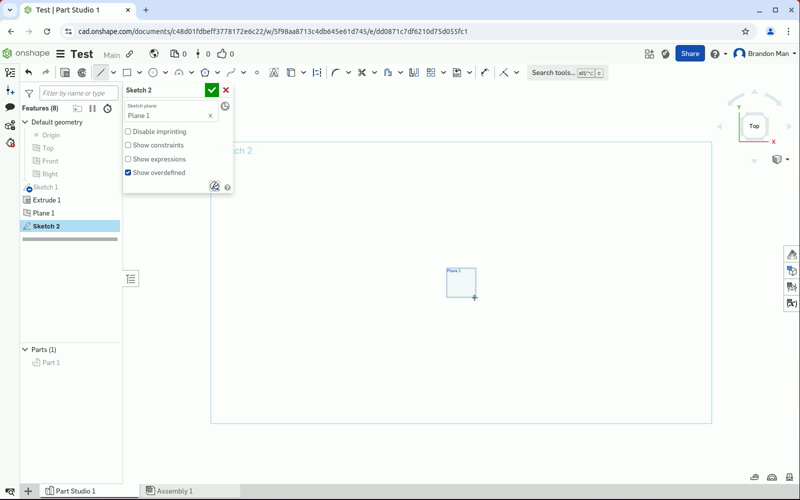
key_down(shift)
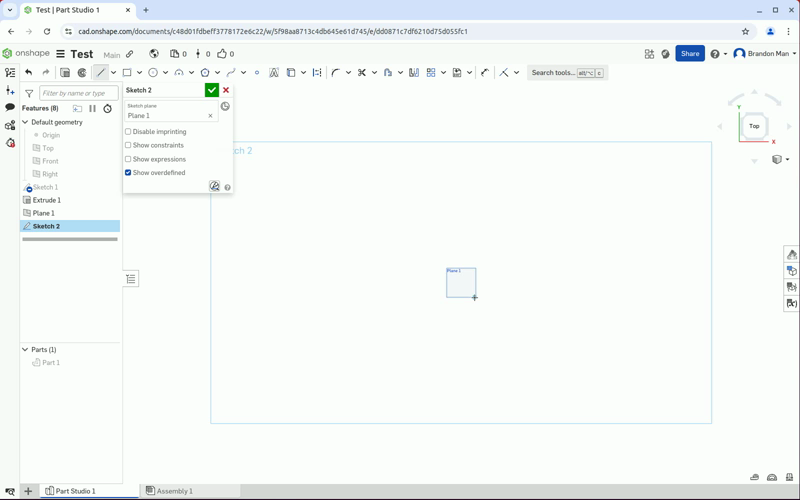
mouse_move(573, 297)
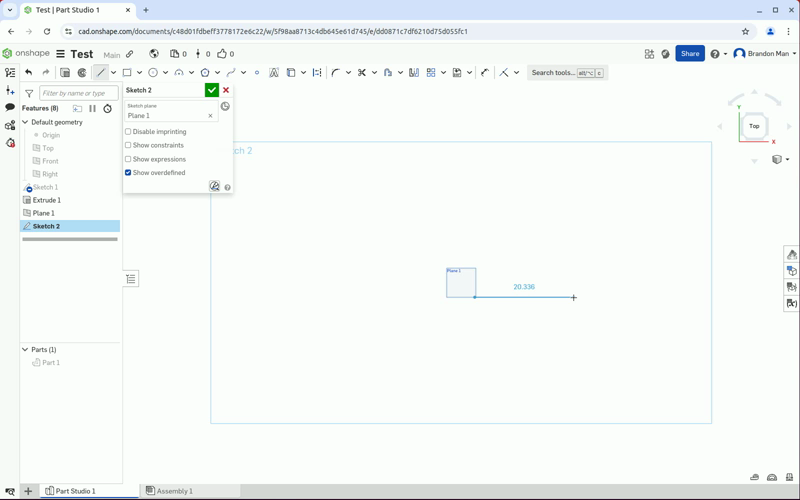
click(573, 297)
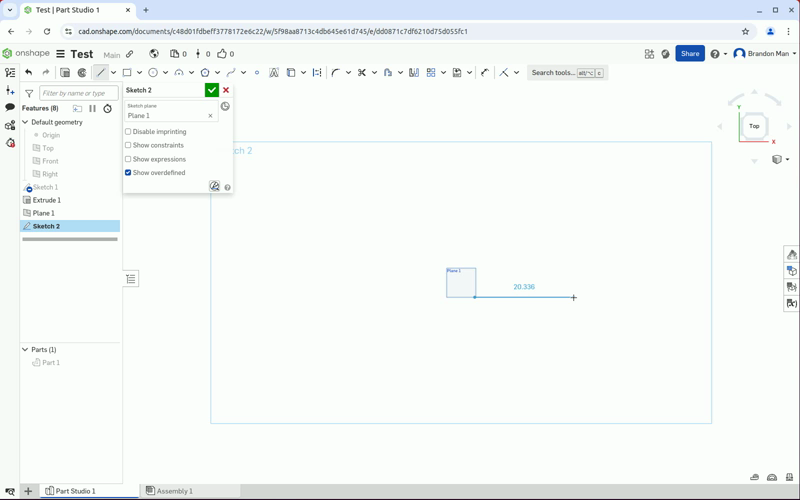
key_up(shift)
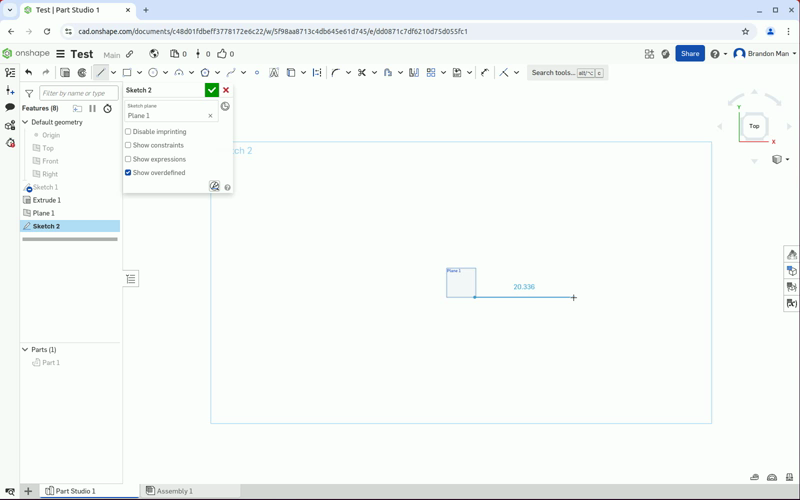
key_down(shift)
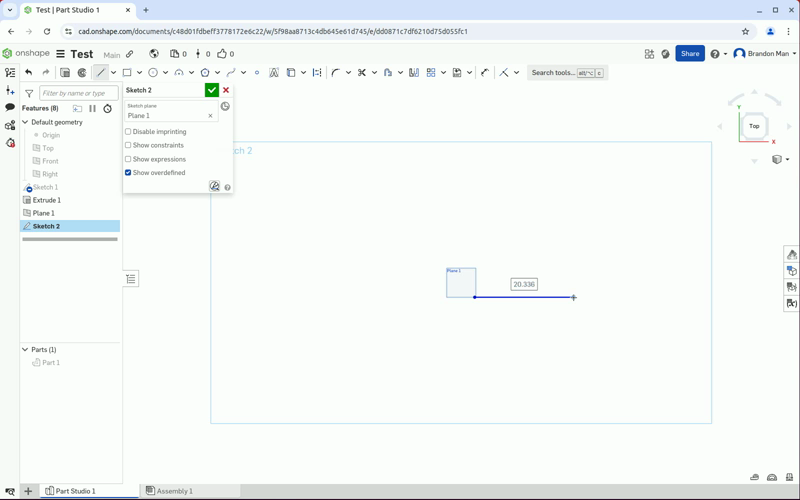
mouse_move(589, 297)
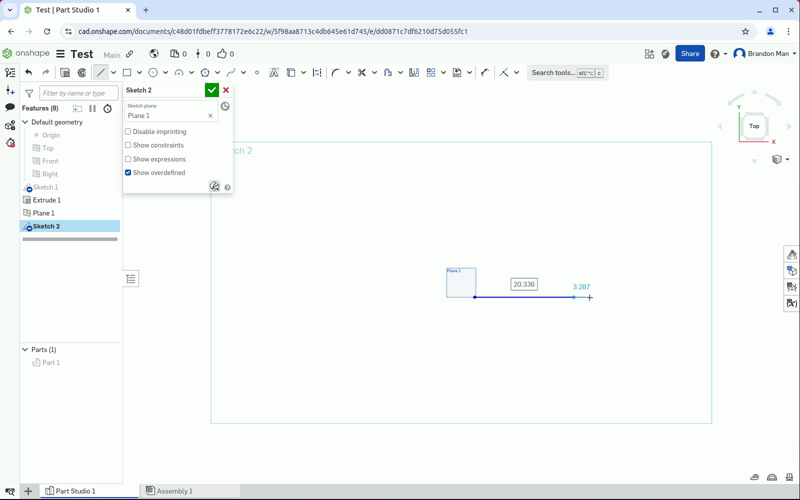
mouse_move(573, 269)
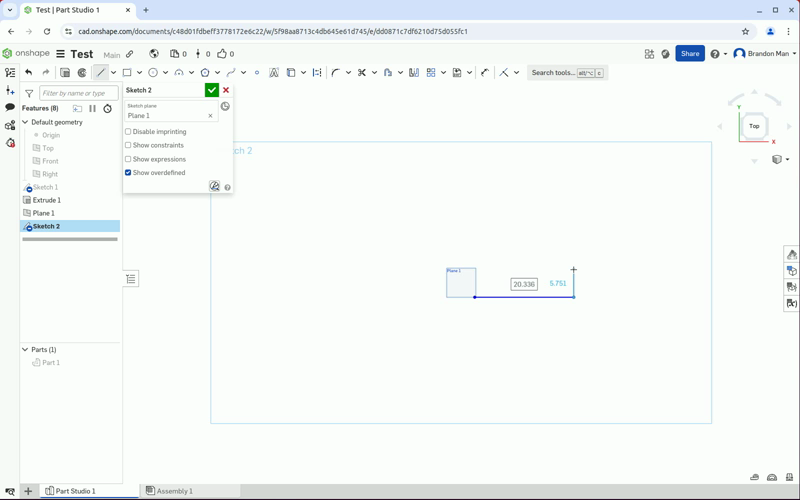
click(573, 269)
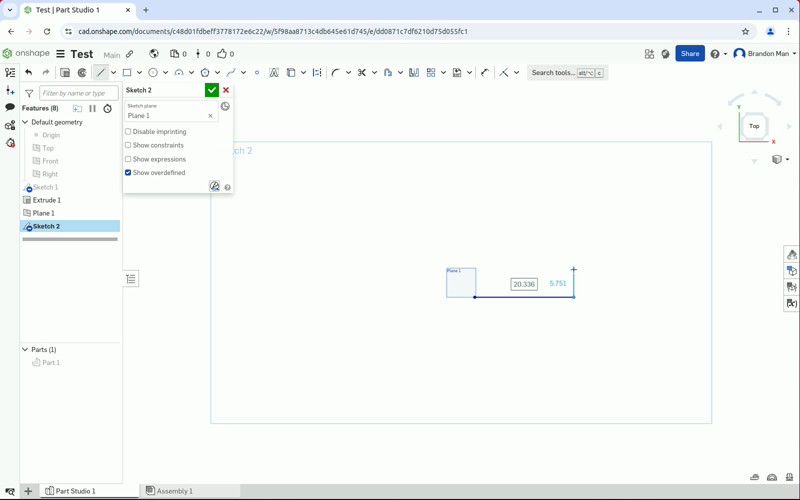
key_up(shift)
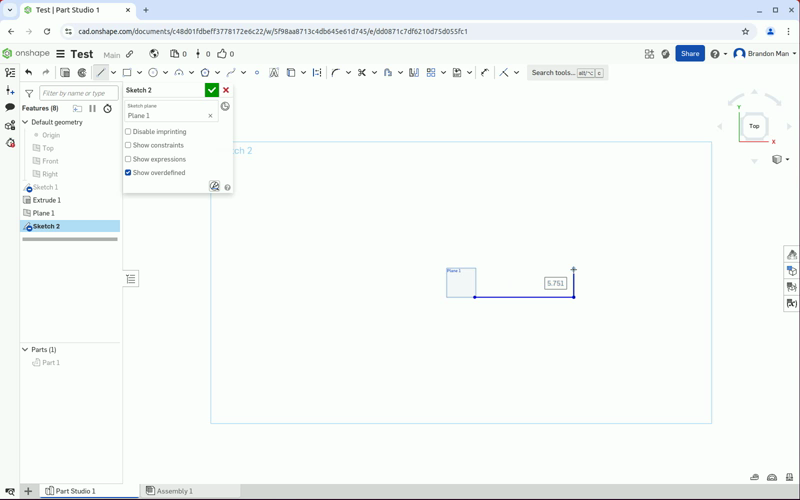
key_down(shift)
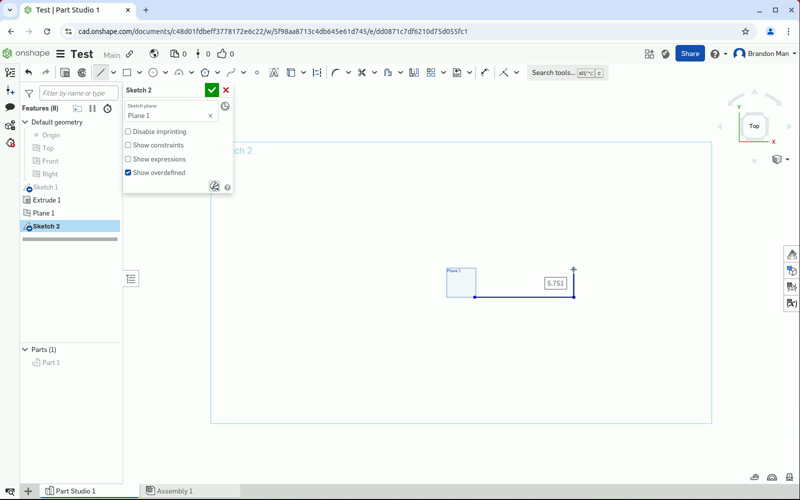
mouse_move(474, 269)
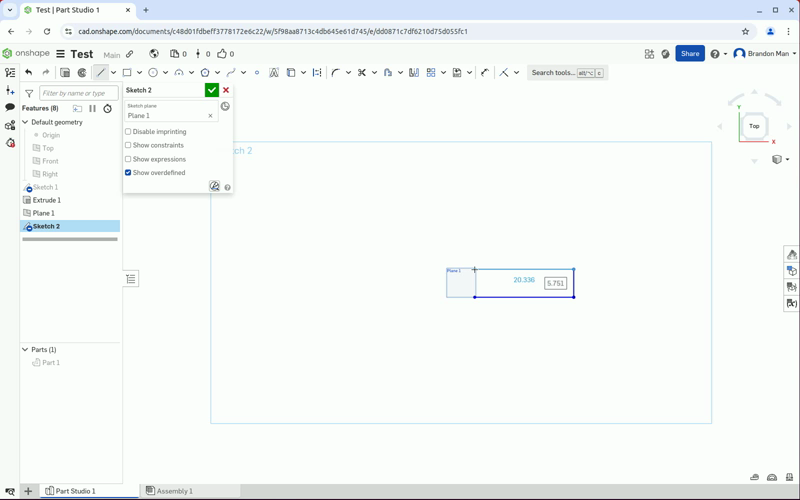
click(474, 269)
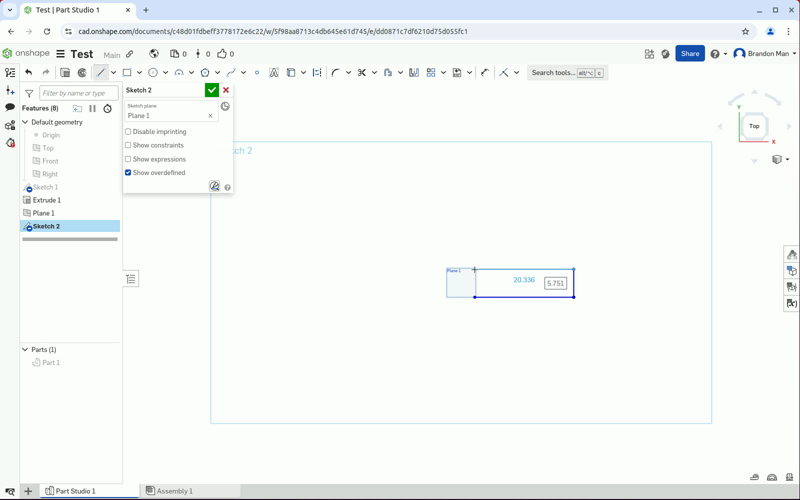
key_up(shift)
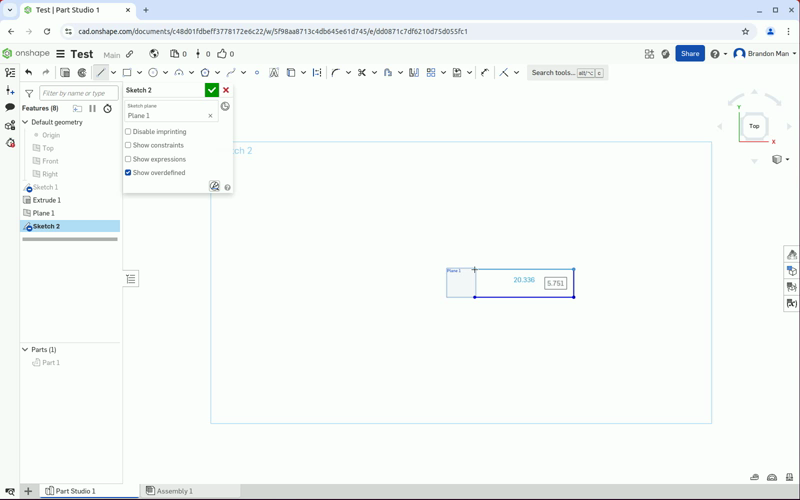
mouse_move(504, 269)
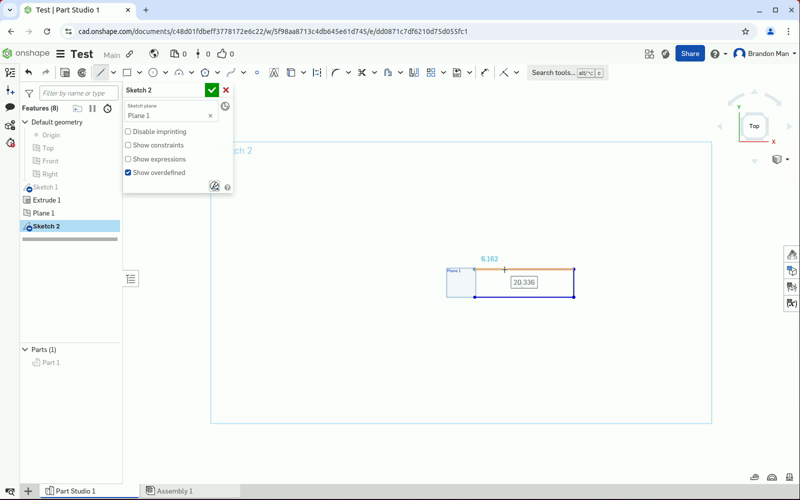
key_down(shift)
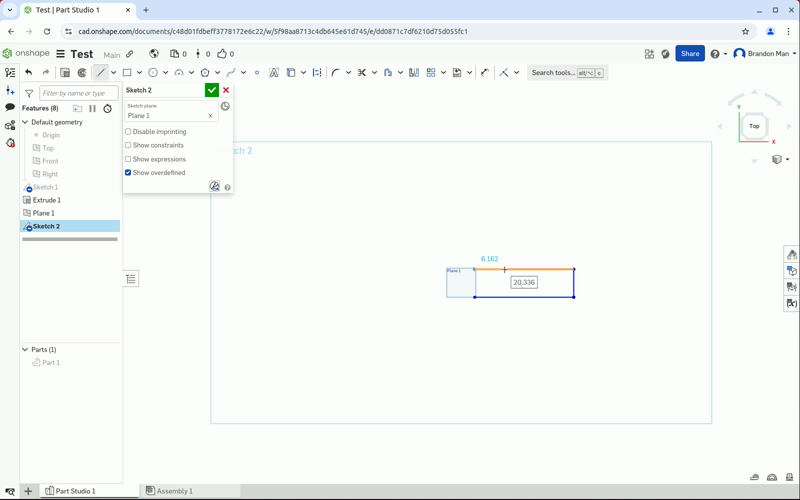
mouse_move(474, 297)
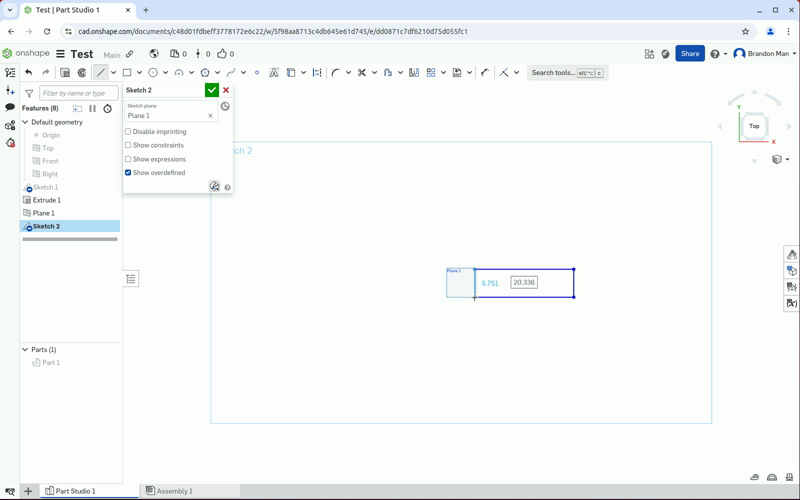
key_up(shift)
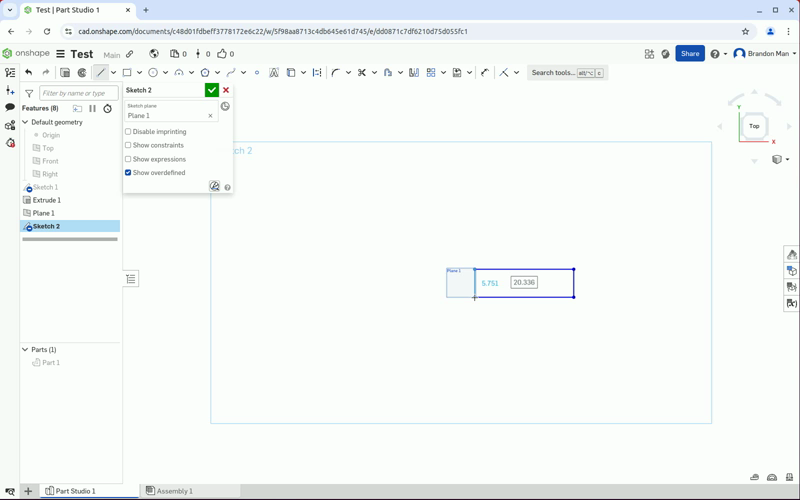
click(474, 297)
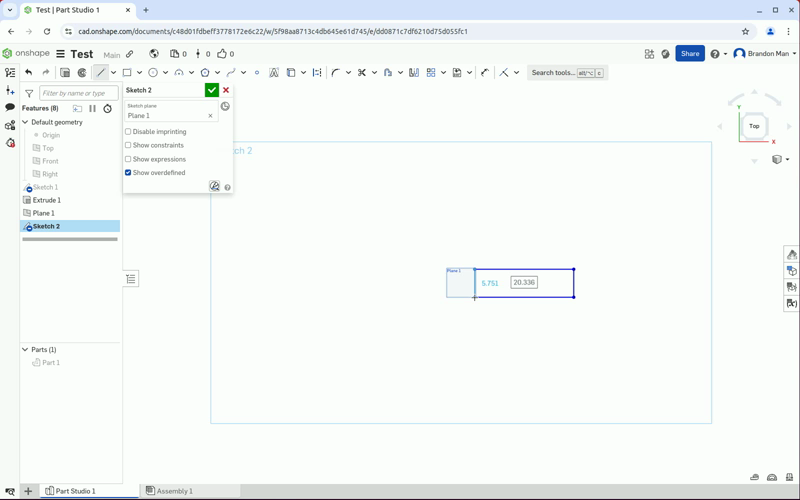
key(esc)
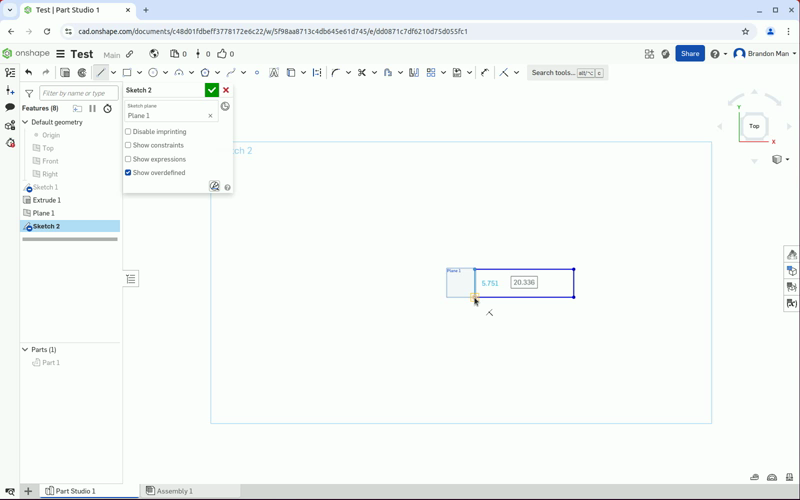
mouse_move(569, 288)
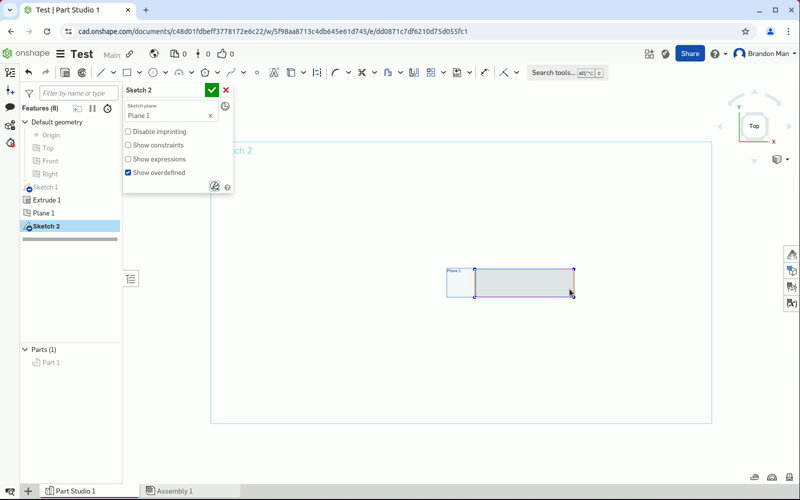
click(569, 288)
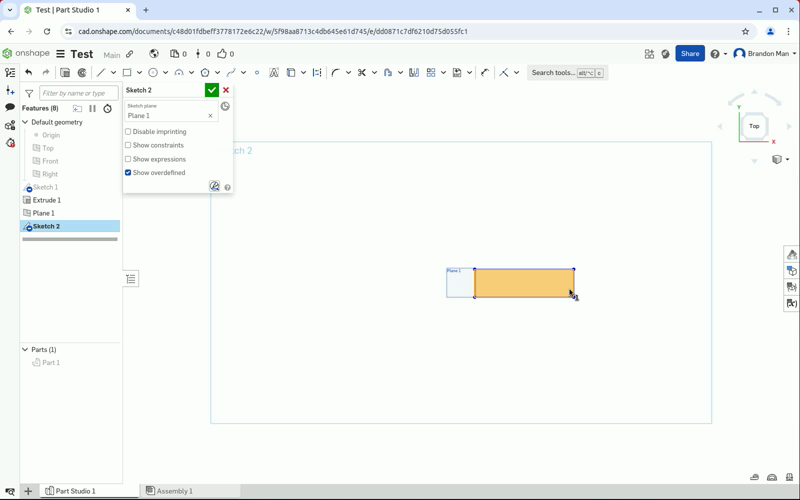
mouse_move(73, 352)
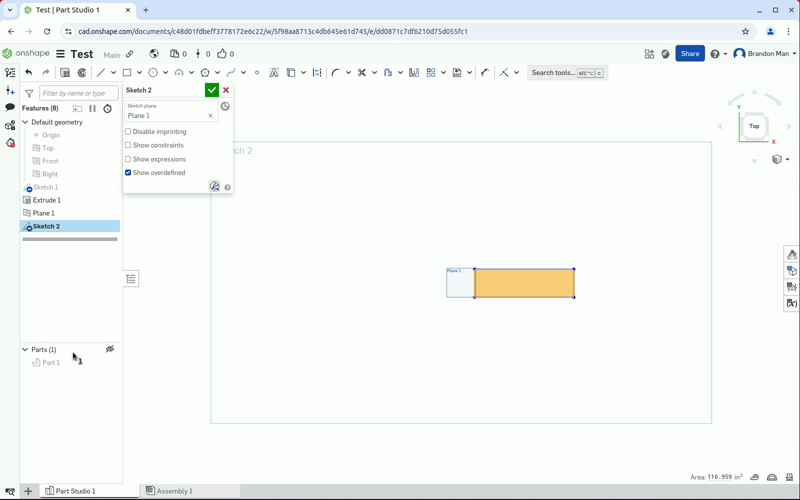
key(shift+y)
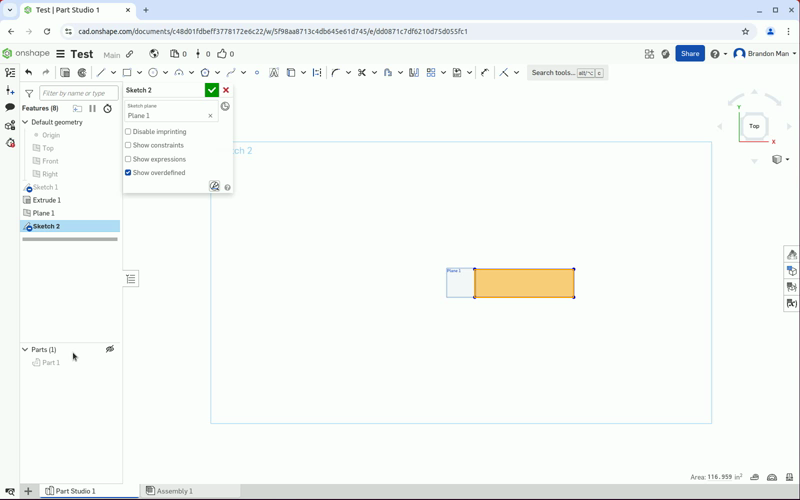
key(shift+e)
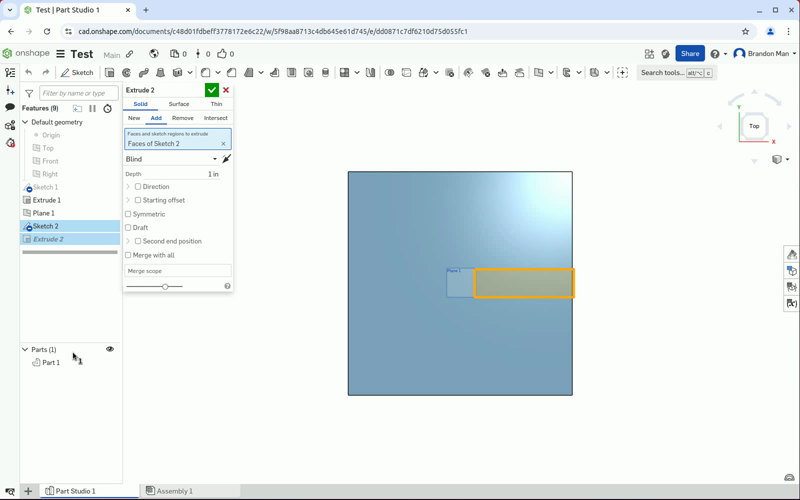
mouse_move(143, 106)
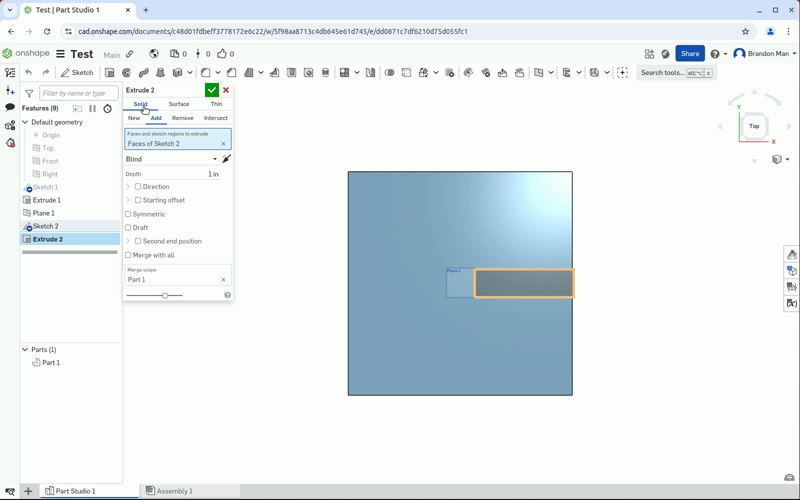
click(143, 106)
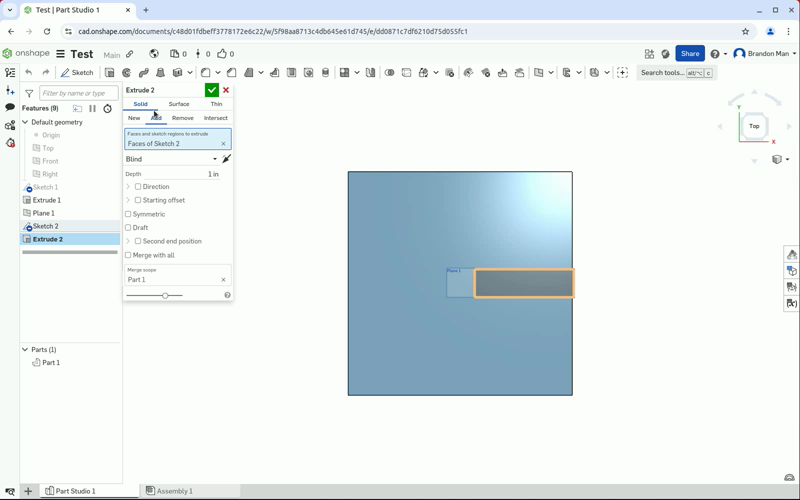
mouse_move(186, 120)
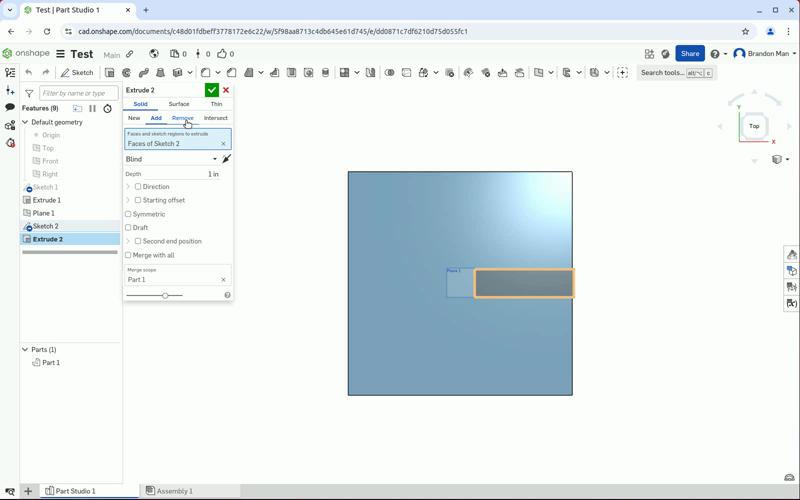
click(186, 120)
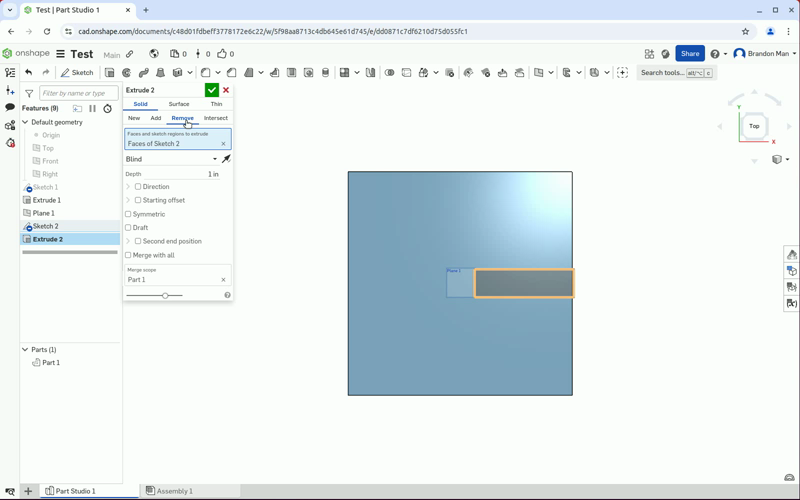
key(tab, 4)
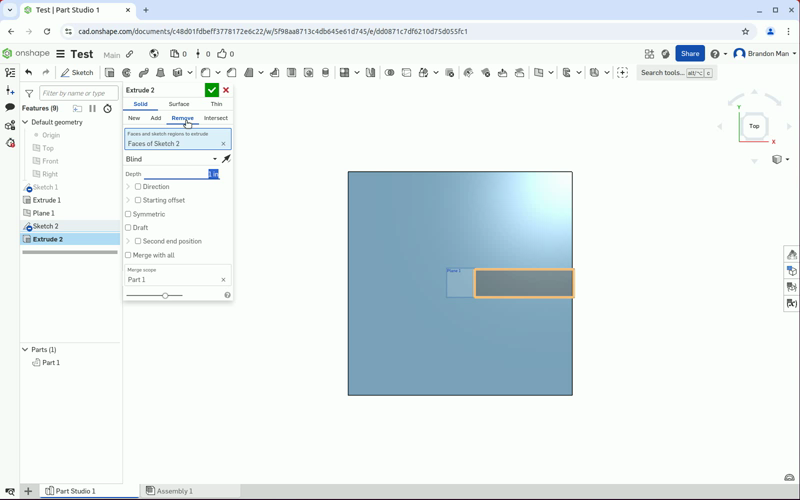
text(2.889)
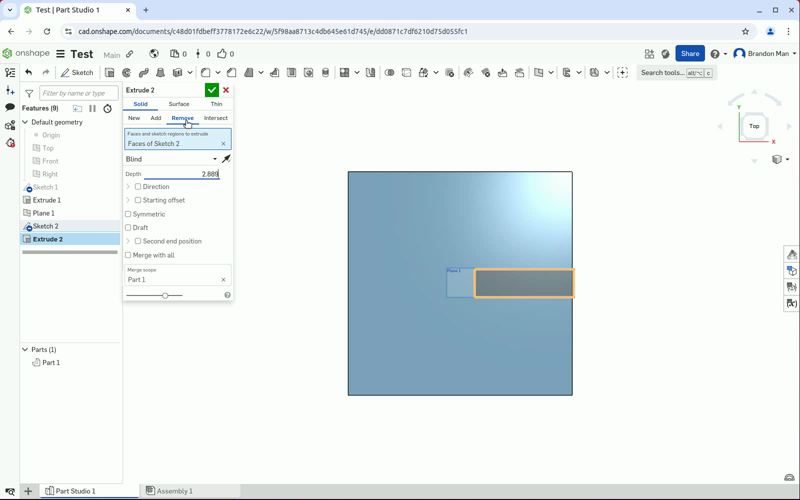
key(tab, 6)
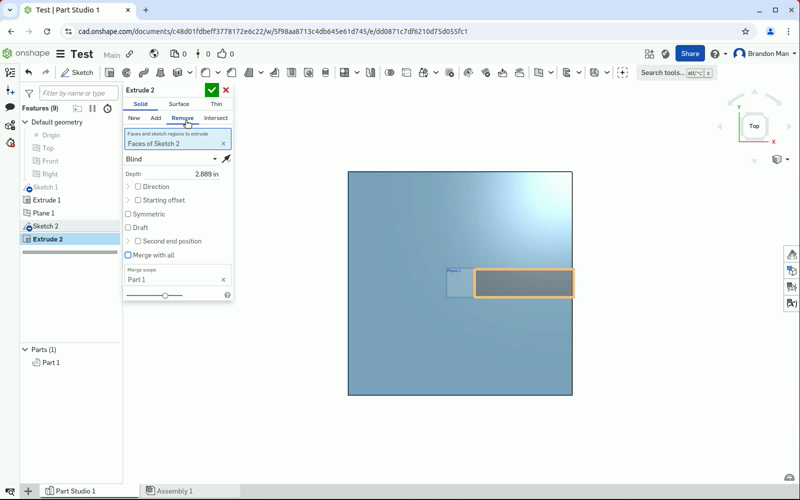
key(space)
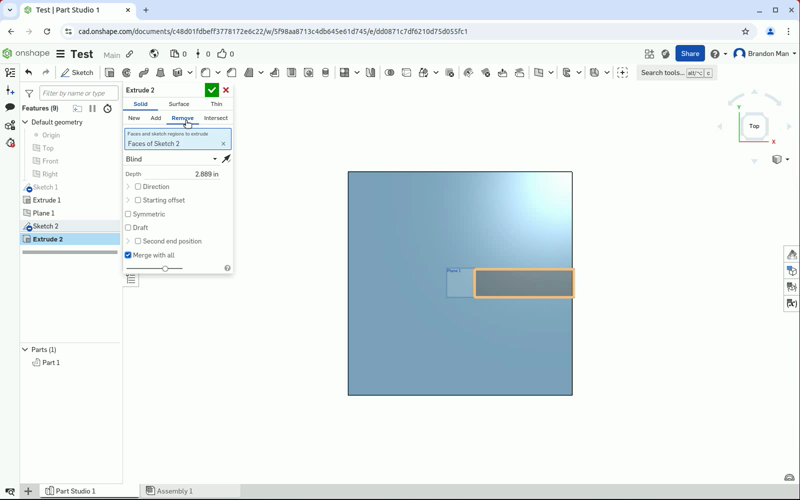
key(enter)
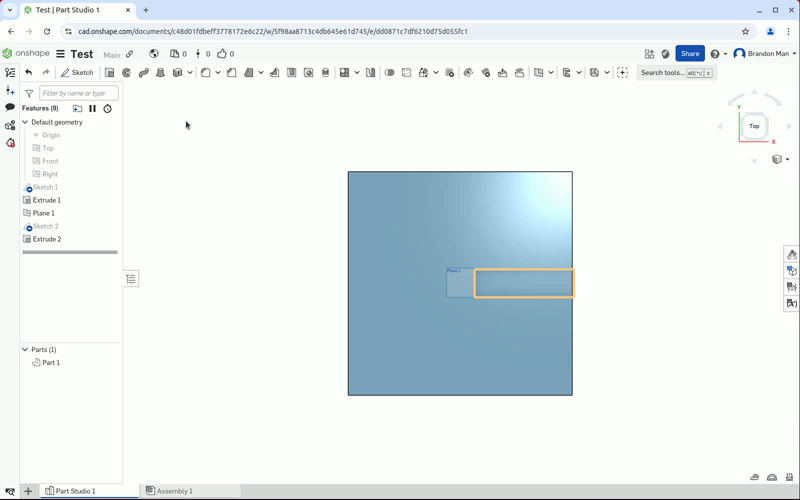
key(shift+h)
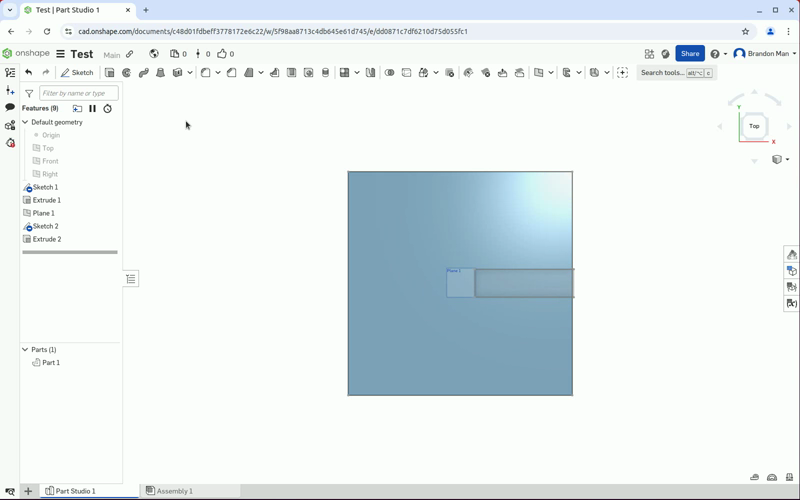
key(shift+h)
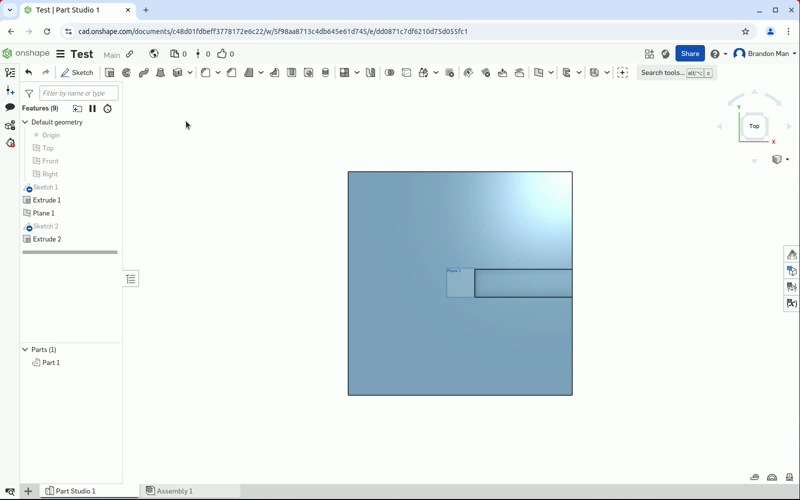
mouse_move(73, 189)
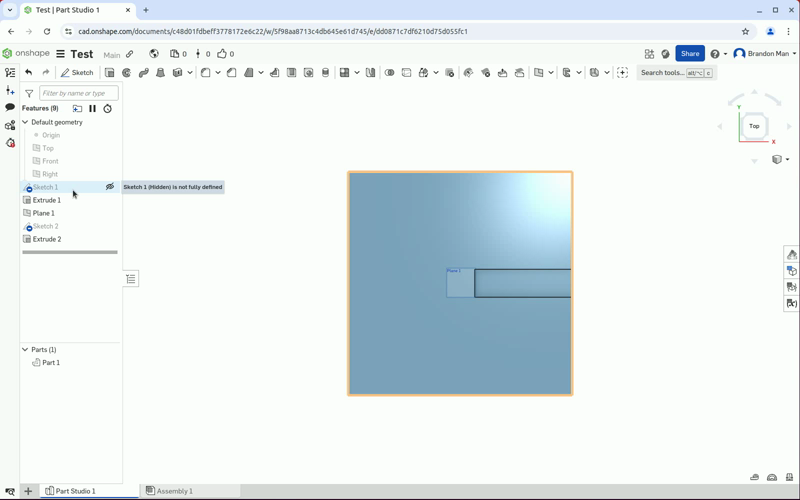
click(73, 189)
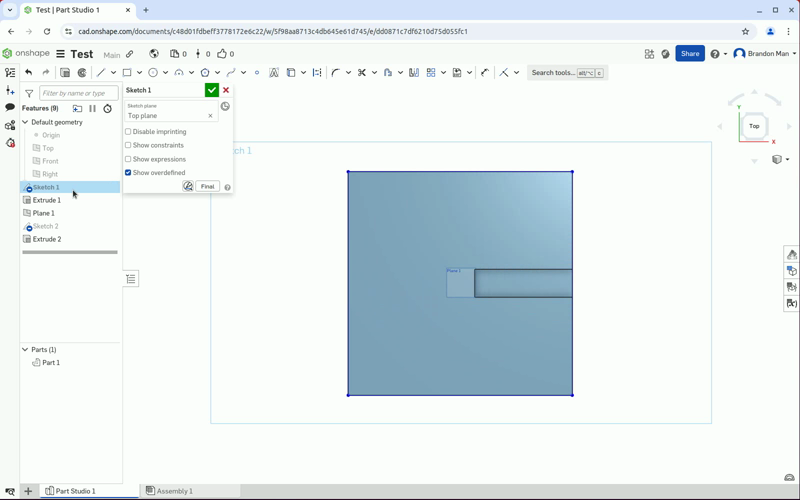
mouse_move(229, 92)
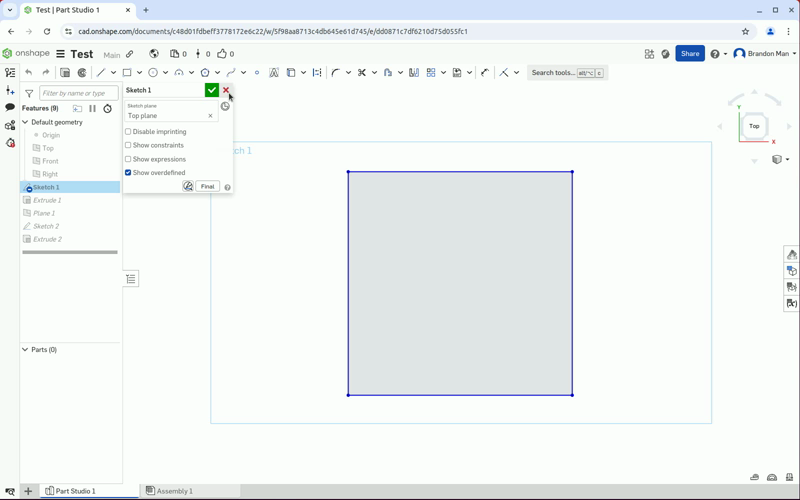
click(229, 92)
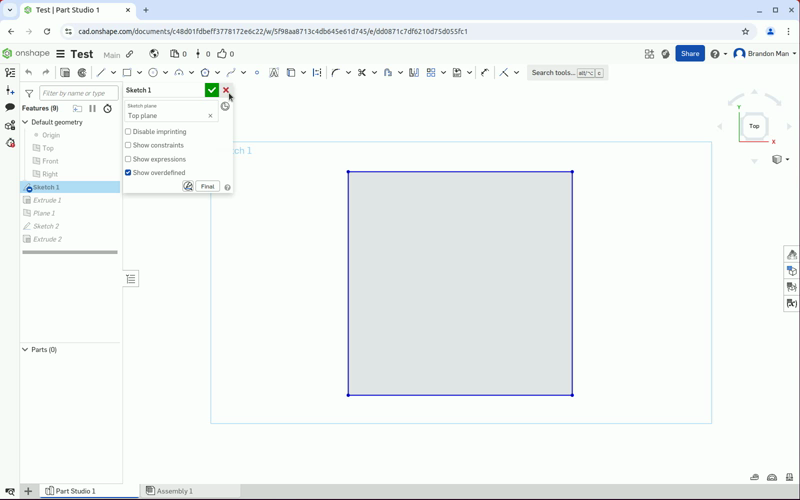
key(shift+s)
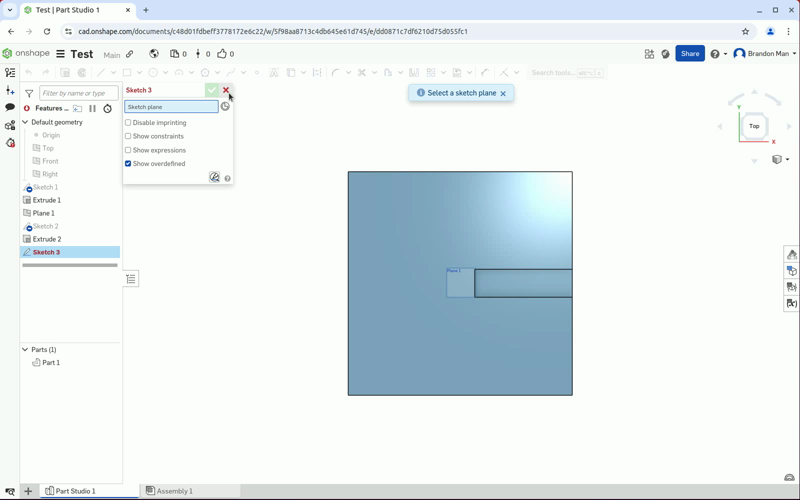
mouse_move(73, 215)
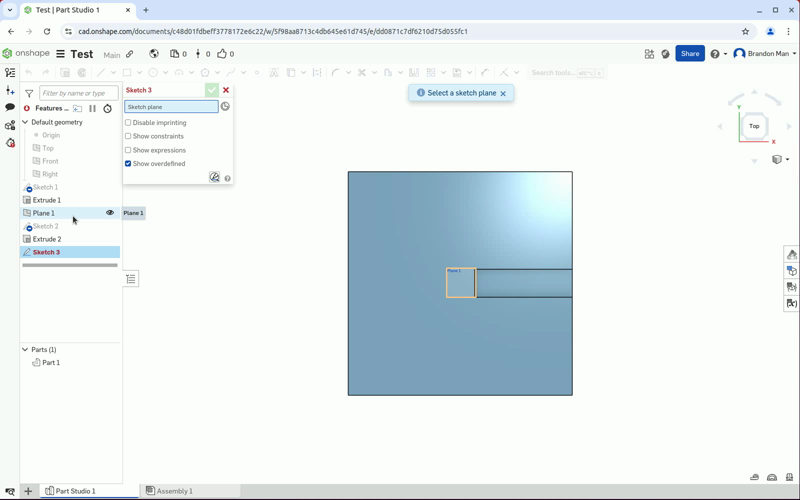
click(73, 215)
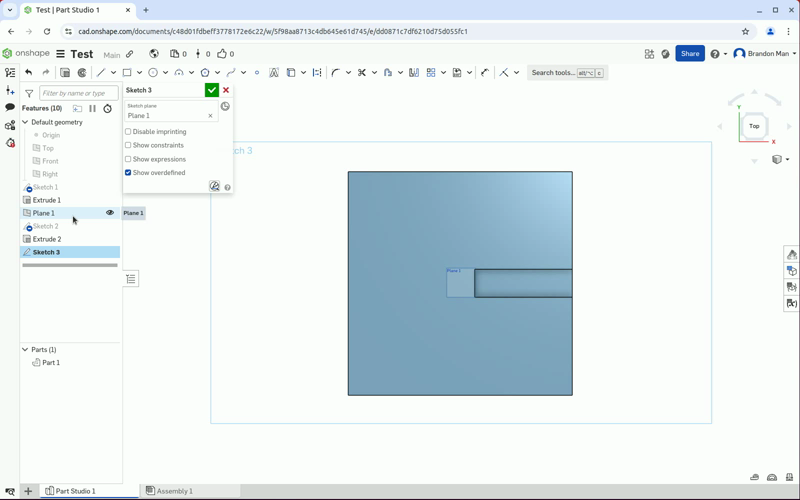
mouse_move(73, 352)
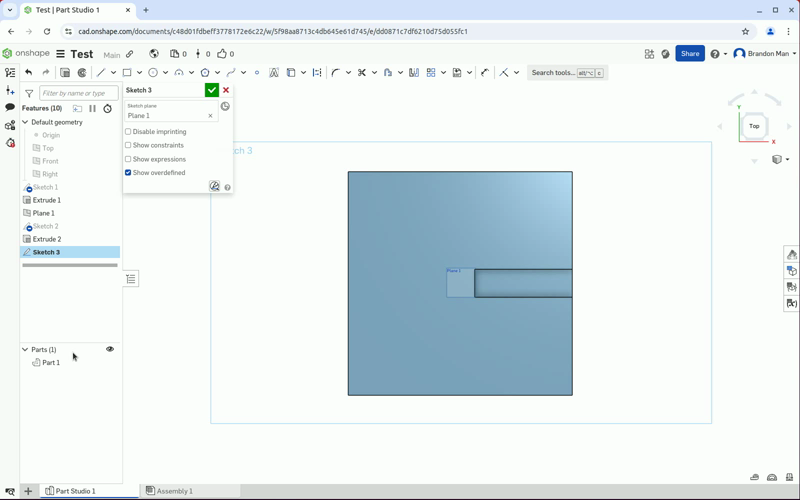
key(y)
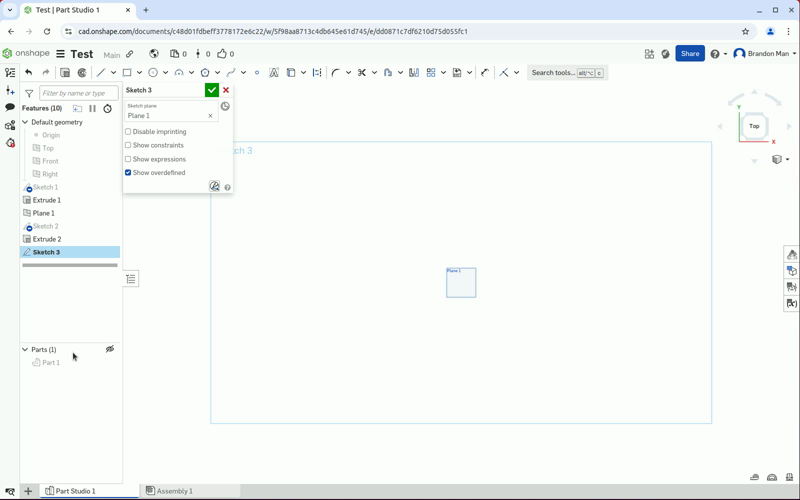
key(l)
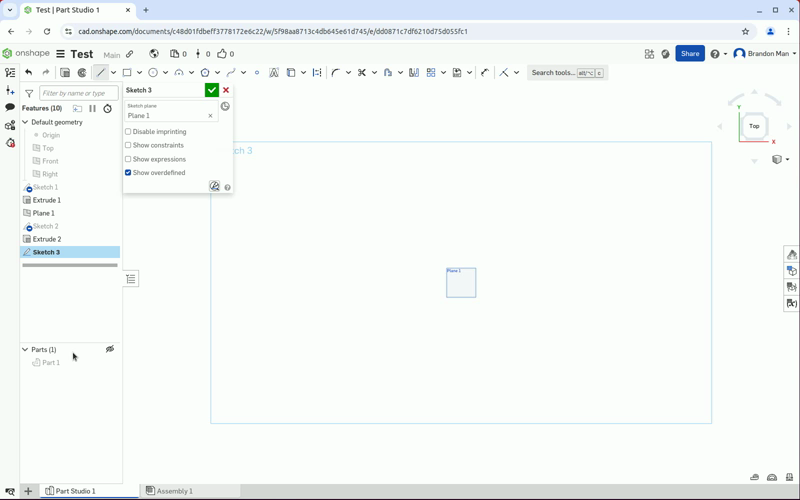
key_down(shift)
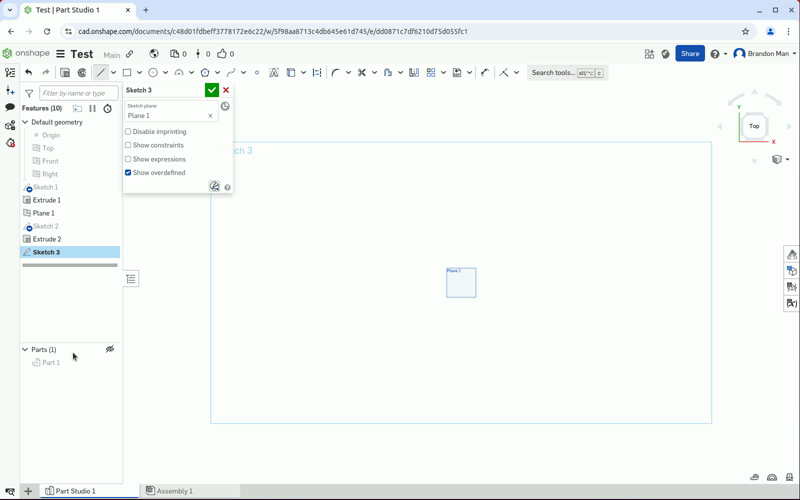
mouse_move(446, 395)
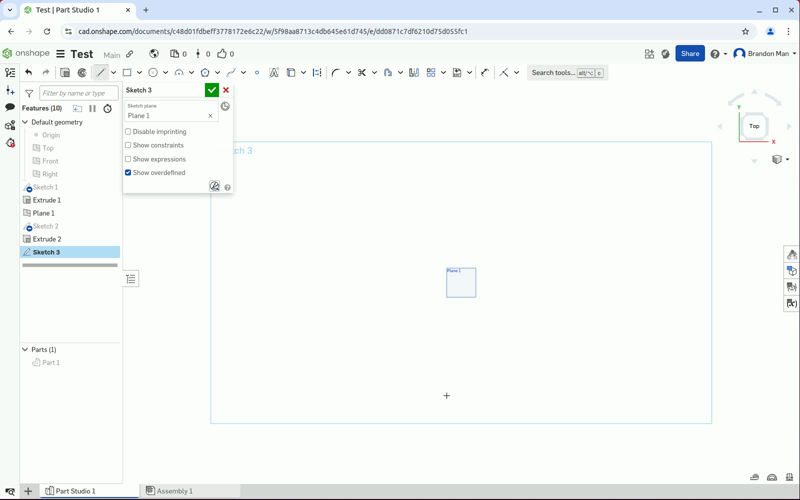
click(446, 395)
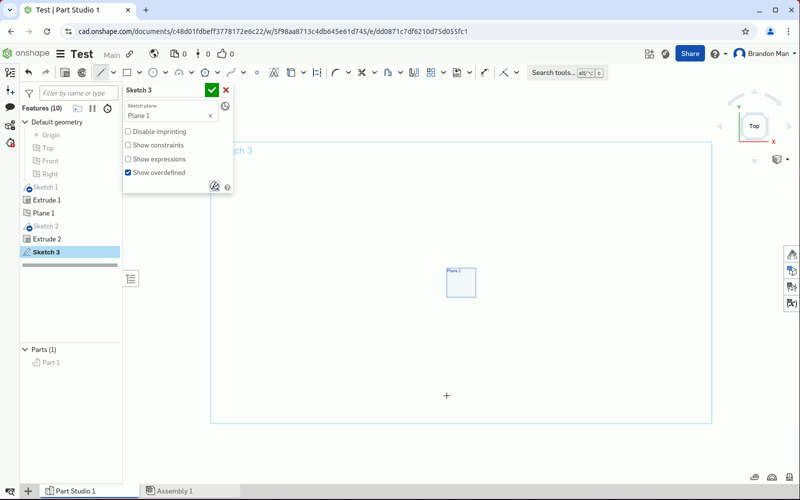
key_up(shift)
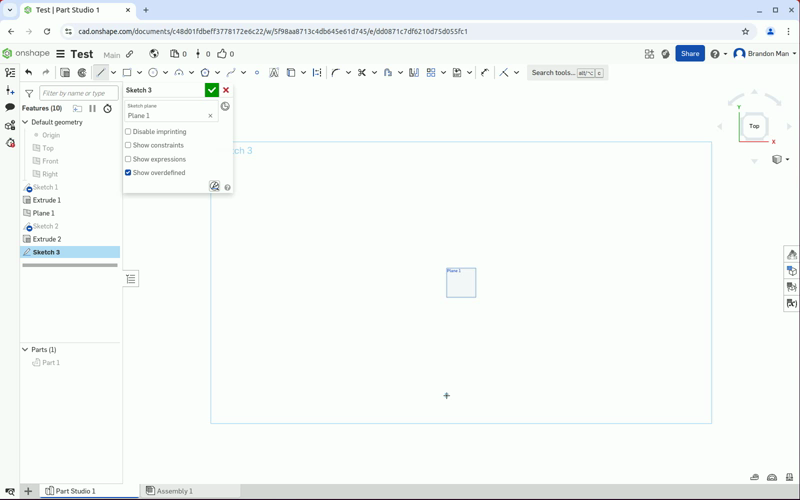
key_down(shift)
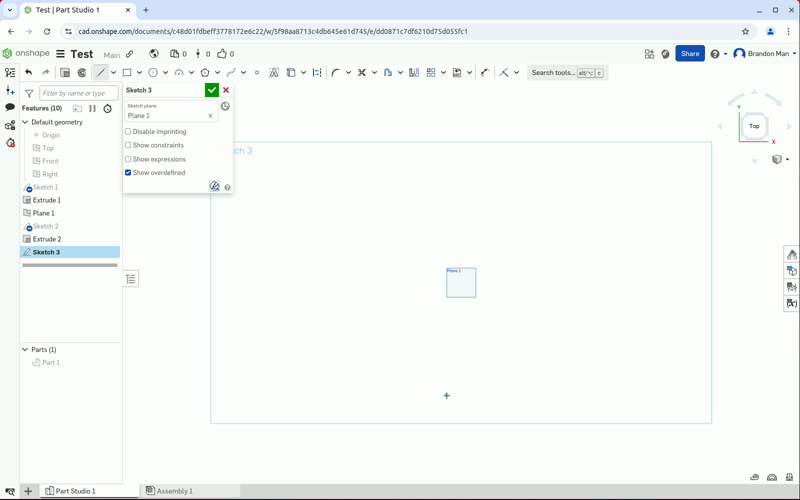
mouse_move(476, 395)
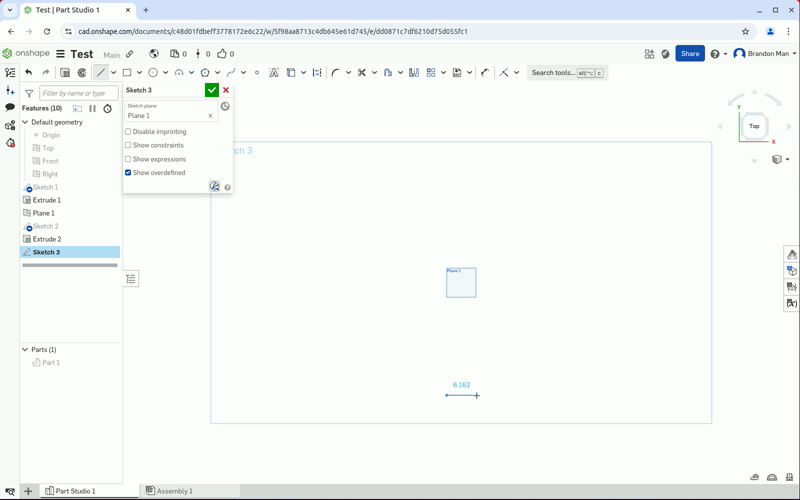
mouse_move(474, 395)
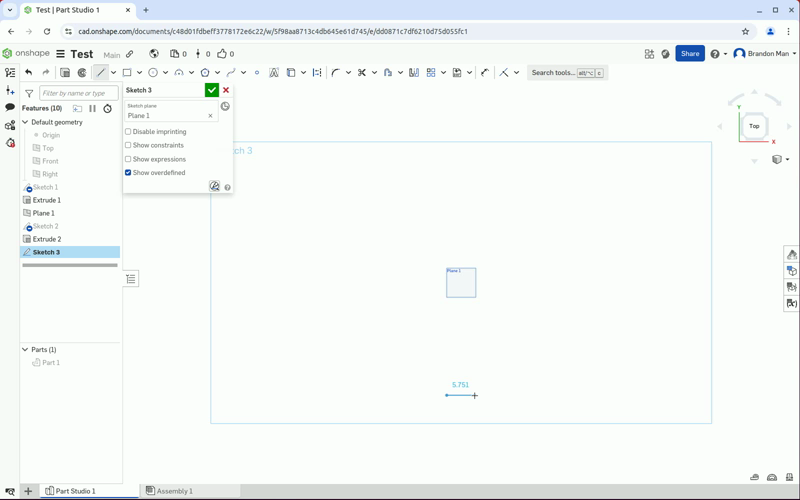
click(474, 395)
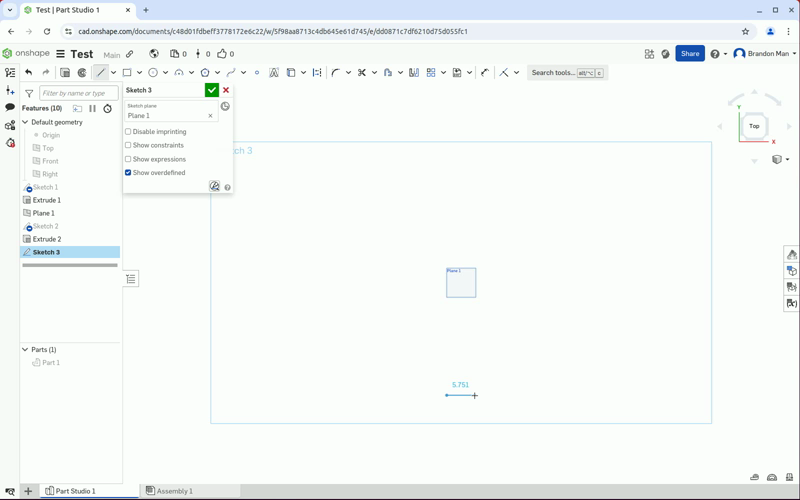
key_up(shift)
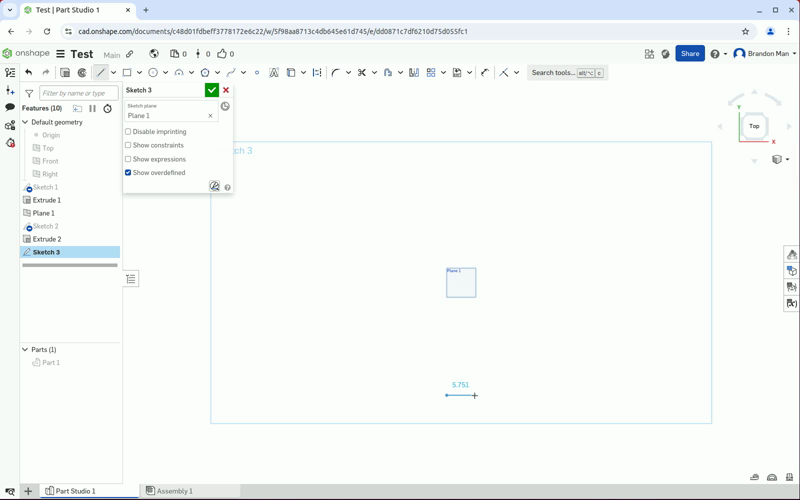
key_down(shift)
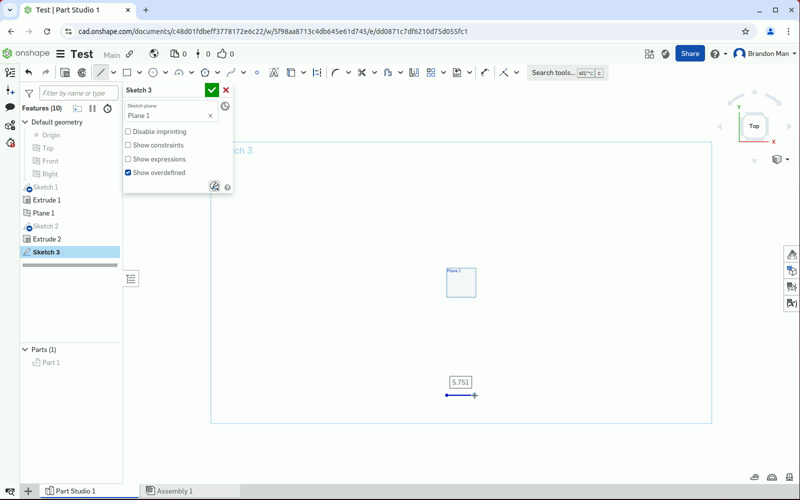
mouse_move(474, 296)
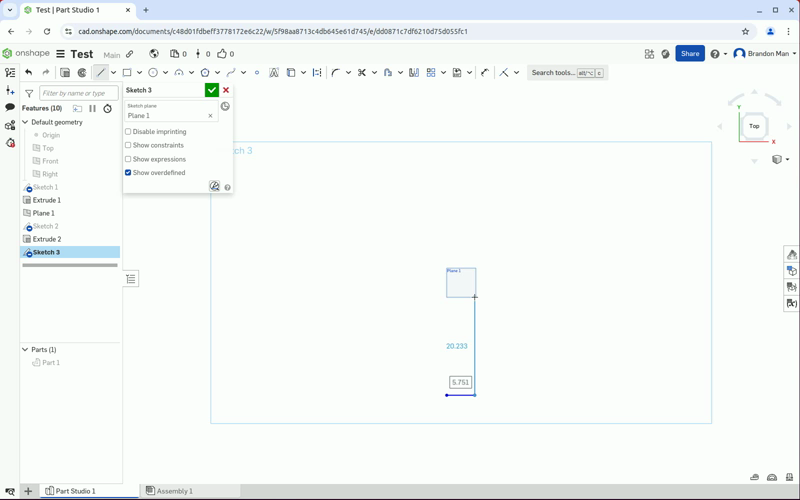
click(474, 296)
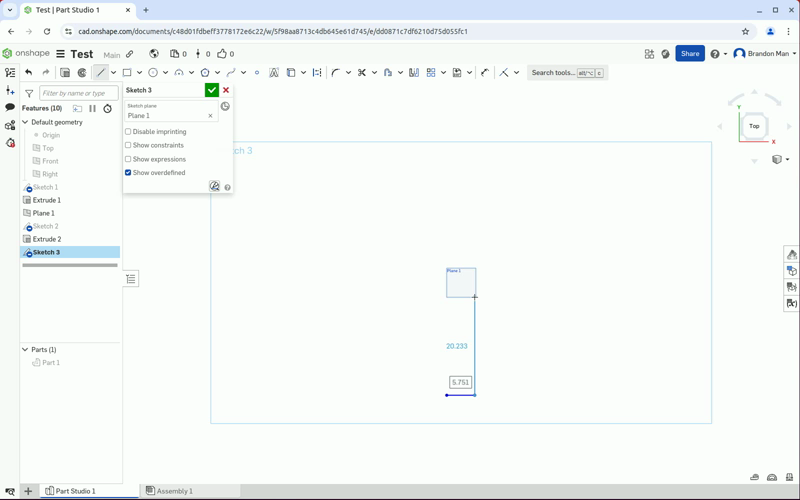
key_up(shift)
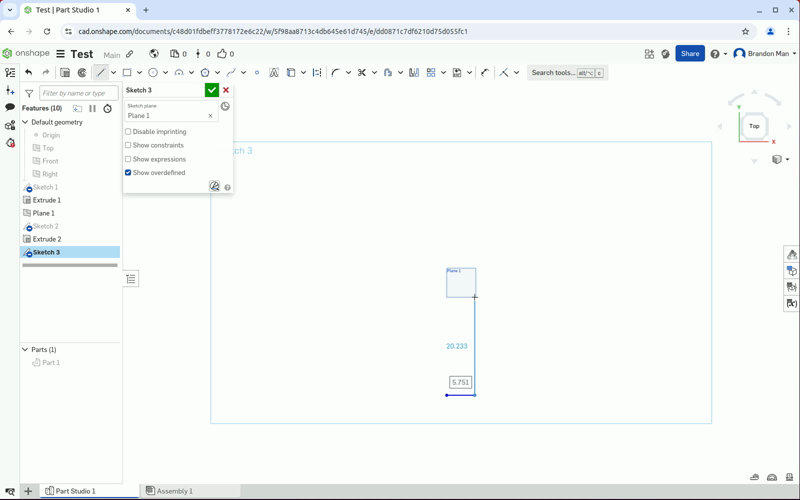
key_down(shift)
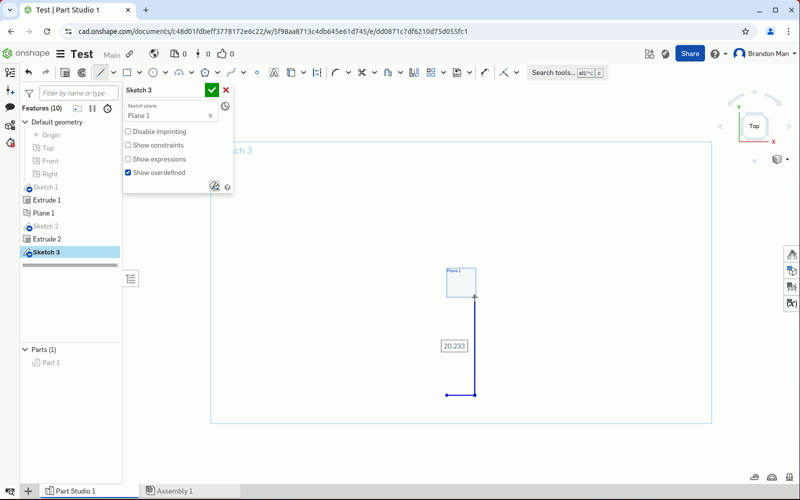
mouse_move(504, 296)
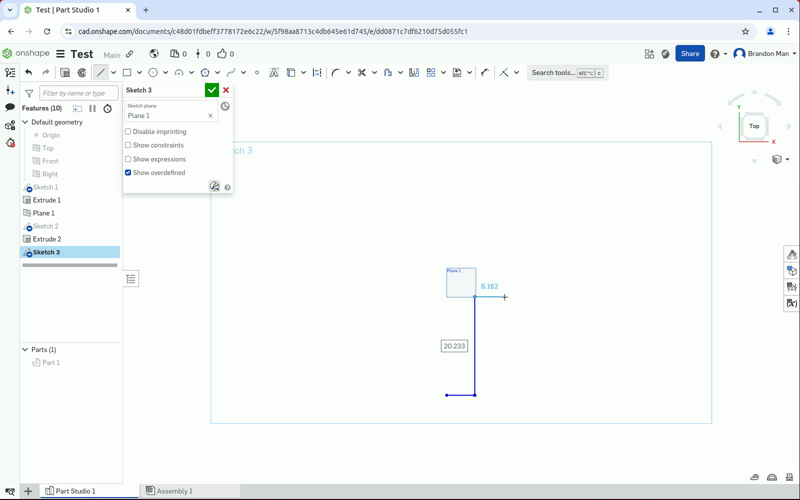
mouse_move(446, 296)
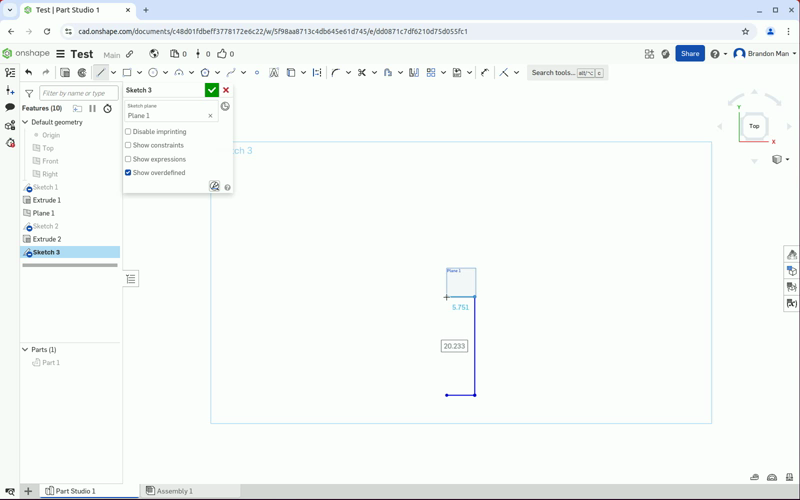
click(446, 296)
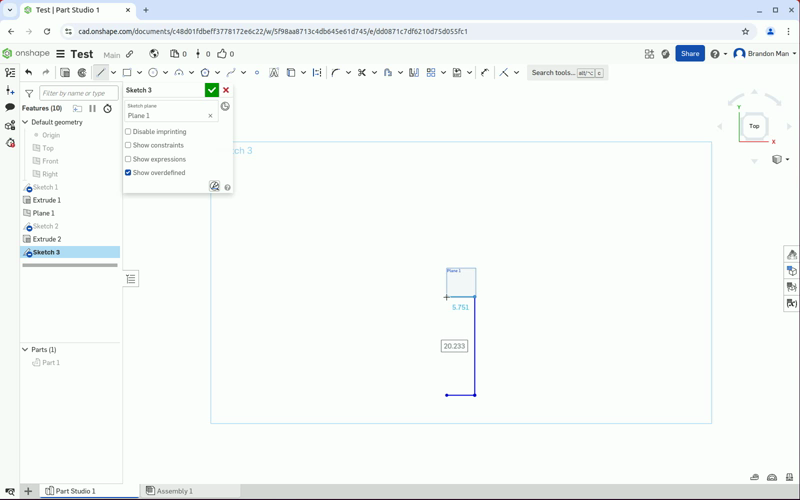
key_up(shift)
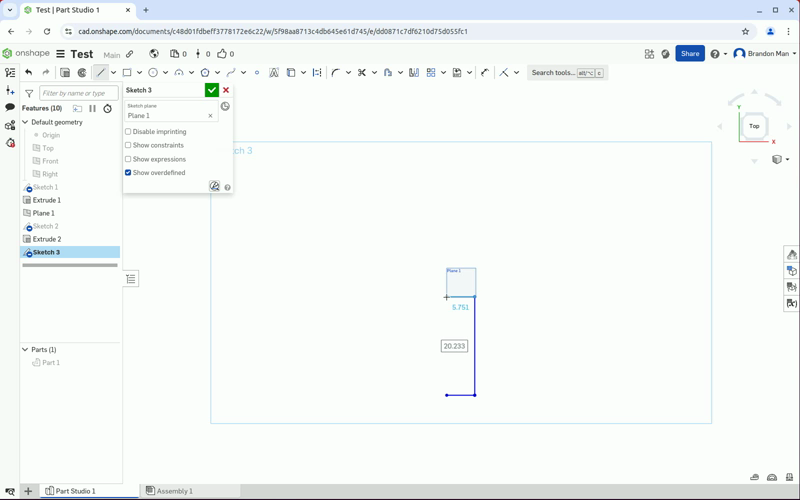
key_down(shift)
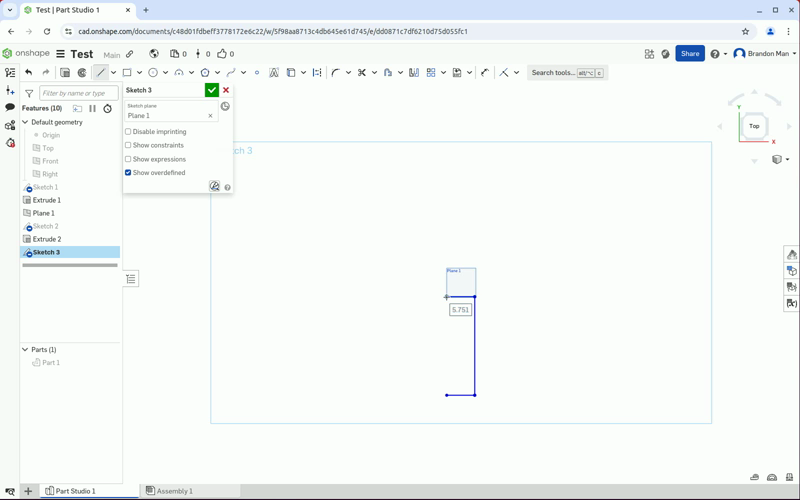
mouse_move(446, 395)
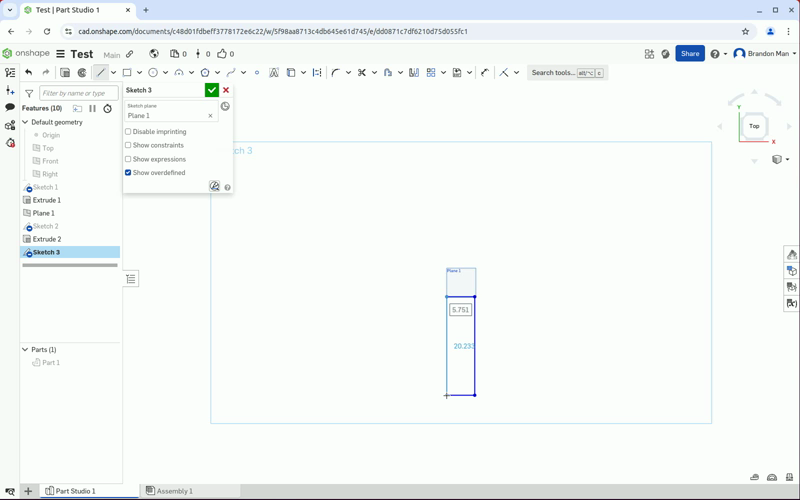
key_up(shift)
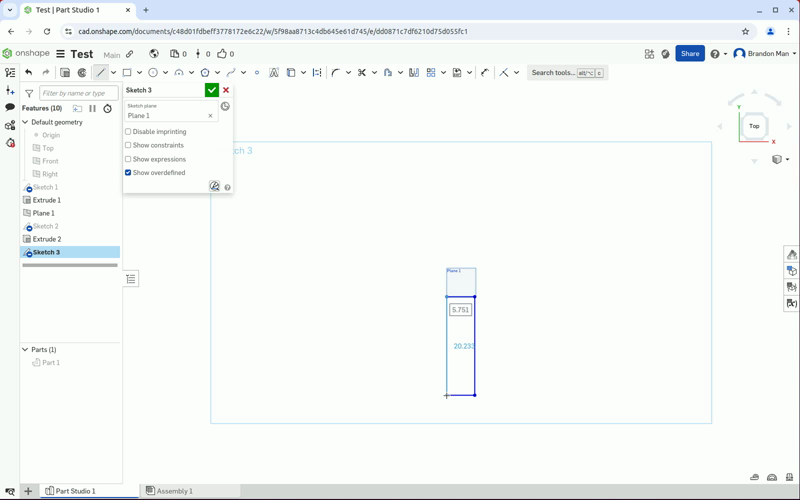
click(446, 395)
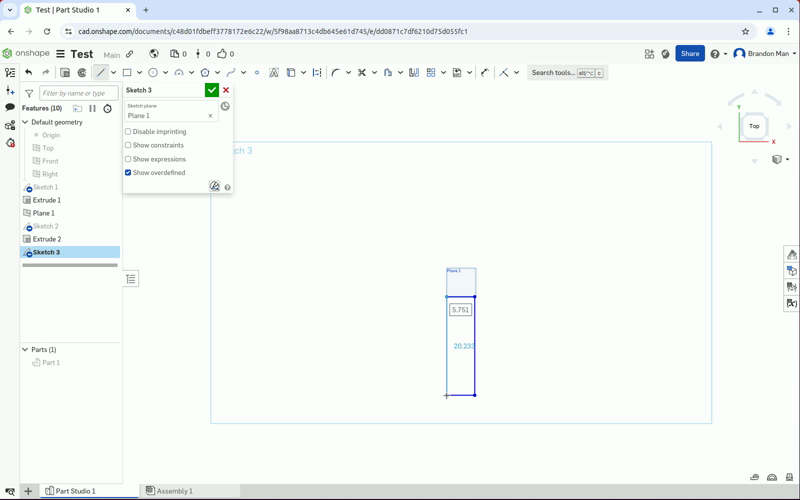
key(esc)
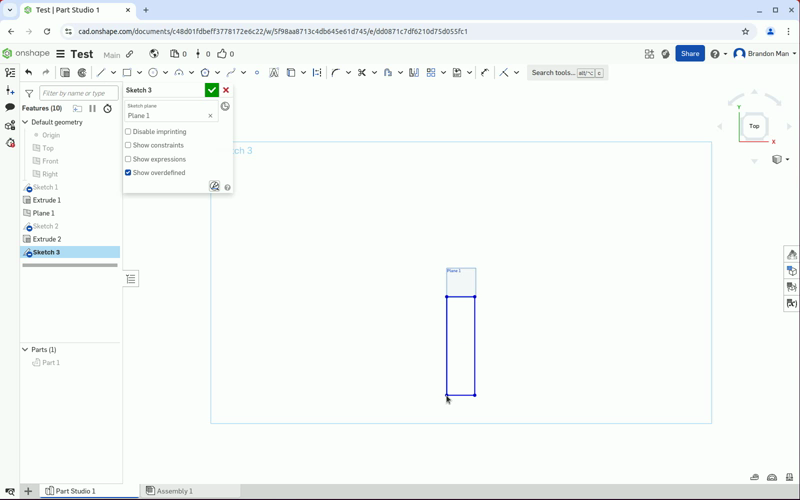
mouse_move(452, 305)
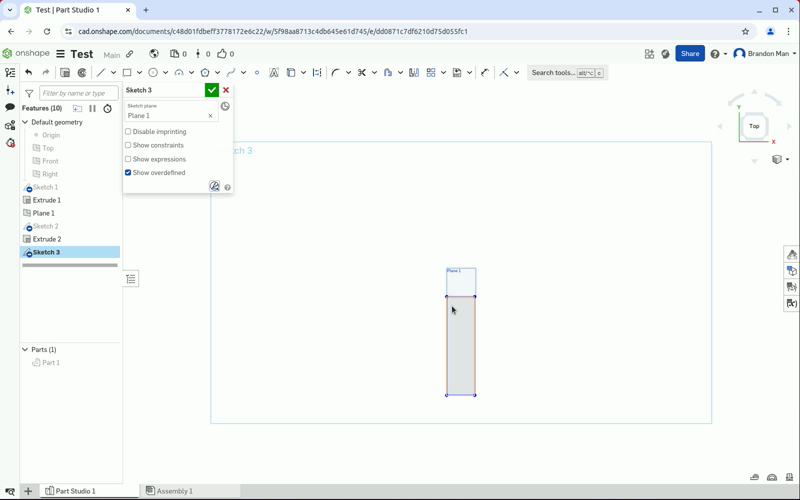
click(452, 305)
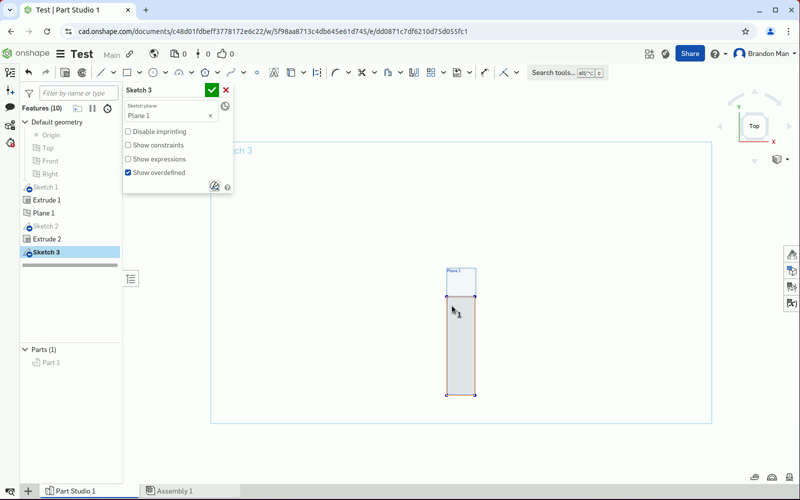
mouse_move(73, 352)
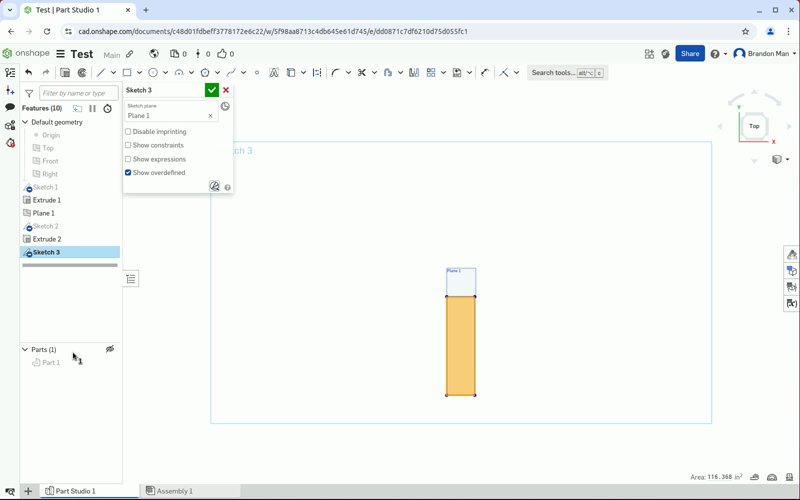
key(shift+y)
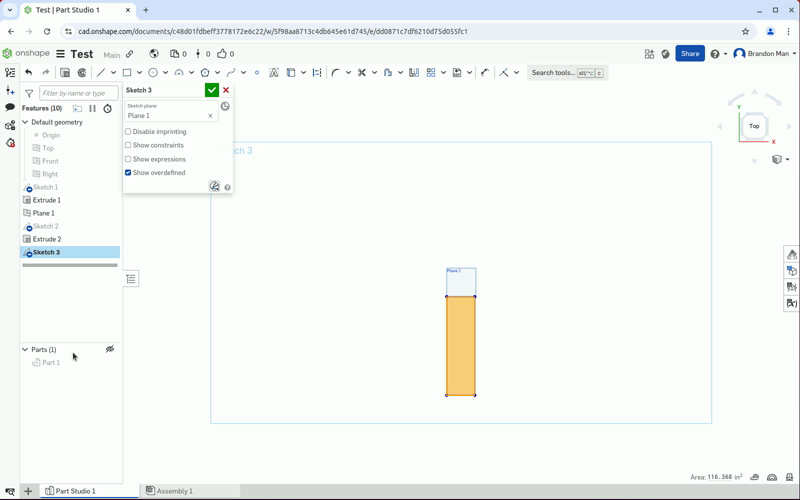
key(shift+e)
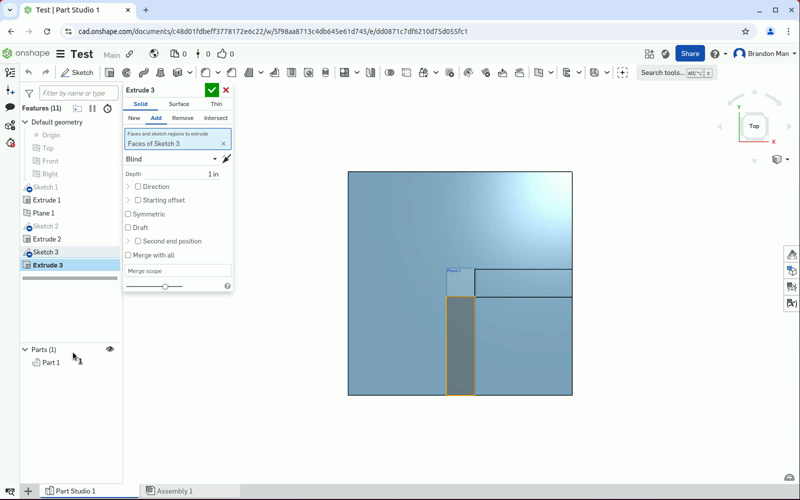
mouse_move(143, 106)
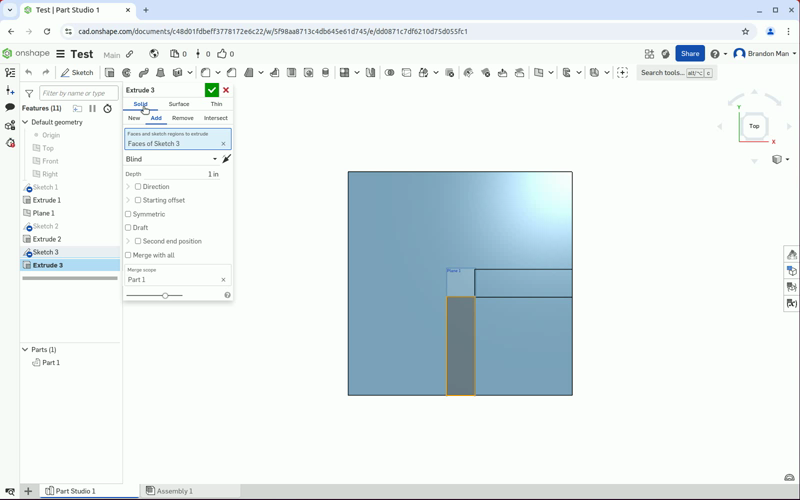
click(143, 106)
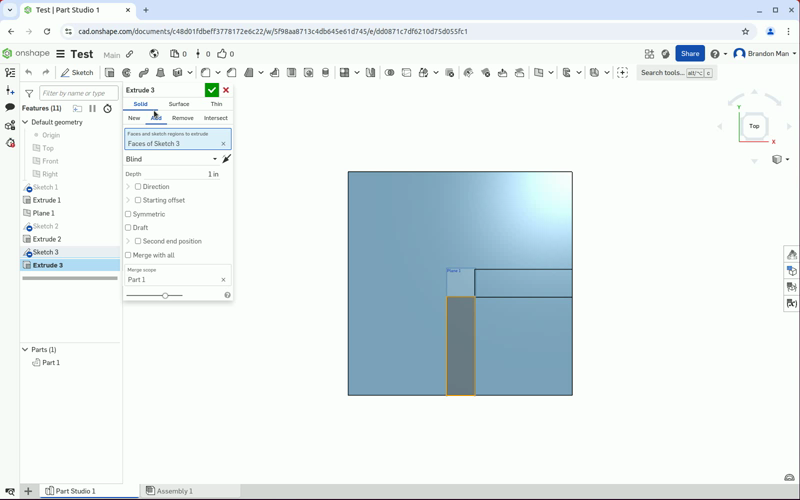
mouse_move(186, 120)
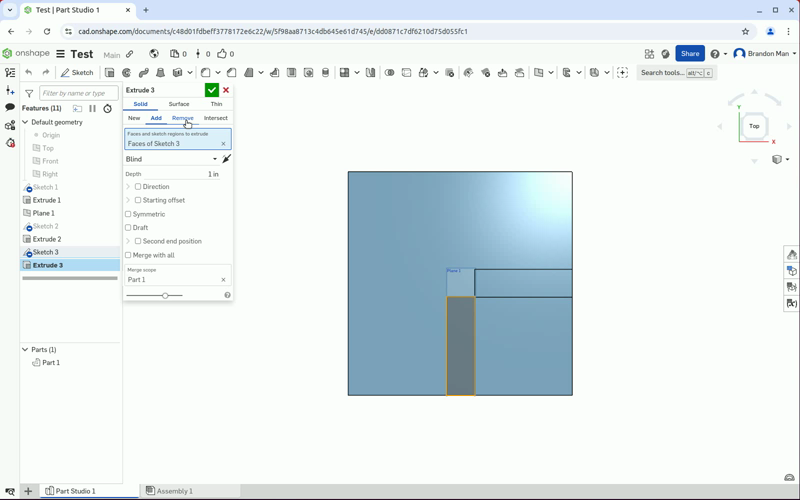
click(186, 120)
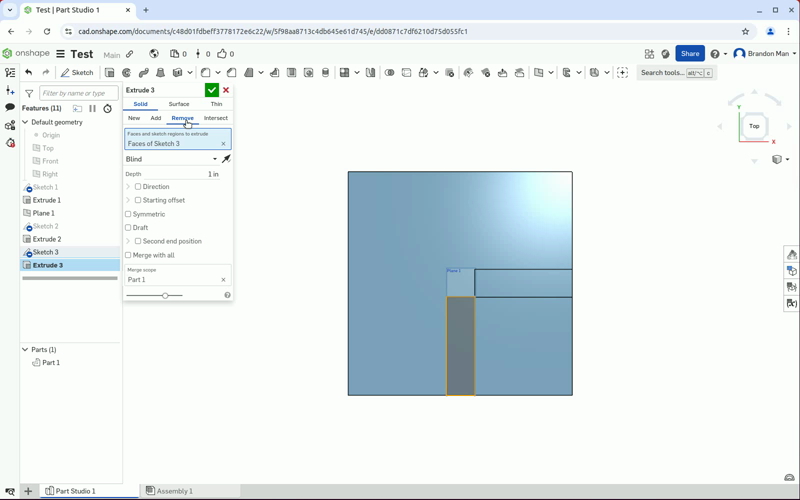
key(tab, 4)
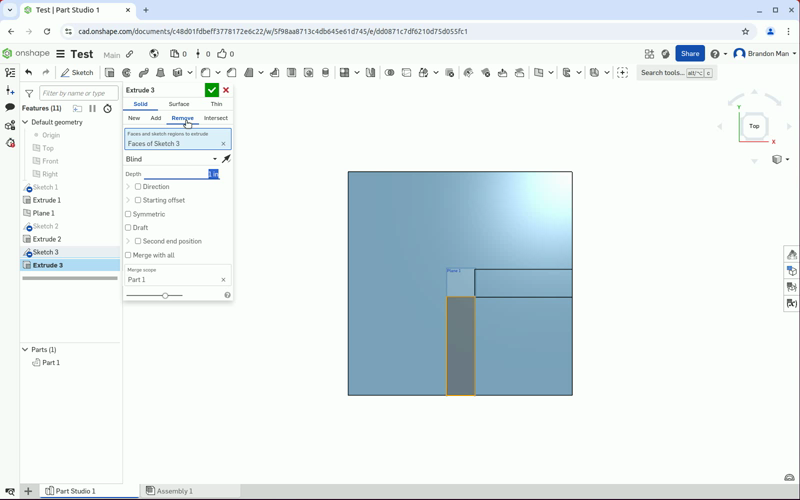
text(2.889)
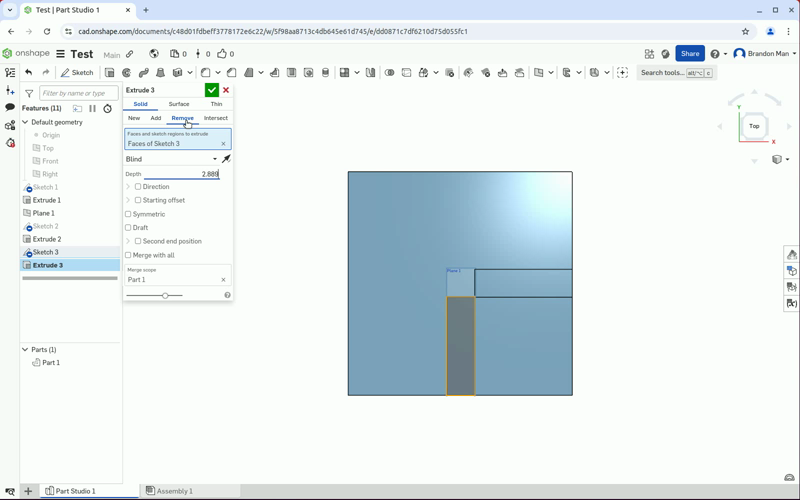
key(tab, 6)
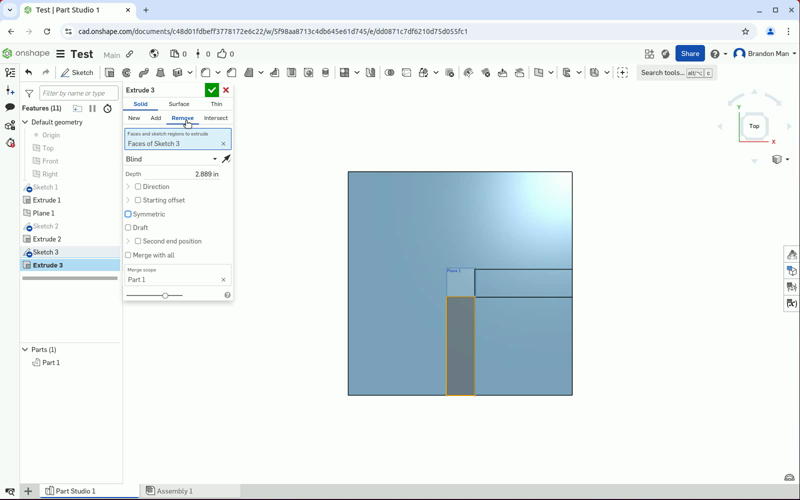
key(space)
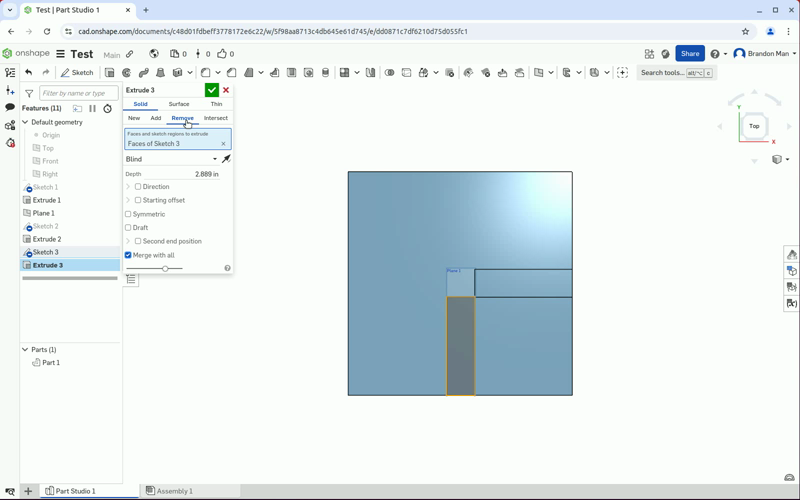
key(enter)
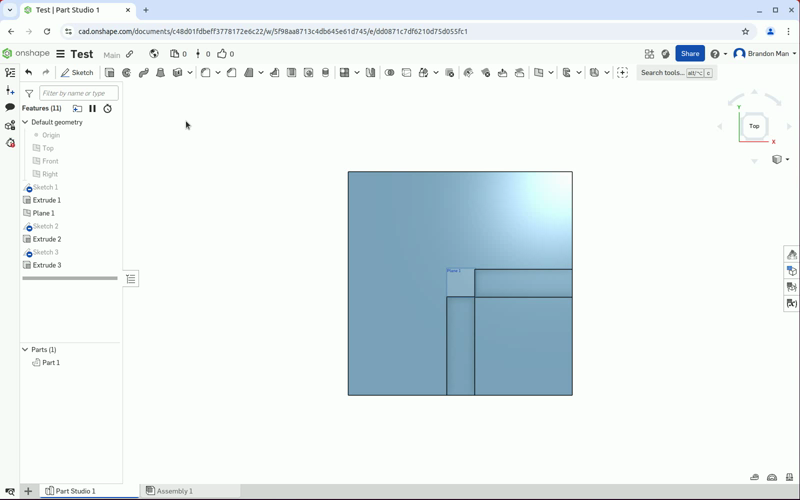
key(shift+h)
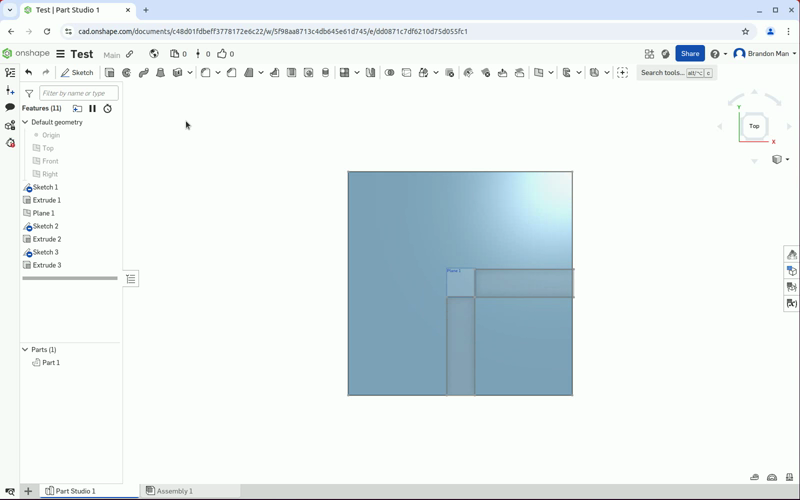
key(shift+h)
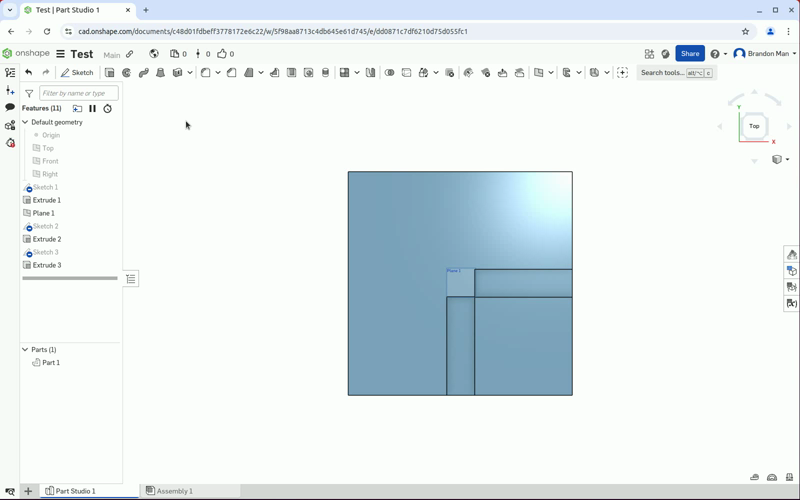
mouse_move(73, 189)
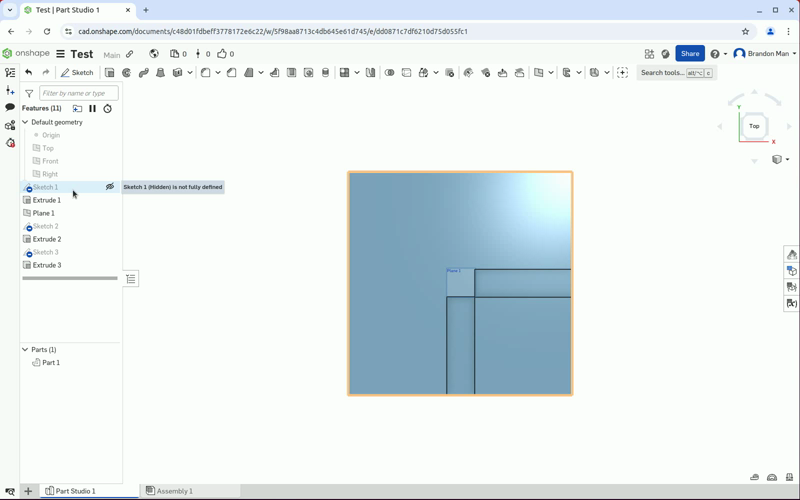
click(73, 189)
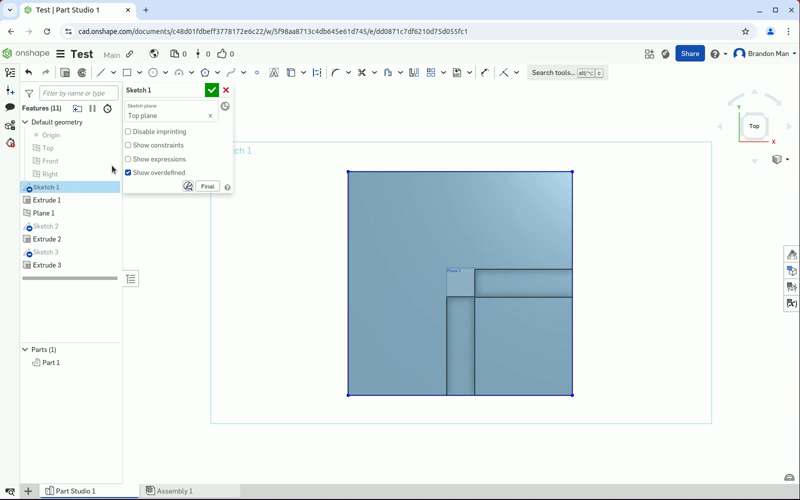
mouse_move(229, 92)
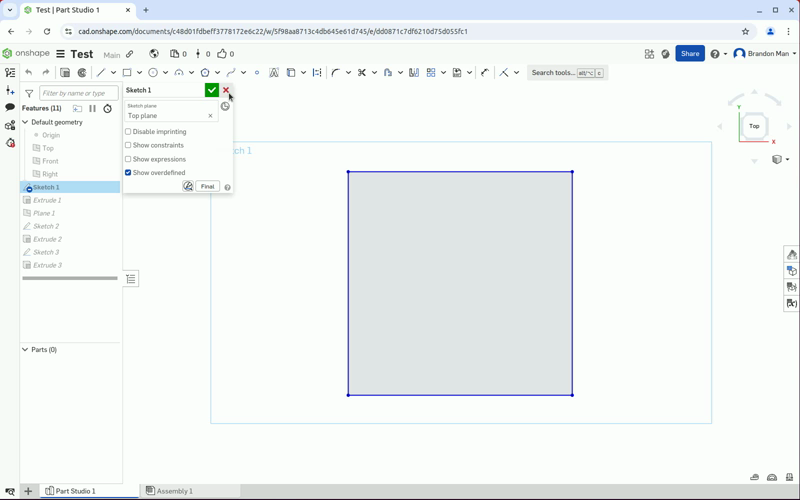
click(229, 92)
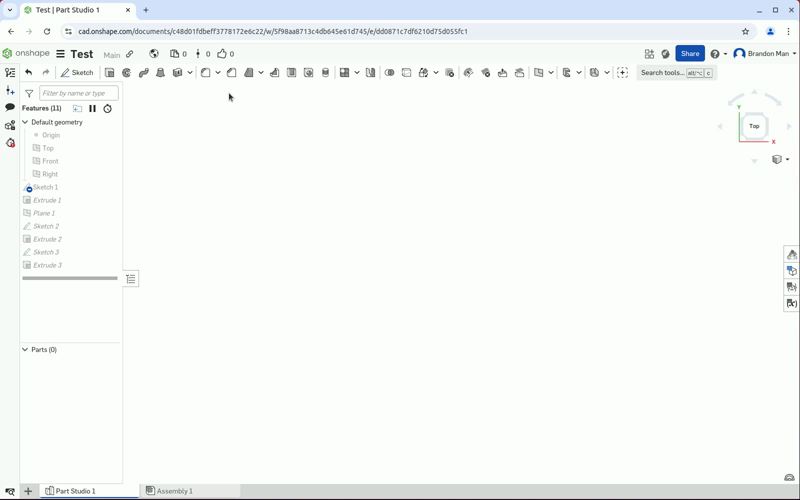
key(shift+s)
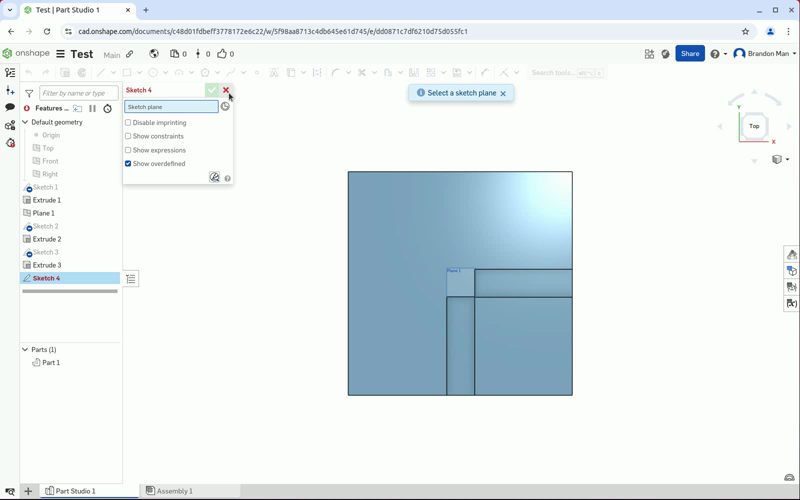
mouse_move(73, 215)
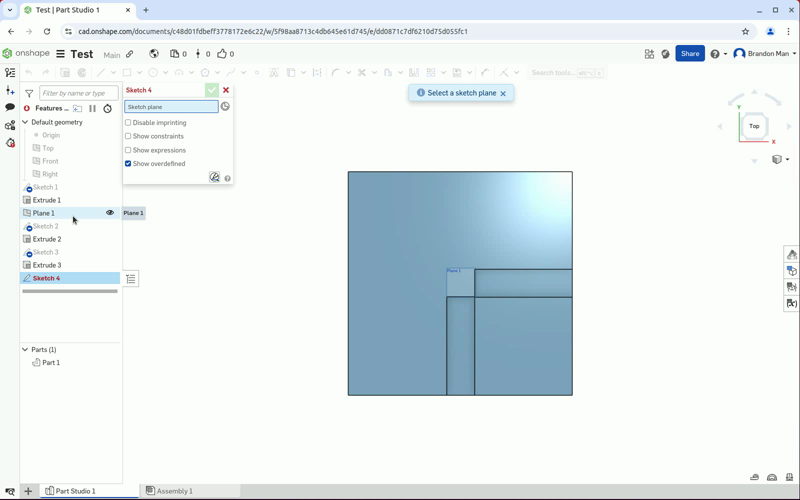
click(73, 215)
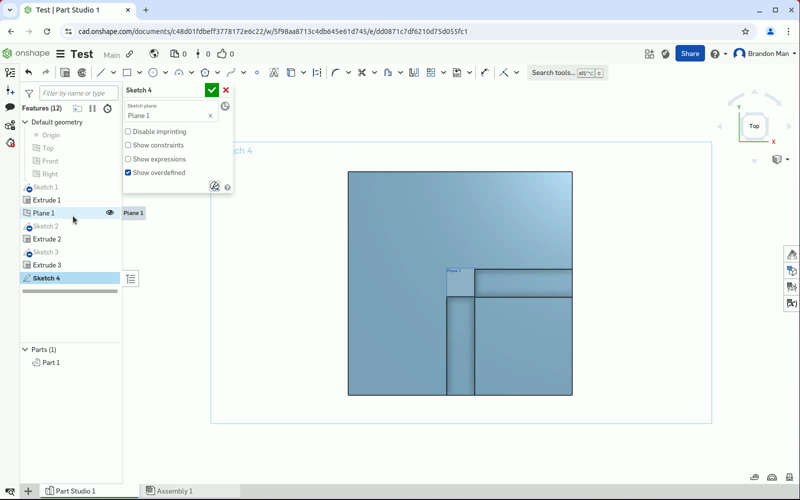
mouse_move(73, 352)
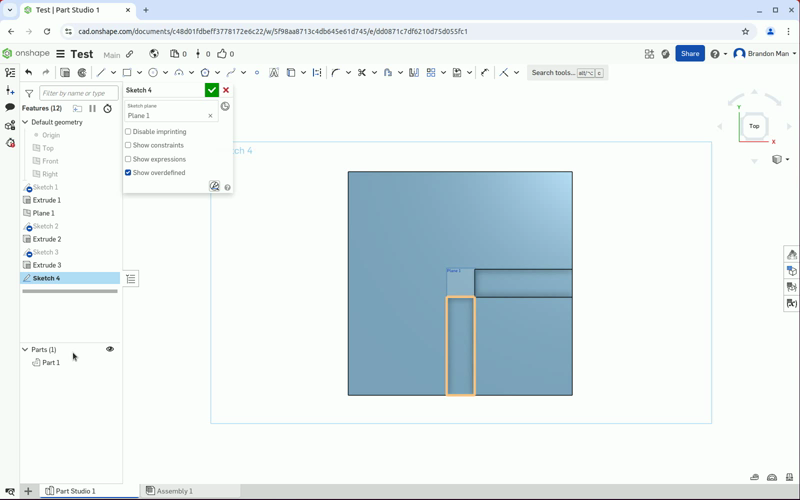
key(y)
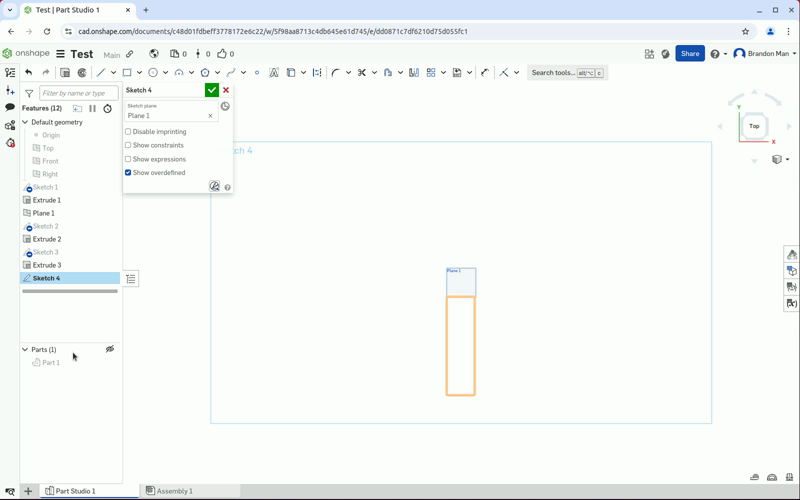
key(l)
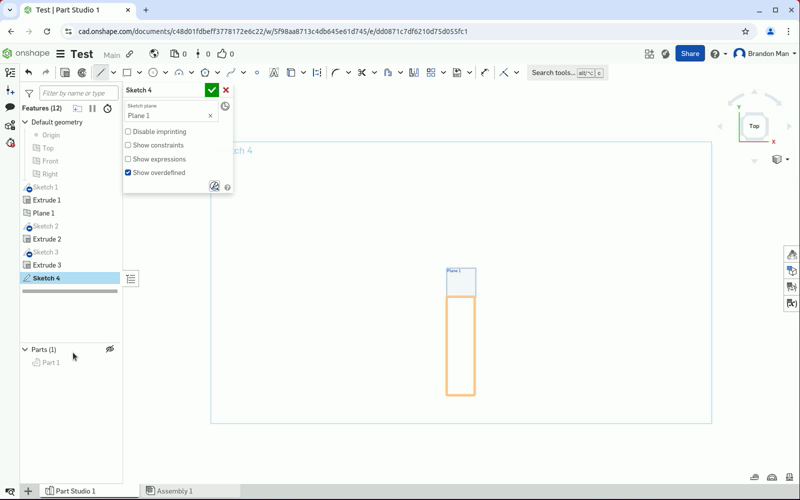
key_down(shift)
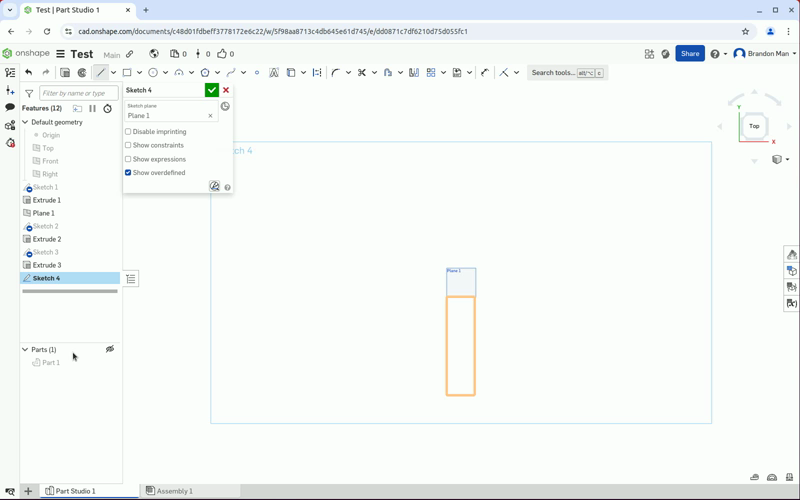
mouse_move(348, 297)
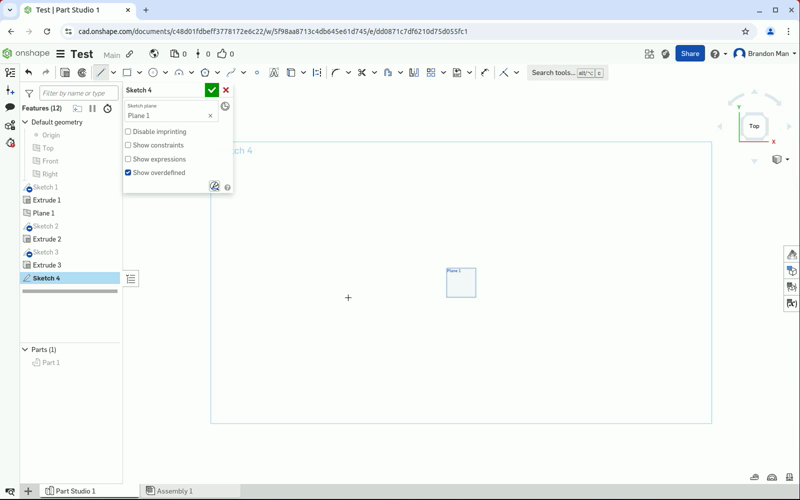
click(348, 297)
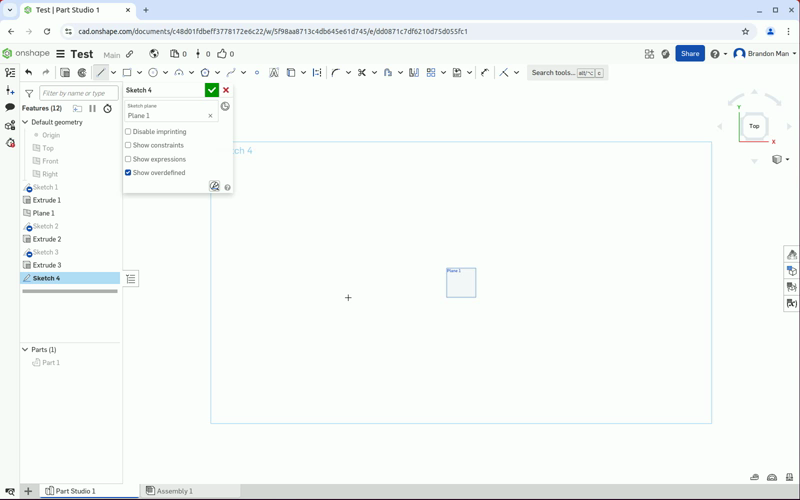
key_up(shift)
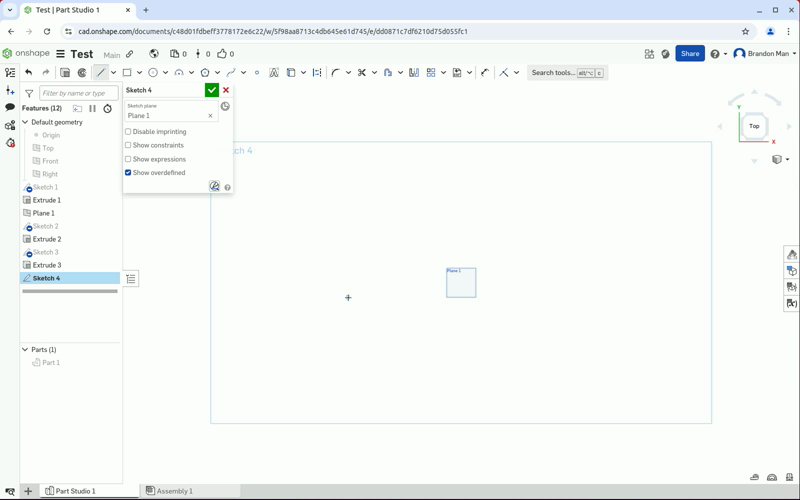
key_down(shift)
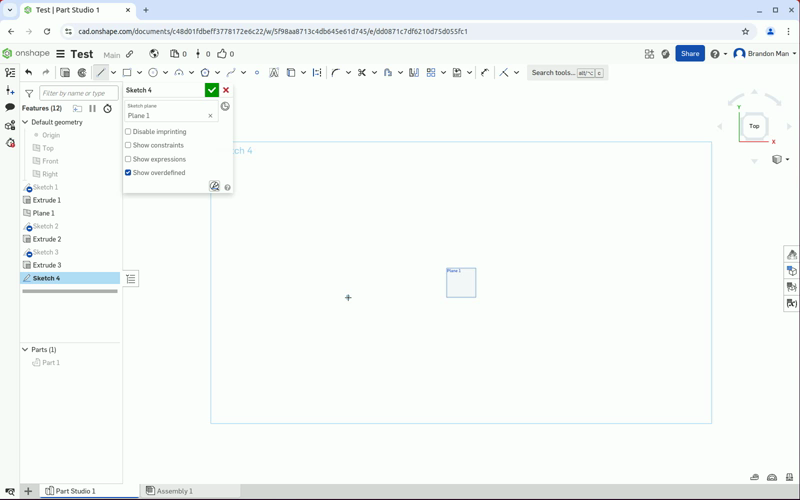
mouse_move(378, 297)
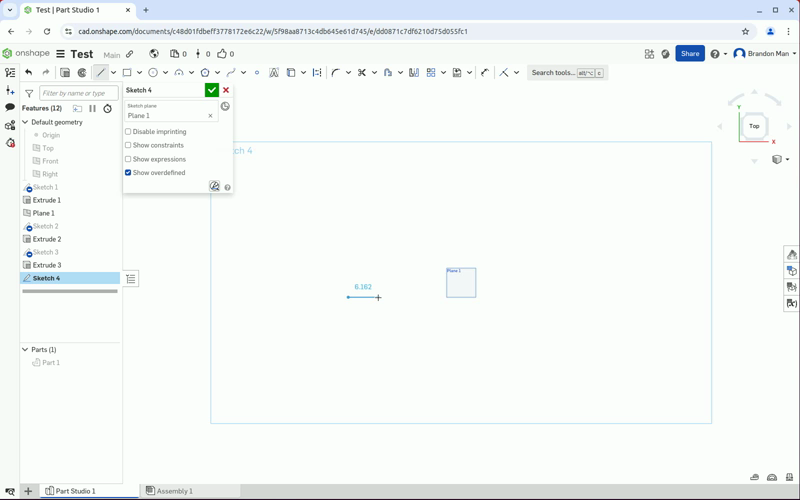
mouse_move(391, 297)
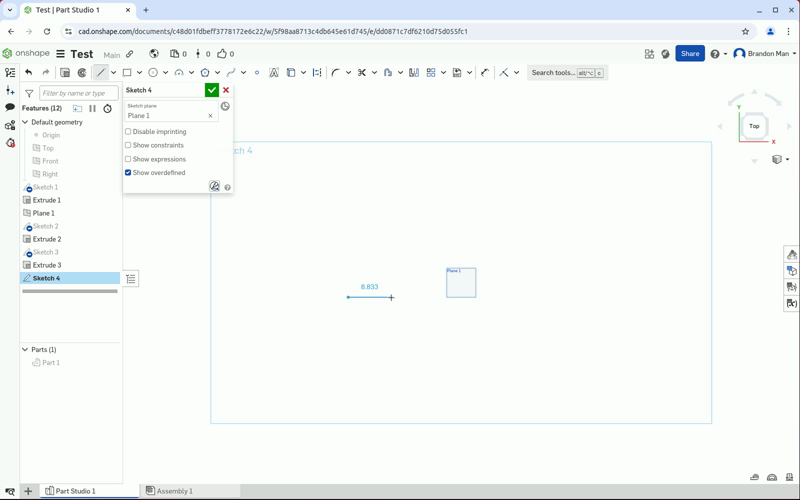
click(391, 297)
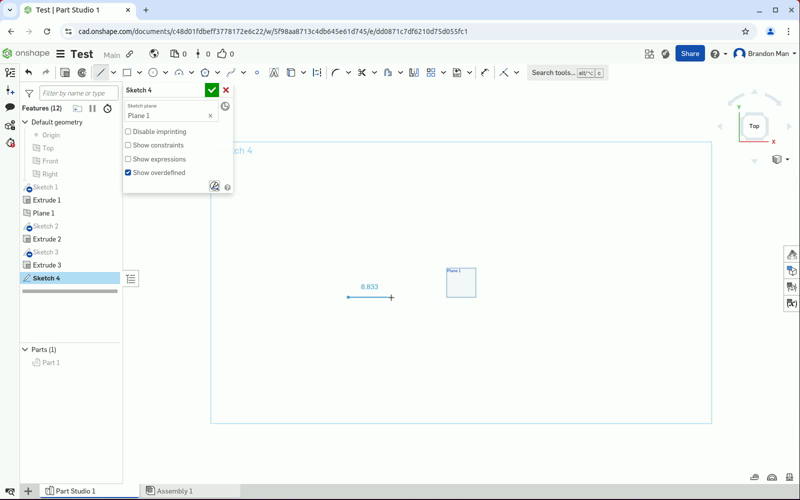
key_up(shift)
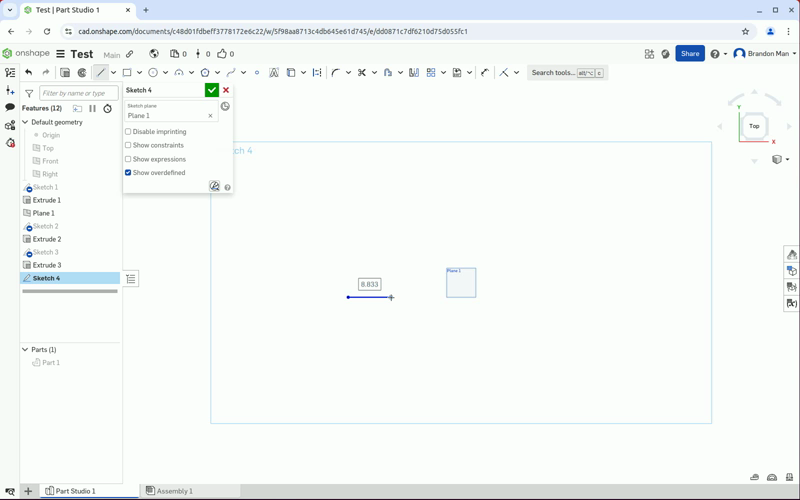
key_down(shift)
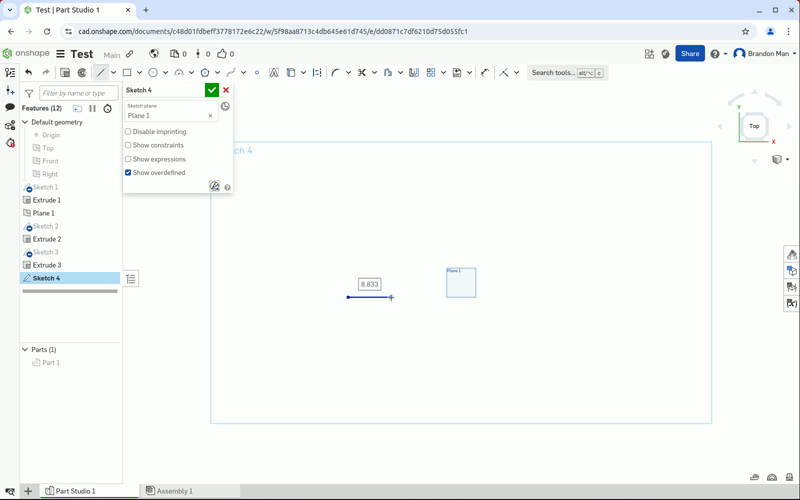
mouse_move(421, 297)
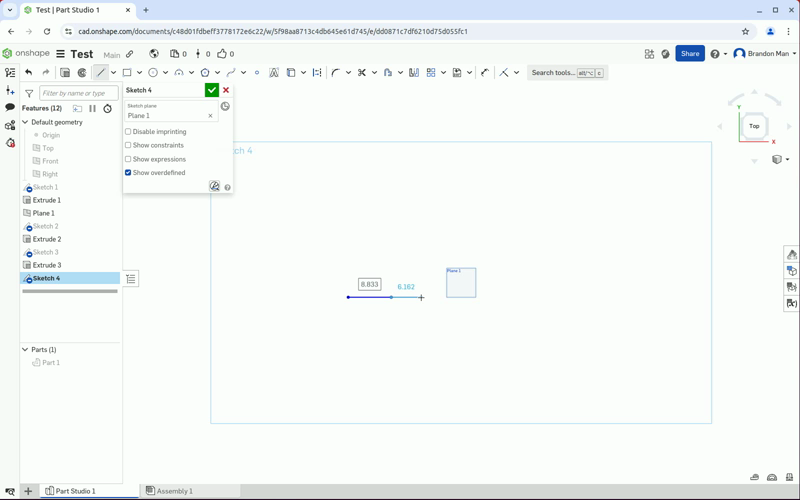
mouse_move(391, 268)
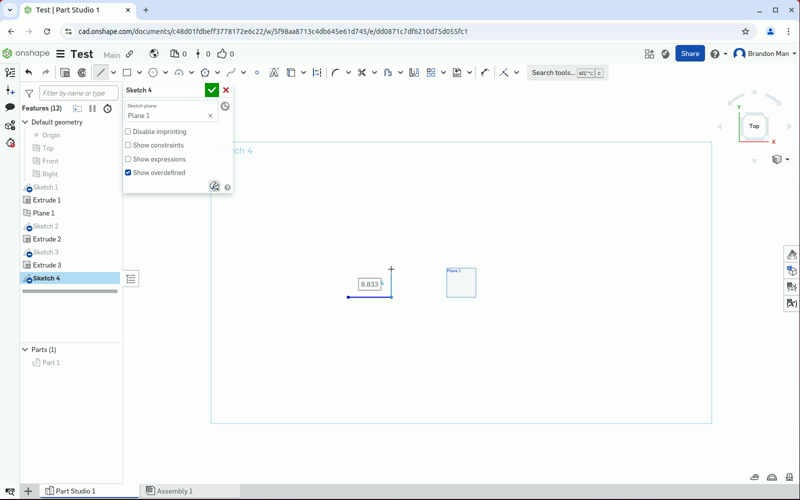
click(391, 268)
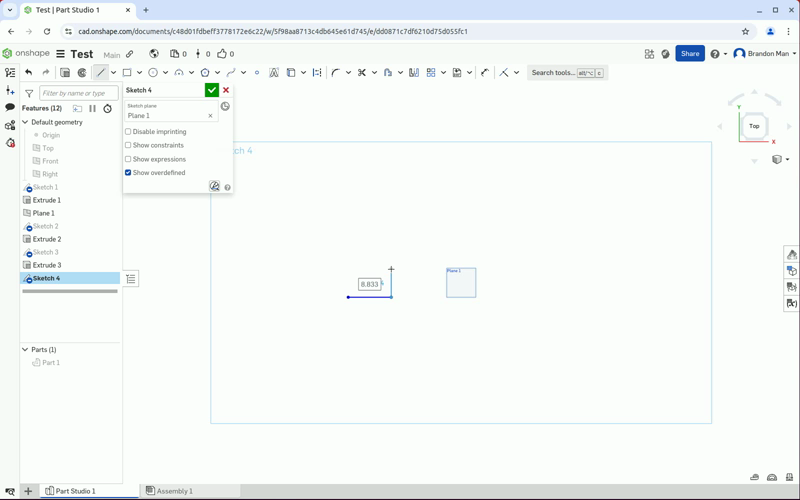
key_up(shift)
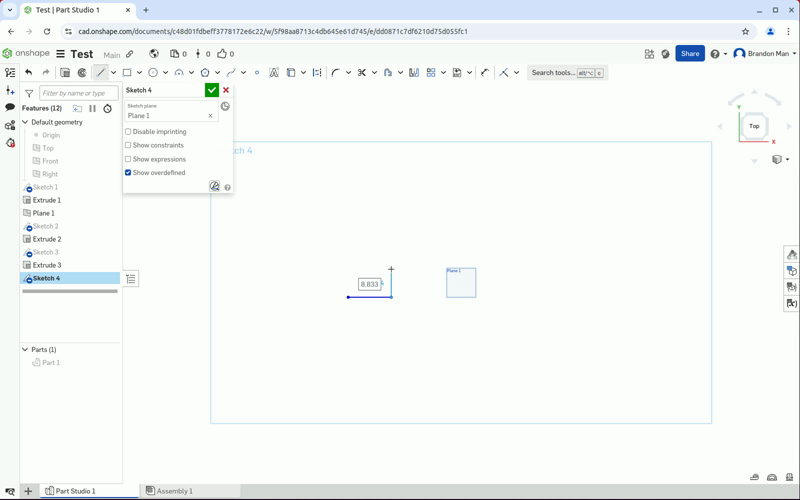
key_down(shift)
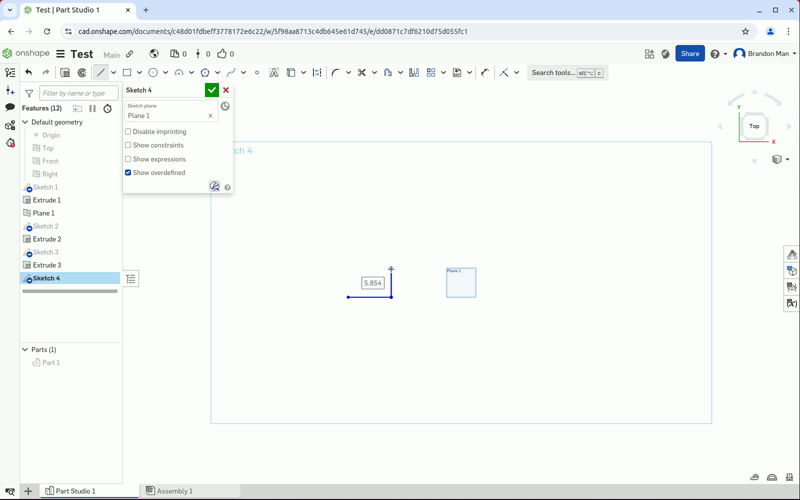
mouse_move(421, 268)
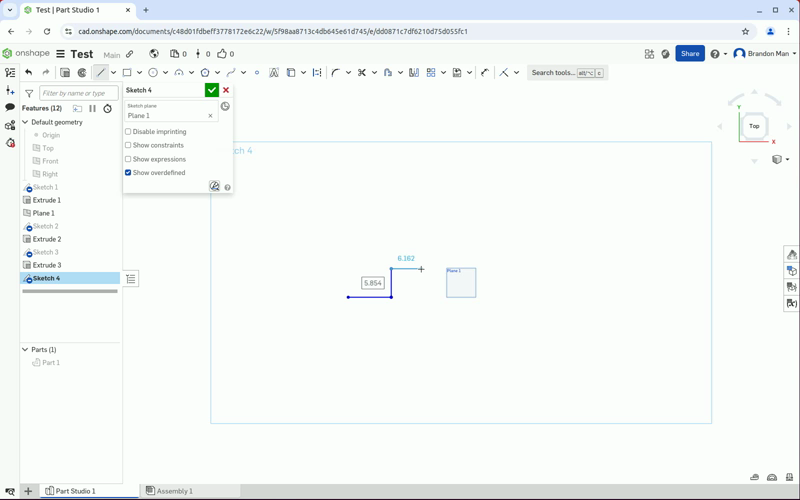
mouse_move(348, 268)
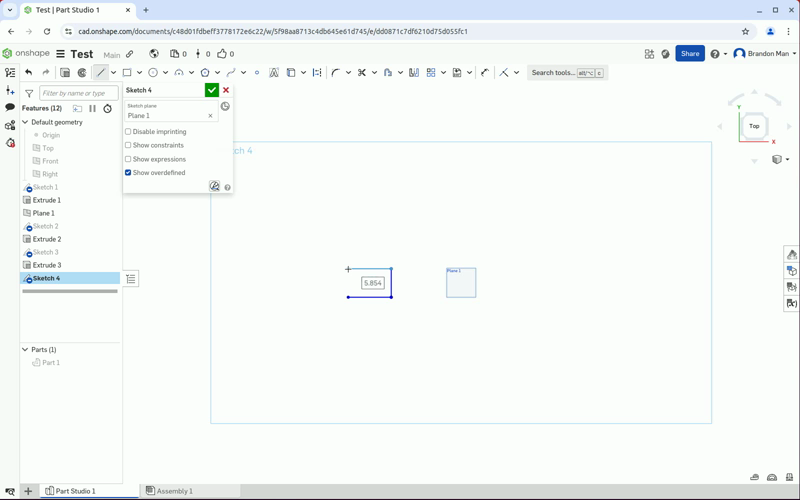
click(348, 268)
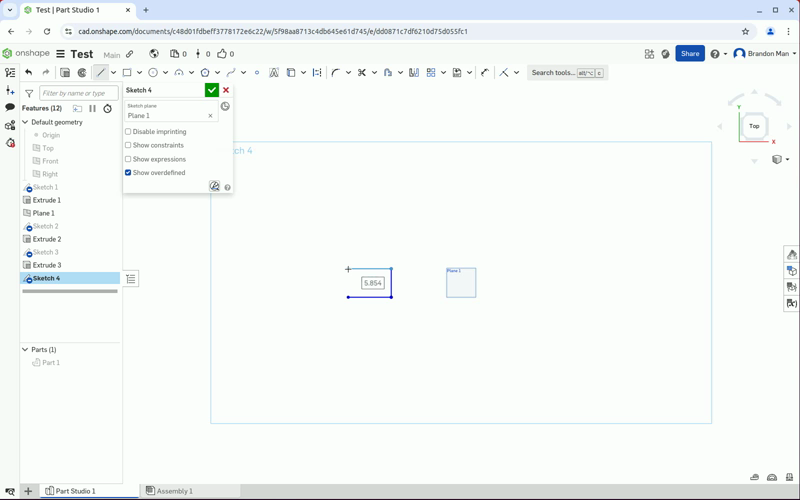
key_up(shift)
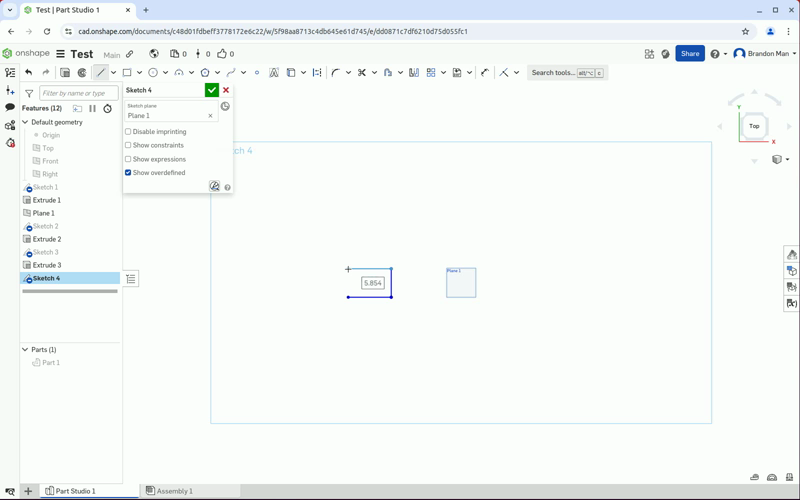
mouse_move(378, 268)
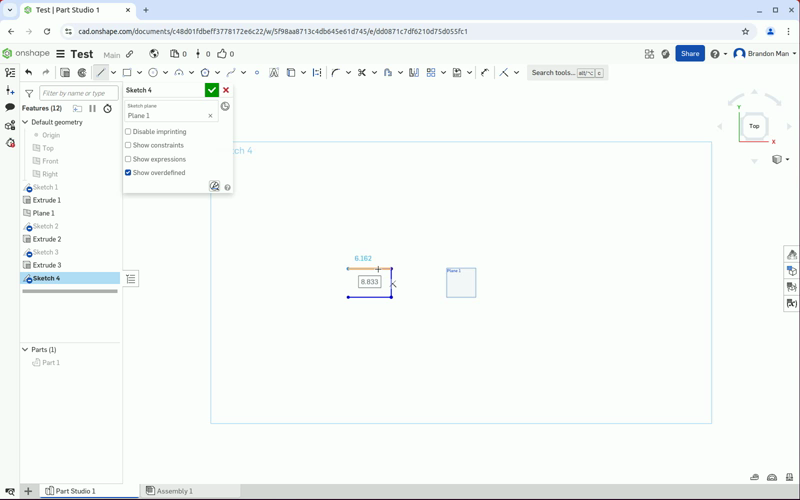
key_down(shift)
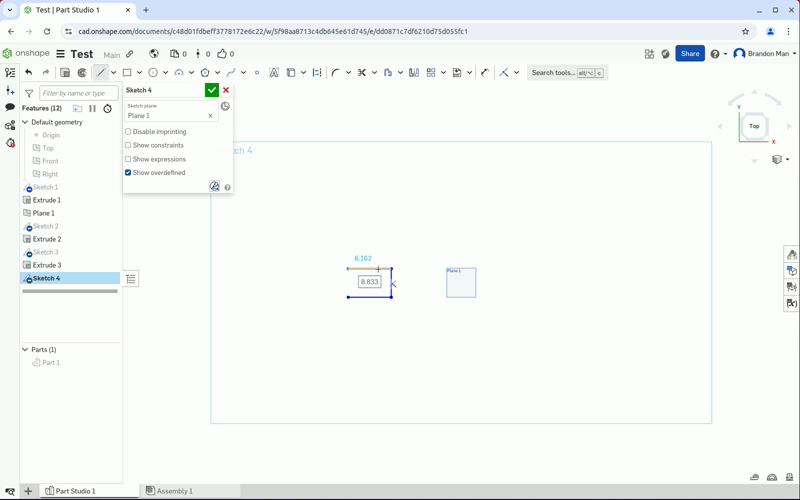
mouse_move(348, 297)
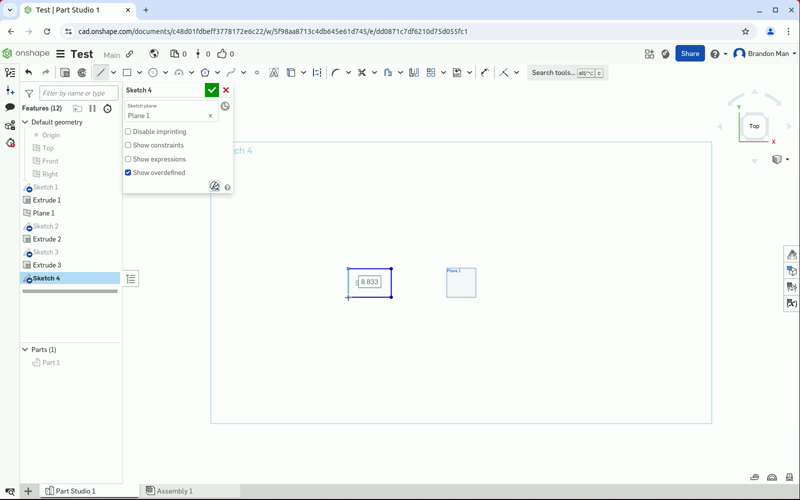
key_up(shift)
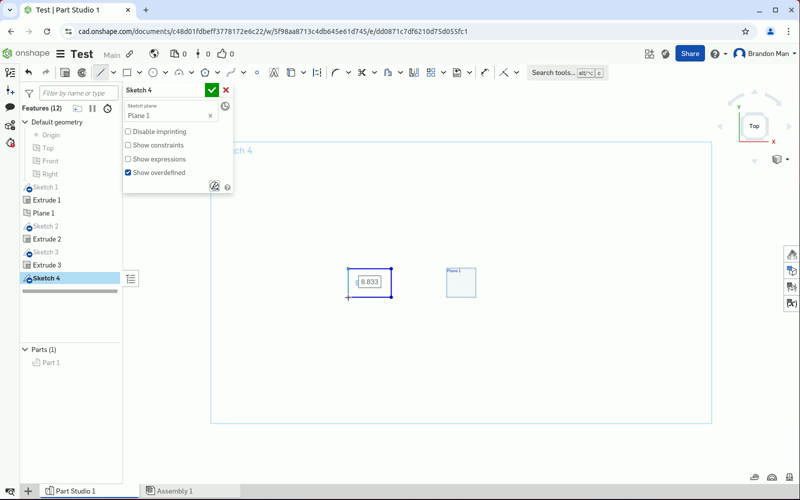
click(348, 297)
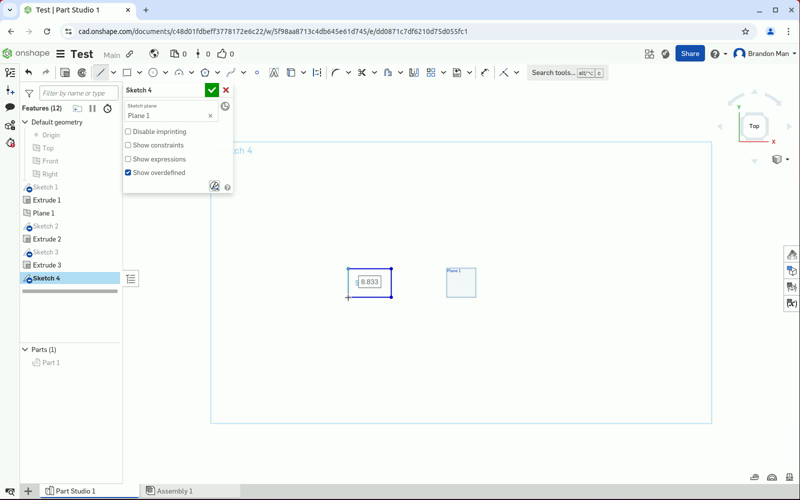
key(esc)
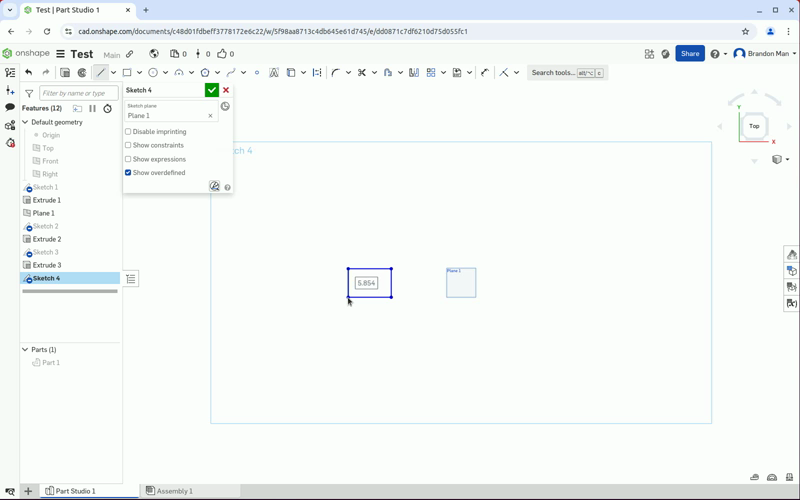
mouse_move(371, 270)
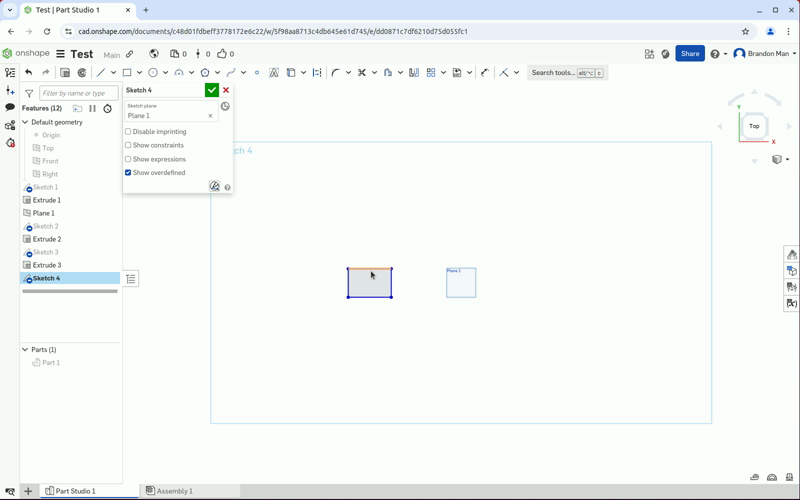
scroll(6)
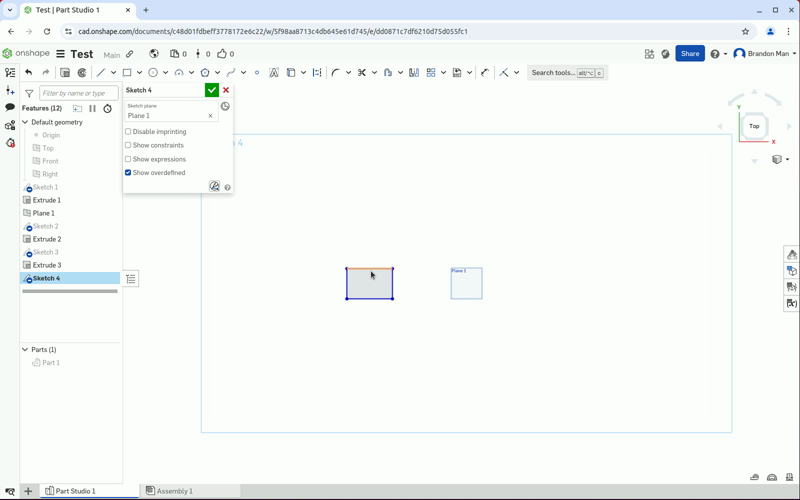
scroll(6)
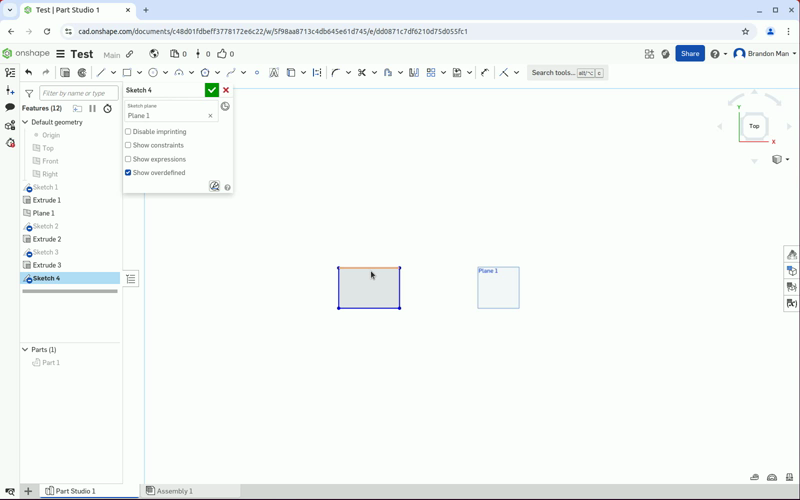
scroll(6)
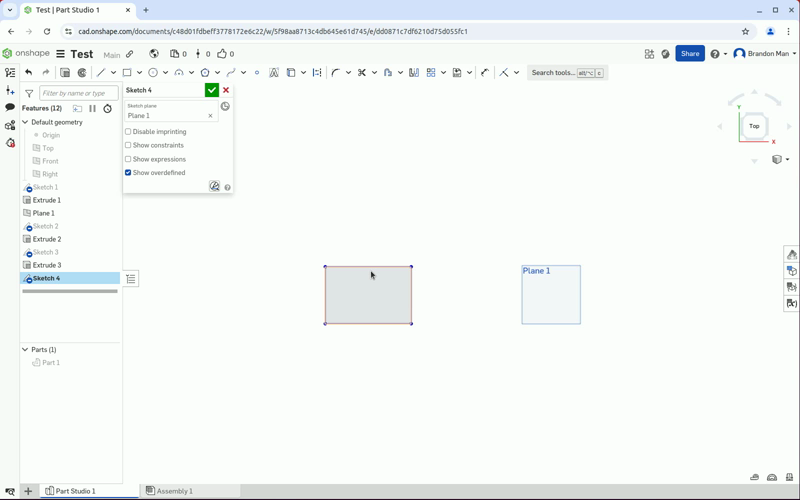
scroll(6)
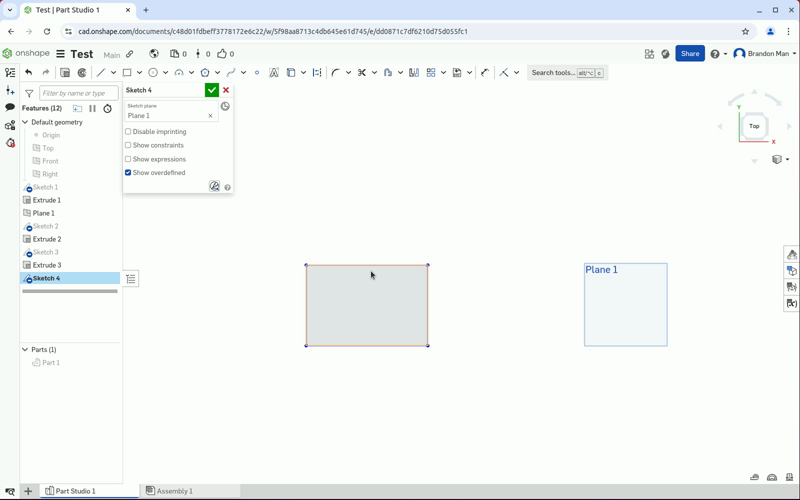
scroll(6)
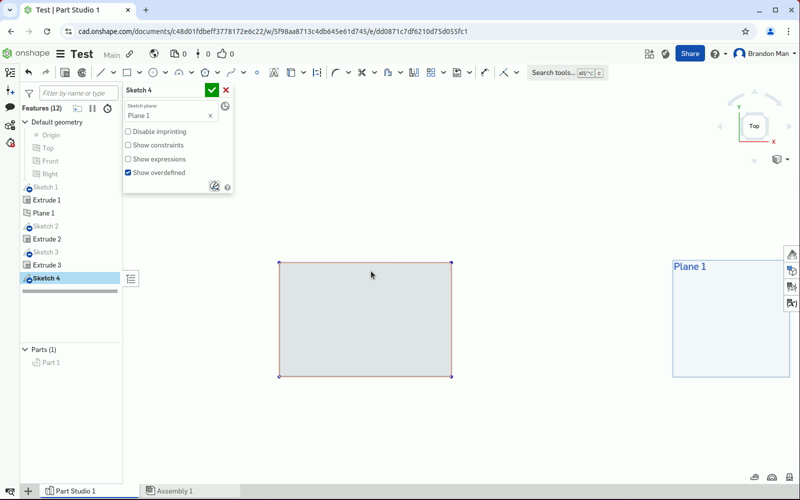
scroll(6)
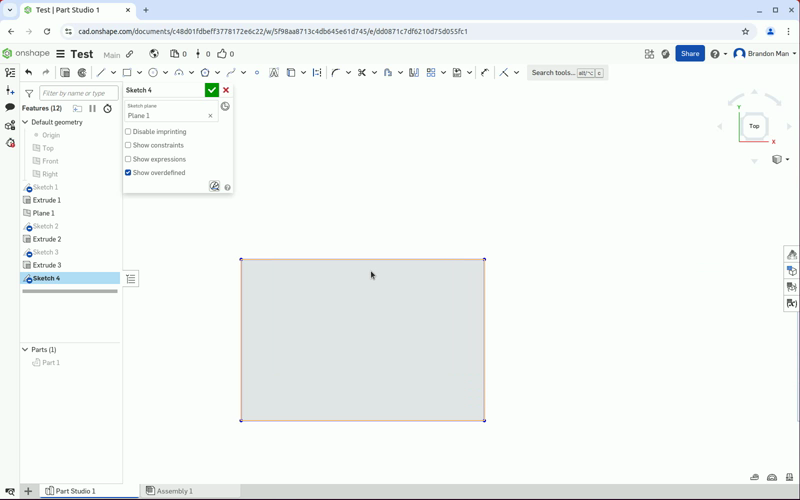
scroll(6)
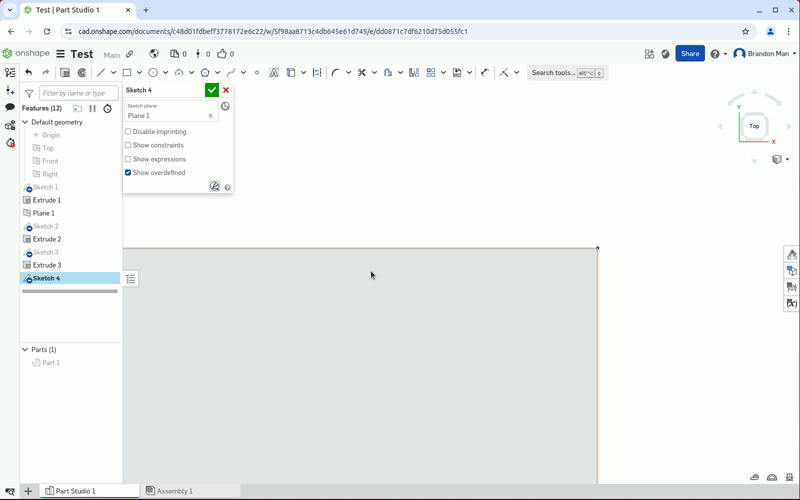
click(371, 270)
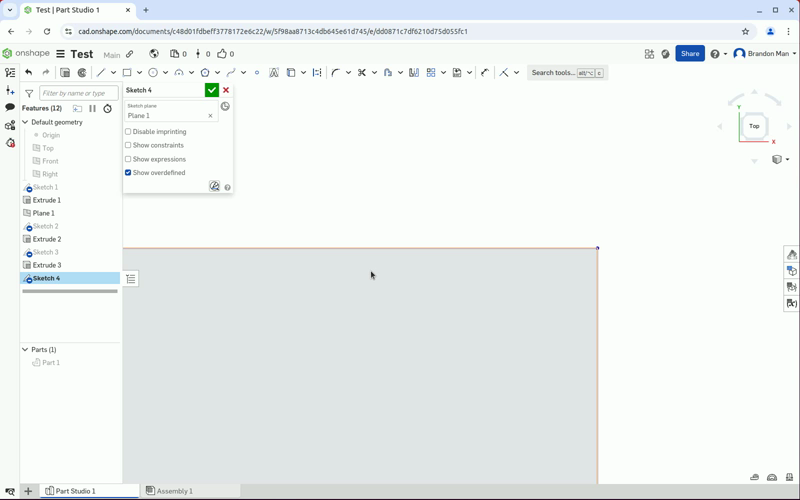
scroll(-6)
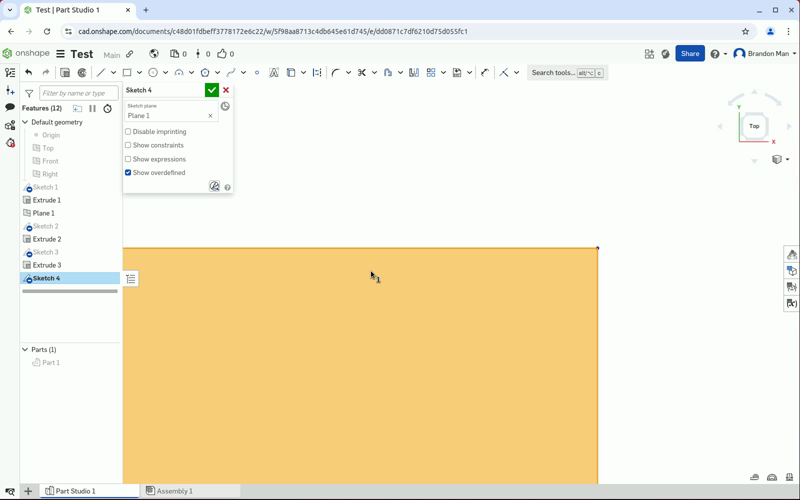
scroll(-6)
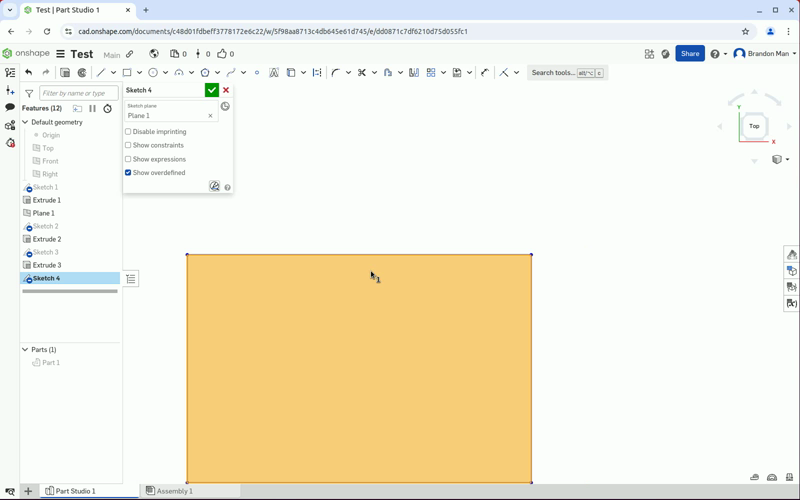
scroll(-6)
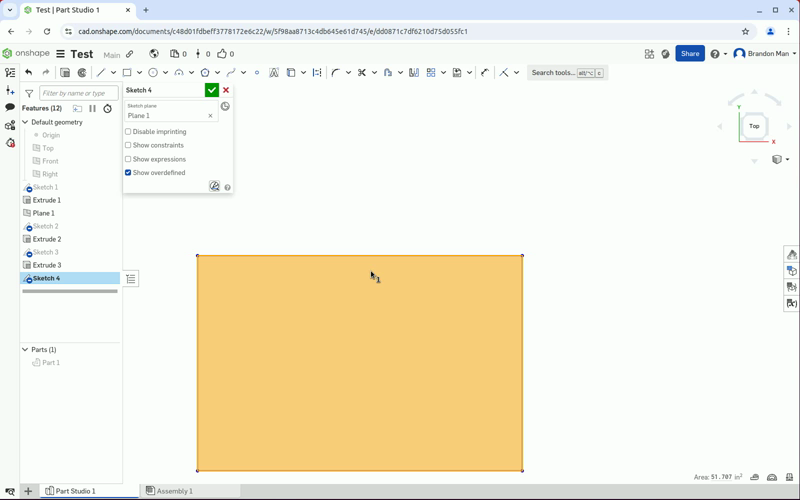
scroll(-6)
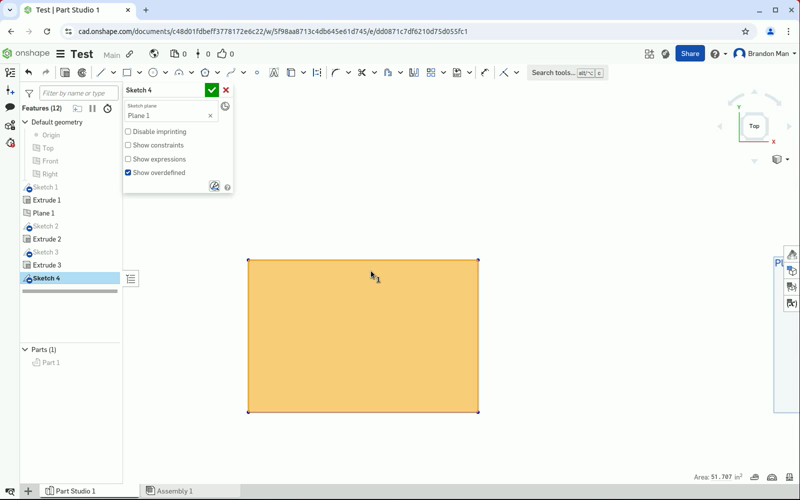
scroll(-6)
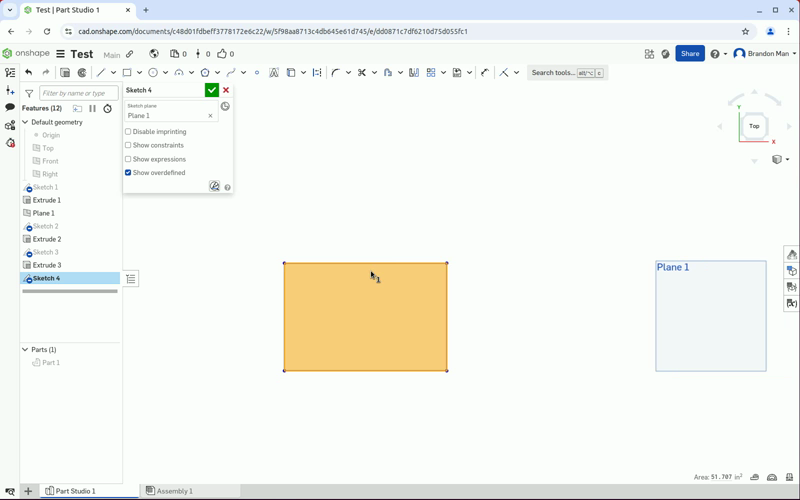
scroll(-6)
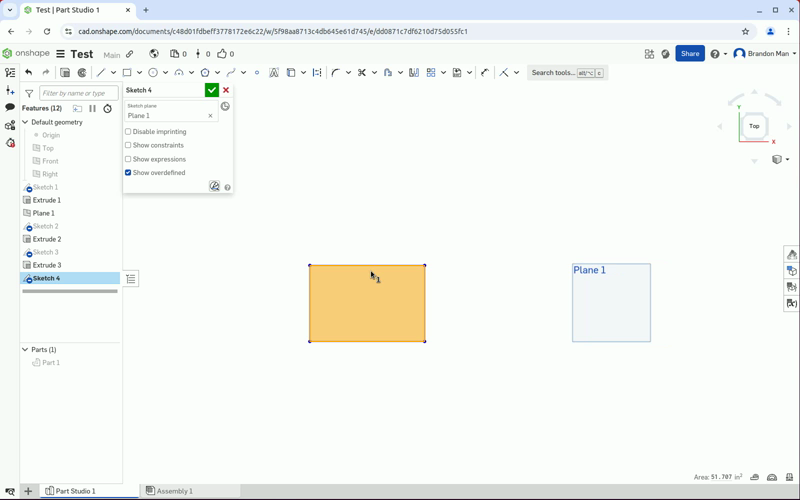
scroll(-6)
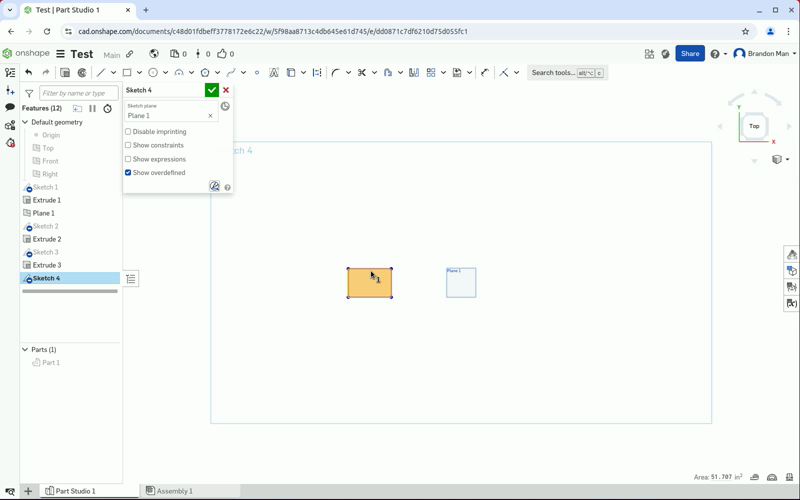
mouse_move(73, 352)
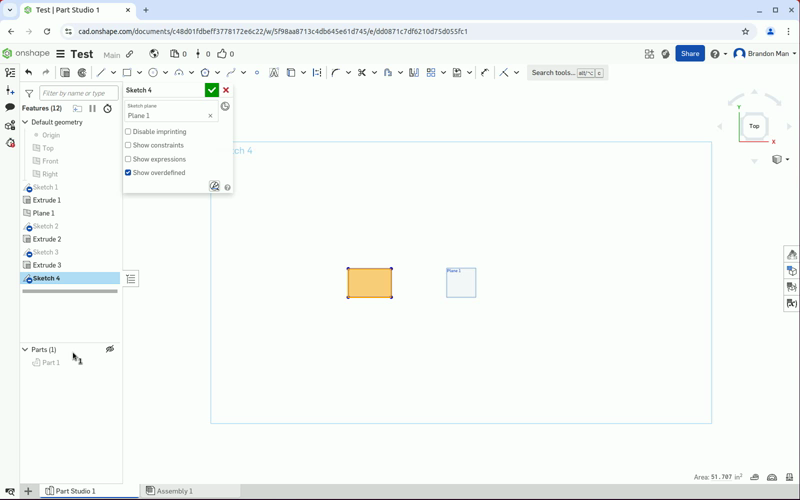
key(shift+y)
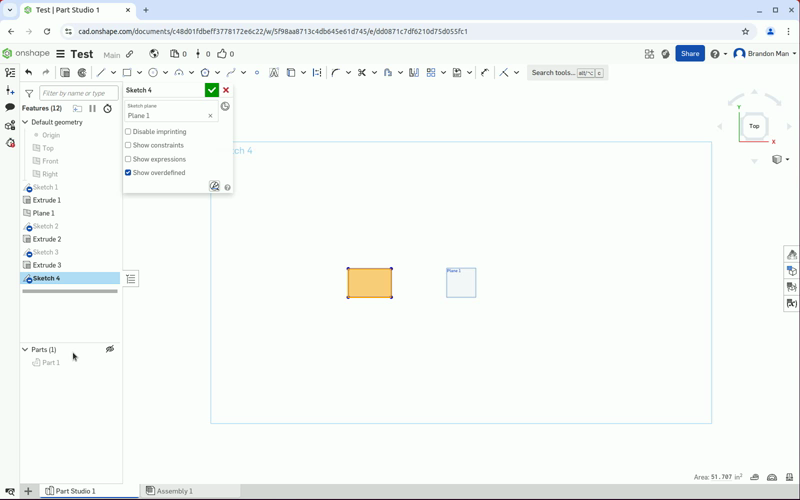
key(shift+e)
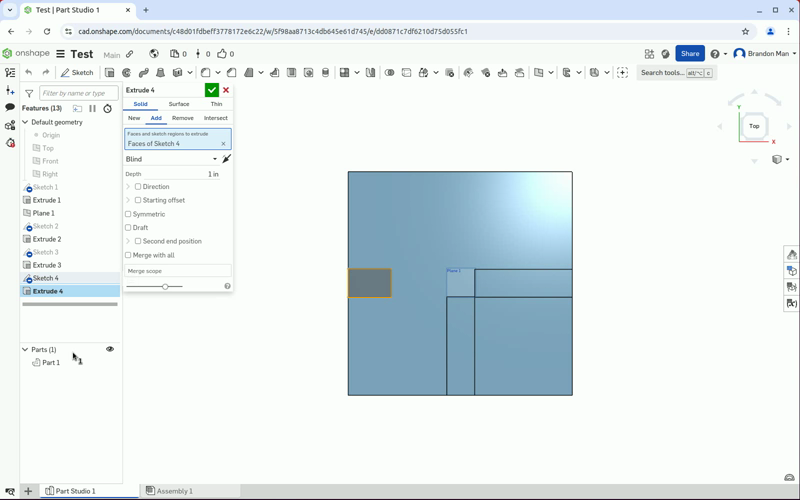
mouse_move(143, 106)
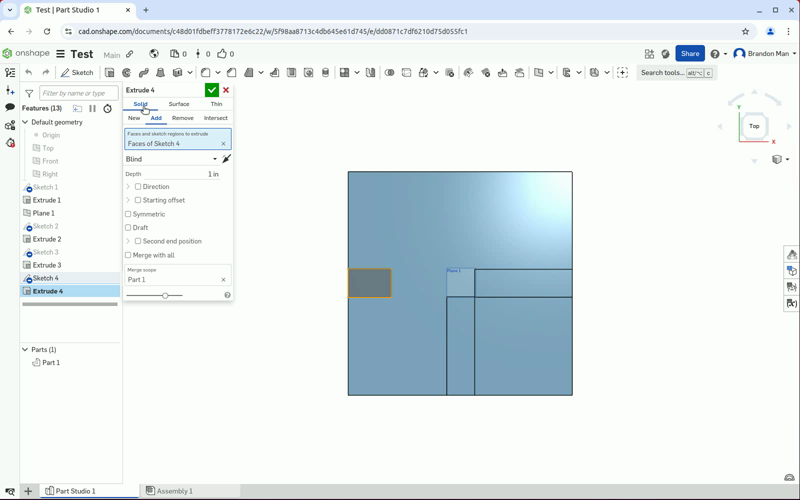
click(143, 106)
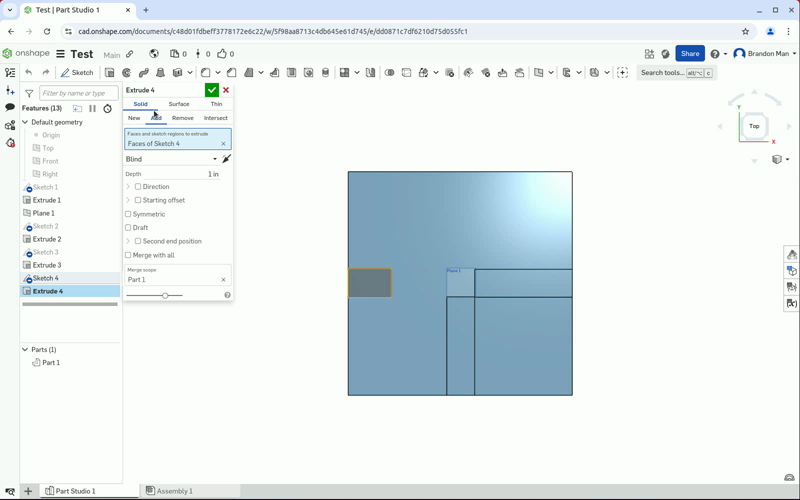
mouse_move(186, 120)
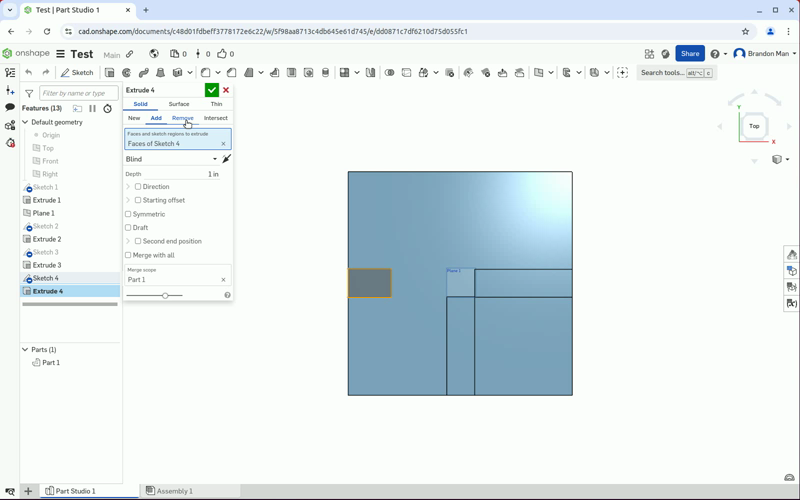
click(186, 120)
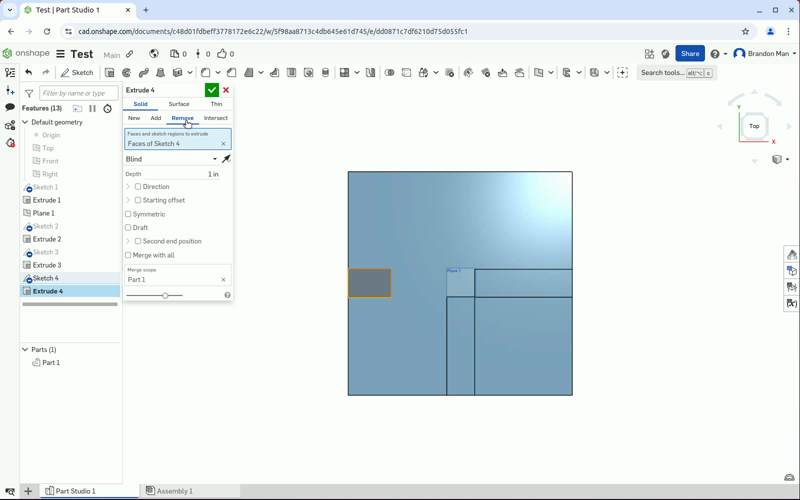
key(tab, 4)
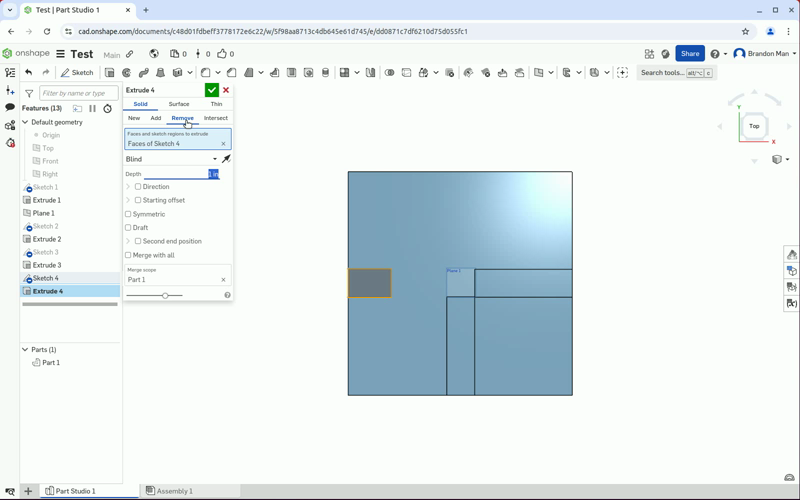
text(2.889)
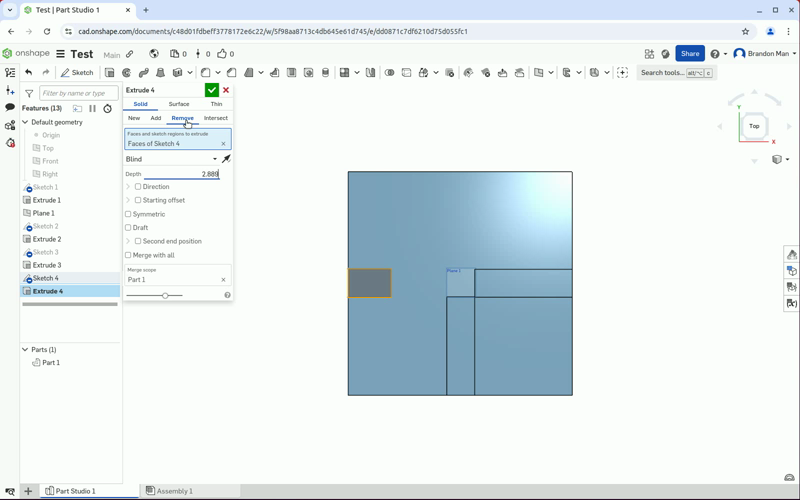
key(tab, 6)
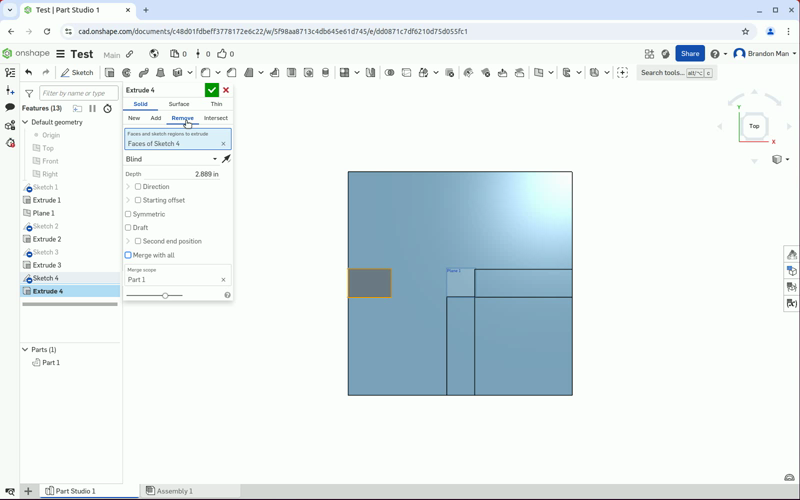
key(space)
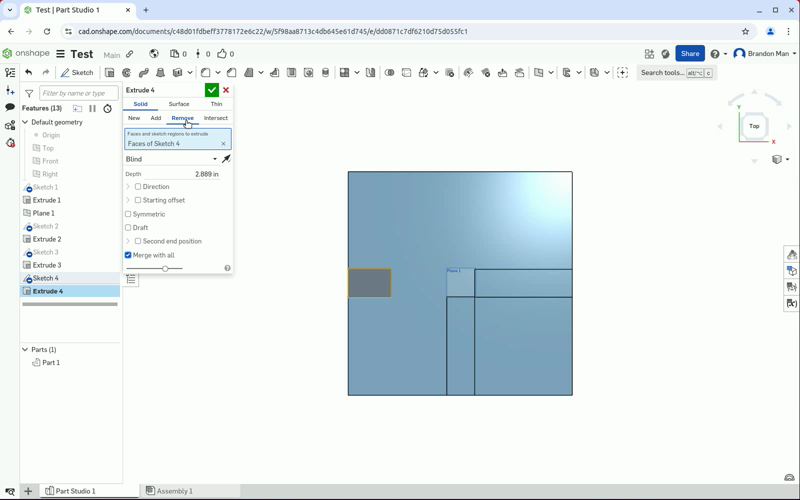
key(enter)
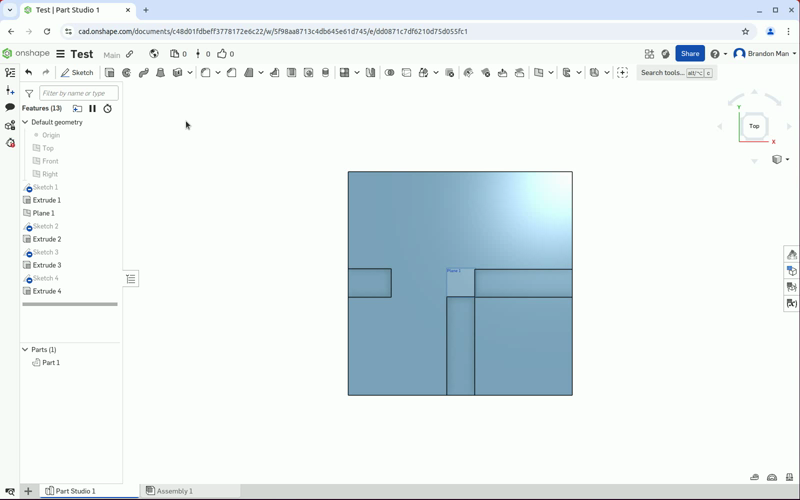
key(shift+h)
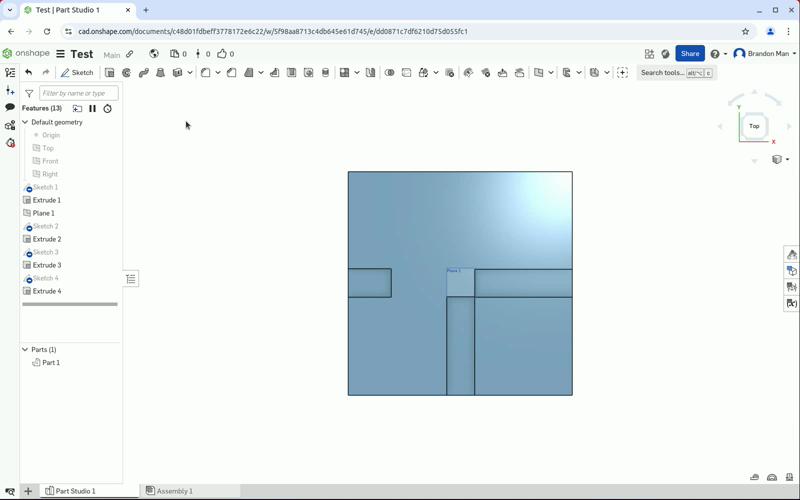
key(shift+h)
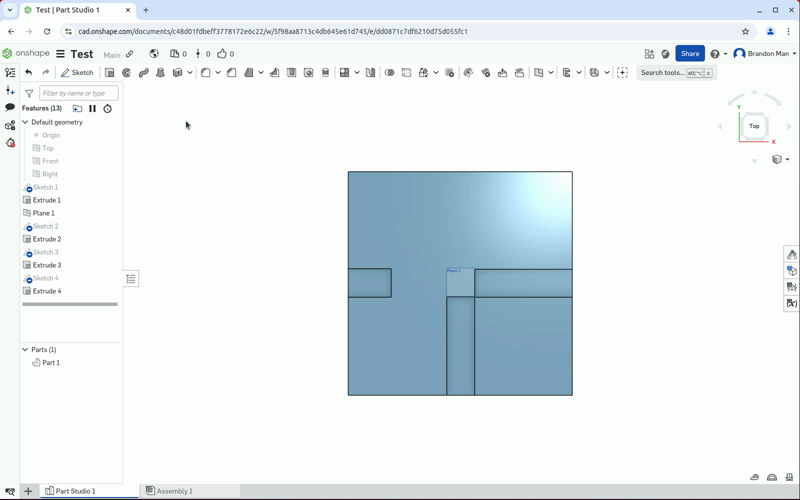
mouse_move(73, 189)
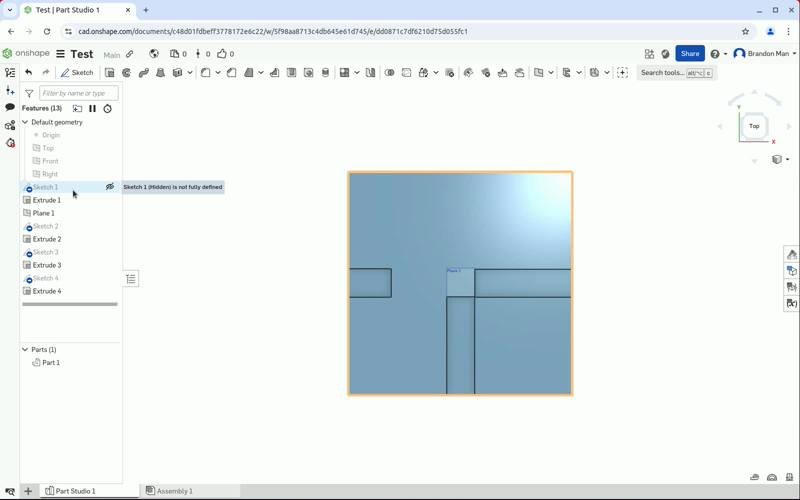
click(73, 189)
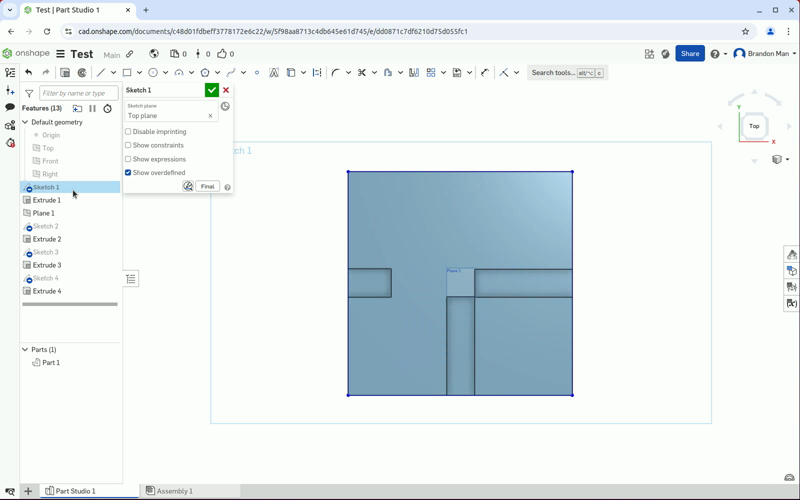
mouse_move(229, 92)
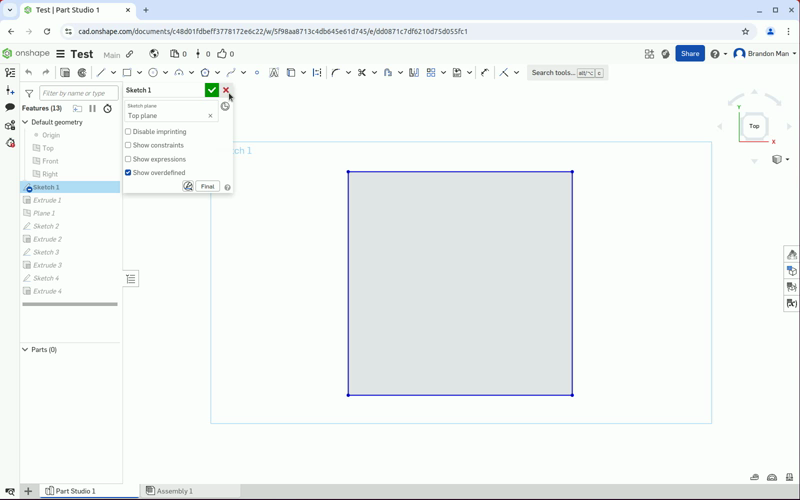
click(229, 92)
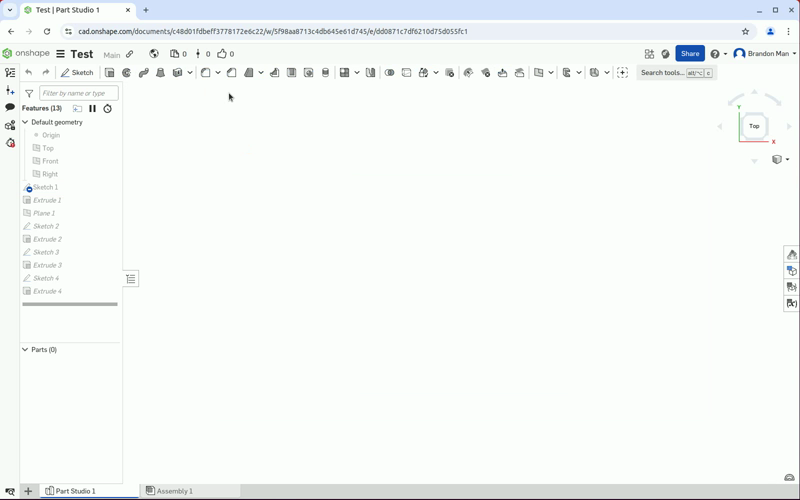
key(shift+s)
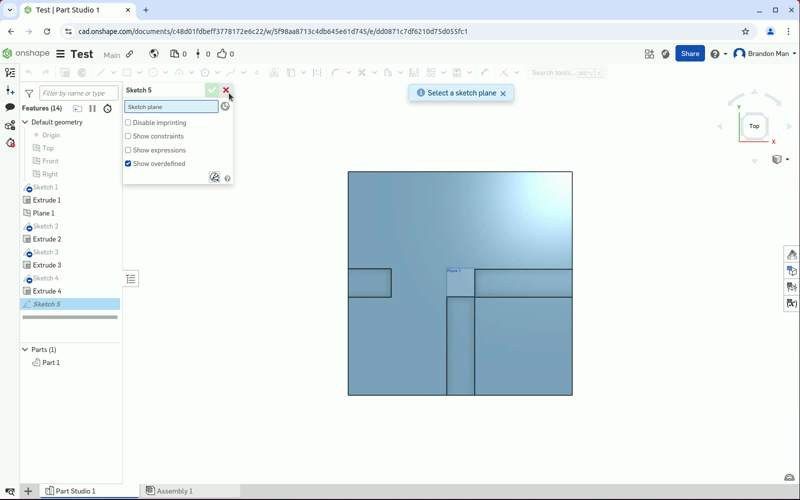
mouse_move(73, 215)
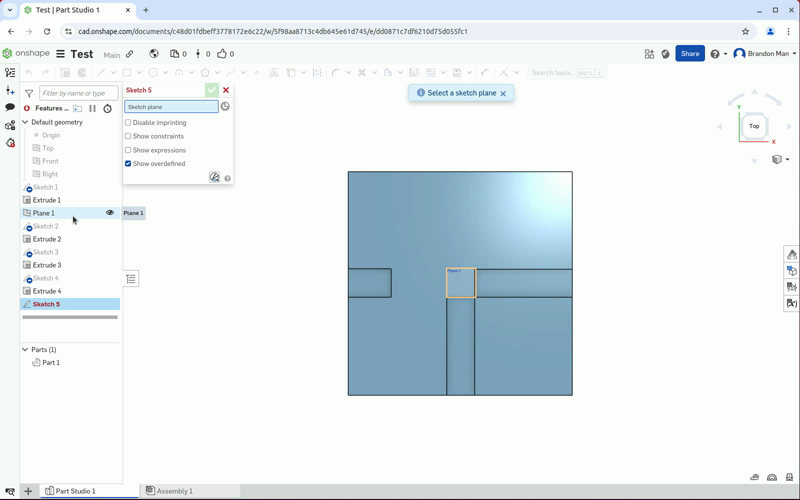
click(73, 215)
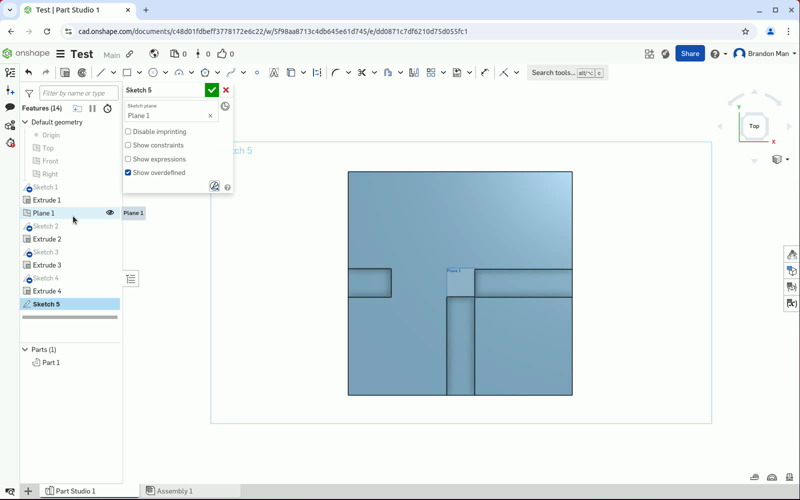
mouse_move(73, 352)
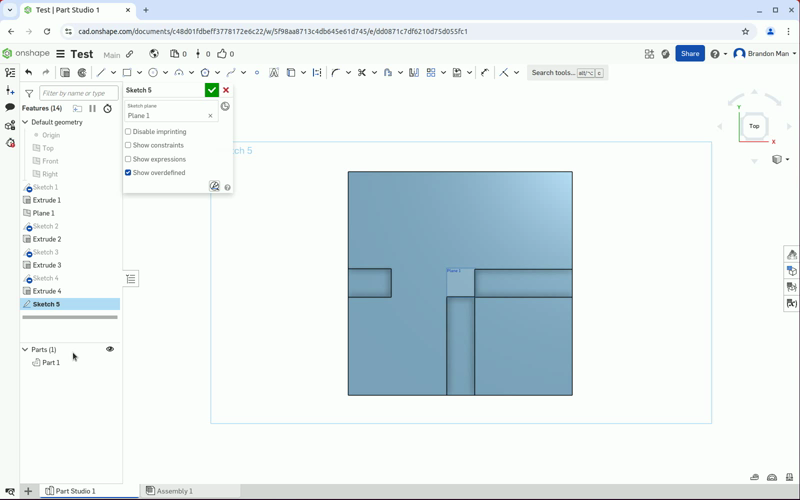
key(y)
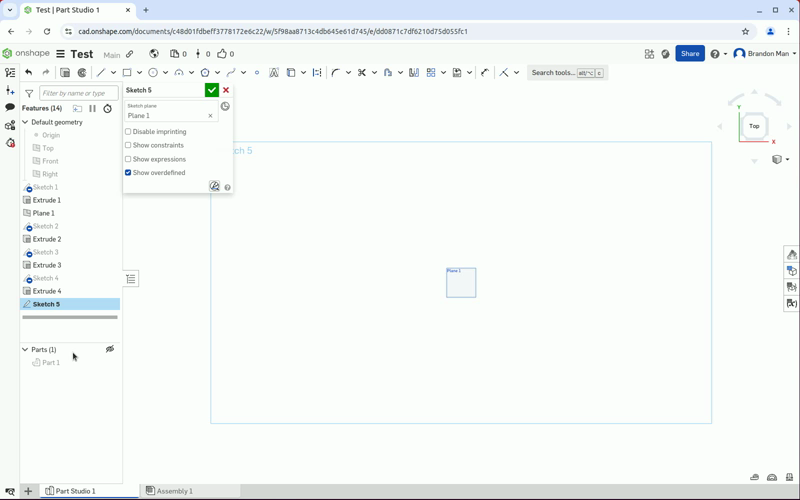
key(l)
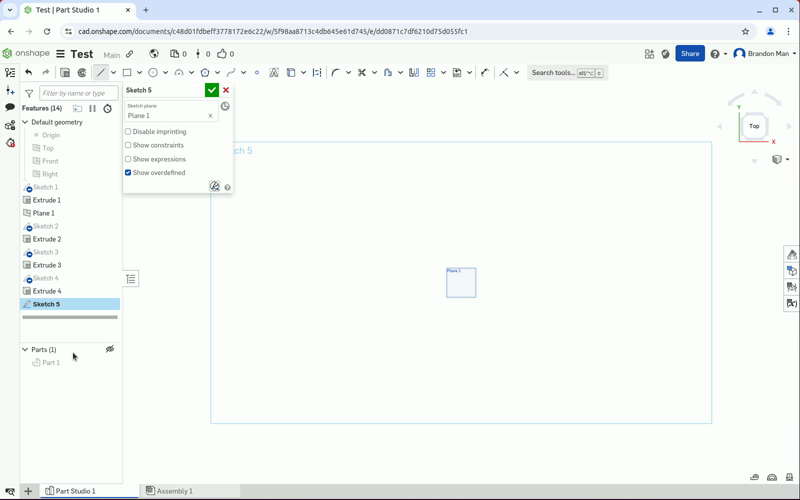
key_down(shift)
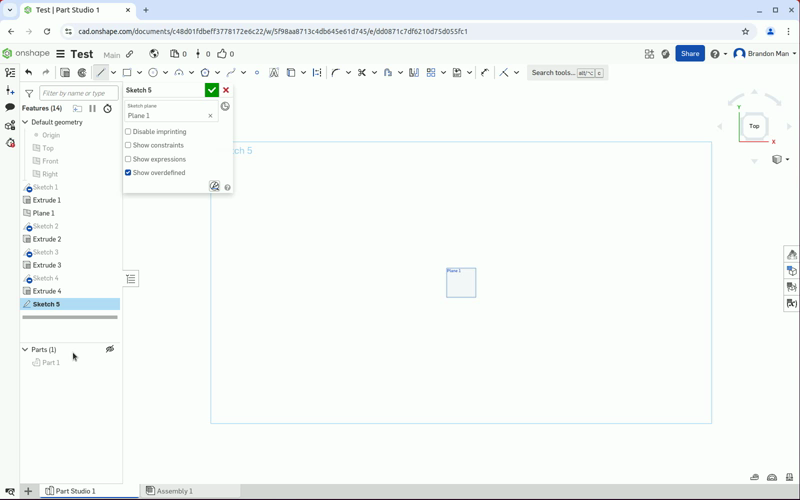
mouse_move(446, 268)
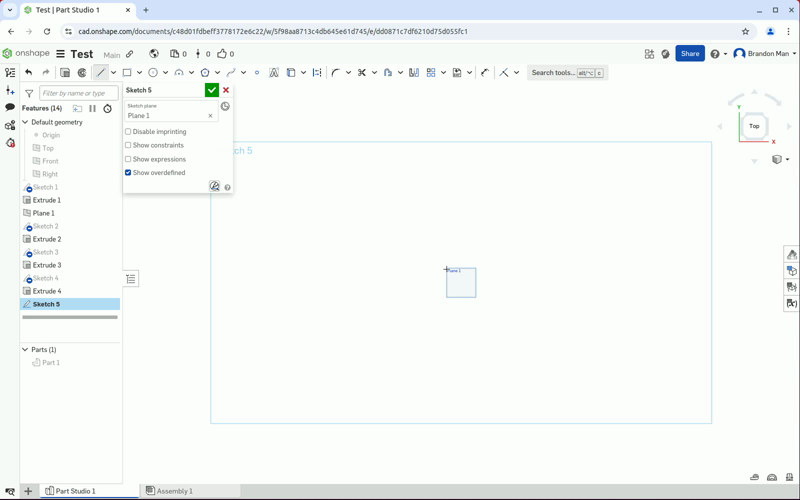
click(446, 268)
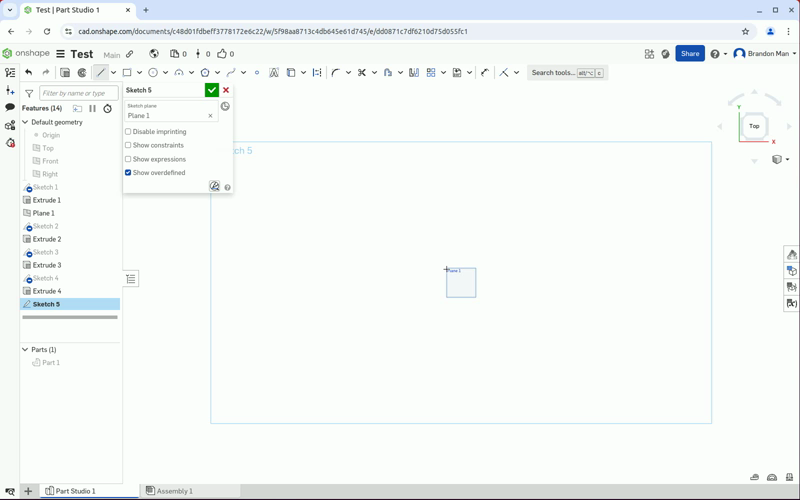
key_up(shift)
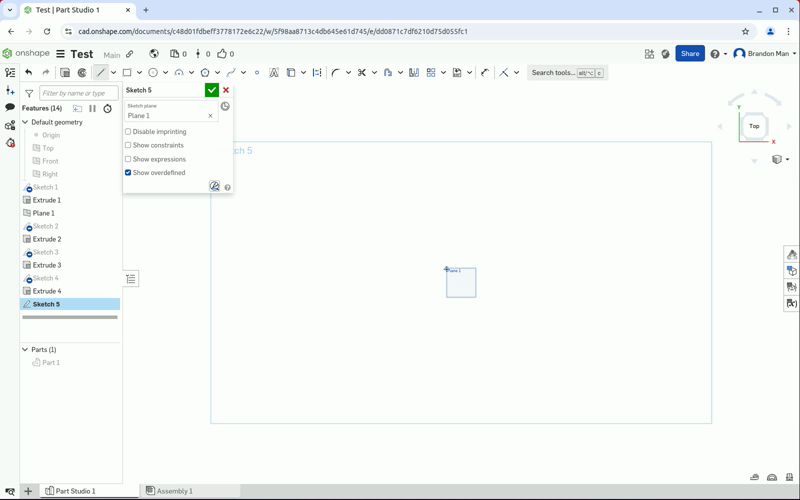
key_down(shift)
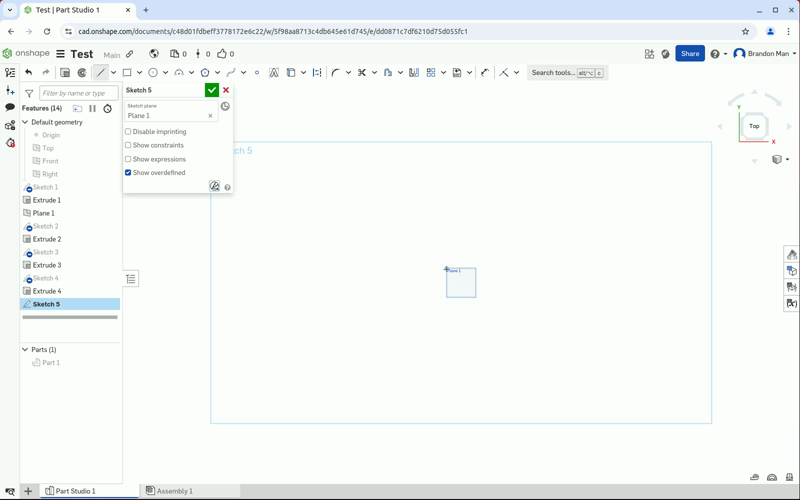
mouse_move(476, 268)
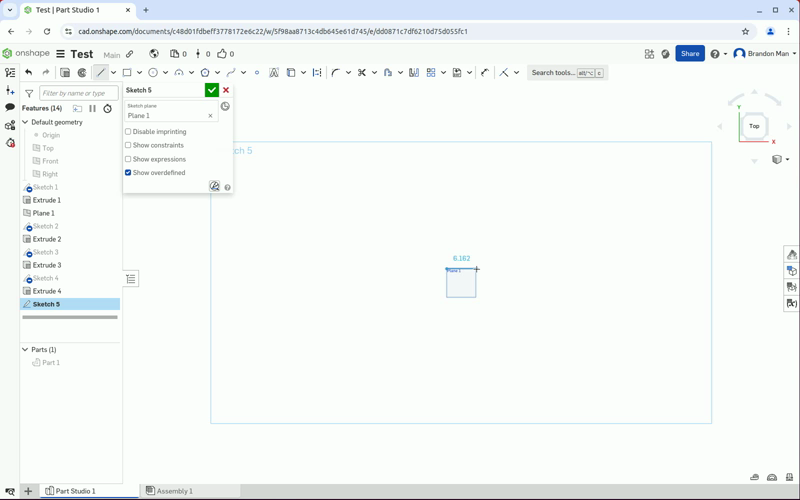
mouse_move(474, 268)
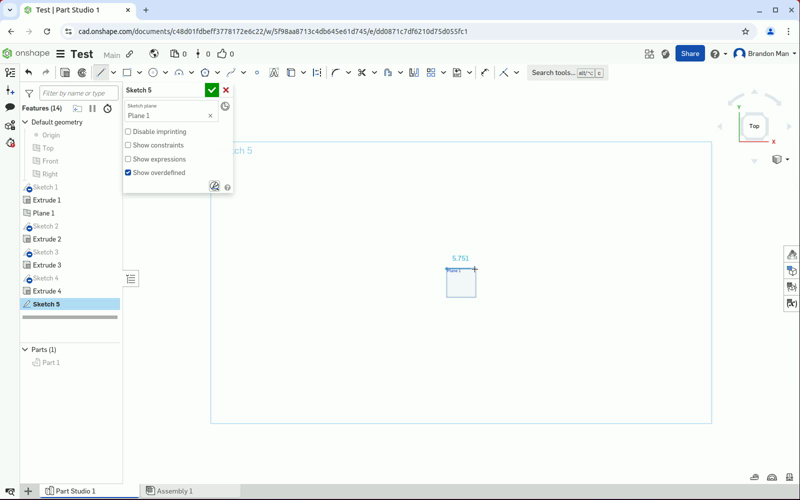
click(474, 268)
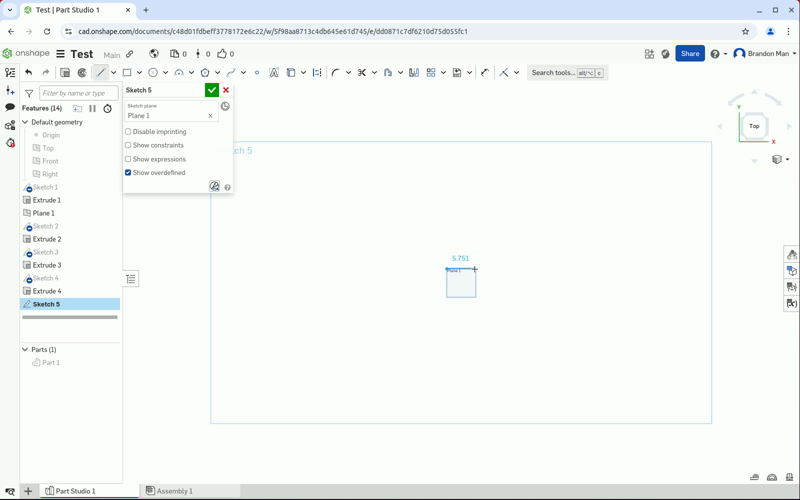
key_up(shift)
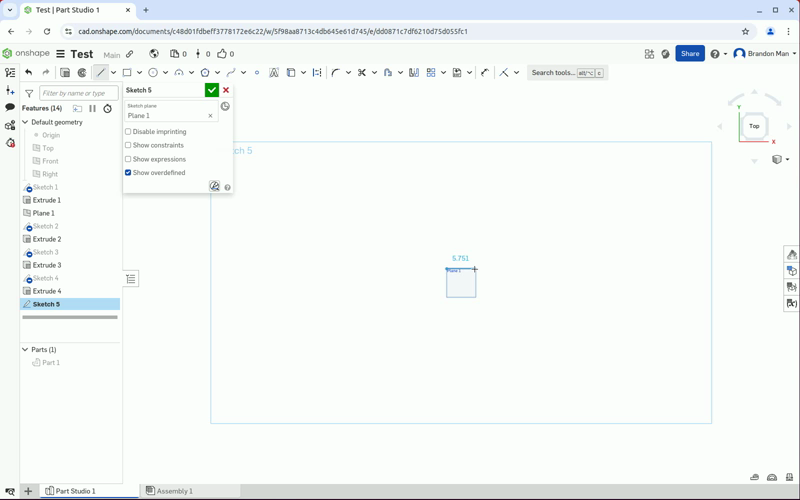
key_down(shift)
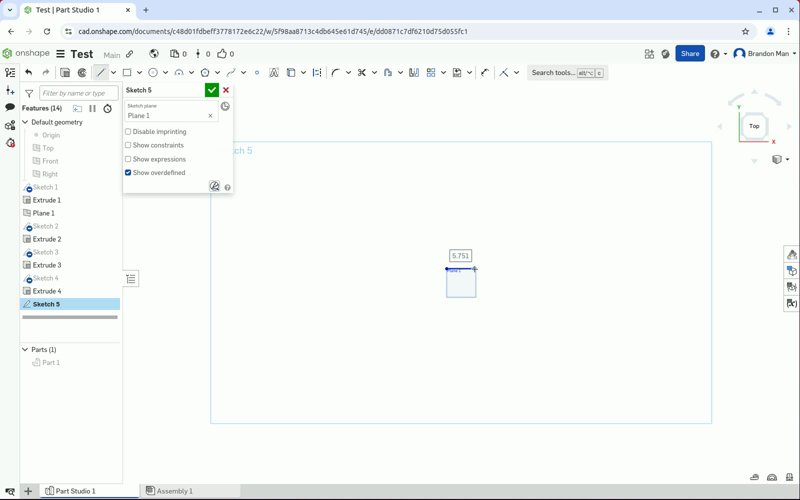
mouse_move(474, 170)
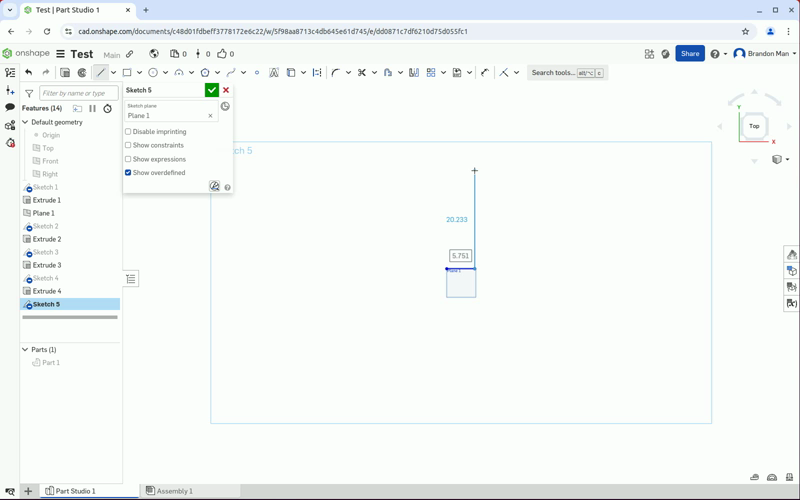
click(474, 170)
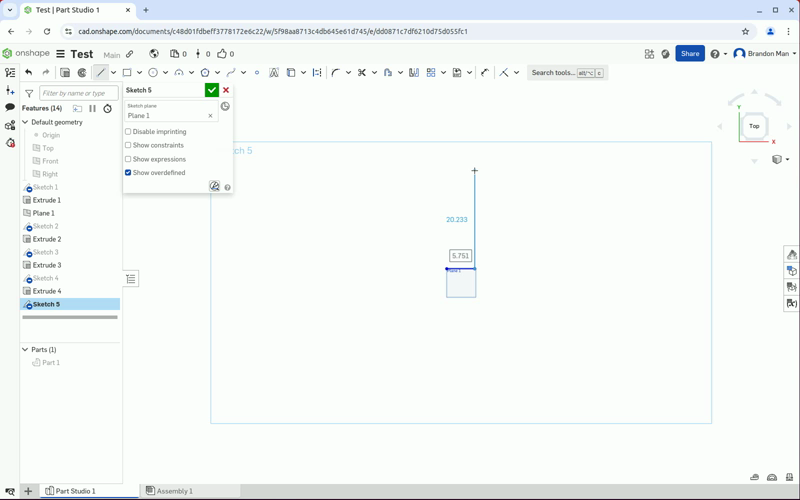
key_up(shift)
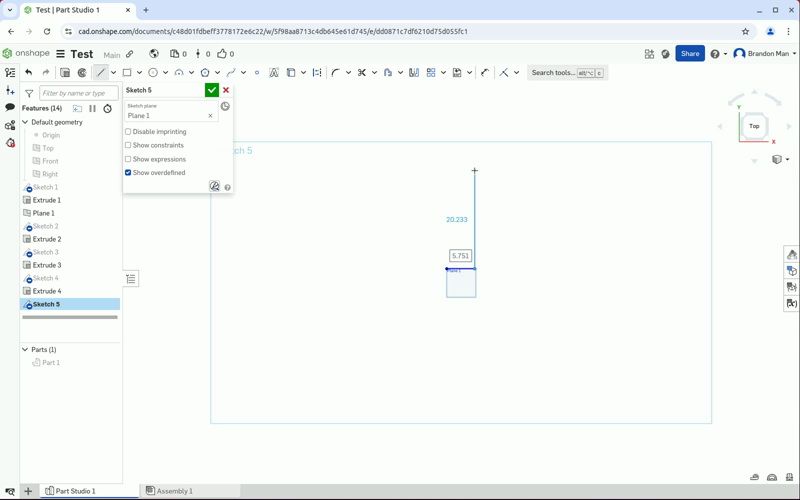
key_down(shift)
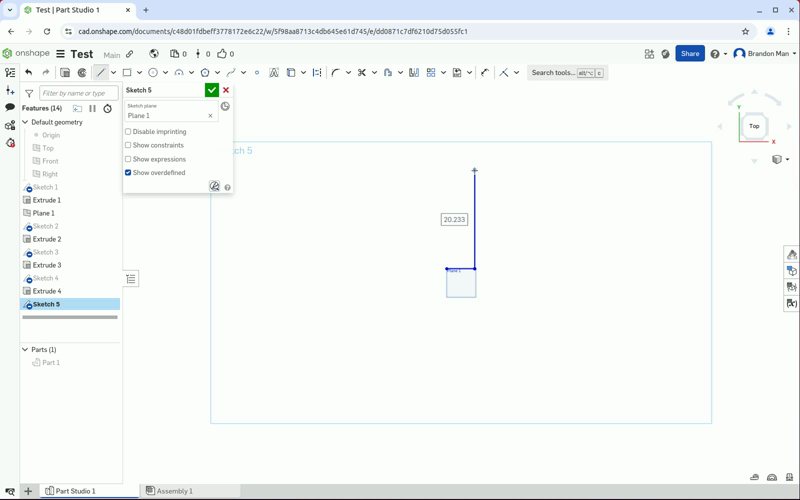
mouse_move(504, 170)
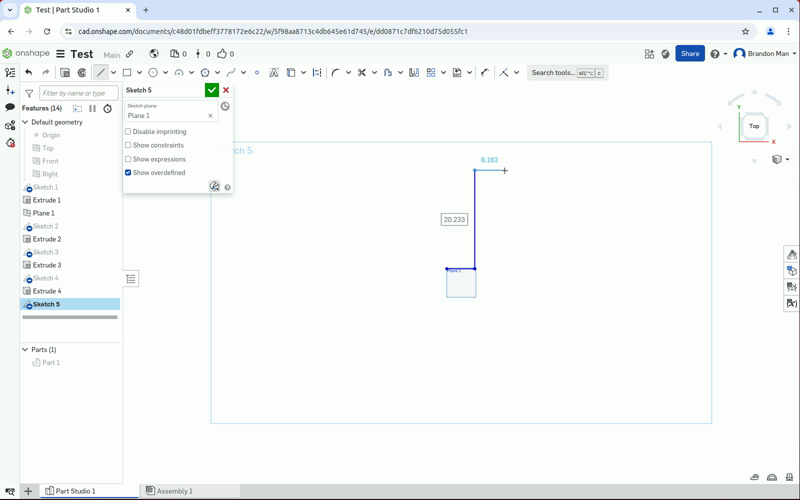
mouse_move(446, 170)
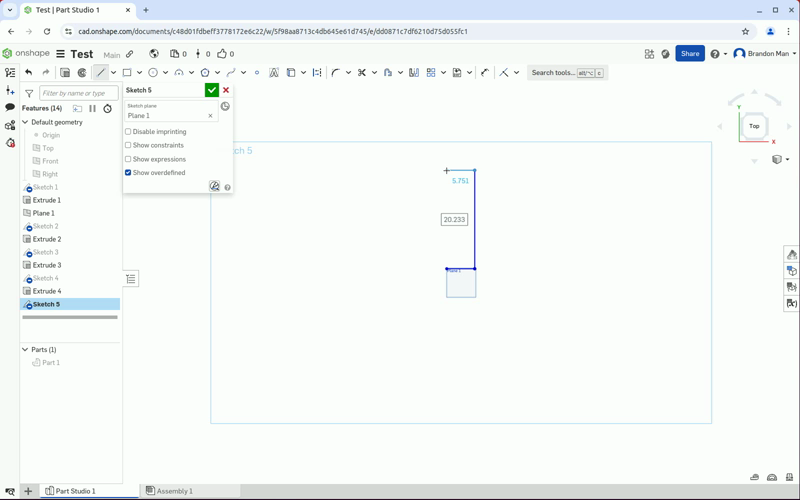
click(446, 170)
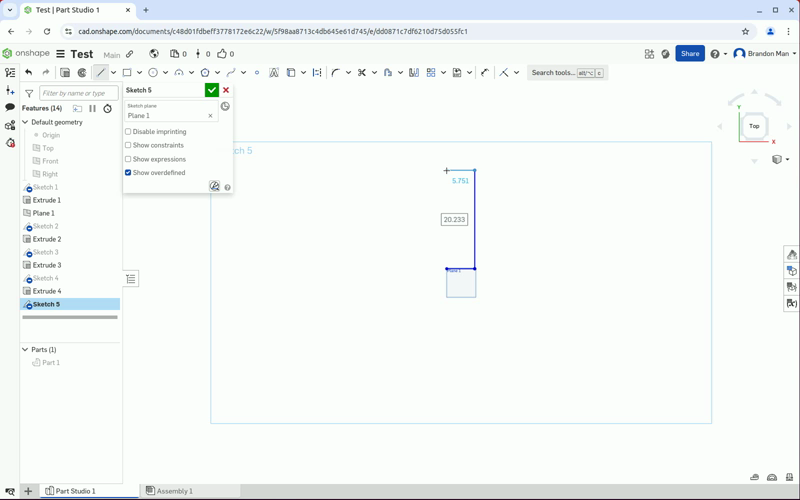
key_up(shift)
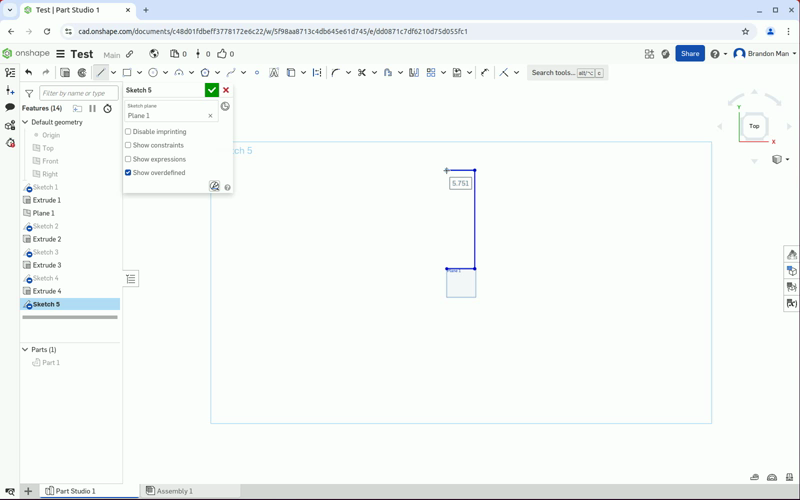
key_down(shift)
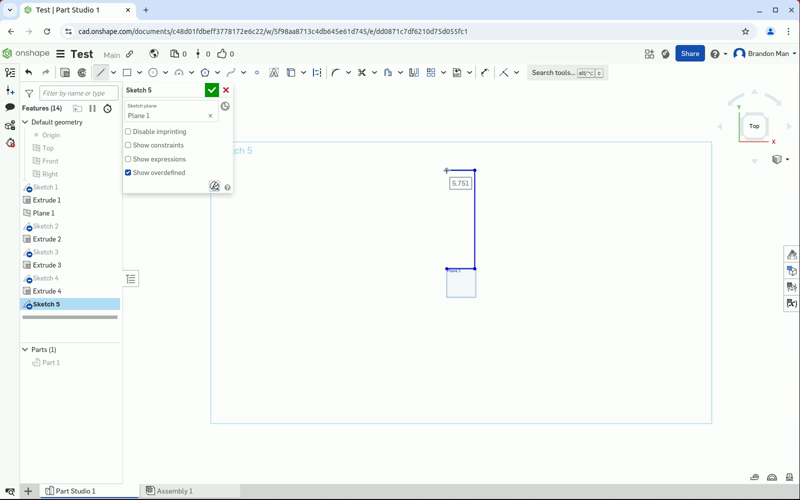
mouse_move(446, 268)
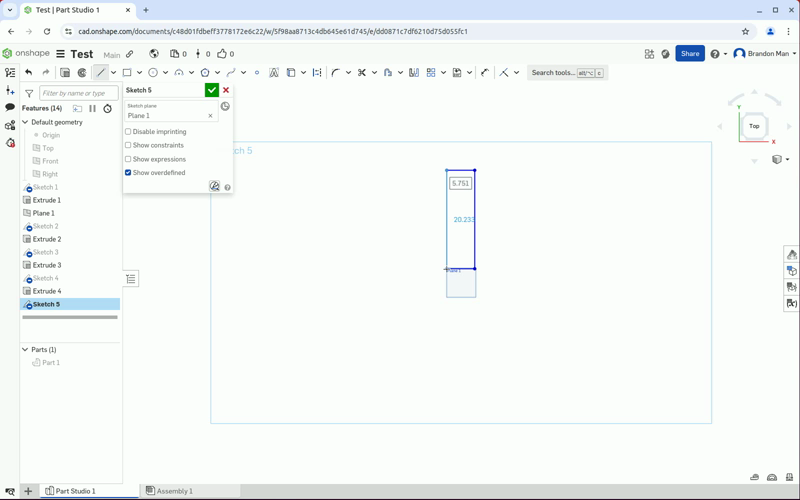
key_up(shift)
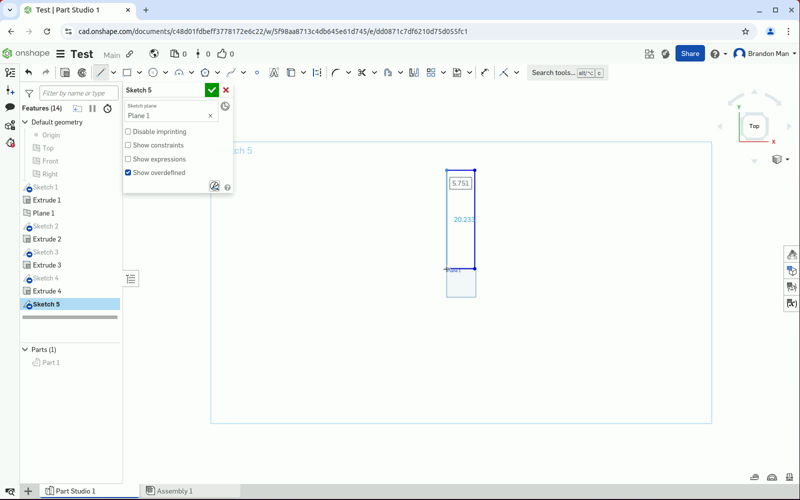
click(446, 268)
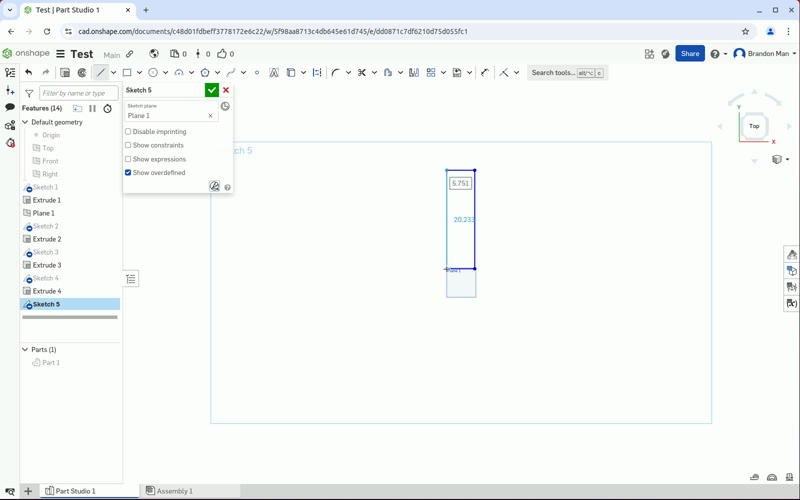
key(esc)
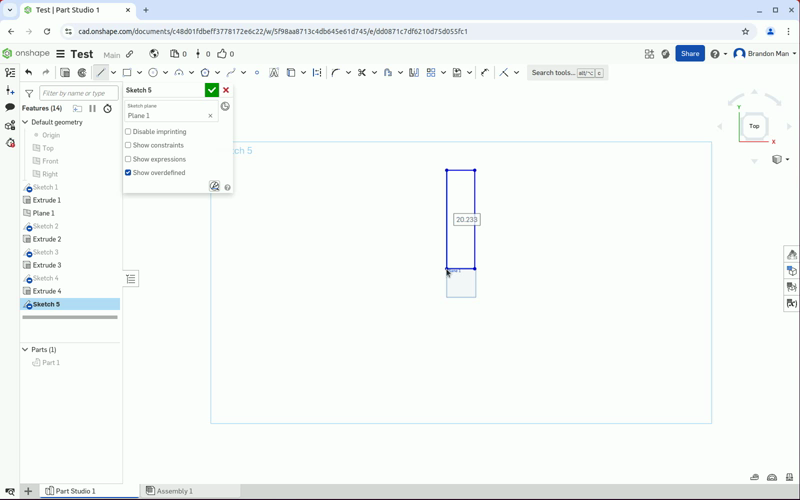
mouse_move(469, 230)
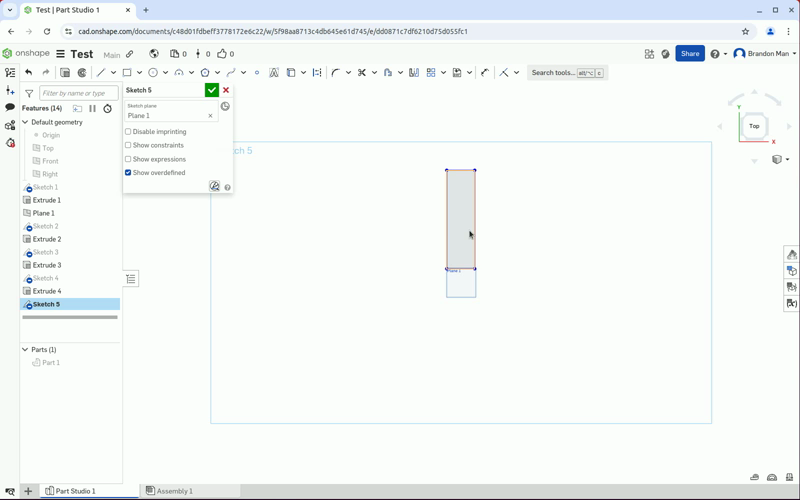
click(469, 230)
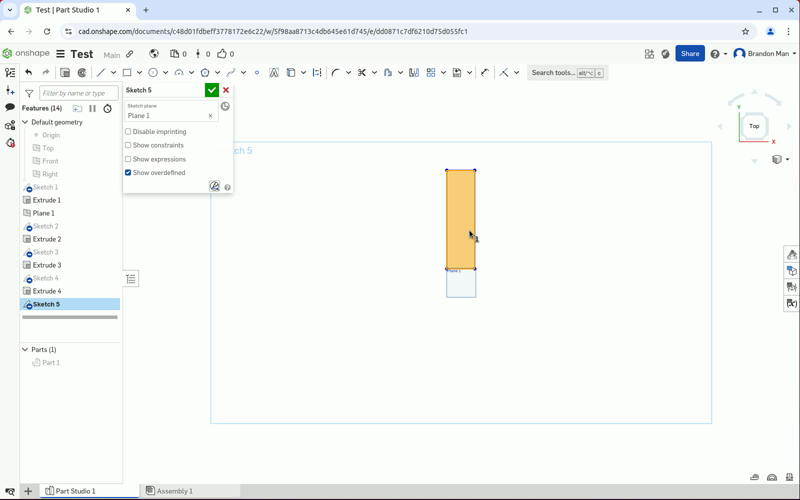
mouse_move(73, 352)
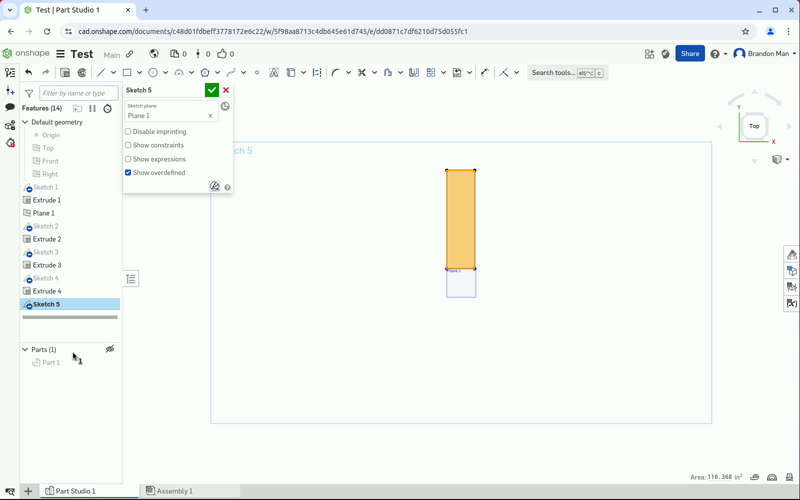
key(shift+y)
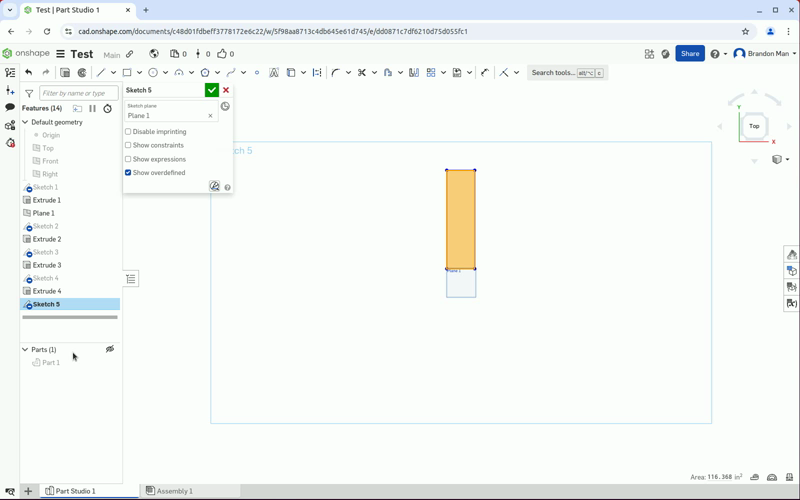
key(shift+e)
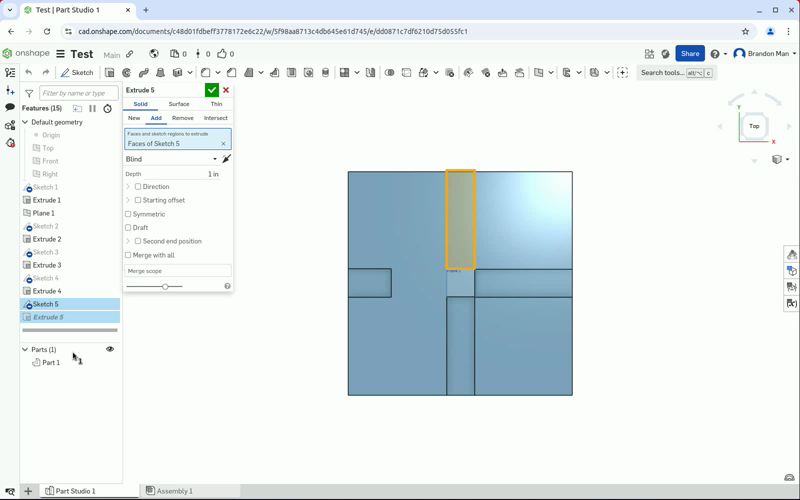
mouse_move(143, 106)
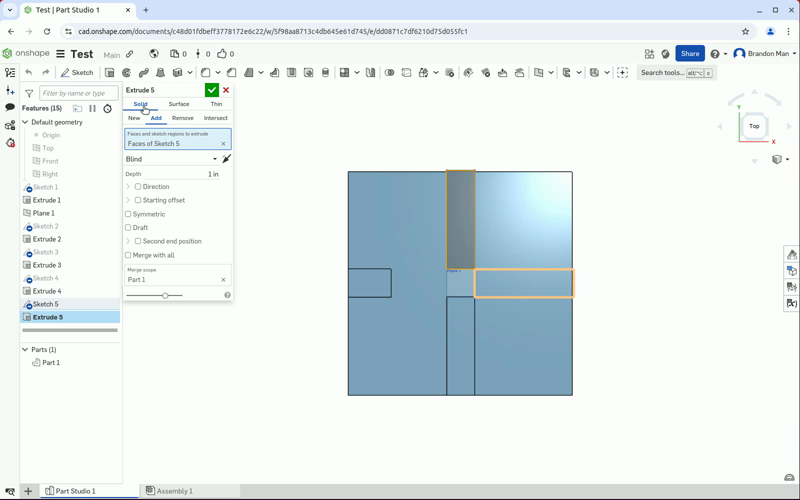
click(143, 106)
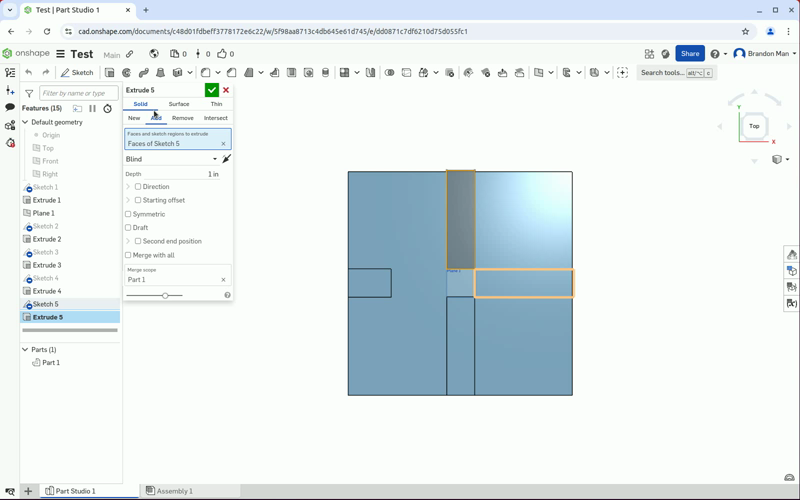
mouse_move(186, 120)
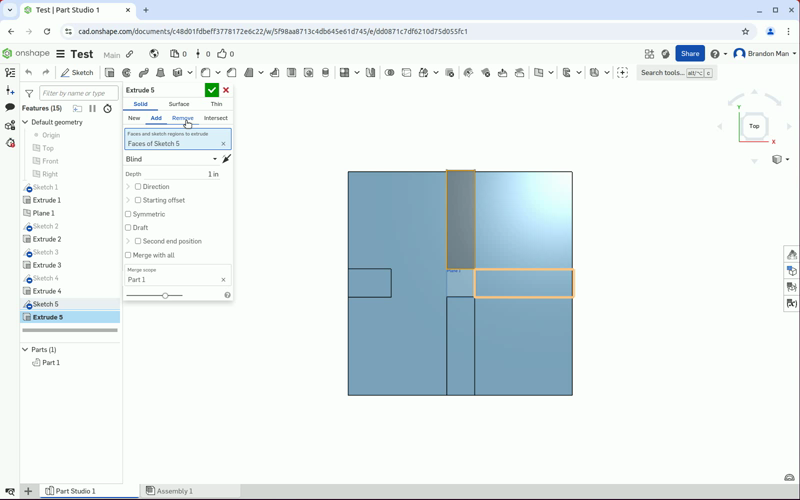
click(186, 120)
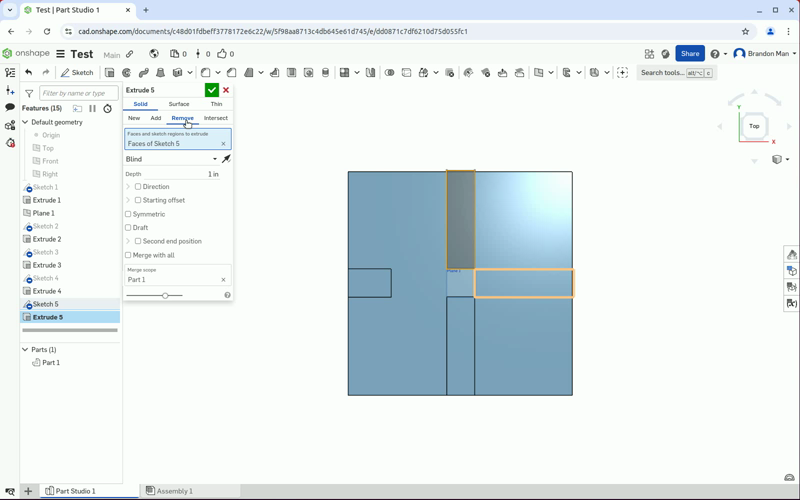
key(tab, 4)
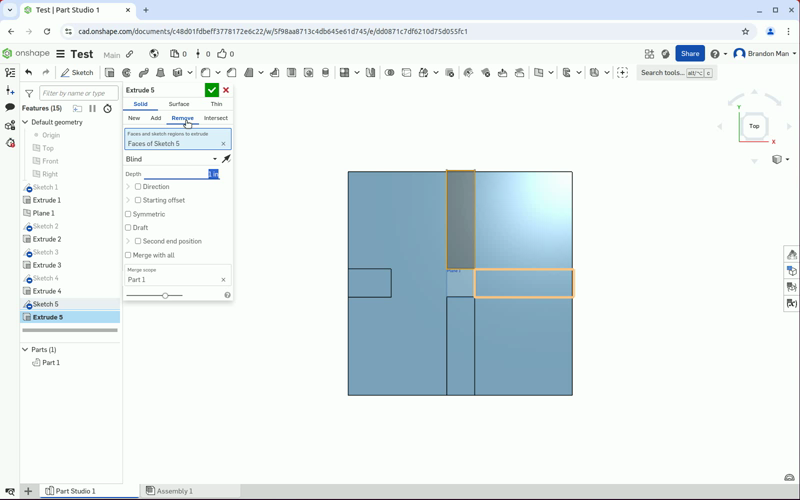
text(2.889)
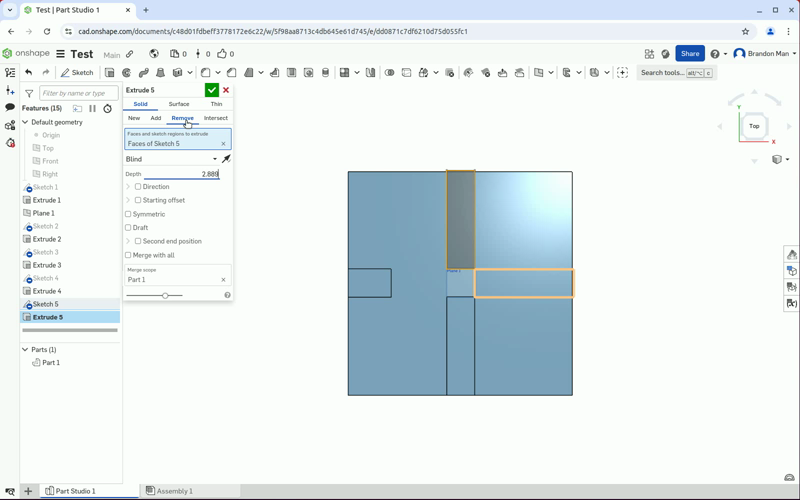
key(tab, 6)
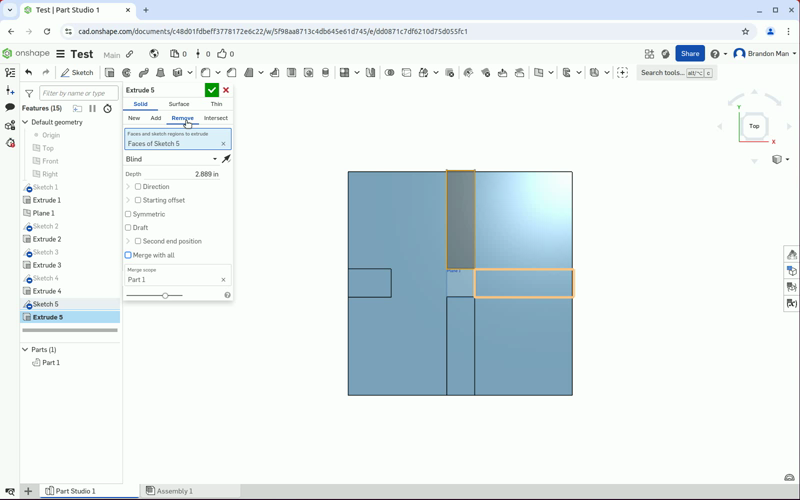
key(space)
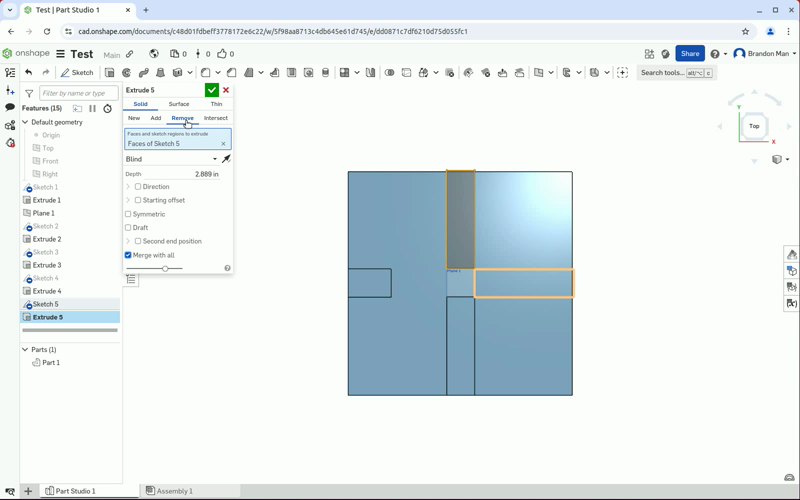
key(enter)
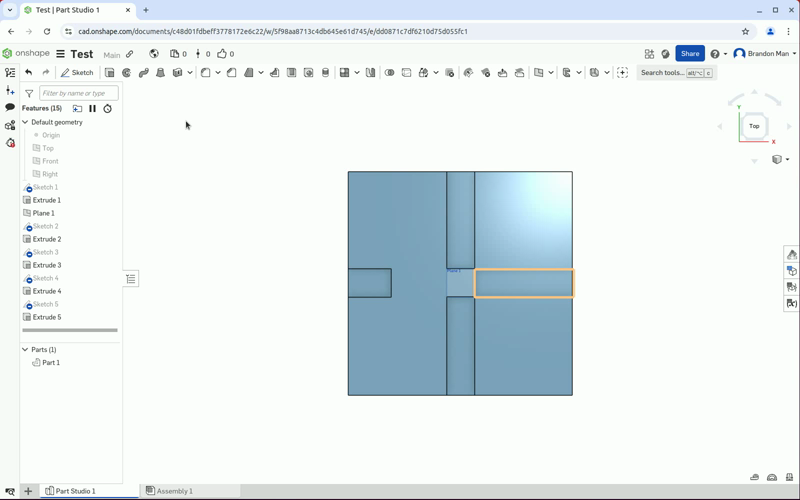
key(shift+h)
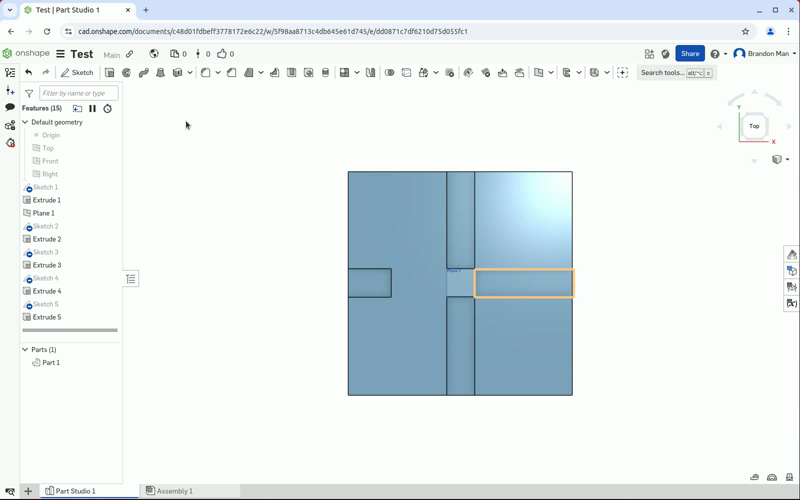
key(shift+h)
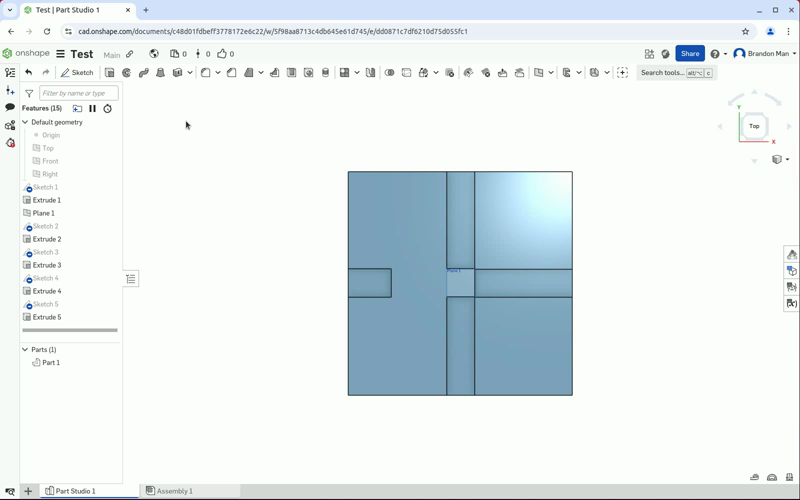
mouse_move(73, 189)
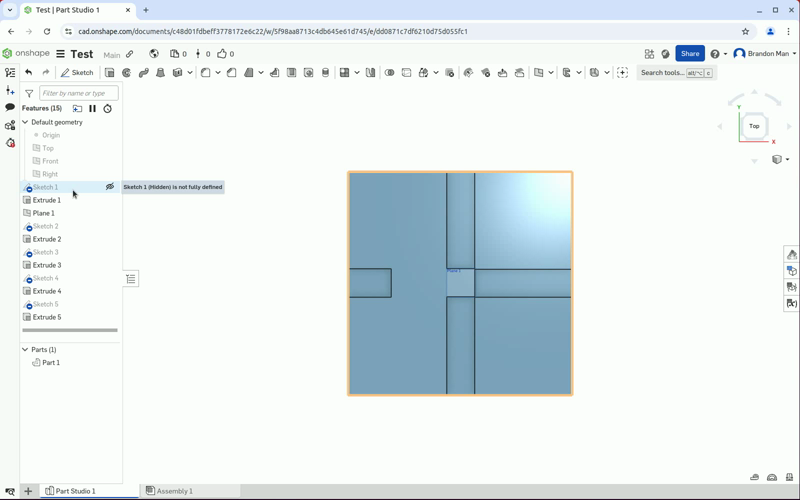
click(73, 189)
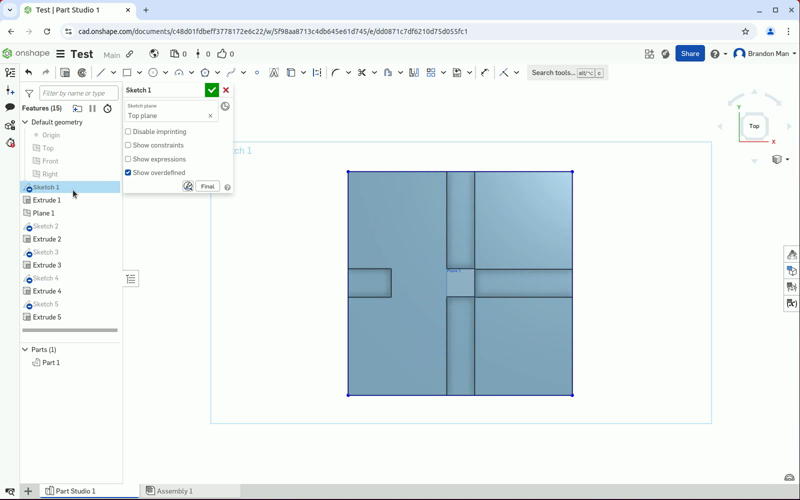
mouse_move(229, 92)
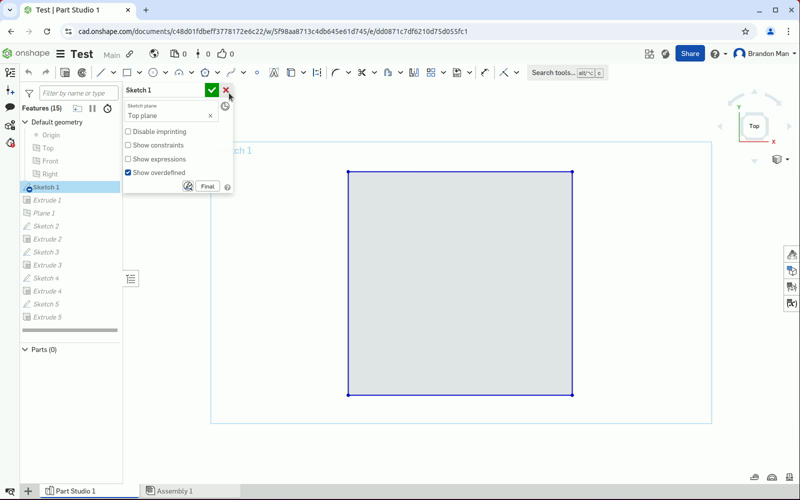
click(229, 92)
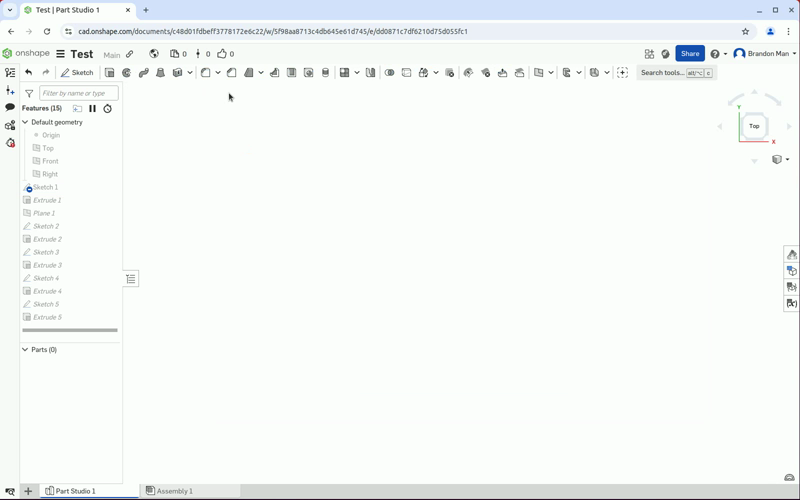
key(shift+s)
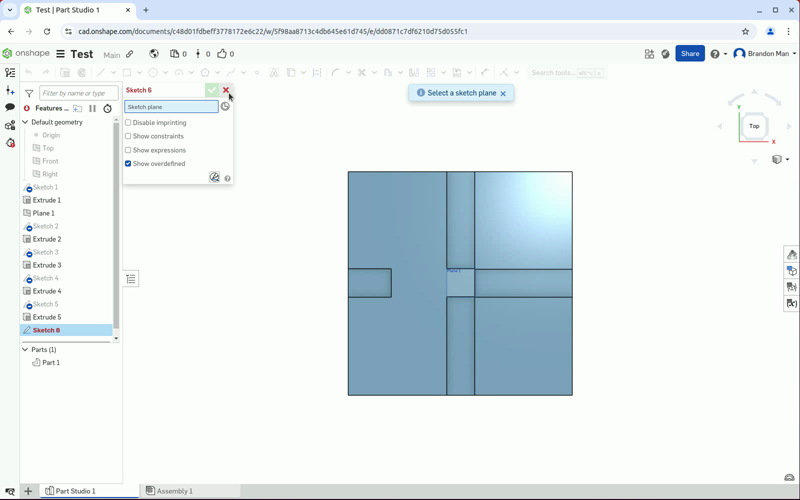
mouse_move(69, 215)
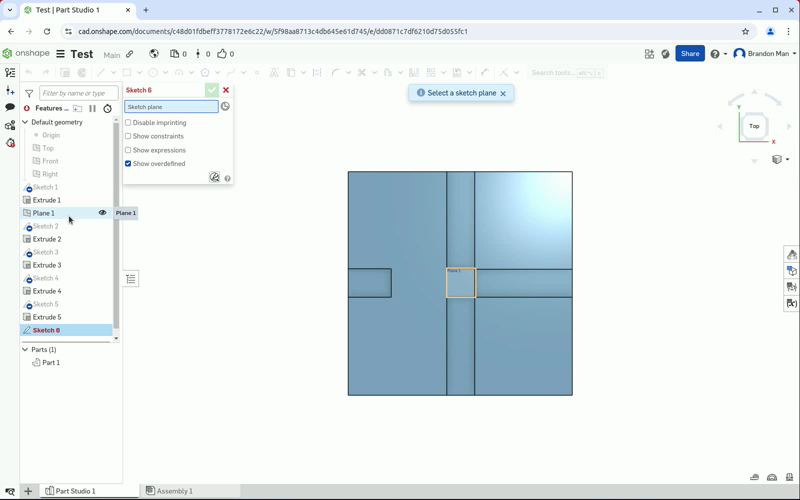
click(69, 215)
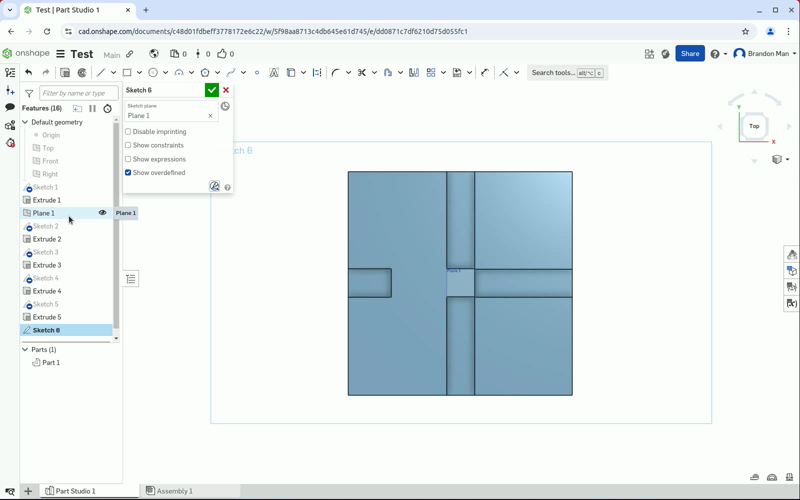
mouse_move(73, 352)
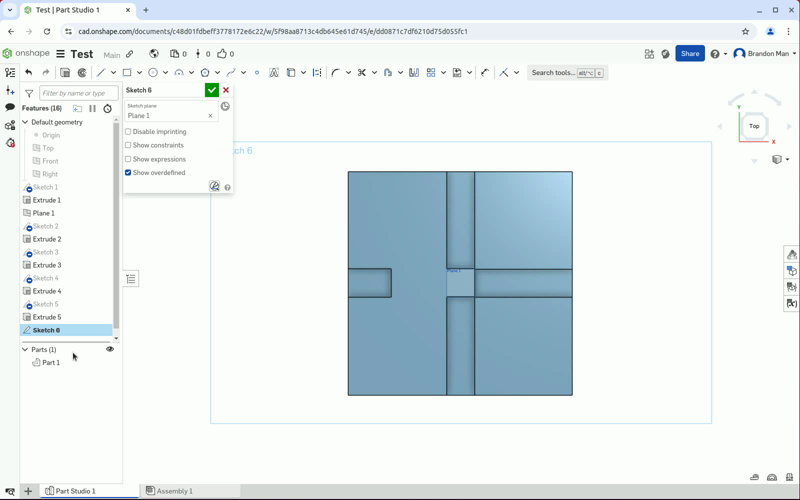
key(y)
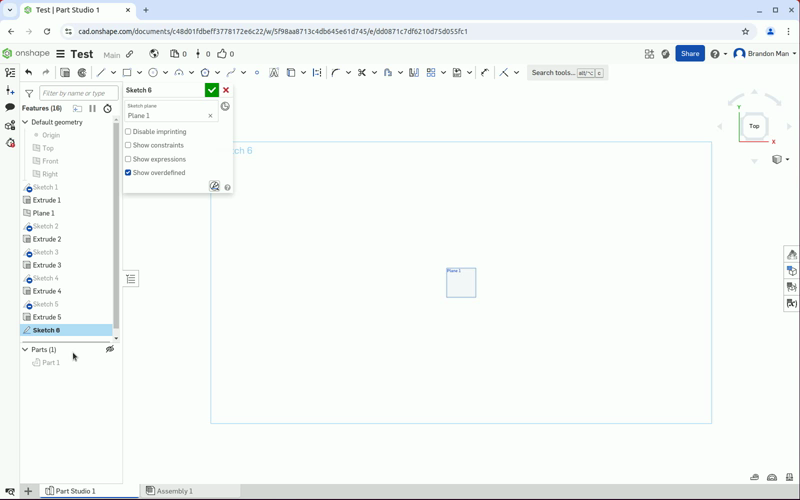
key(l)
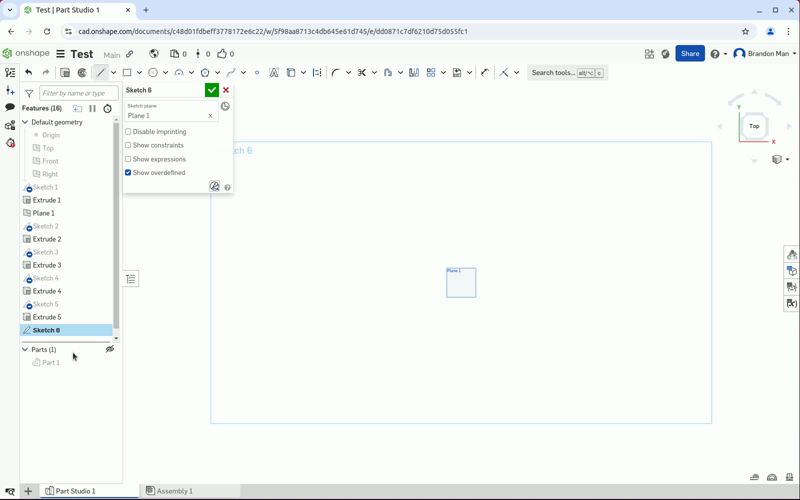
key_down(shift)
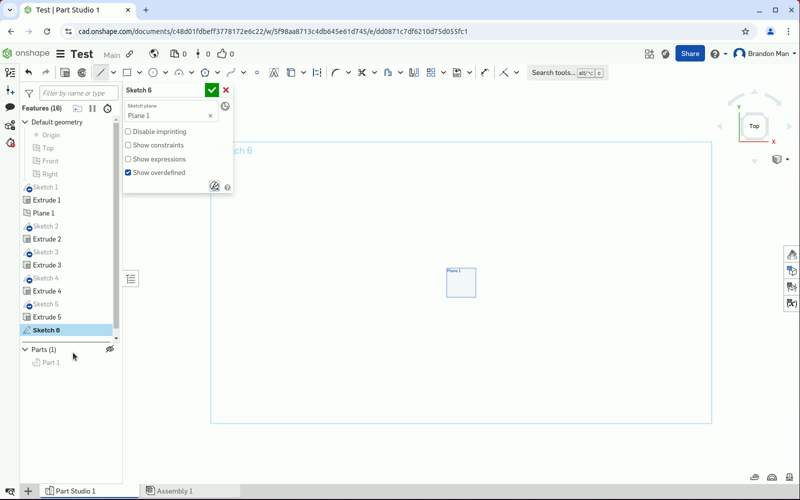
mouse_move(446, 297)
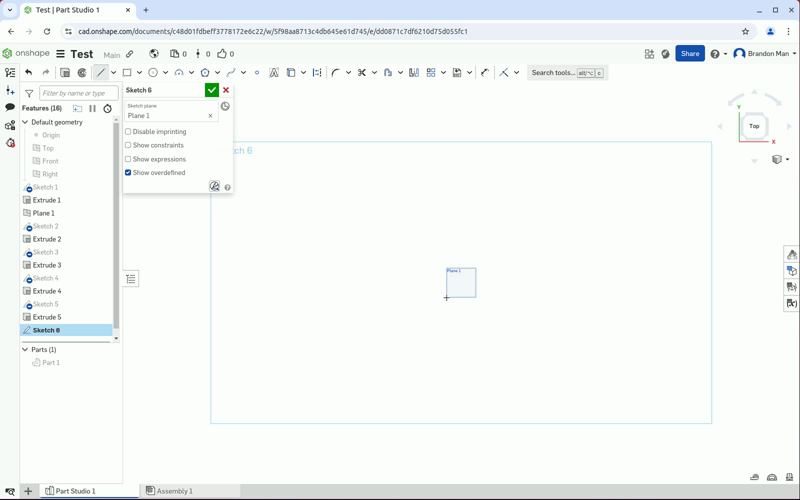
click(446, 297)
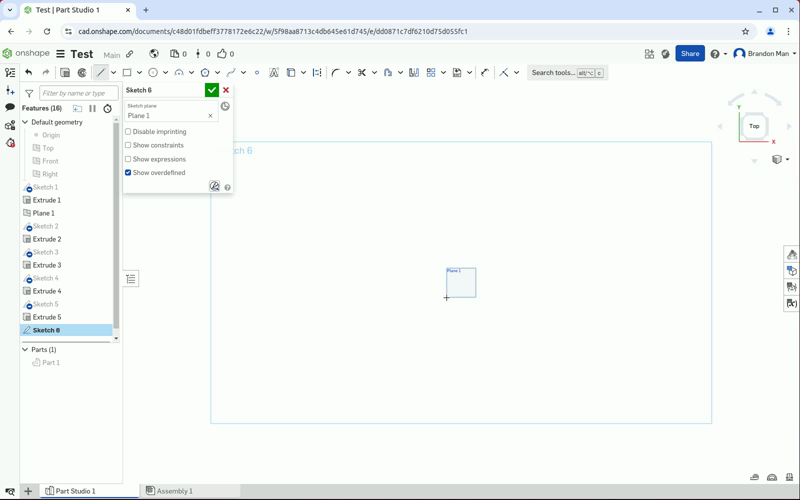
key_up(shift)
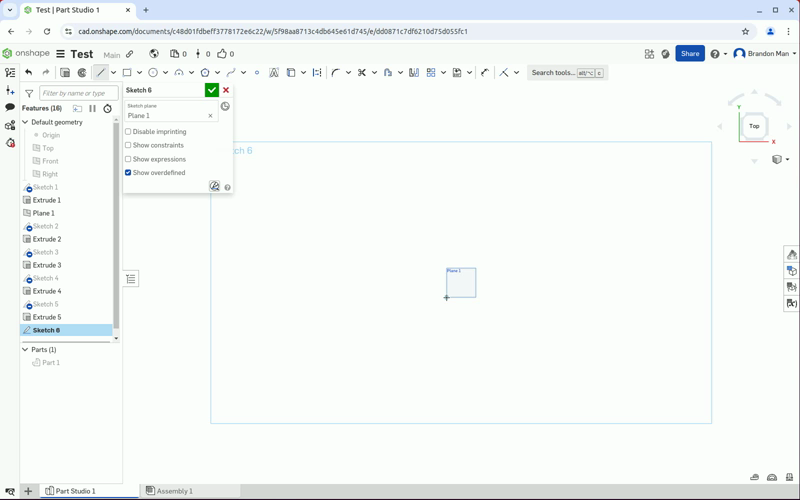
key_down(shift)
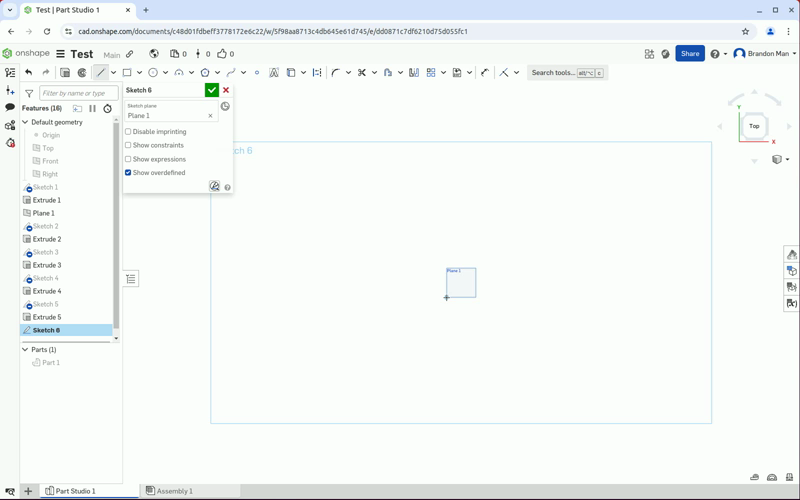
mouse_move(476, 297)
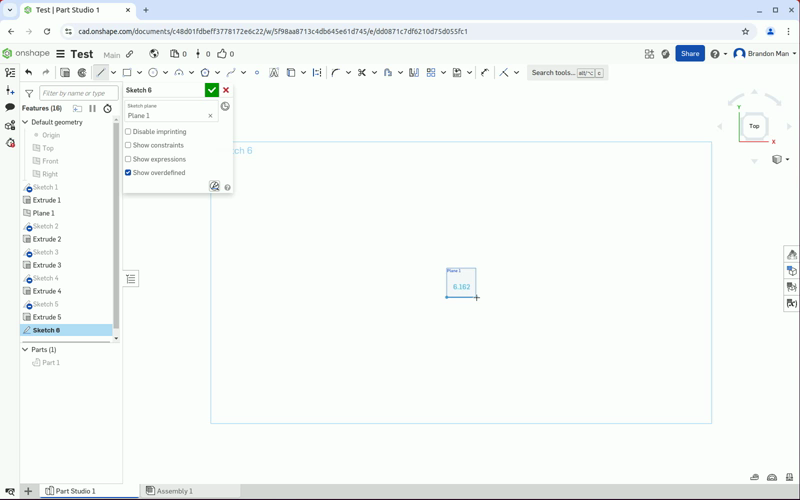
mouse_move(475, 297)
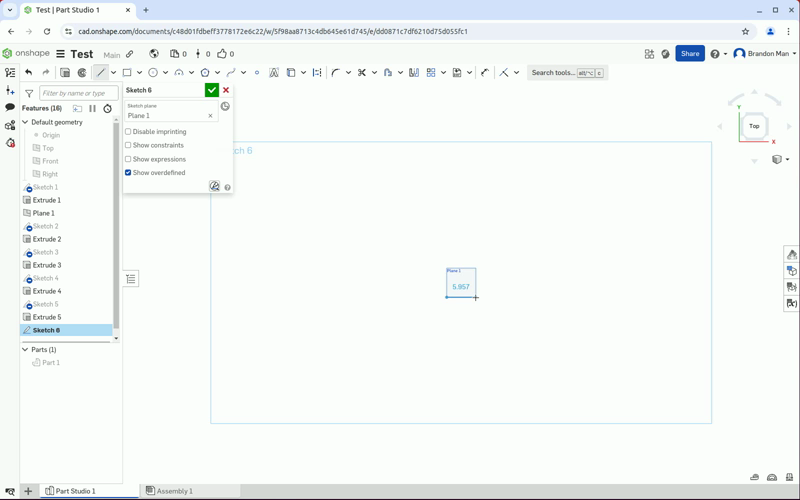
click(475, 297)
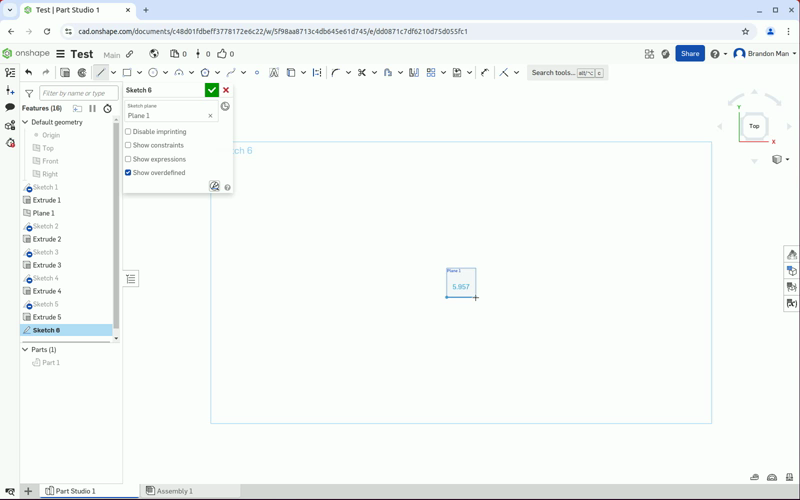
key_up(shift)
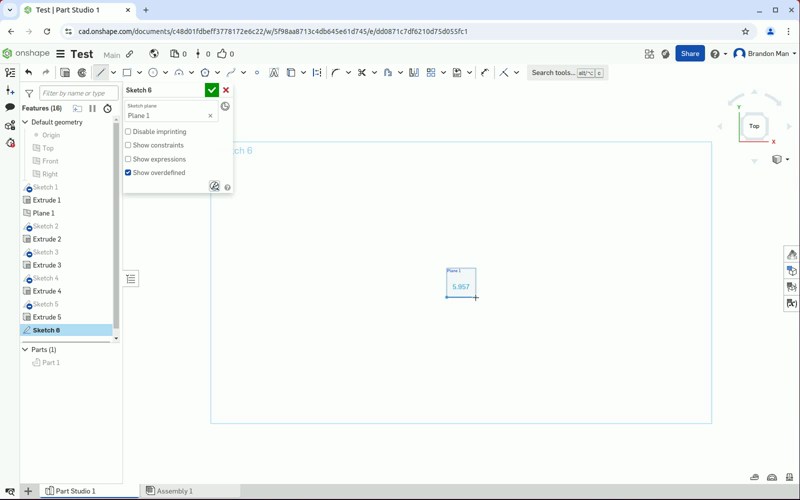
key_down(shift)
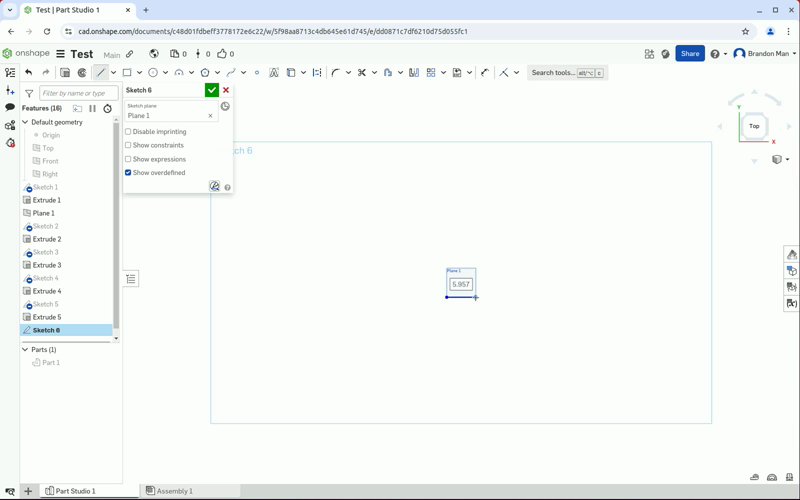
mouse_move(505, 297)
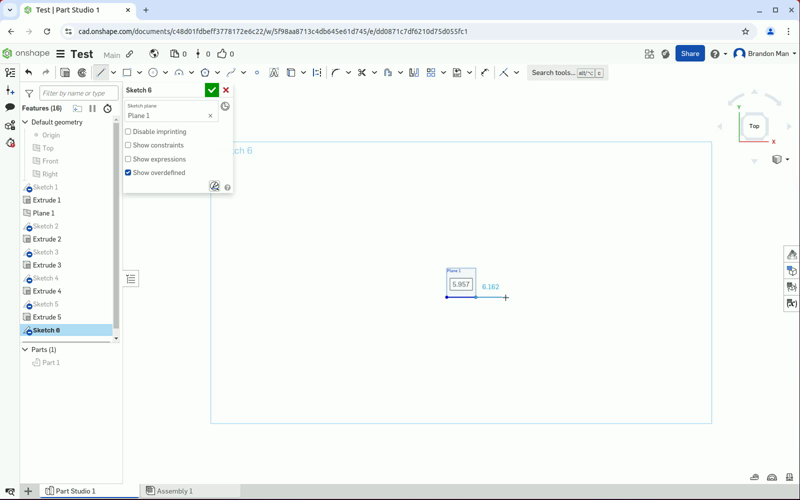
mouse_move(475, 267)
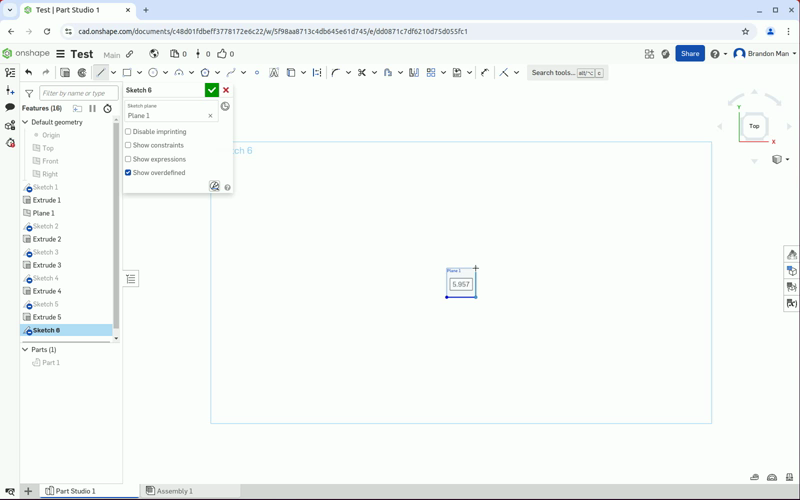
click(475, 267)
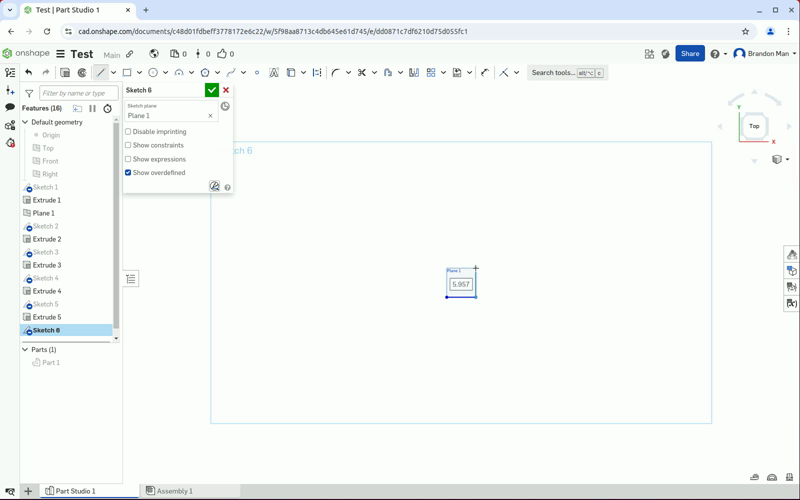
key_up(shift)
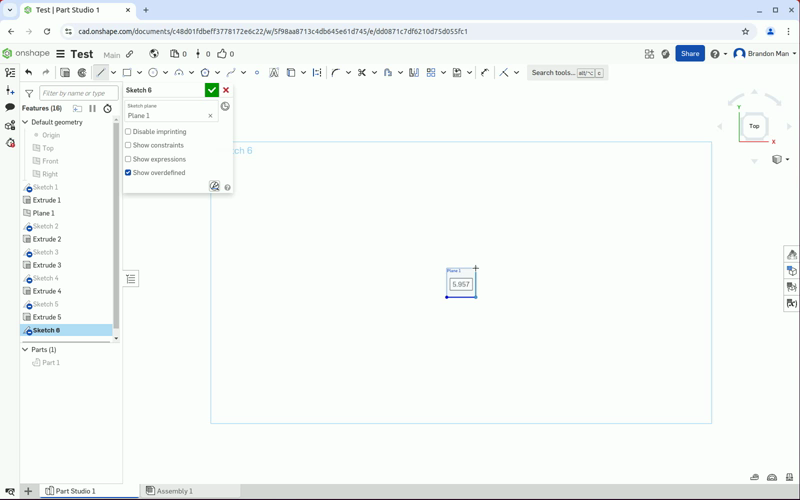
key_down(shift)
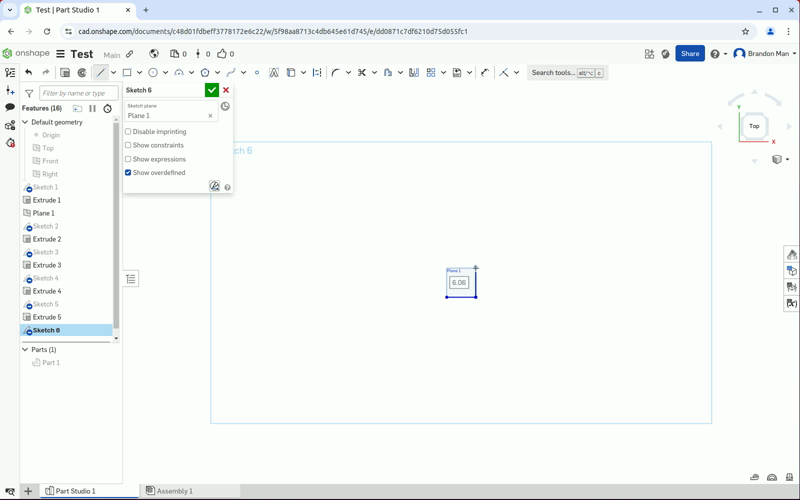
mouse_move(505, 267)
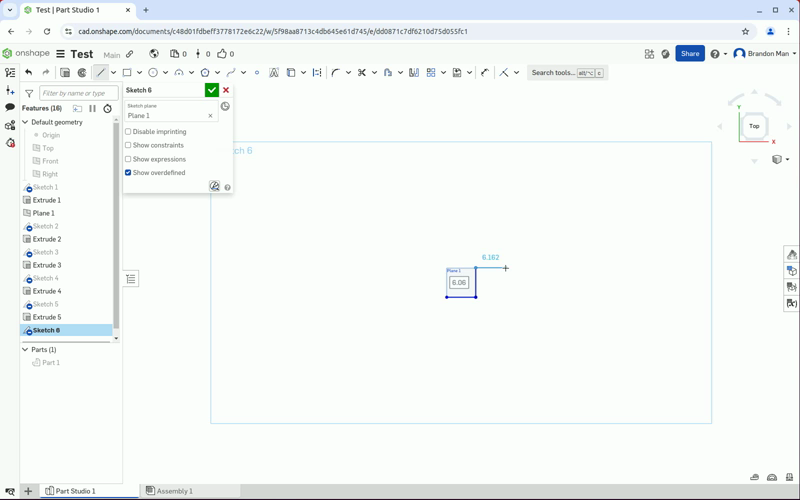
mouse_move(446, 267)
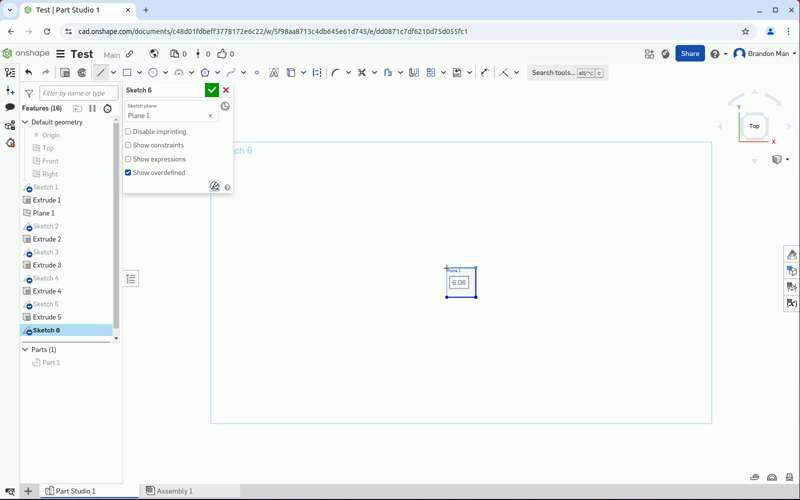
click(446, 267)
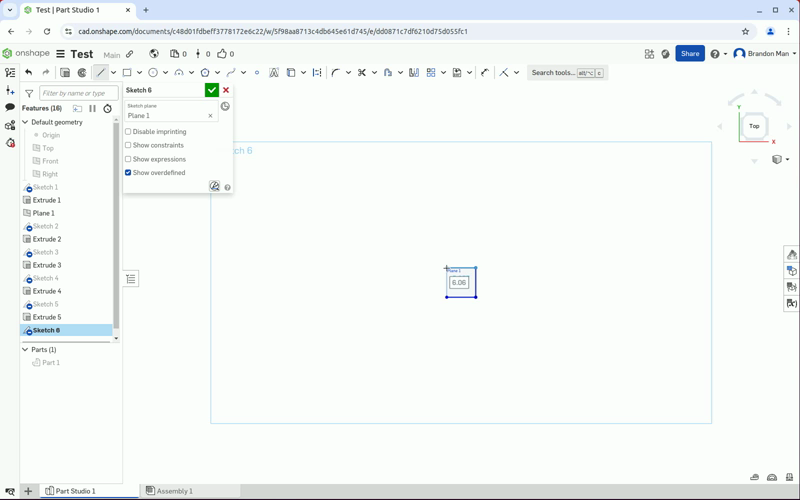
key_up(shift)
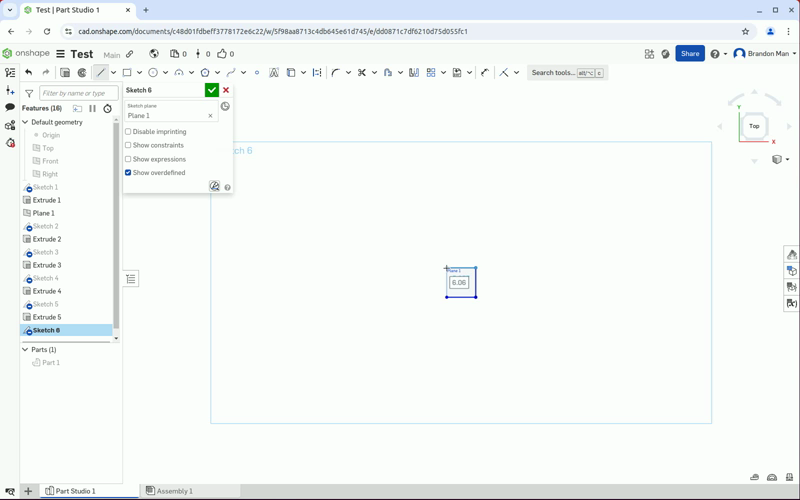
mouse_move(476, 267)
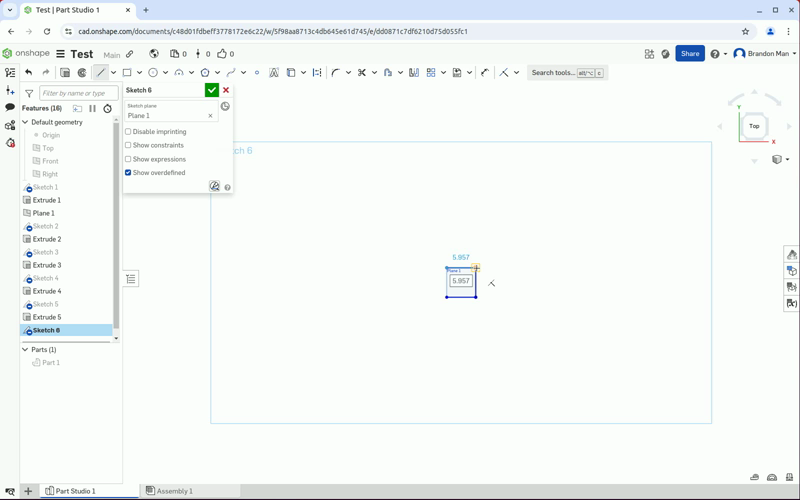
key_down(shift)
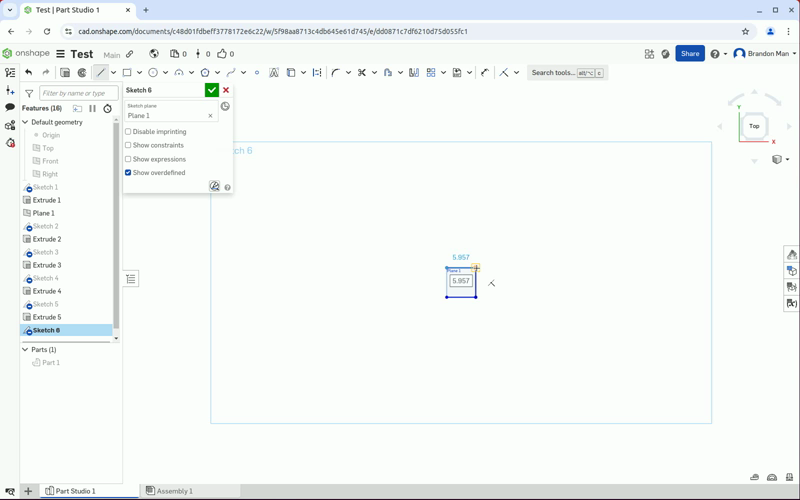
mouse_move(446, 297)
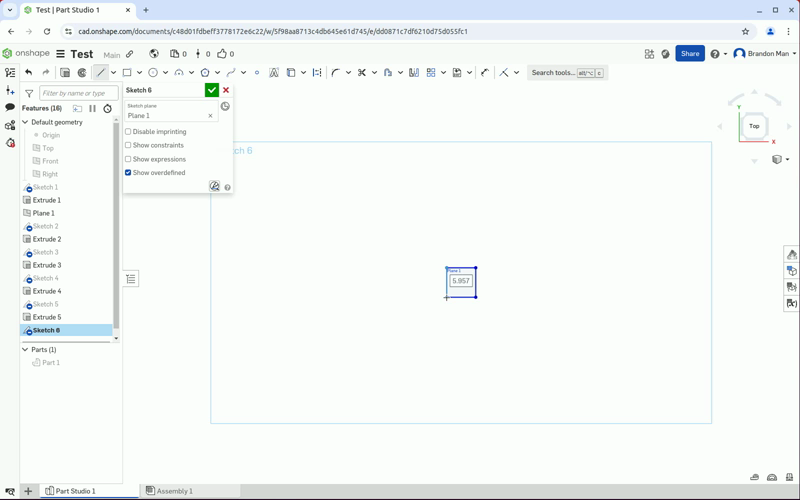
key_up(shift)
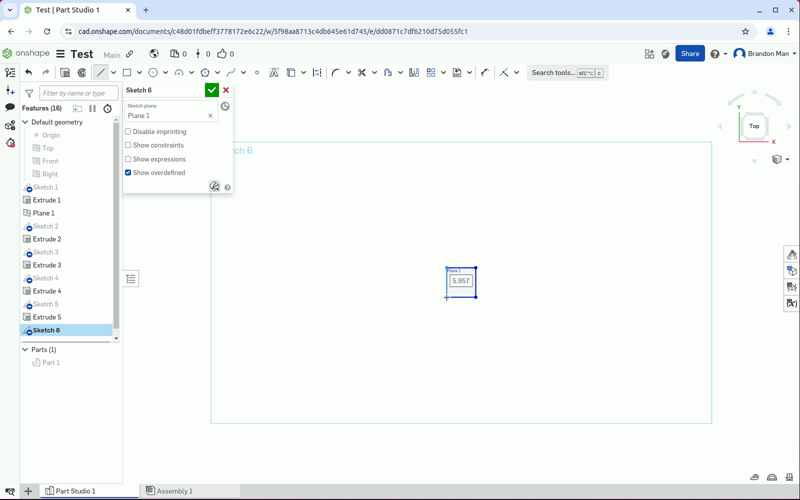
click(446, 297)
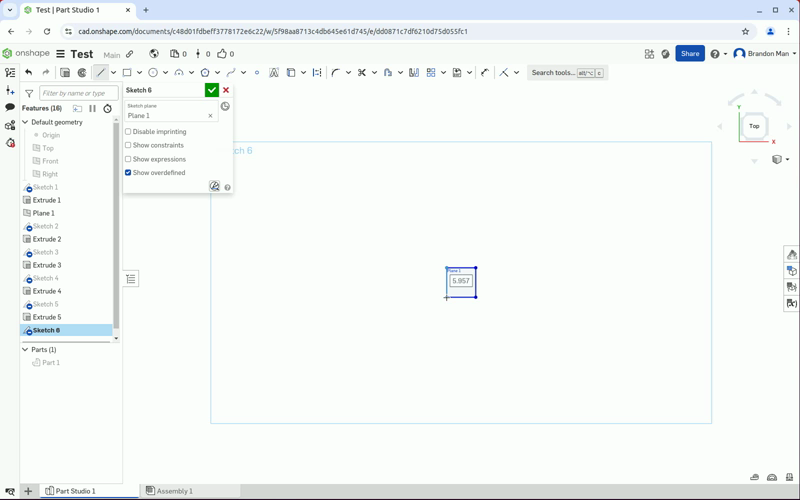
key(esc)
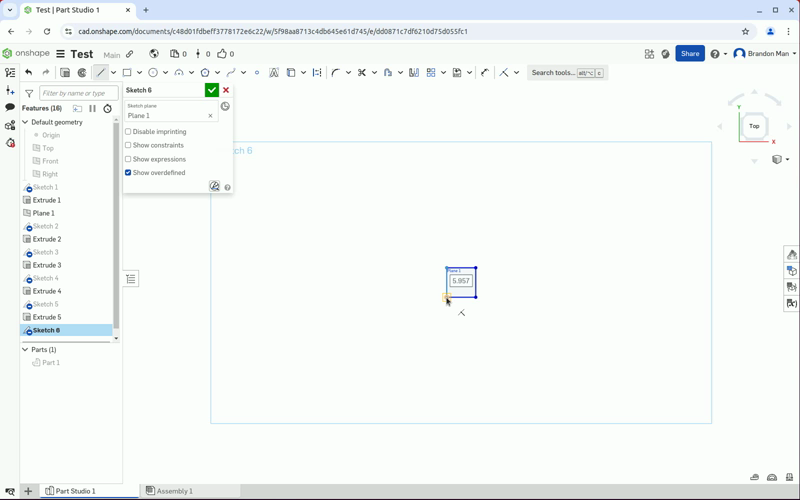
mouse_move(454, 293)
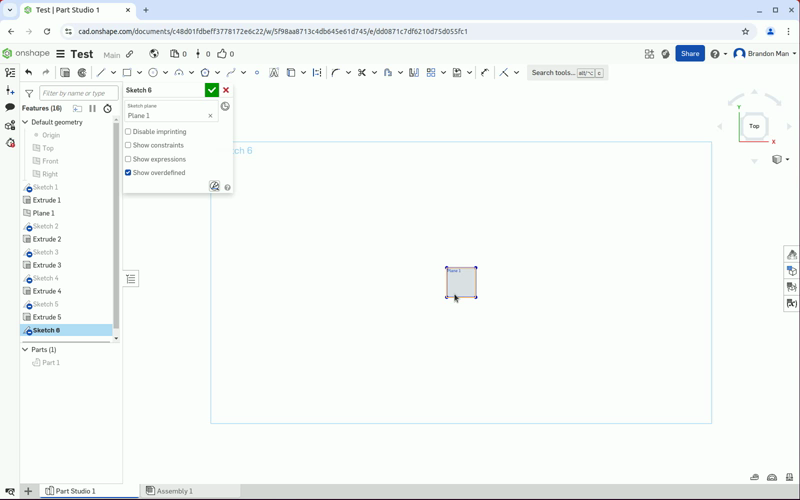
scroll(6)
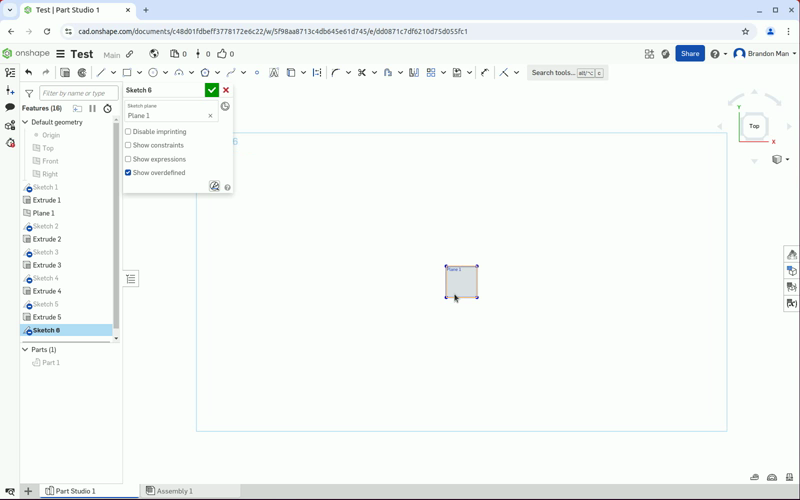
scroll(6)
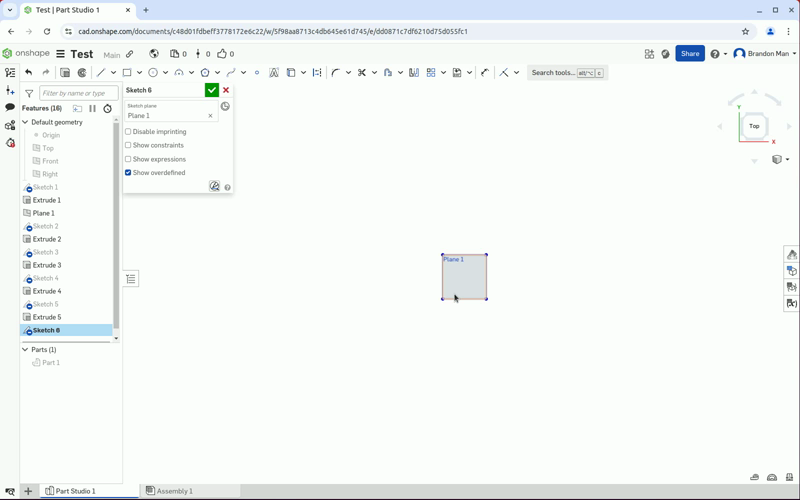
scroll(6)
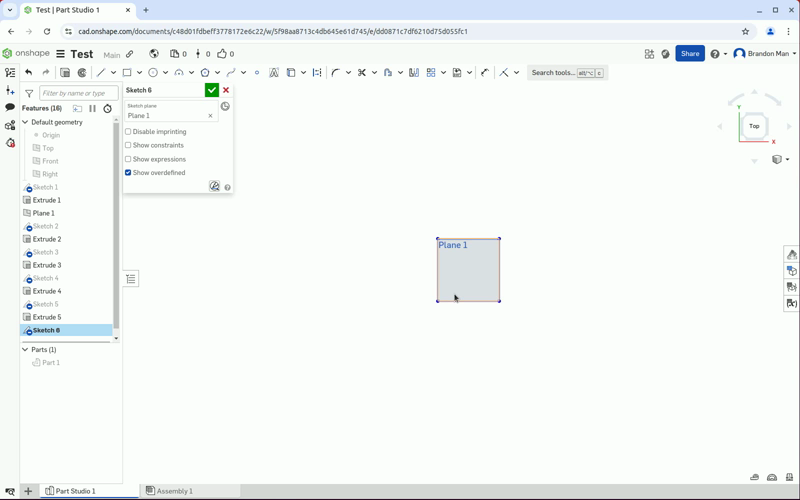
scroll(6)
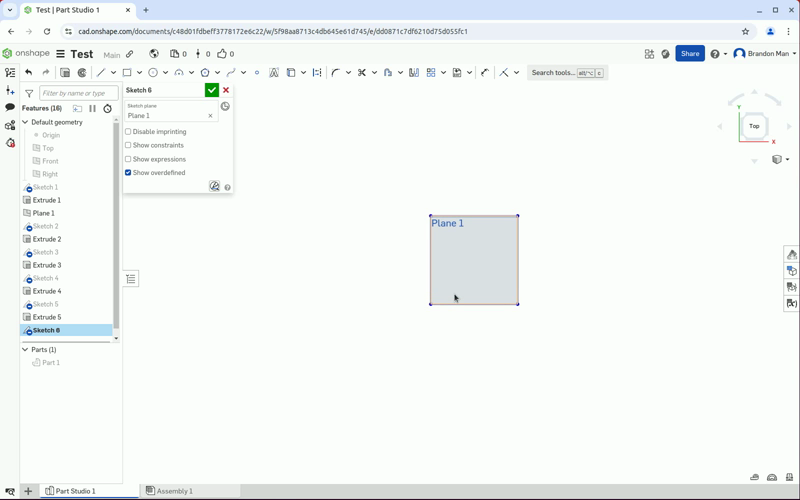
scroll(6)
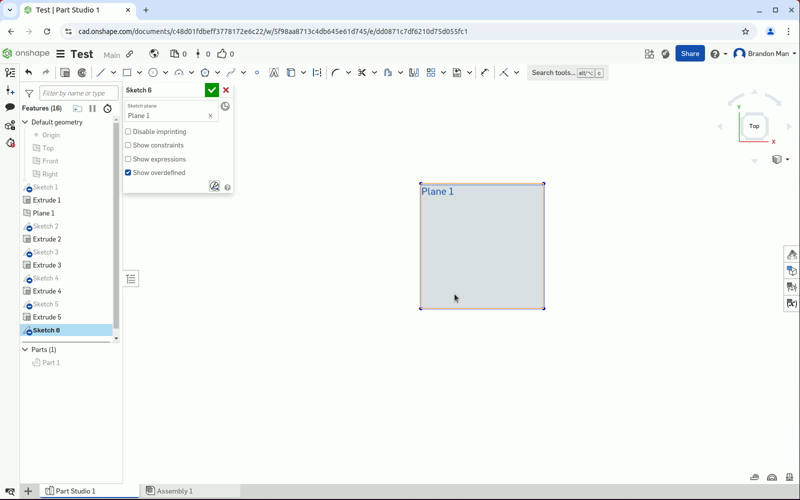
scroll(6)
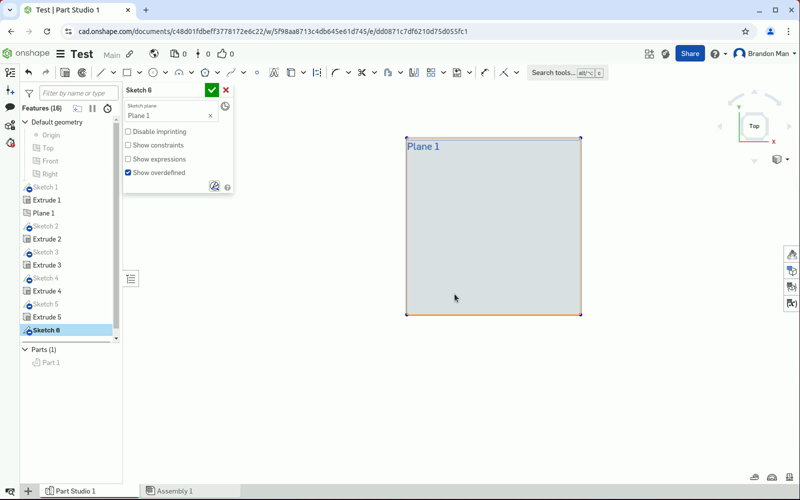
scroll(6)
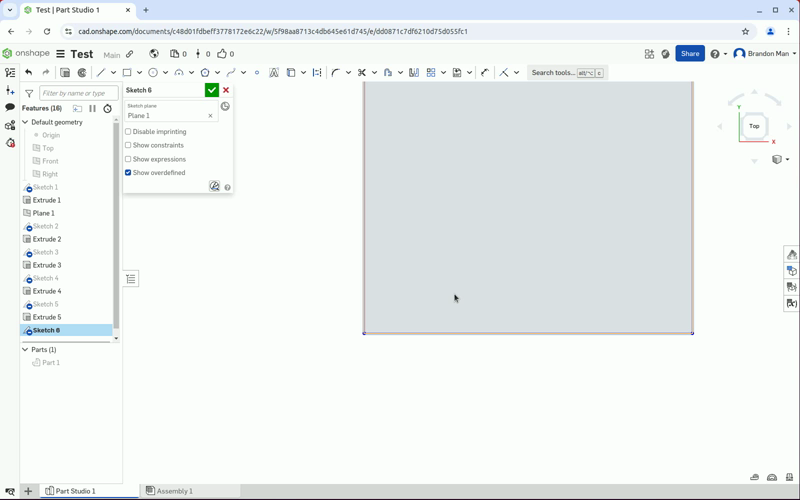
click(454, 293)
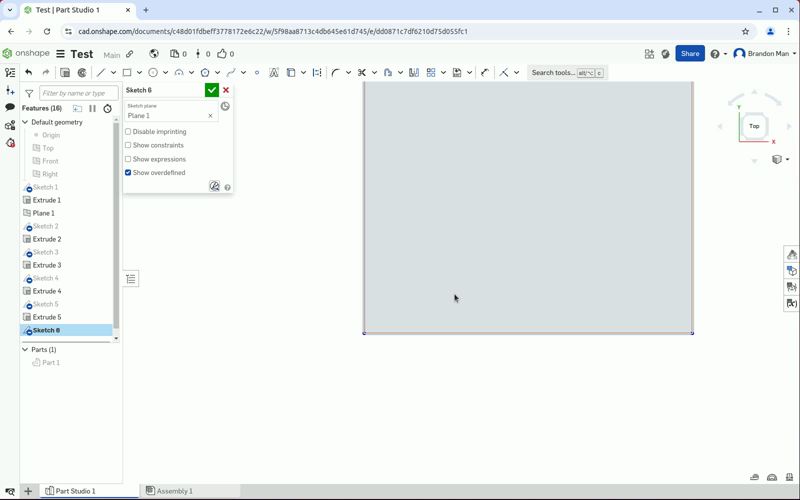
scroll(-6)
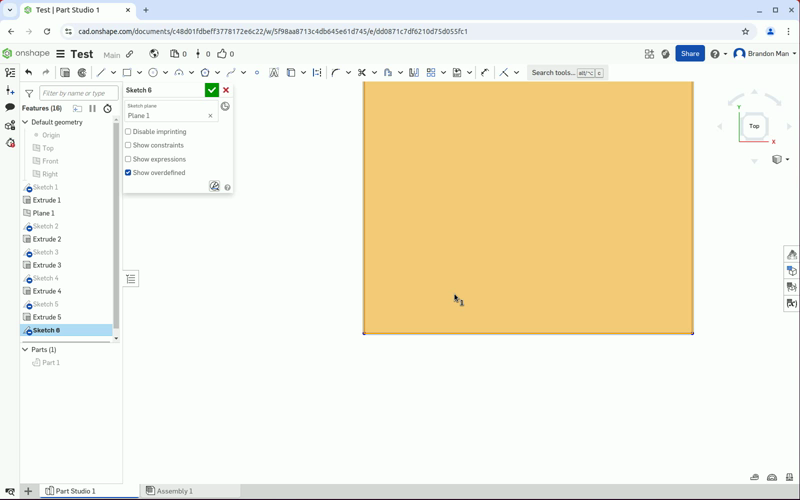
scroll(-6)
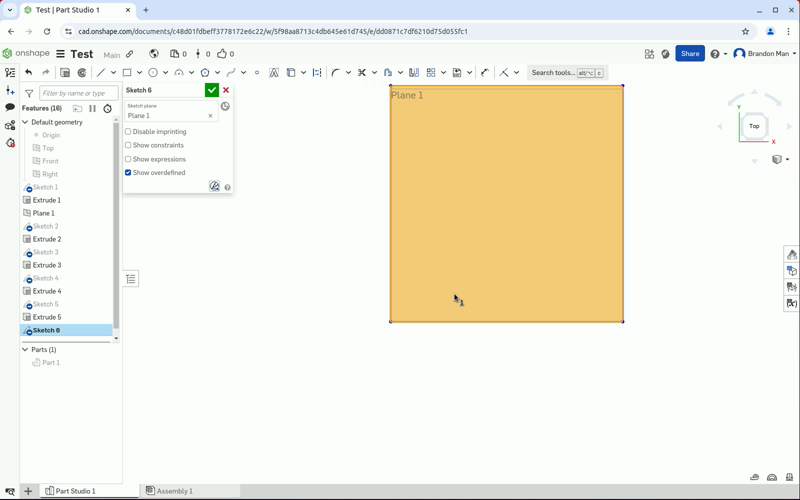
scroll(-6)
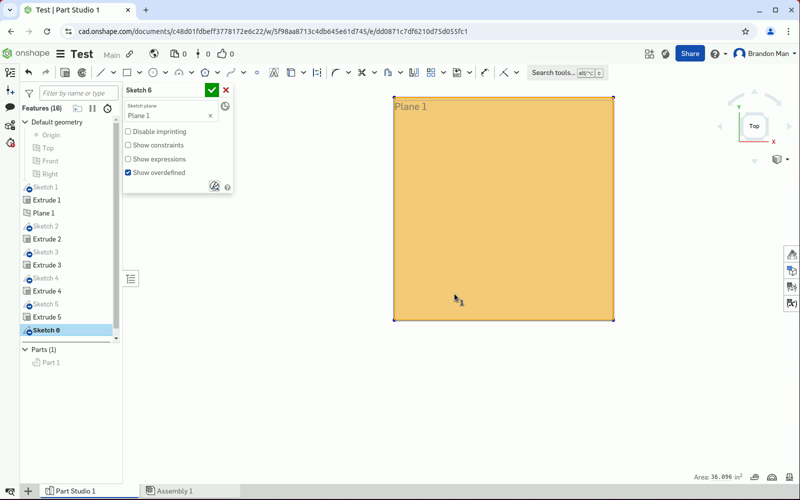
scroll(-6)
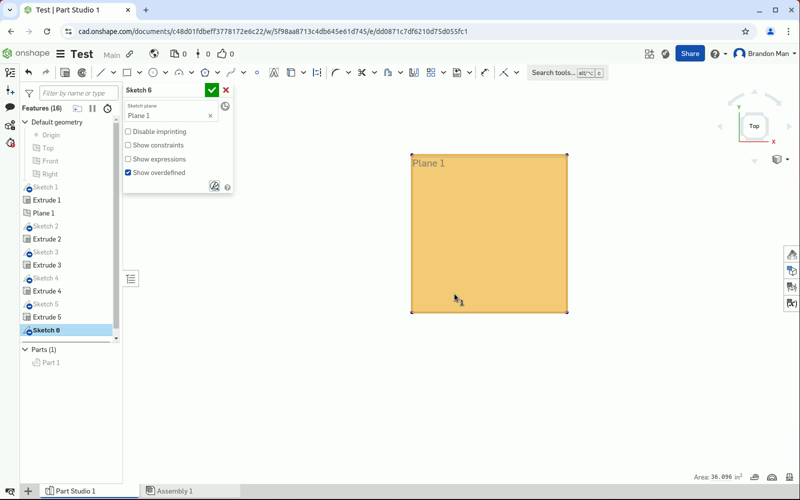
scroll(-6)
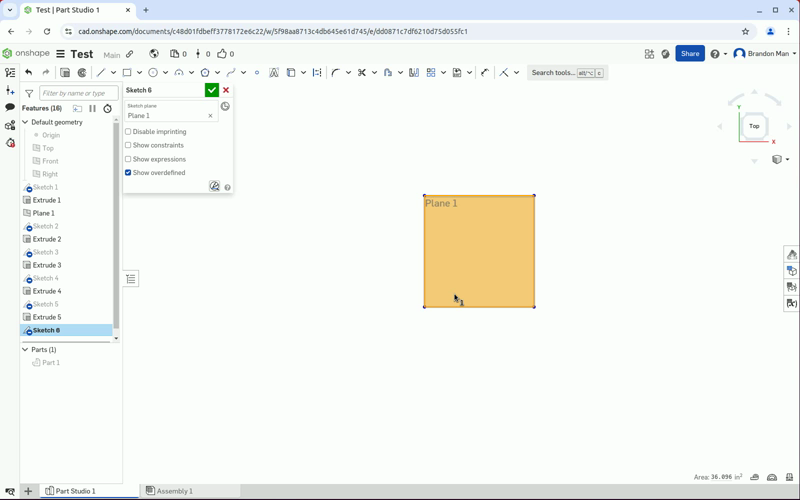
scroll(-6)
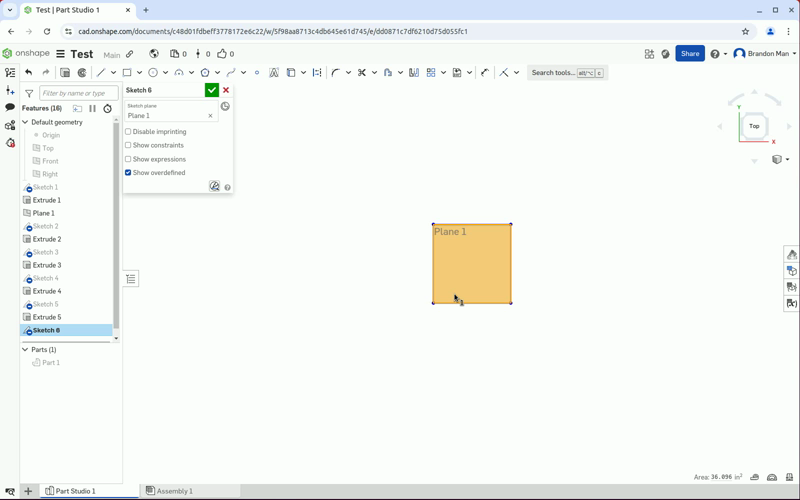
scroll(-6)
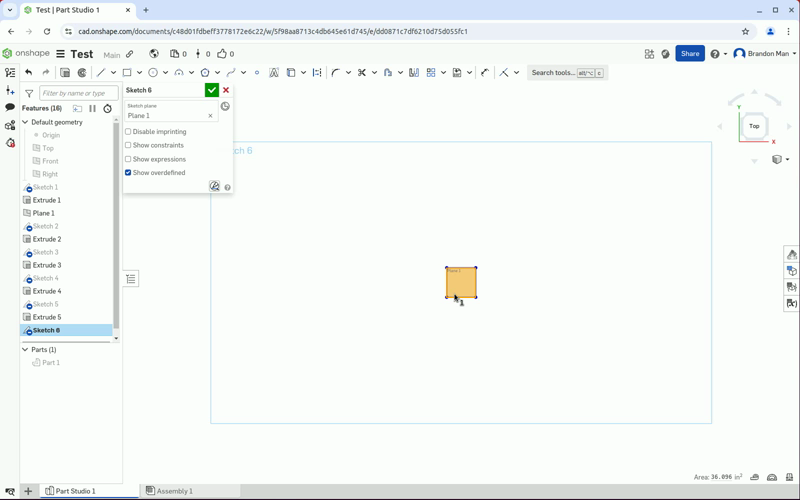
mouse_move(73, 352)
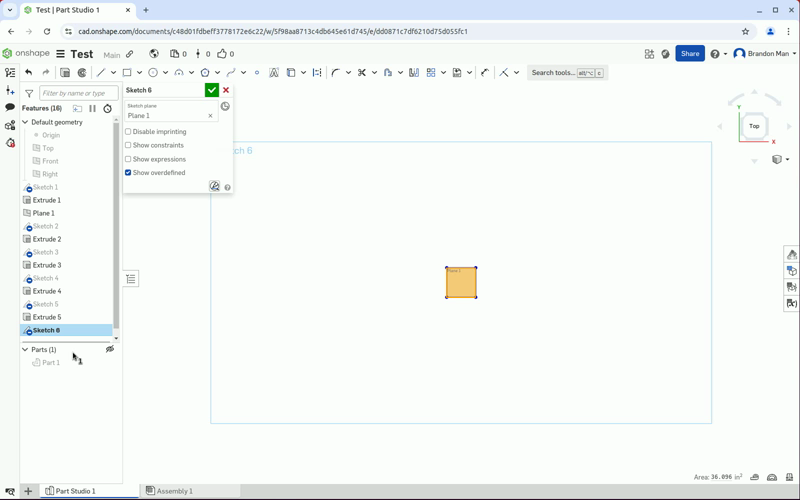
key(shift+y)
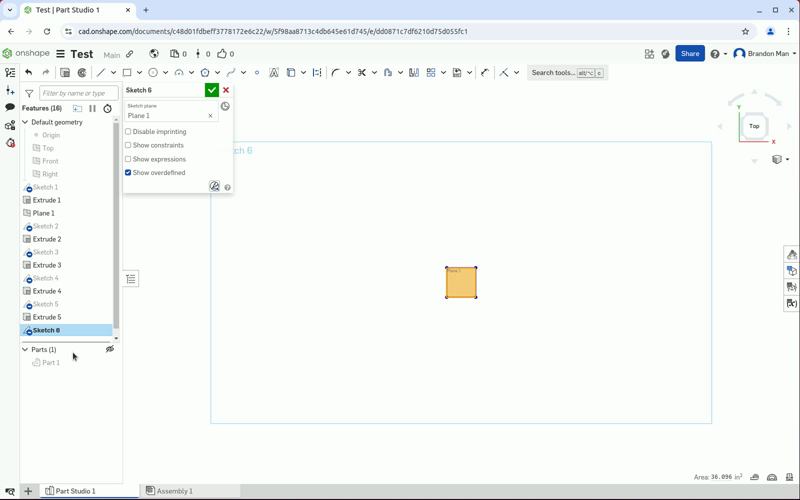
key(shift+e)
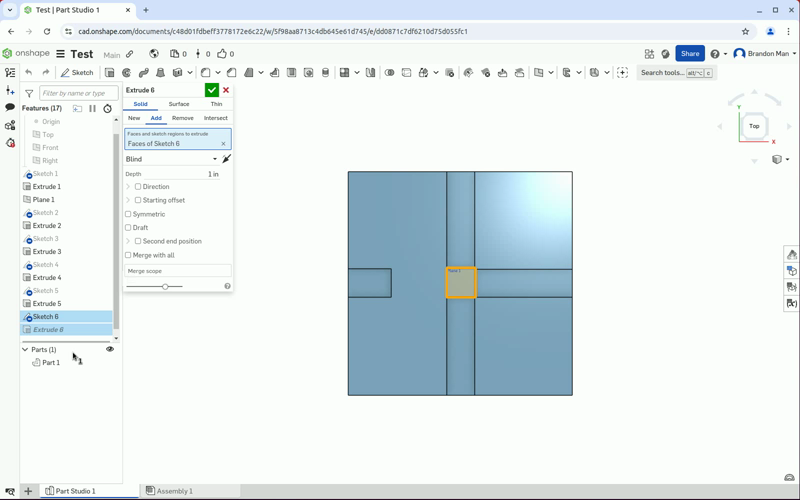
mouse_move(143, 106)
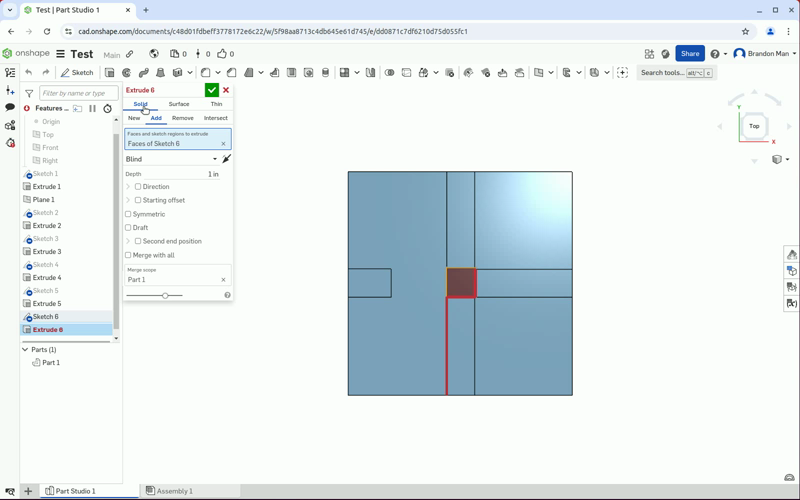
click(143, 106)
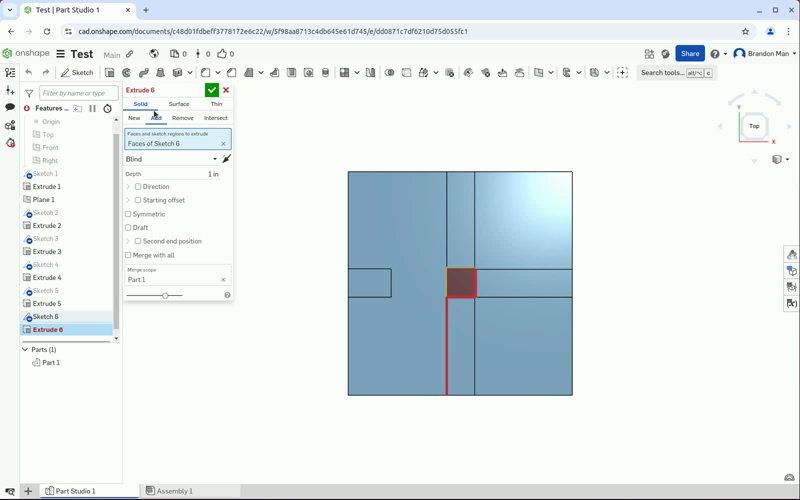
mouse_move(186, 120)
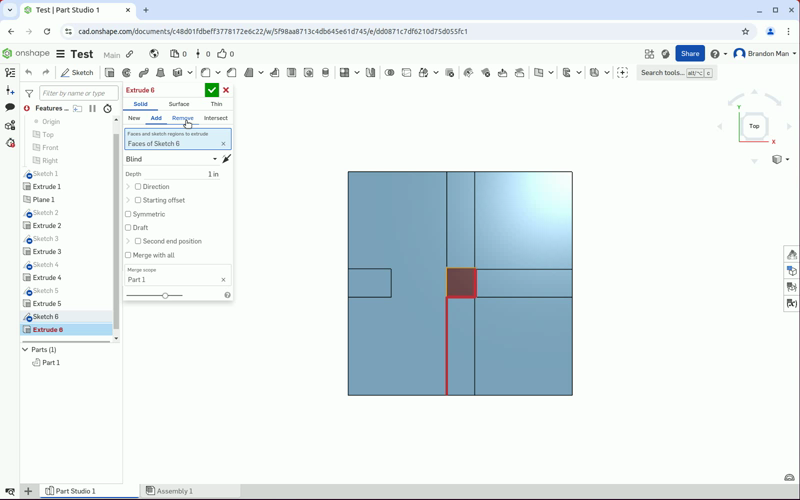
click(186, 120)
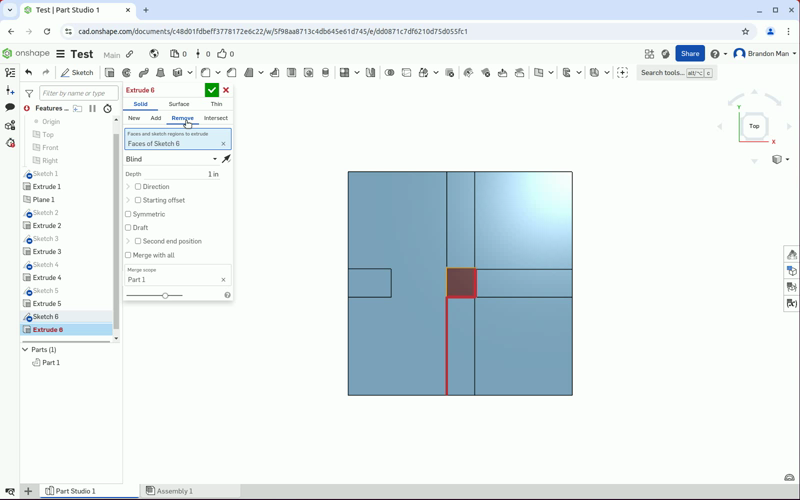
key(tab, 4)
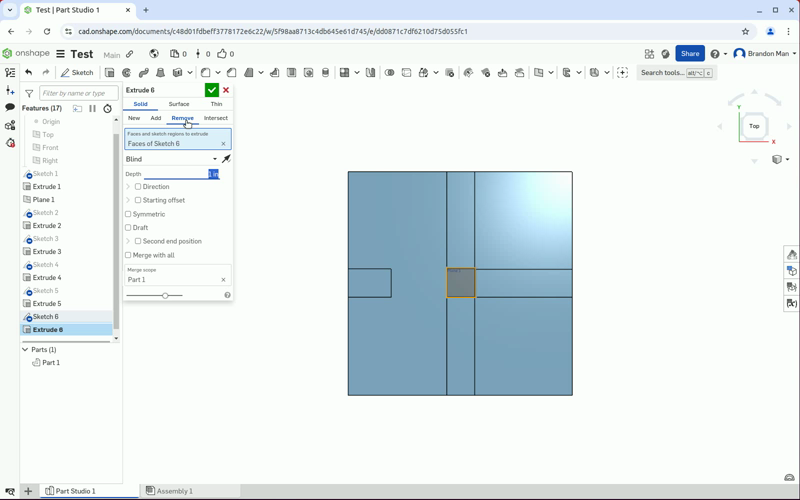
text(2.889)
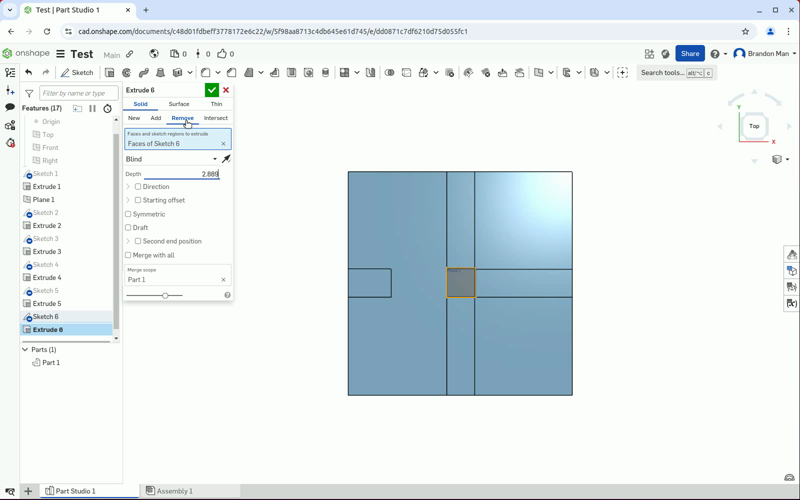
key(tab, 6)
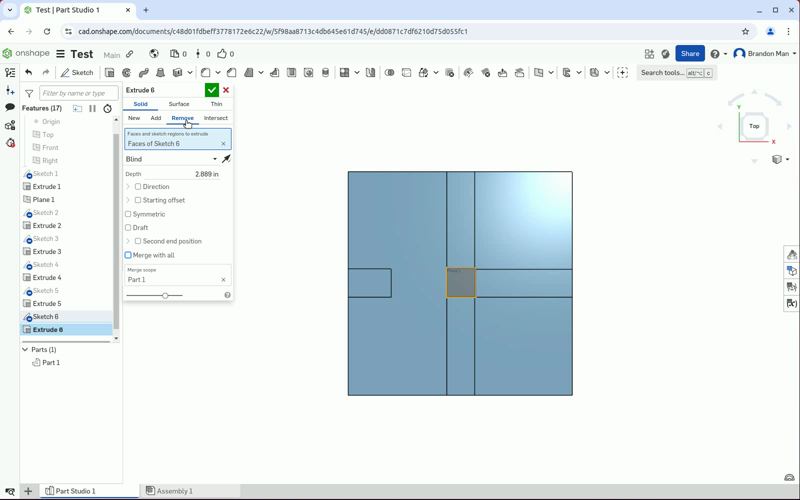
key(space)
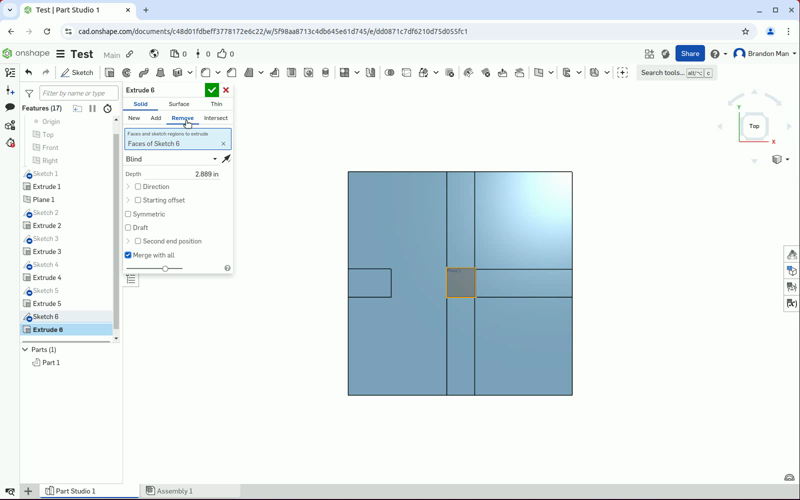
key(enter)
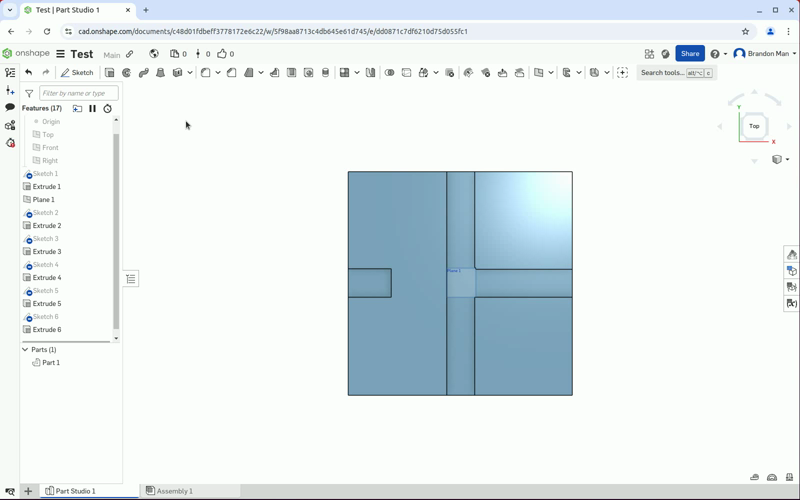
key(shift+h)
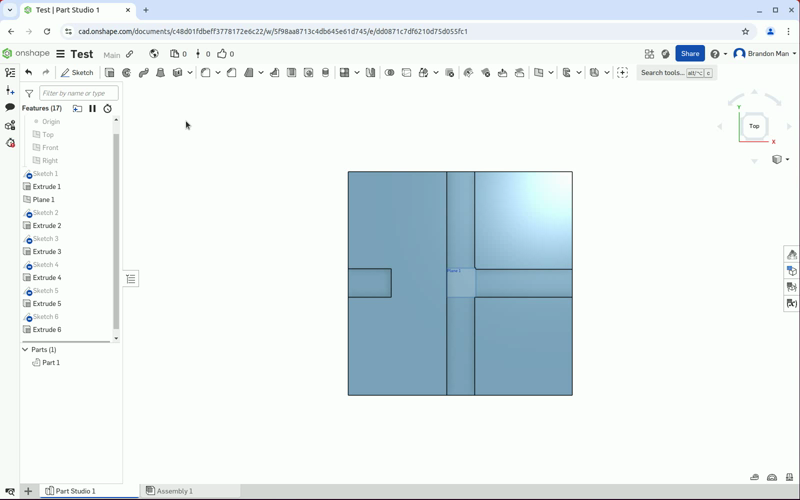
key(shift+h)
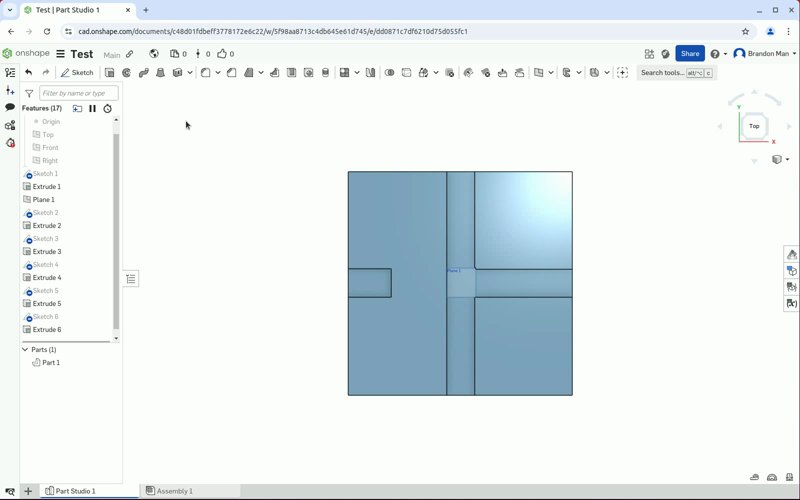
mouse_move(69, 176)
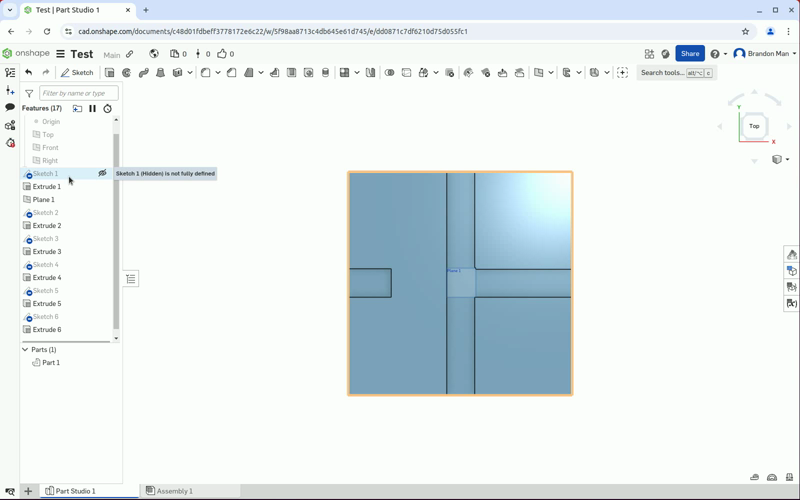
click(69, 176)
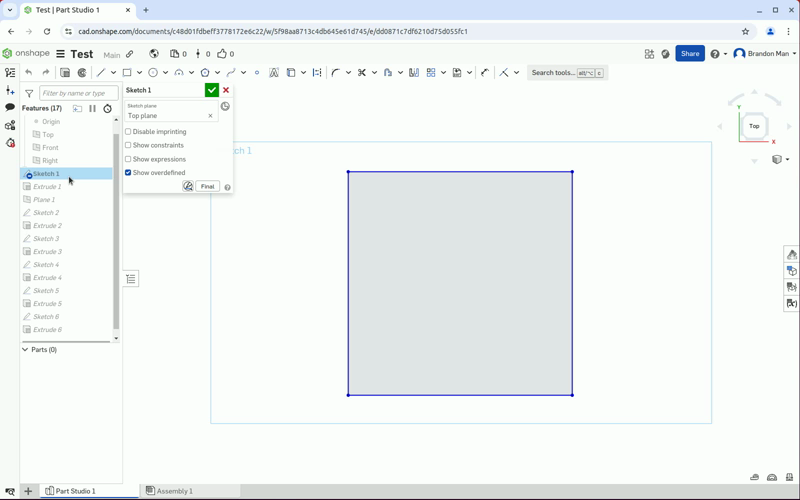
mouse_move(229, 92)
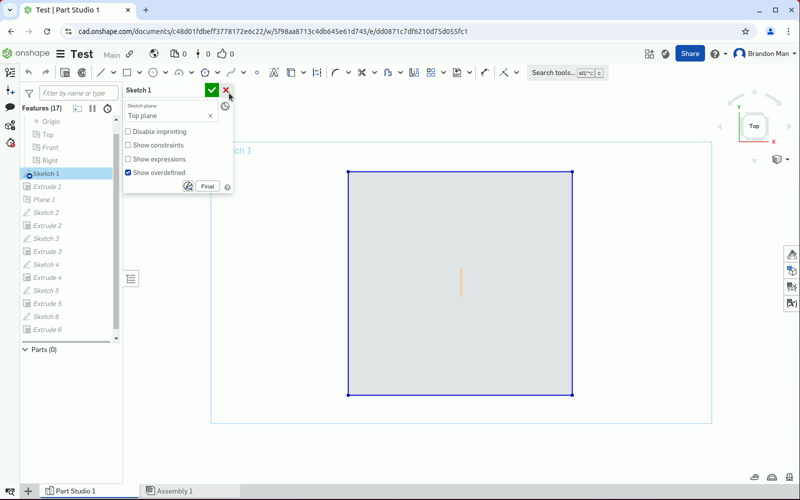
click(229, 92)
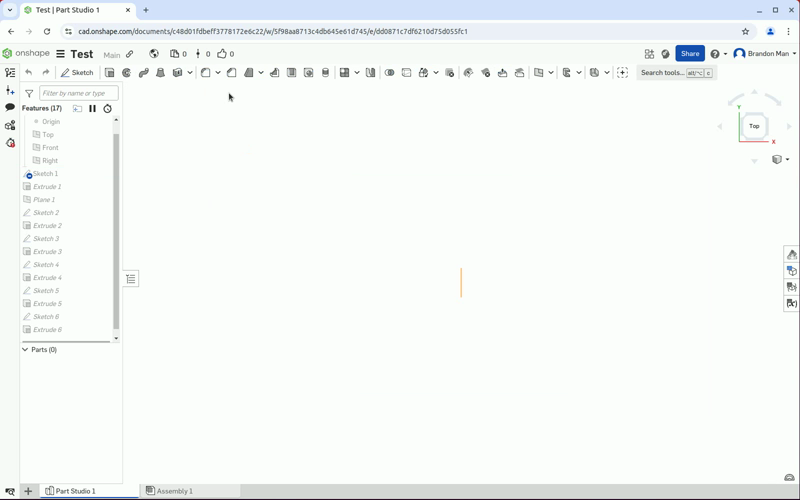
key(shift+s)
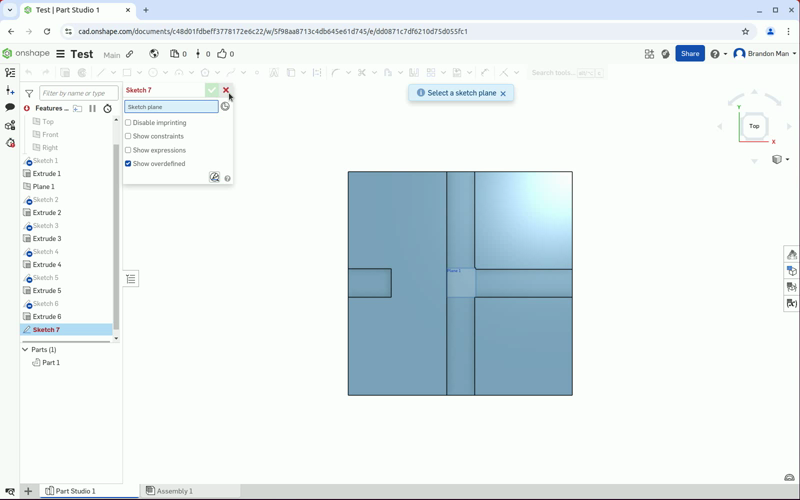
mouse_move(69, 189)
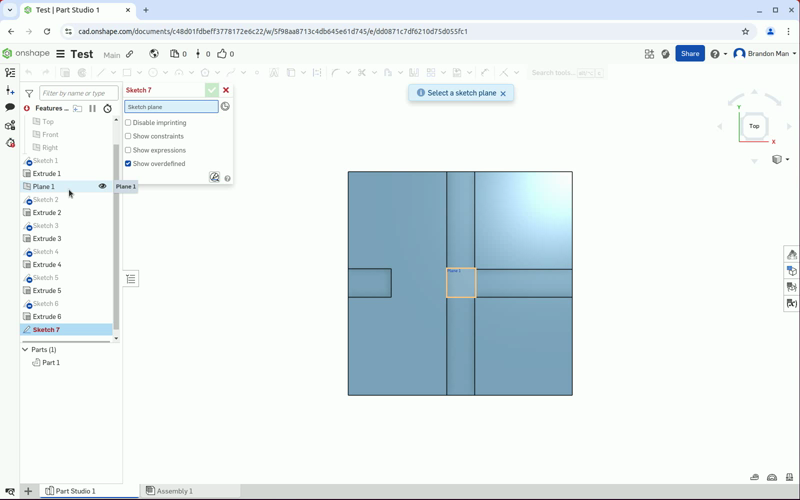
click(69, 189)
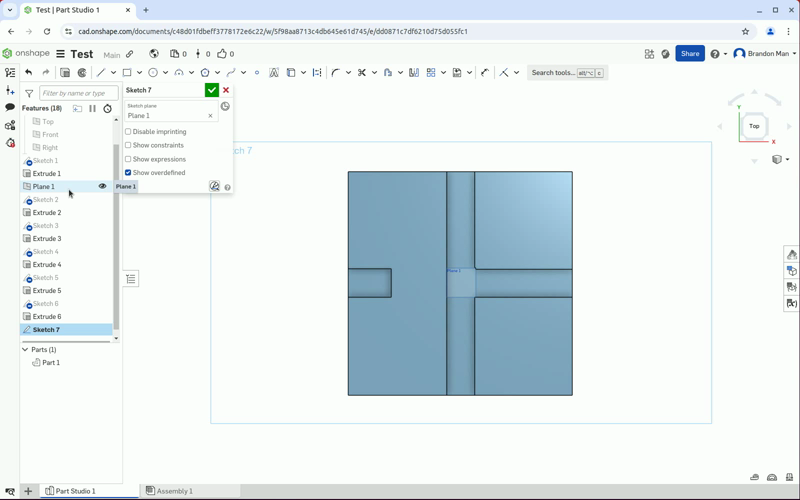
mouse_move(73, 352)
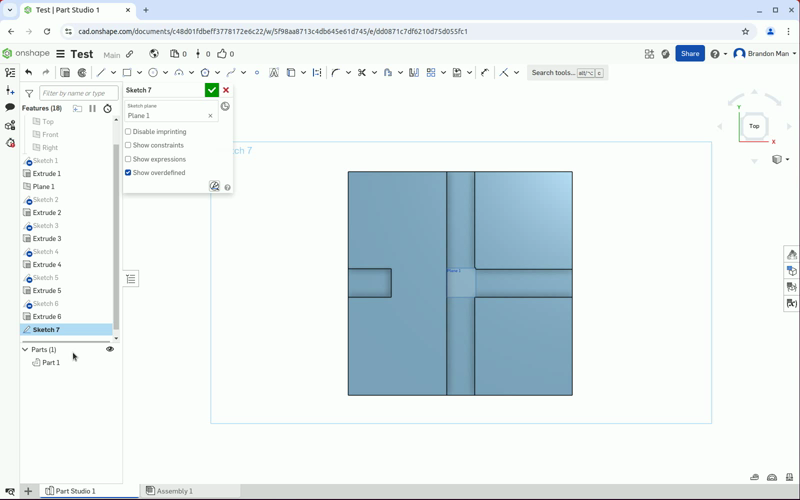
key(y)
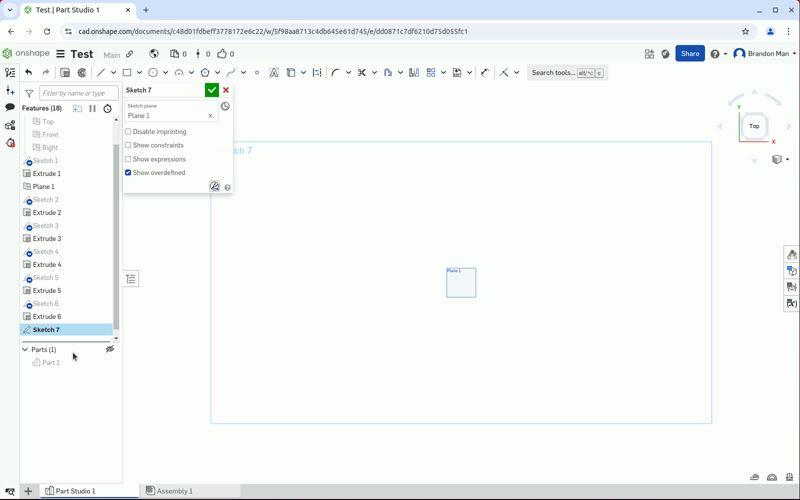
key(l)
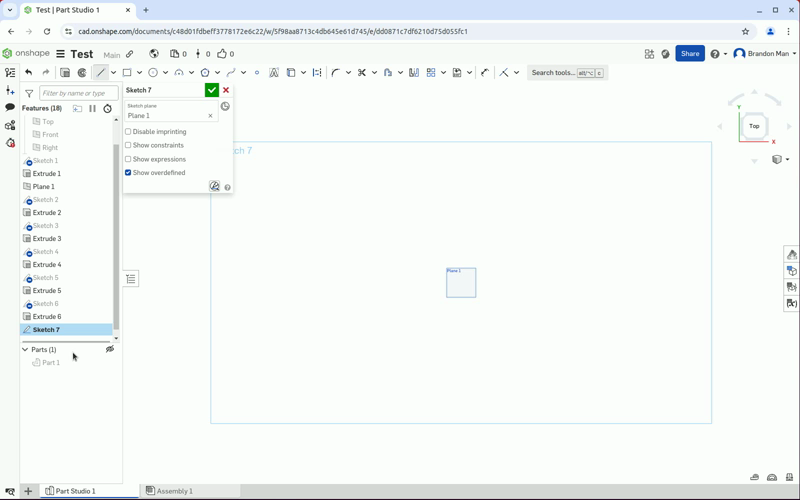
key_down(shift)
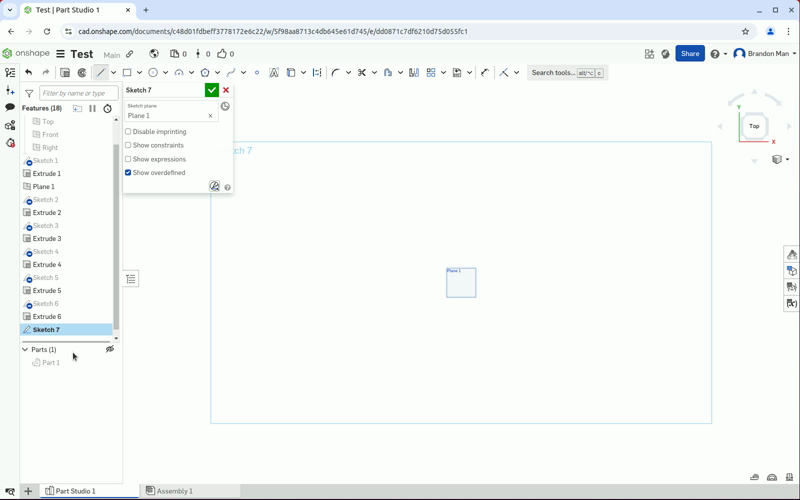
mouse_move(390, 297)
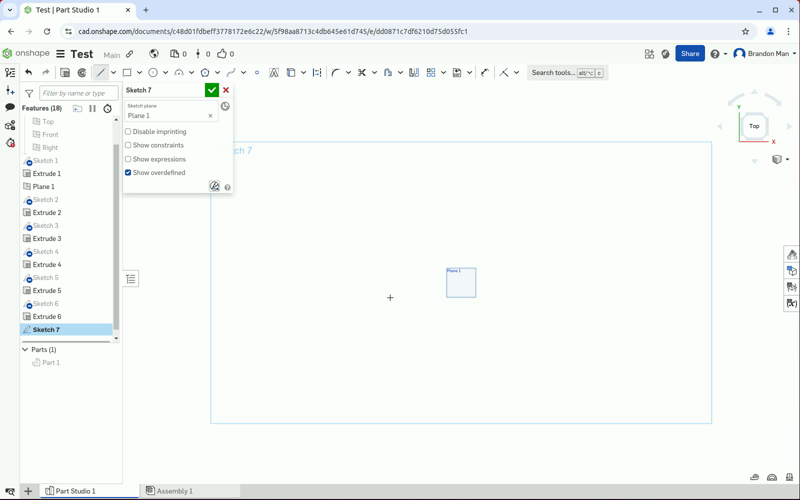
click(390, 297)
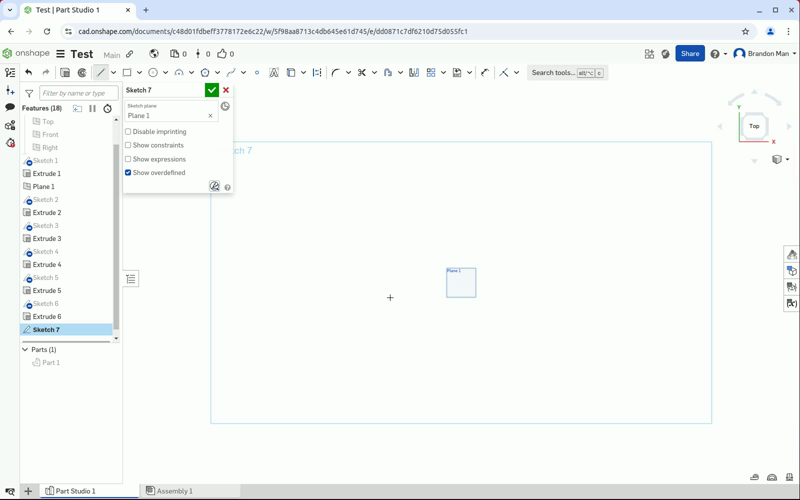
key_up(shift)
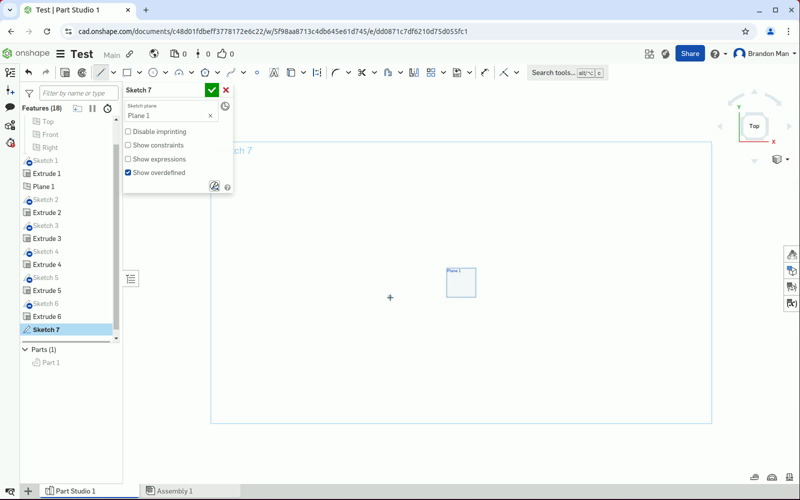
key_down(shift)
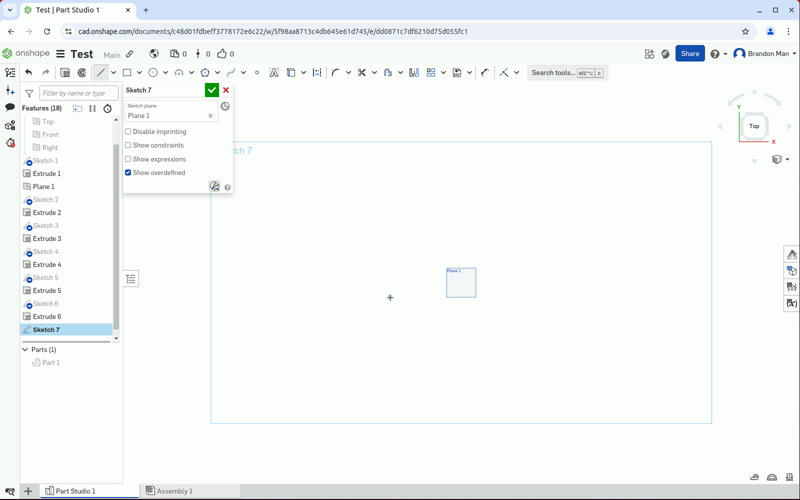
mouse_move(420, 297)
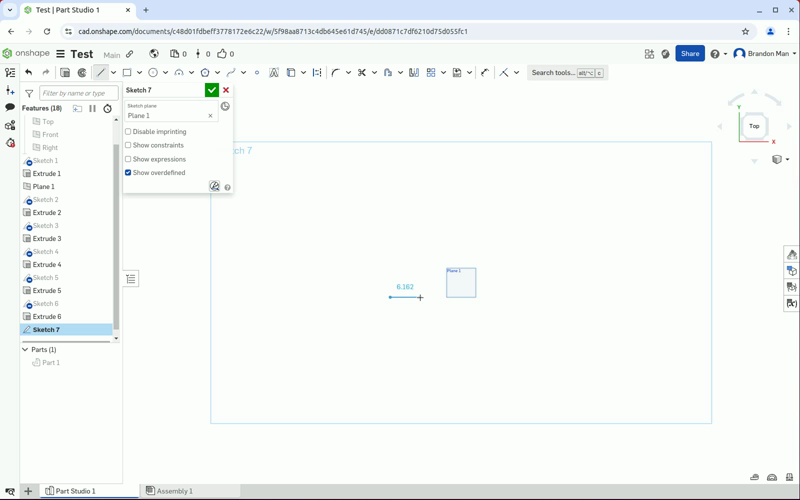
mouse_move(447, 297)
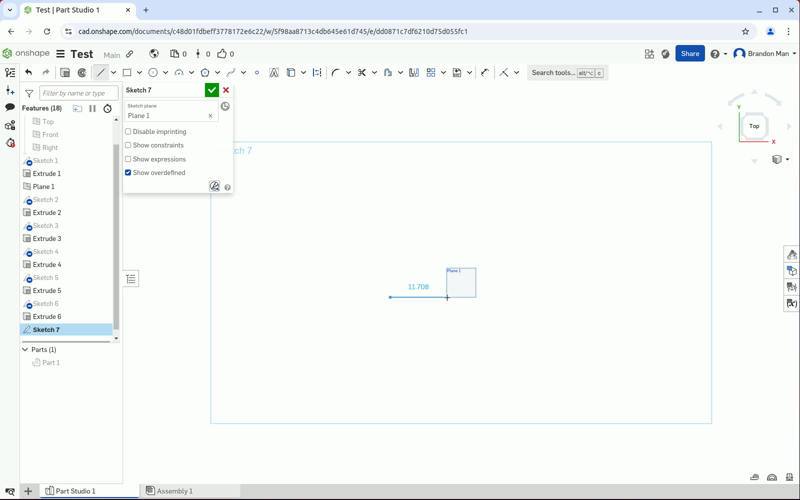
click(447, 297)
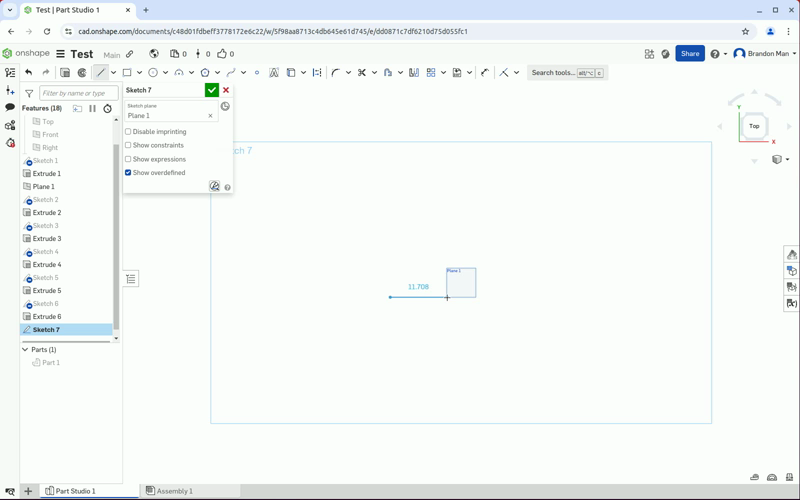
key_up(shift)
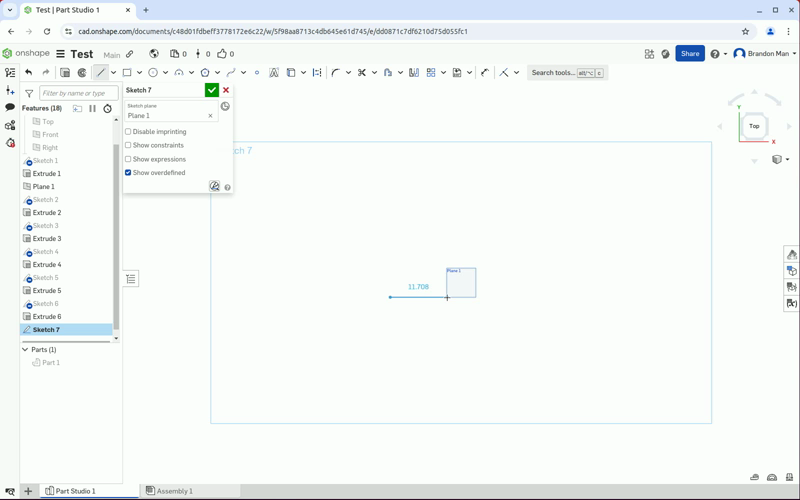
key_down(shift)
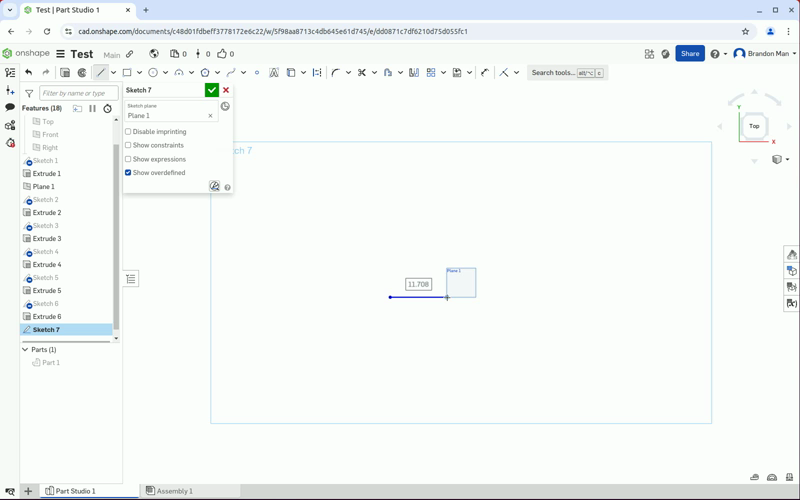
mouse_move(477, 297)
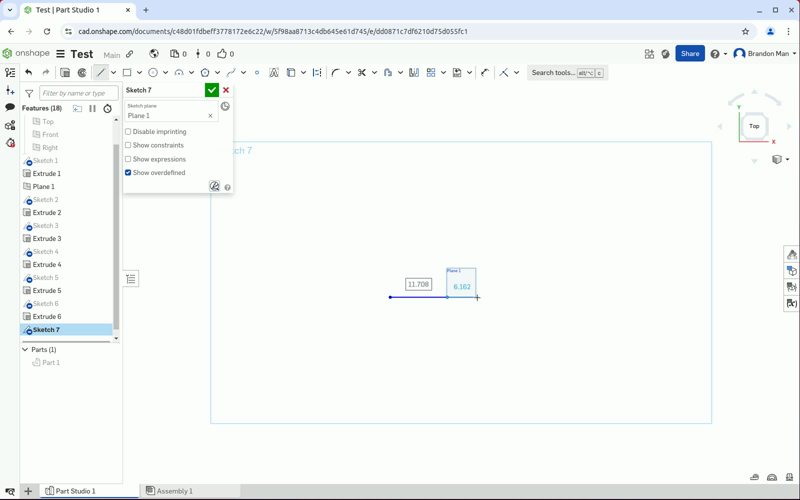
mouse_move(447, 268)
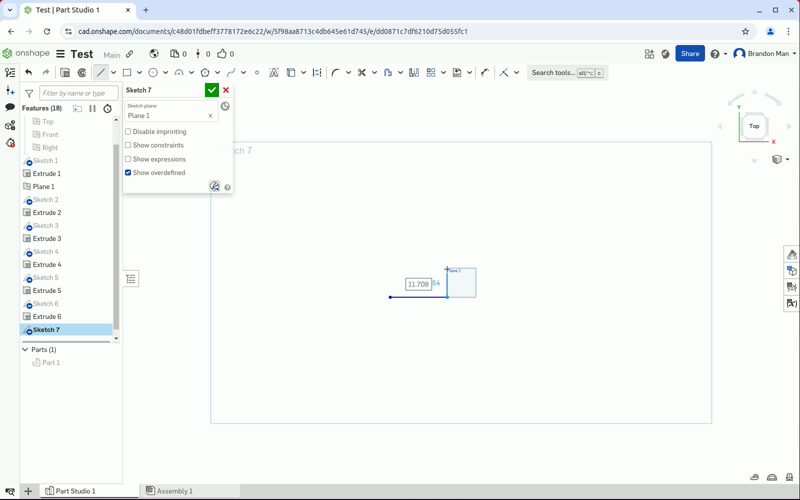
click(447, 268)
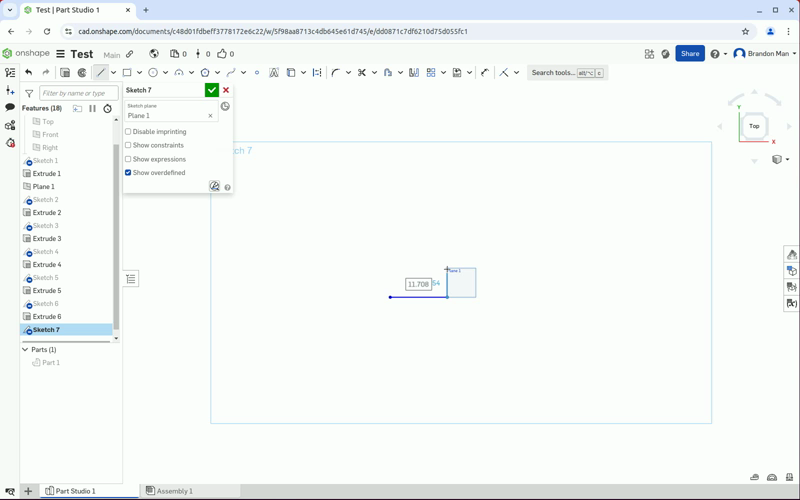
key_up(shift)
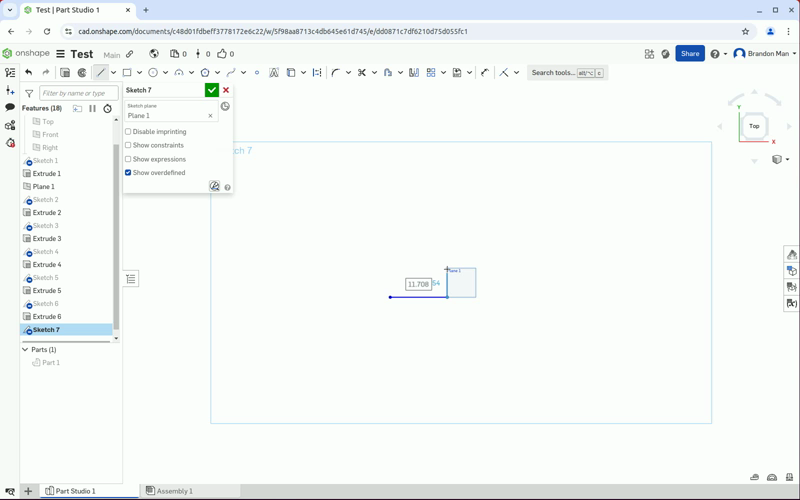
key_down(shift)
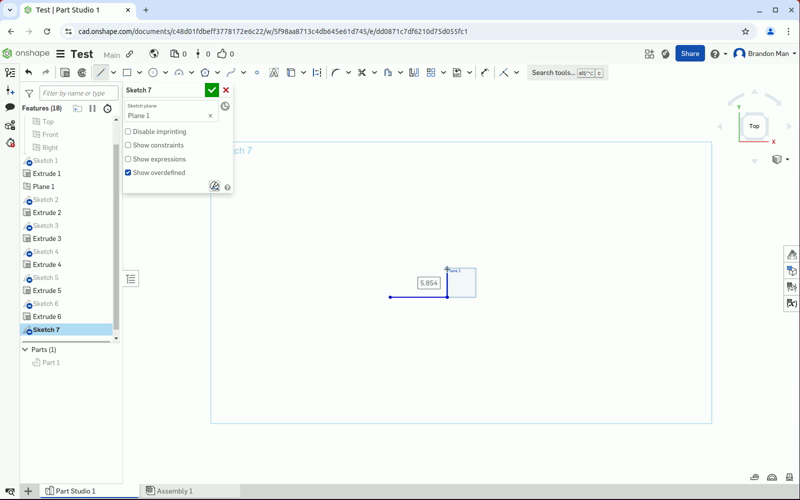
mouse_move(477, 268)
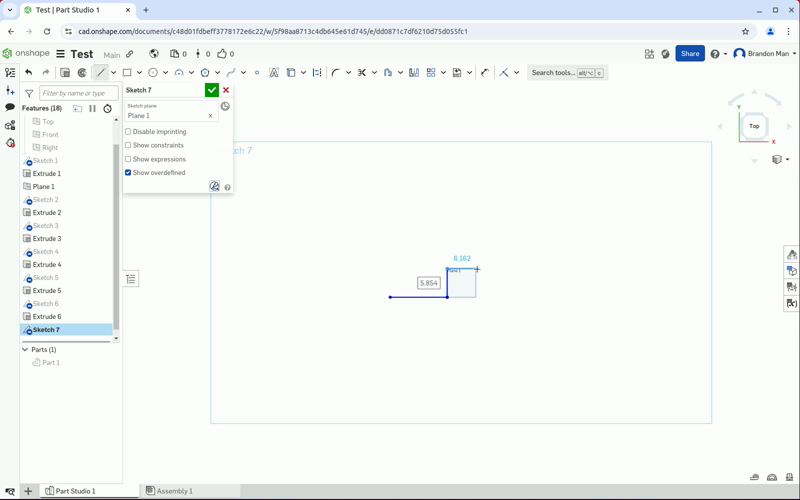
mouse_move(390, 268)
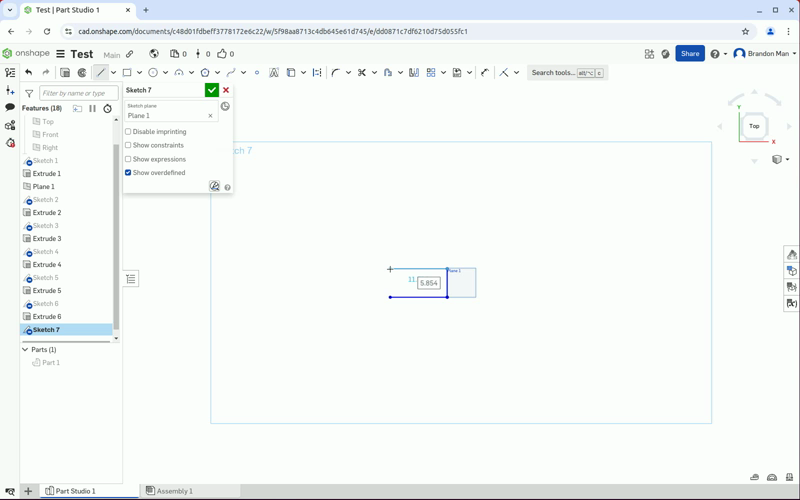
click(390, 268)
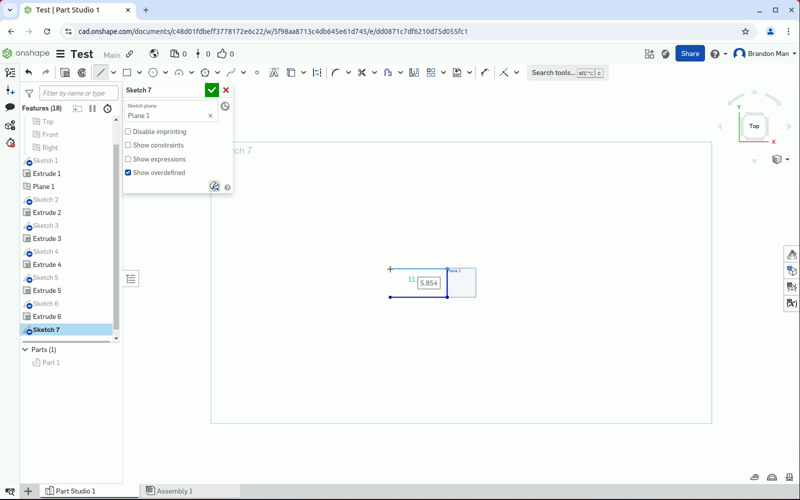
key_up(shift)
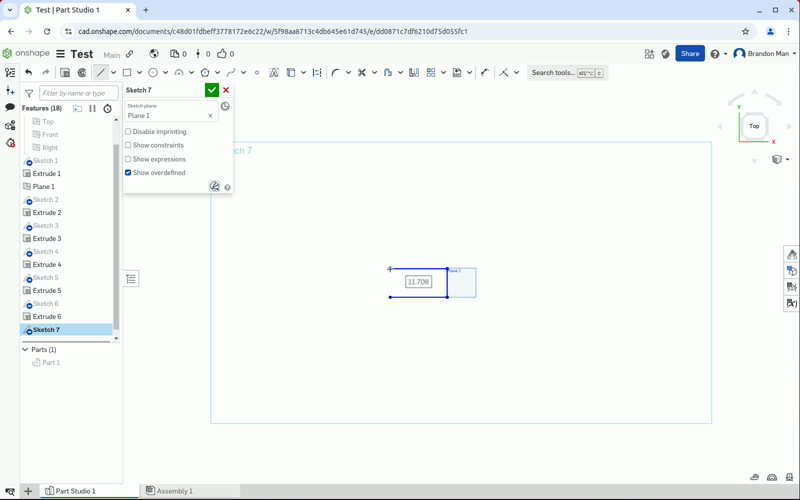
mouse_move(420, 268)
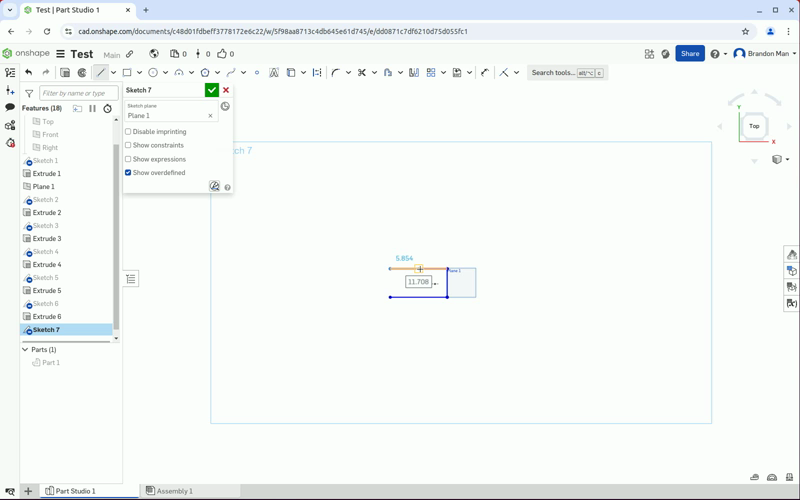
key_down(shift)
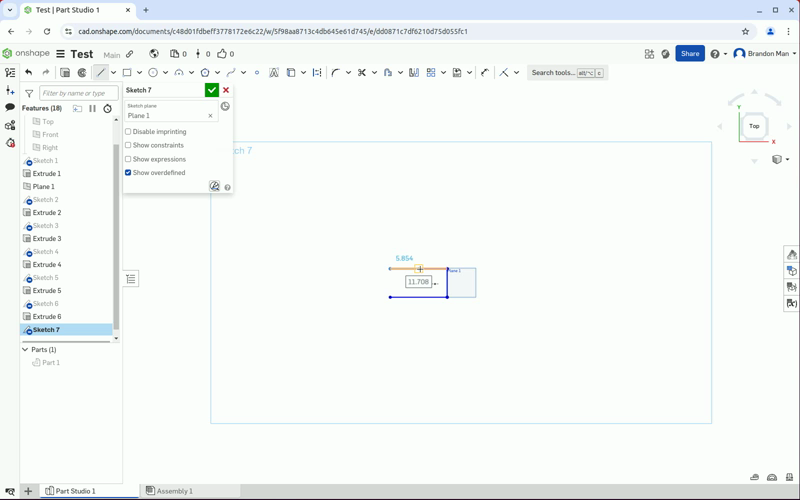
mouse_move(390, 297)
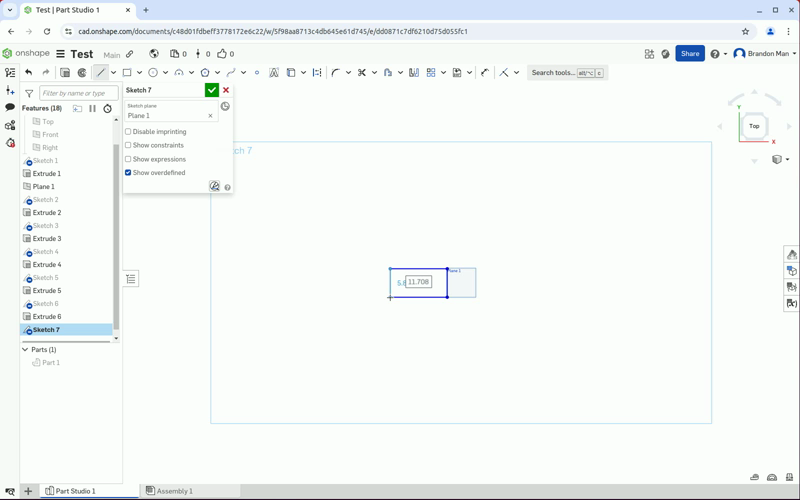
key_up(shift)
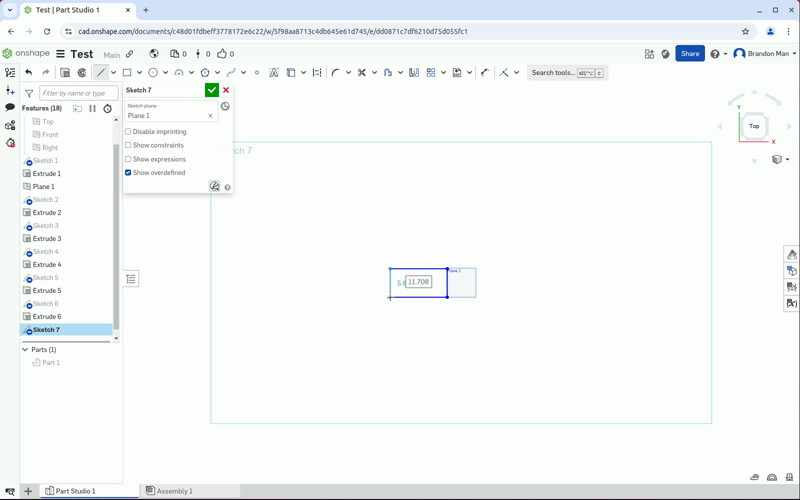
click(390, 297)
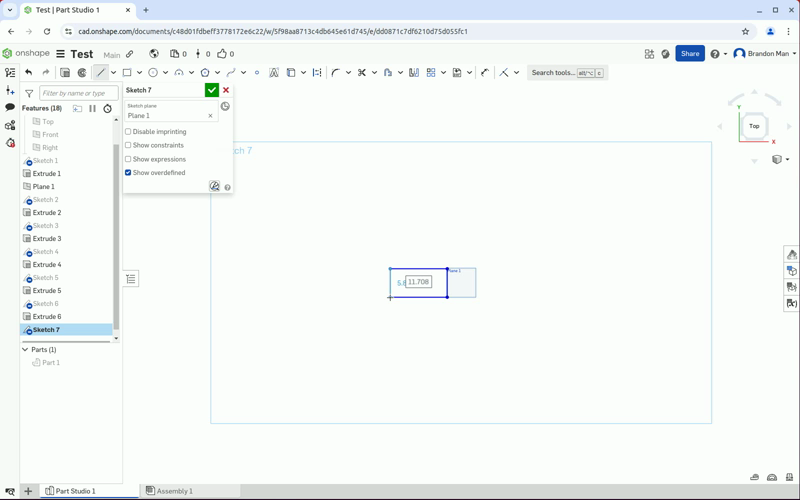
key(esc)
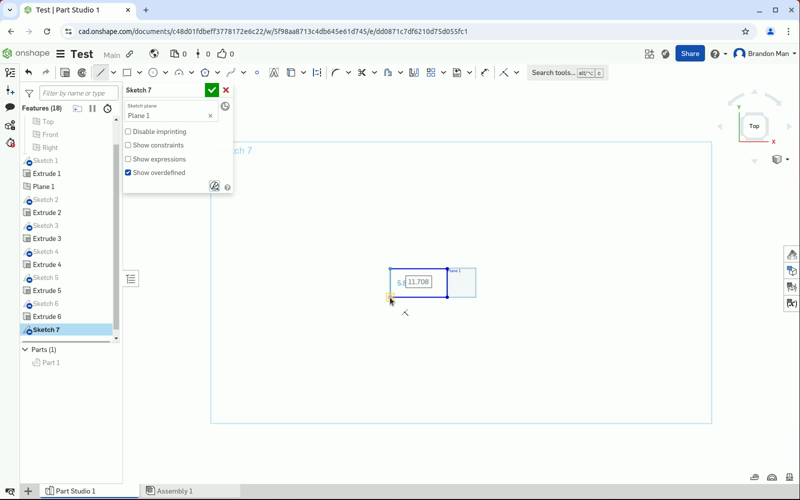
mouse_move(405, 293)
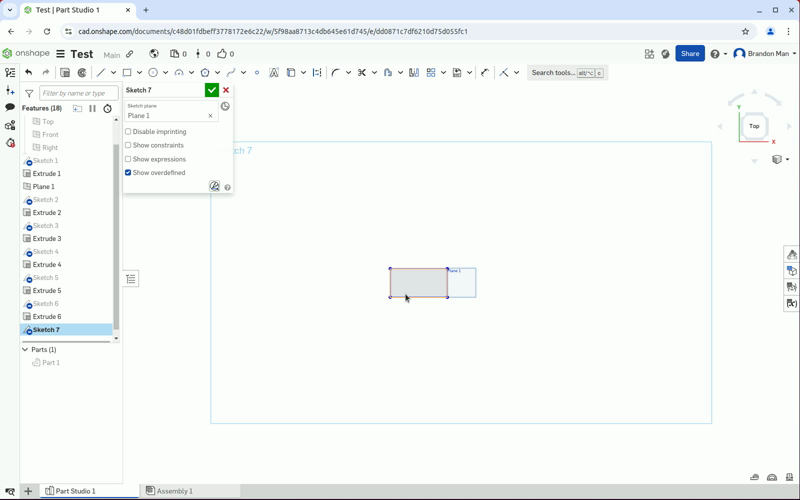
scroll(6)
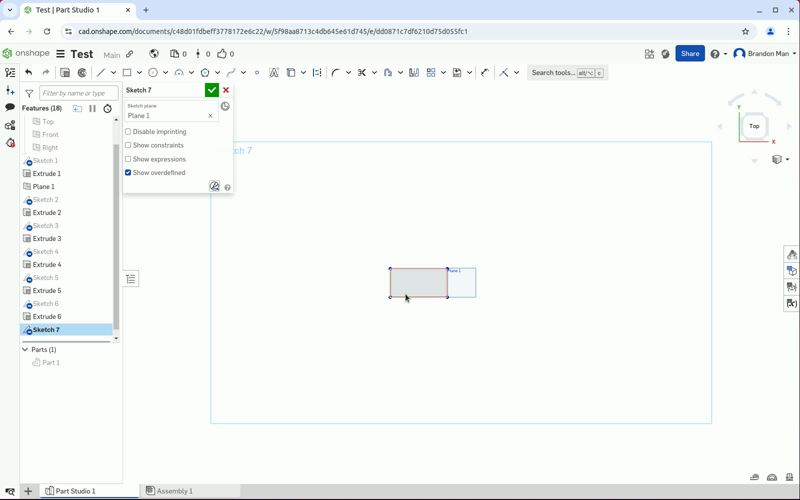
scroll(6)
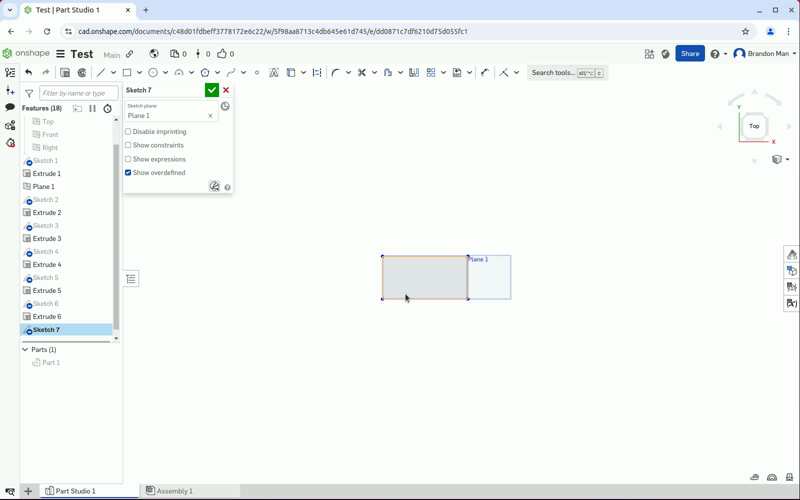
scroll(6)
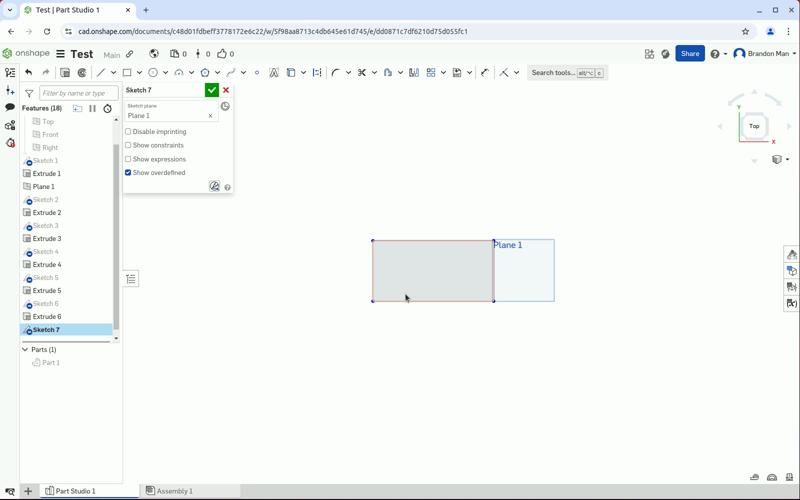
scroll(6)
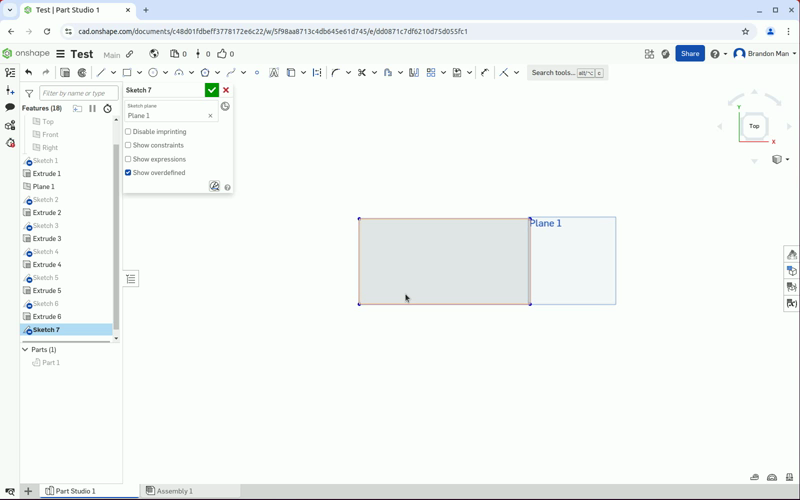
scroll(6)
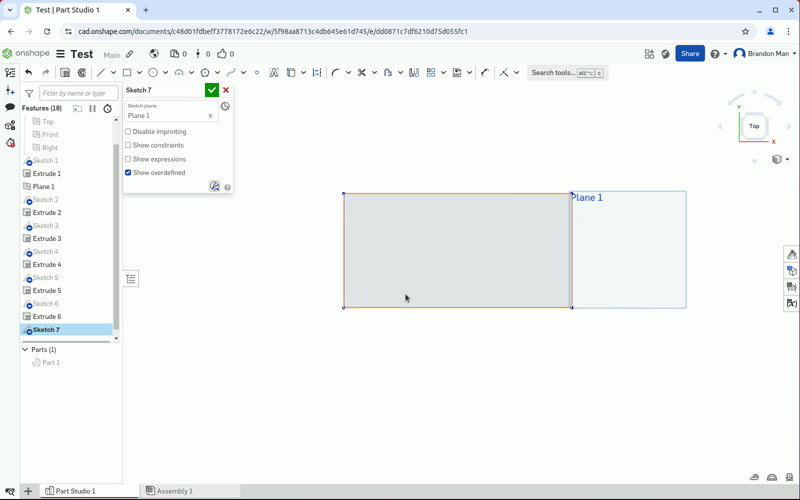
scroll(6)
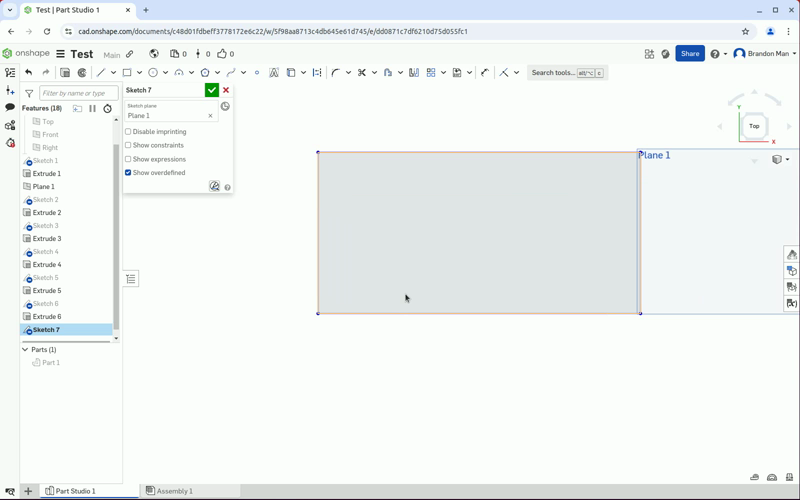
scroll(6)
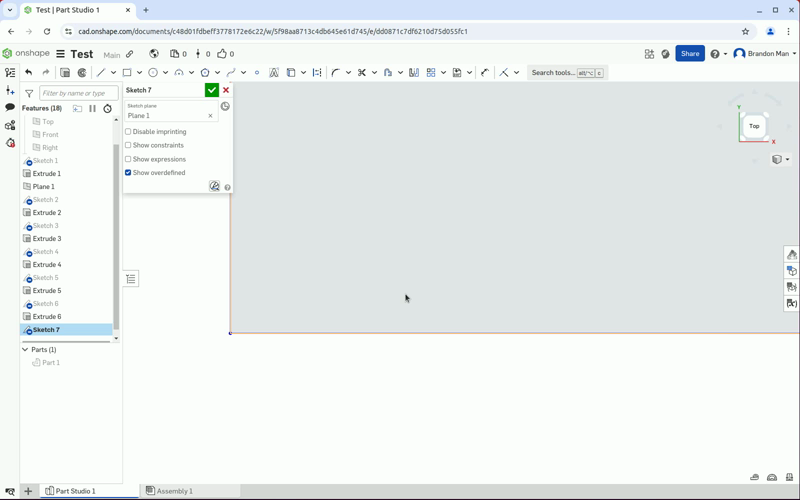
click(405, 293)
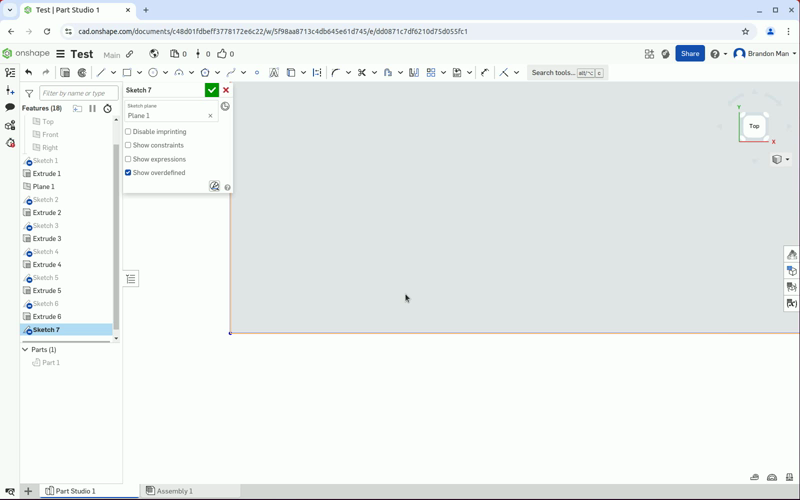
scroll(-6)
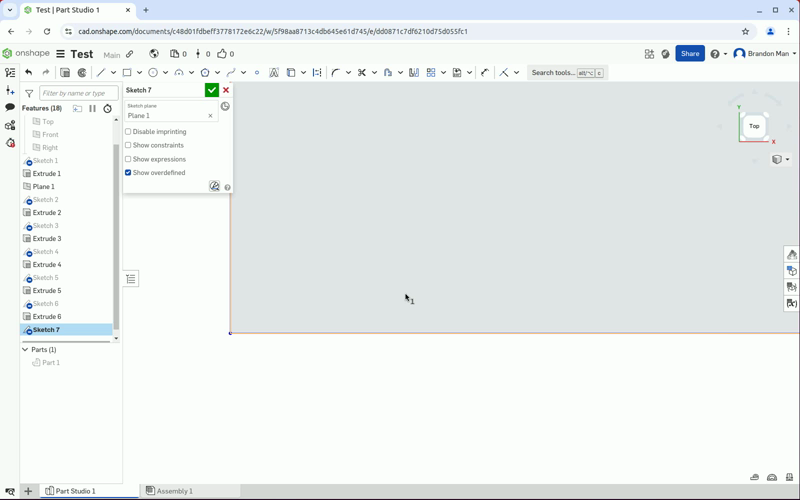
scroll(-6)
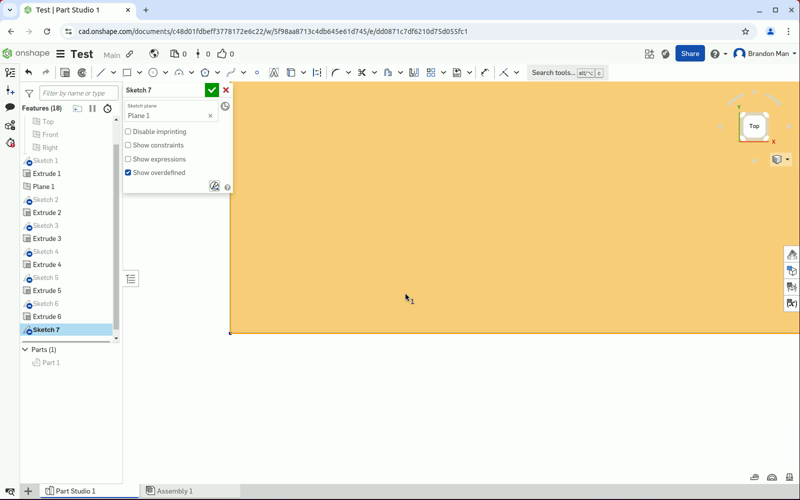
scroll(-6)
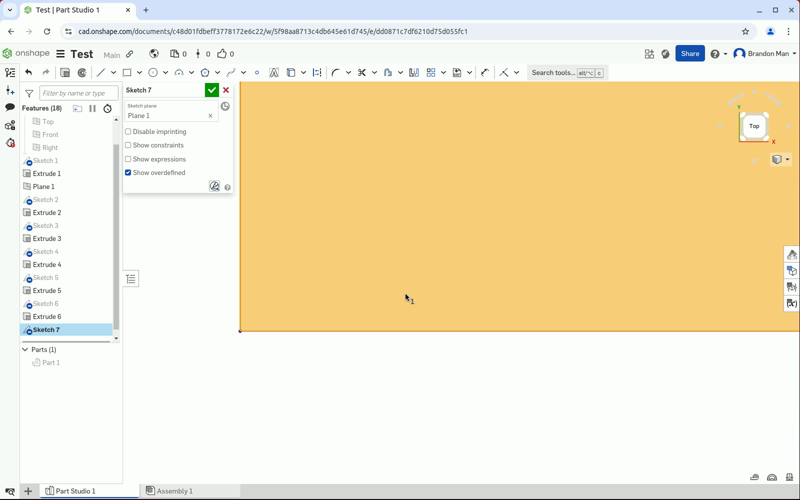
scroll(-6)
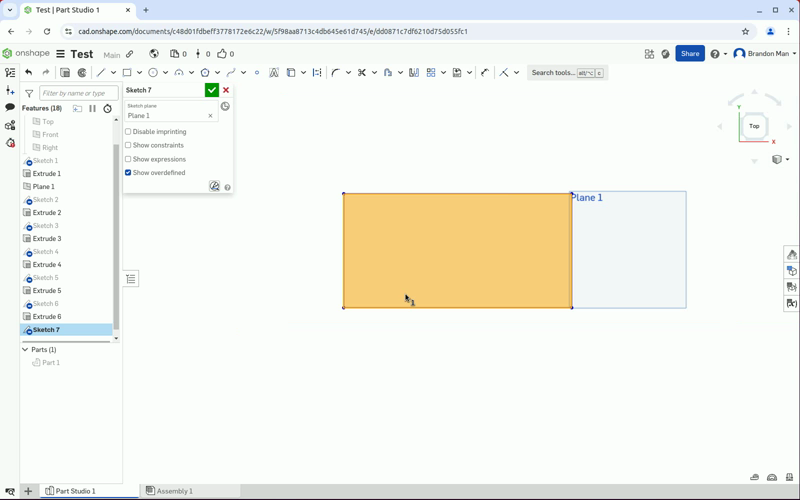
scroll(-6)
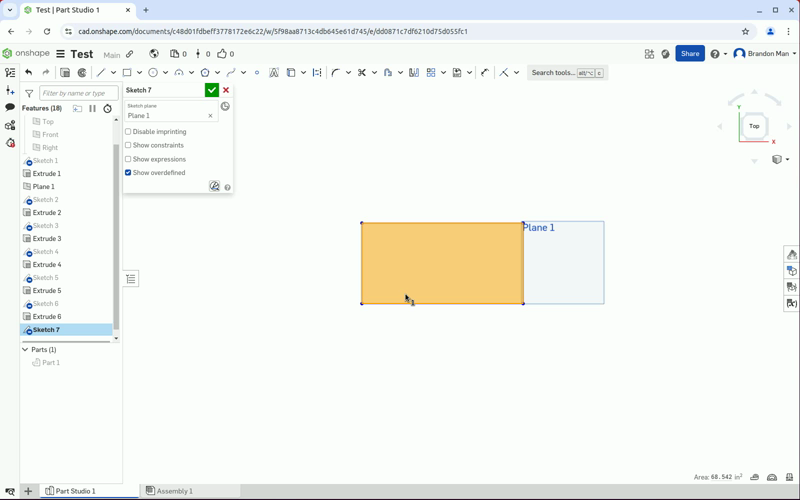
scroll(-6)
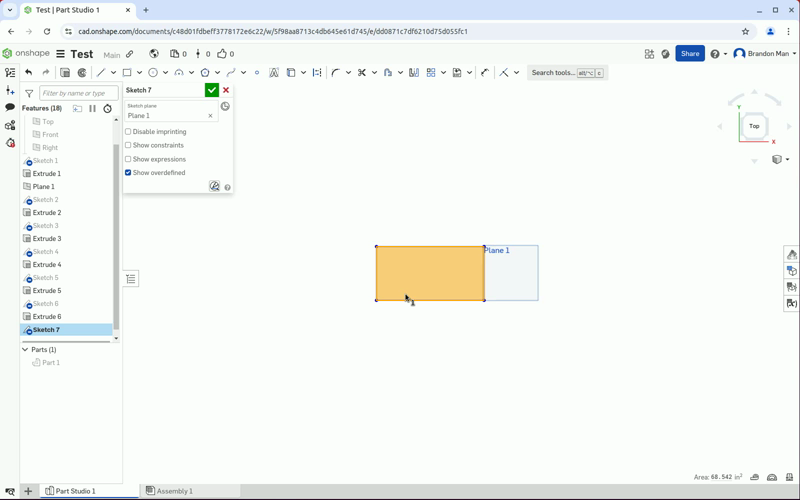
scroll(-6)
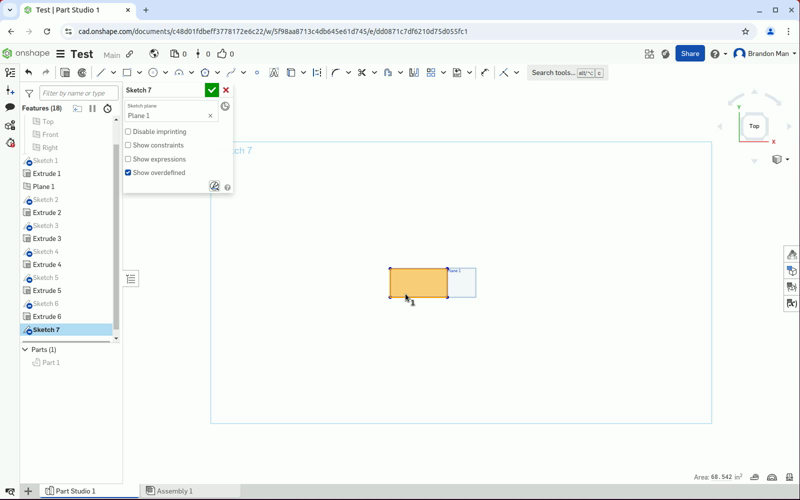
mouse_move(73, 352)
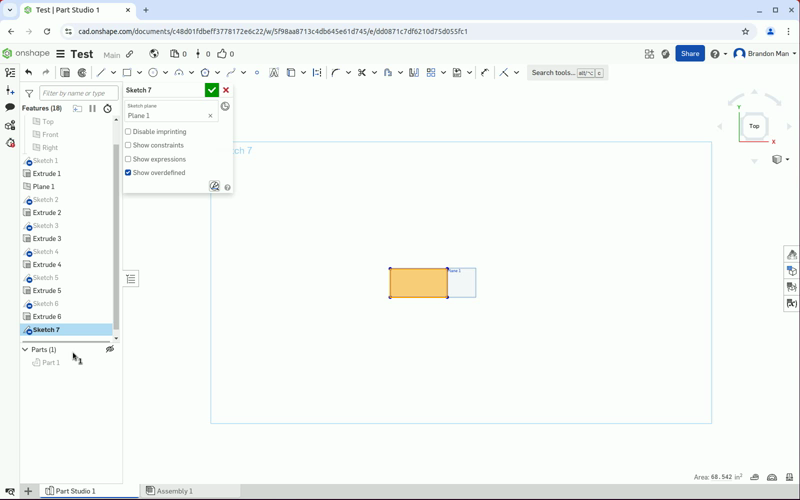
key(shift+y)
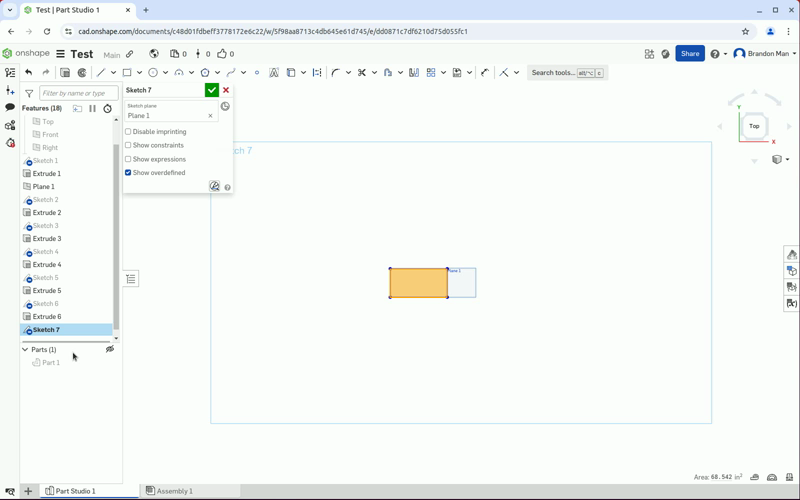
key(shift+e)
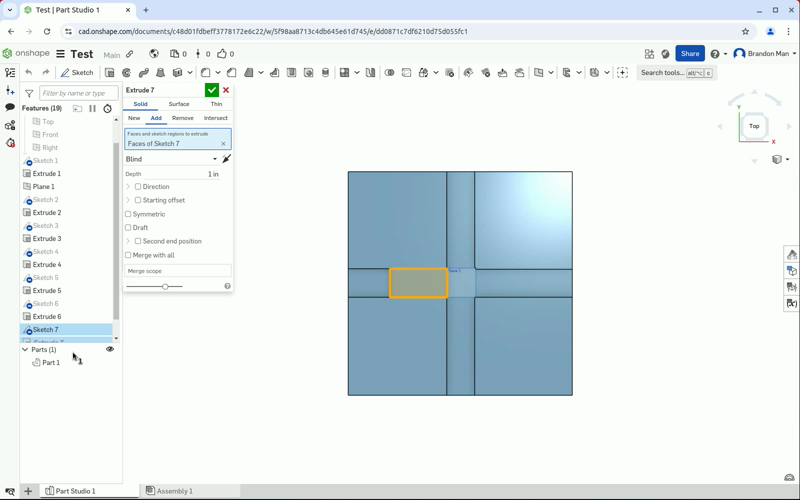
mouse_move(143, 106)
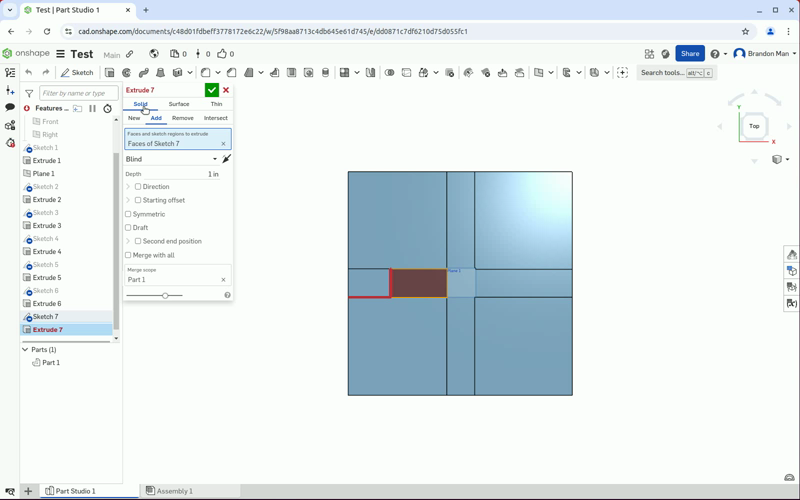
click(143, 106)
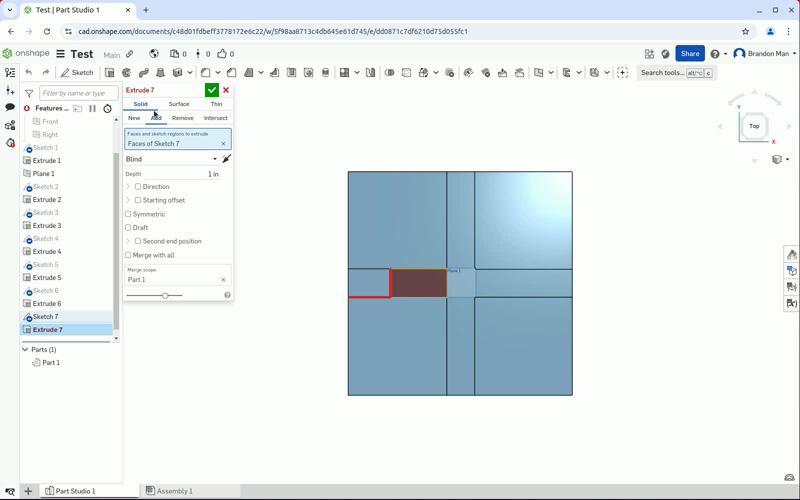
mouse_move(186, 120)
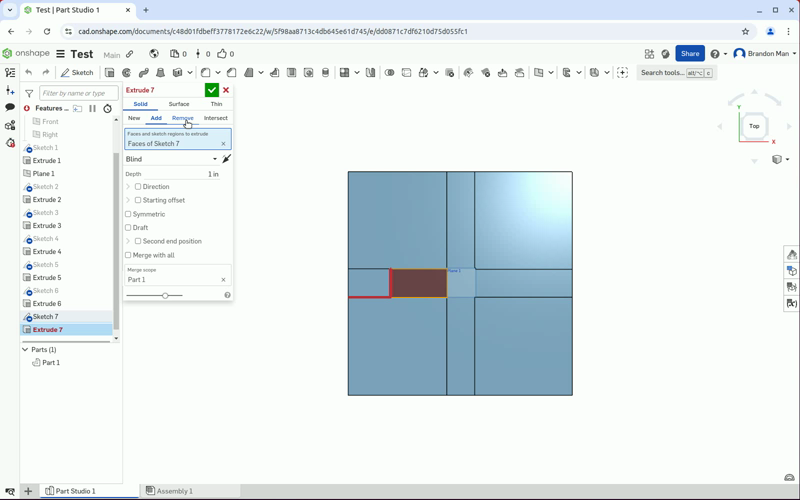
click(186, 120)
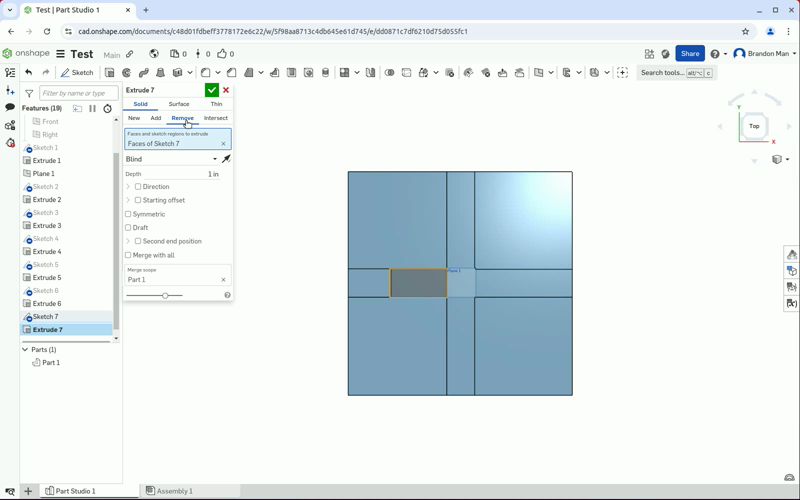
key(tab, 4)
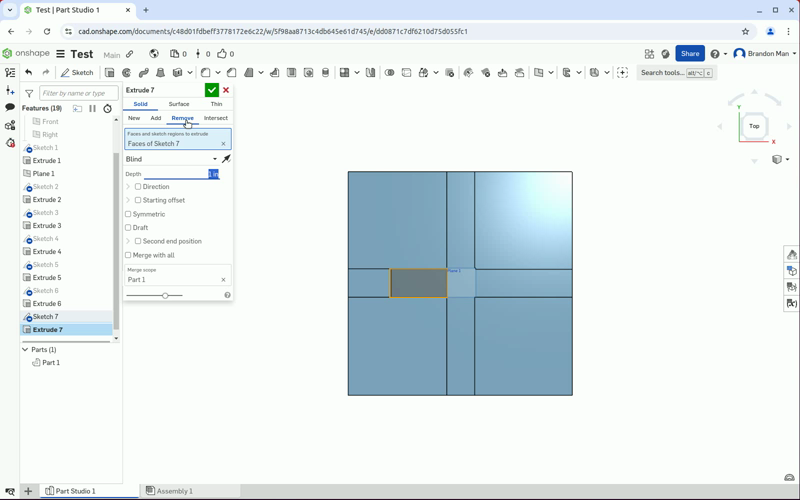
text(2.889)
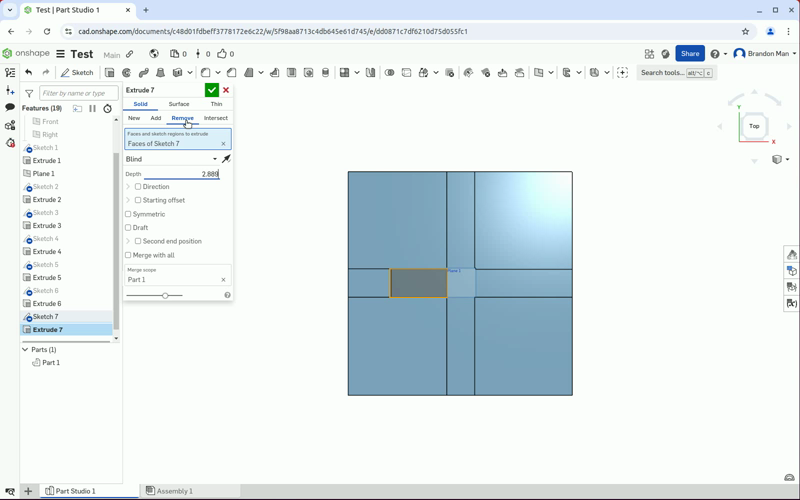
key(tab, 6)
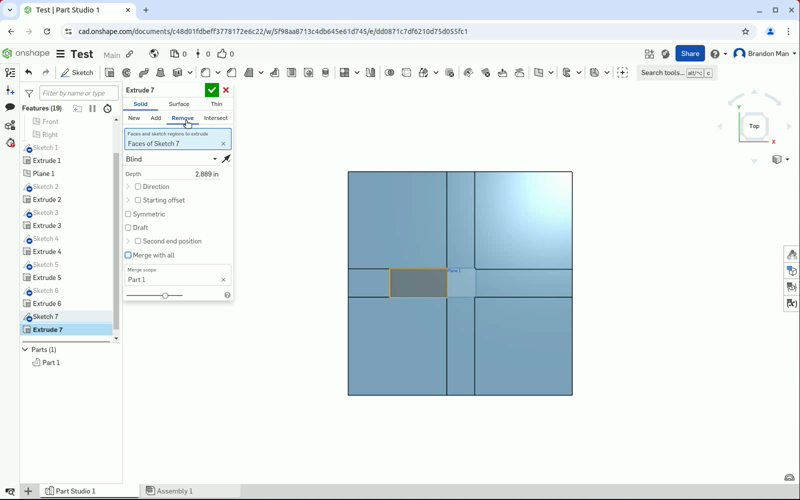
key(space)
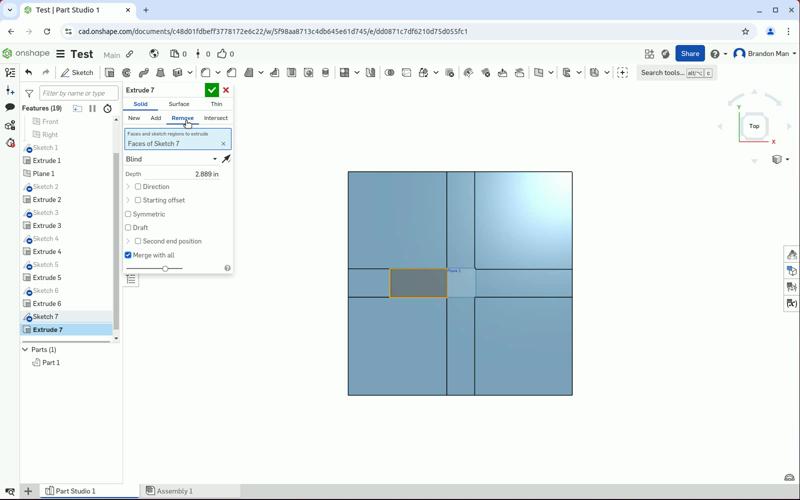
key(enter)
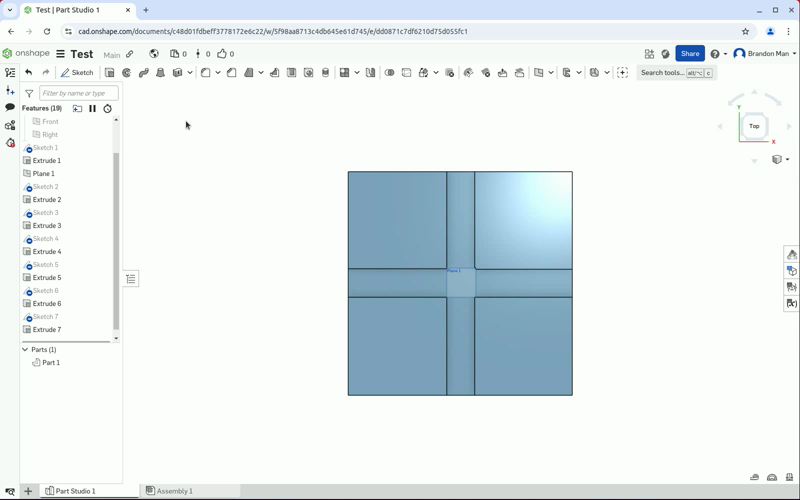
key(shift+h)
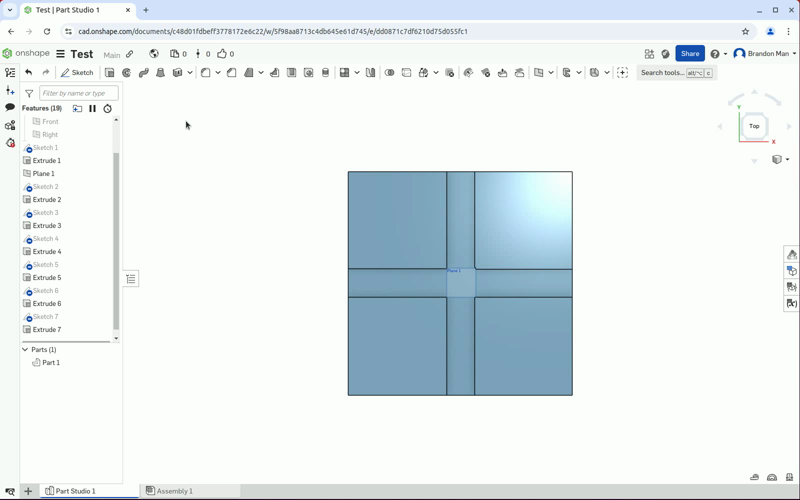
key(shift+h)
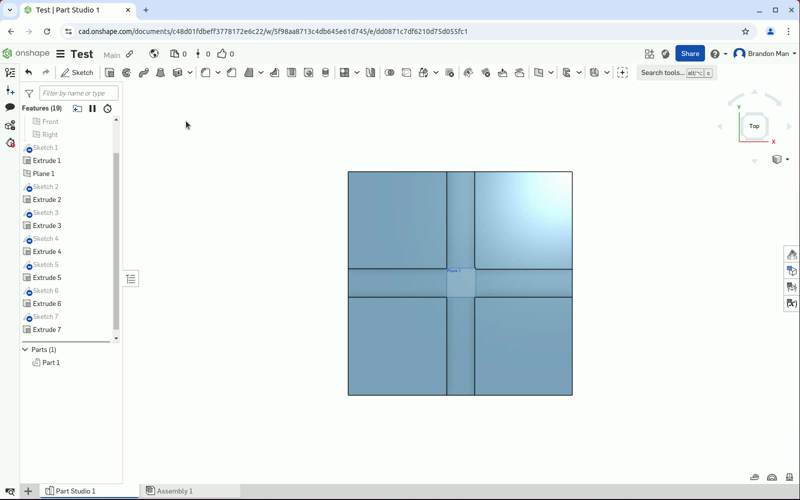
mouse_move(69, 150)
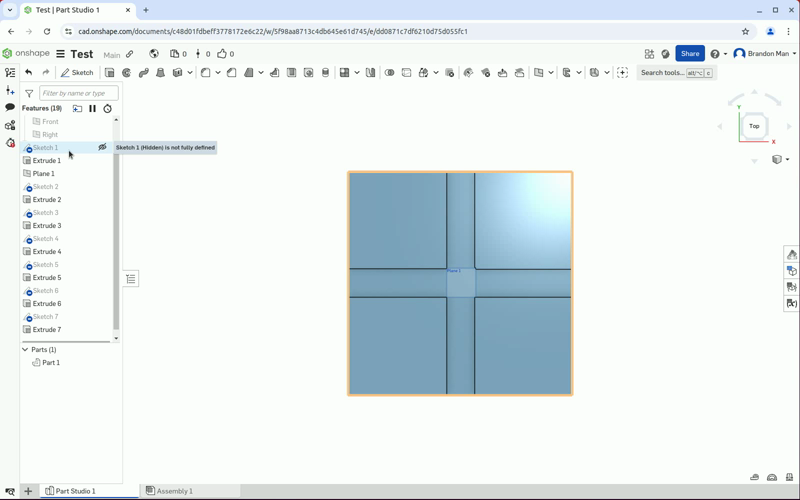
click(69, 150)
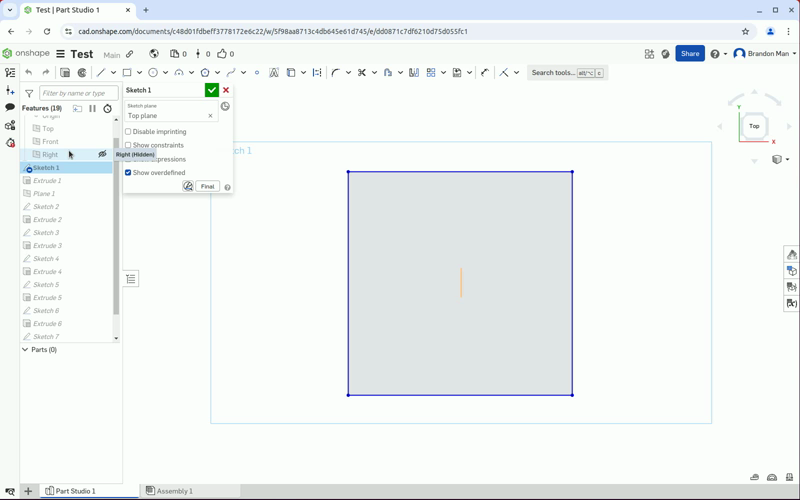
mouse_move(229, 92)
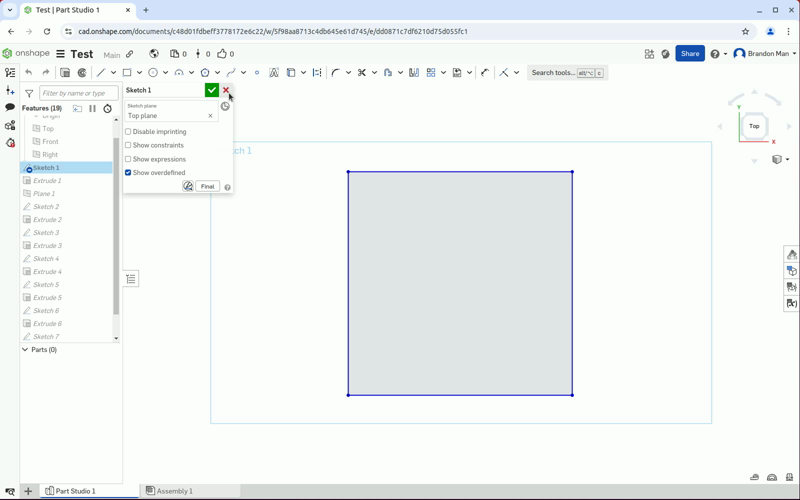
click(229, 92)
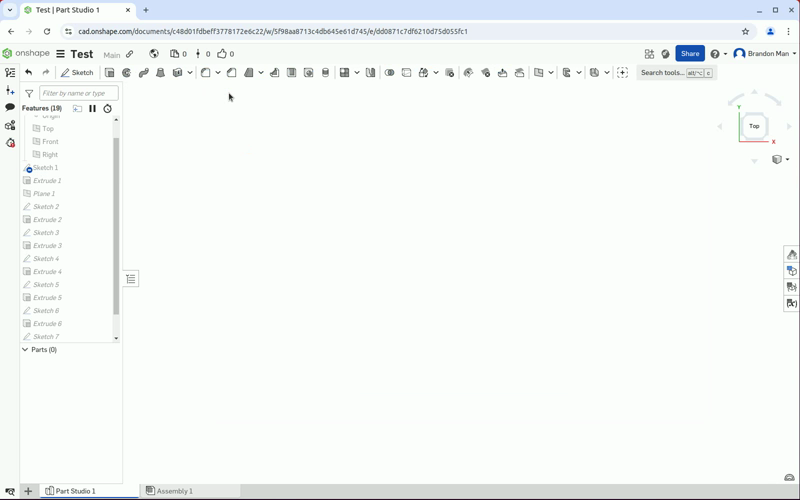
key(shift+s)
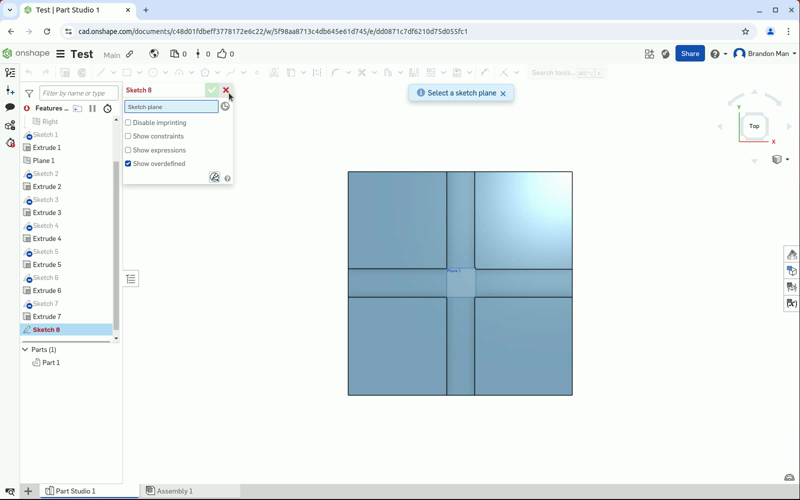
mouse_move(69, 163)
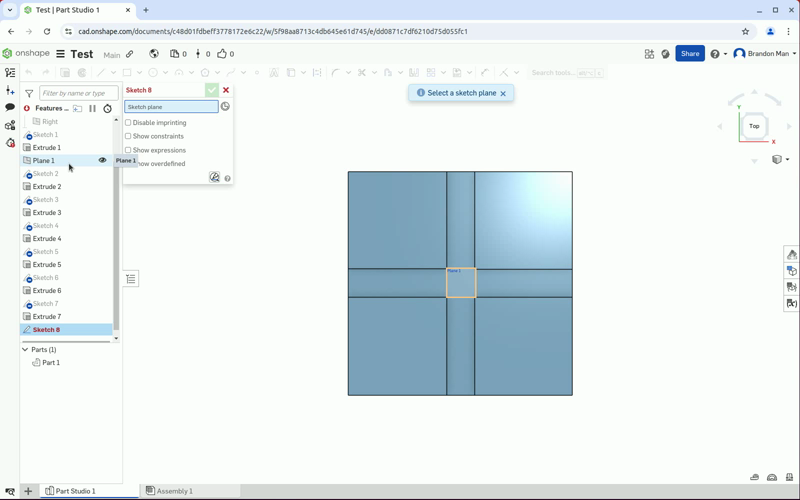
click(69, 163)
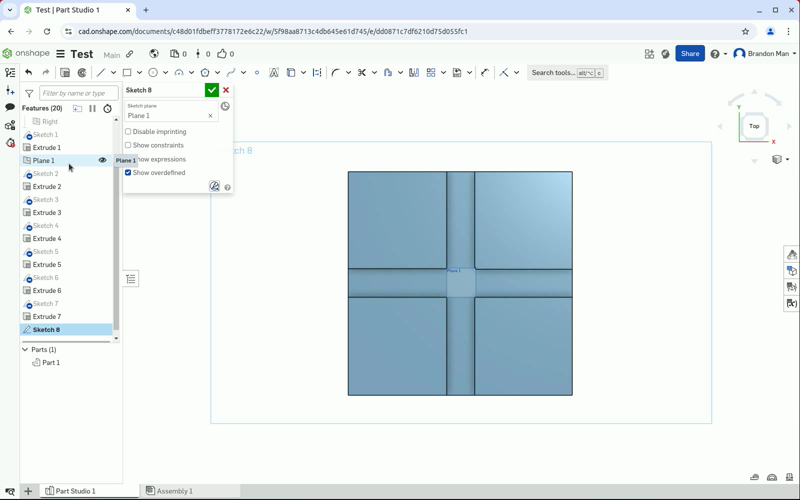
mouse_move(73, 352)
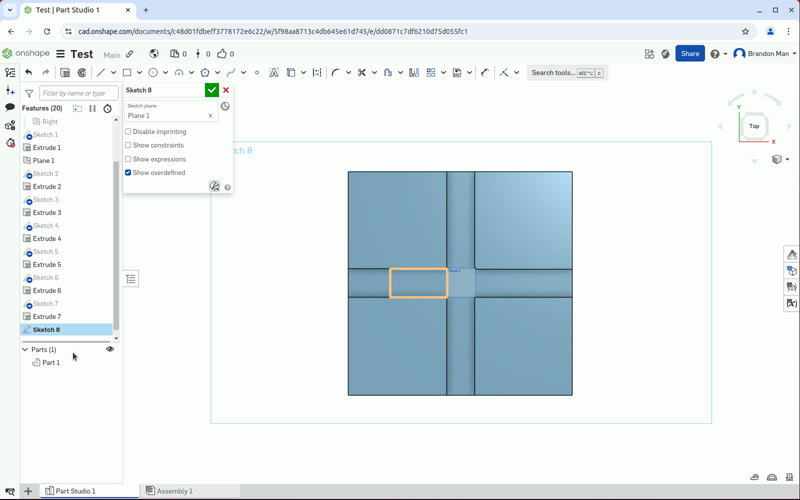
key(y)
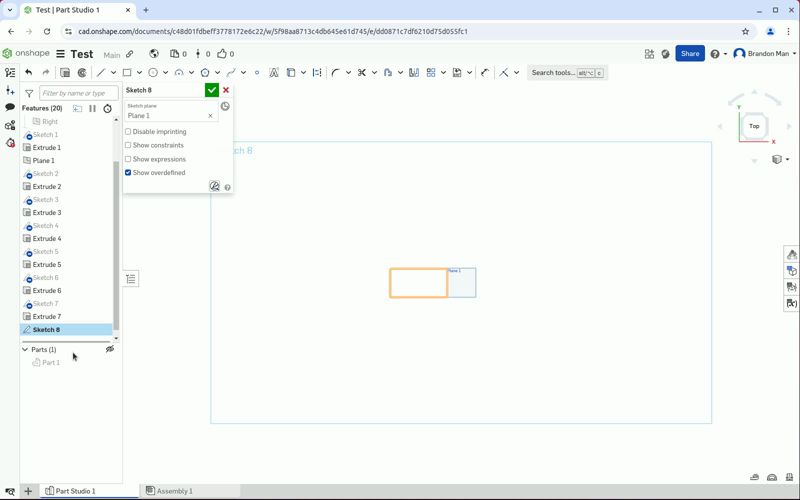
key(l)
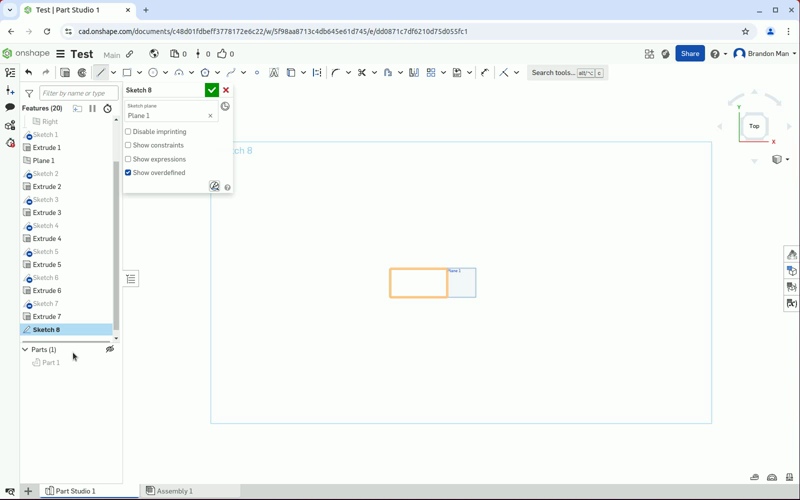
key_down(shift)
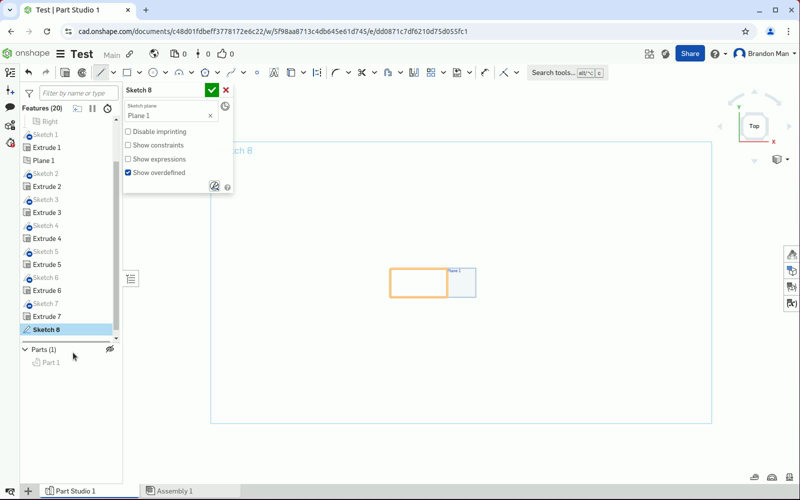
mouse_move(348, 297)
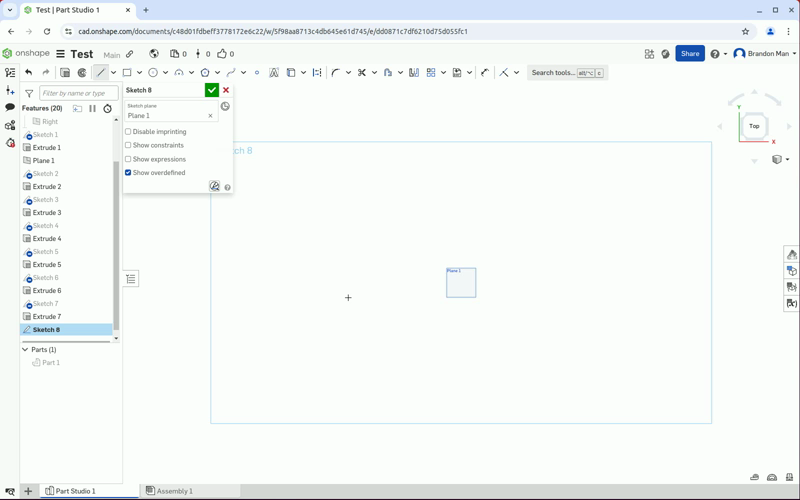
click(348, 297)
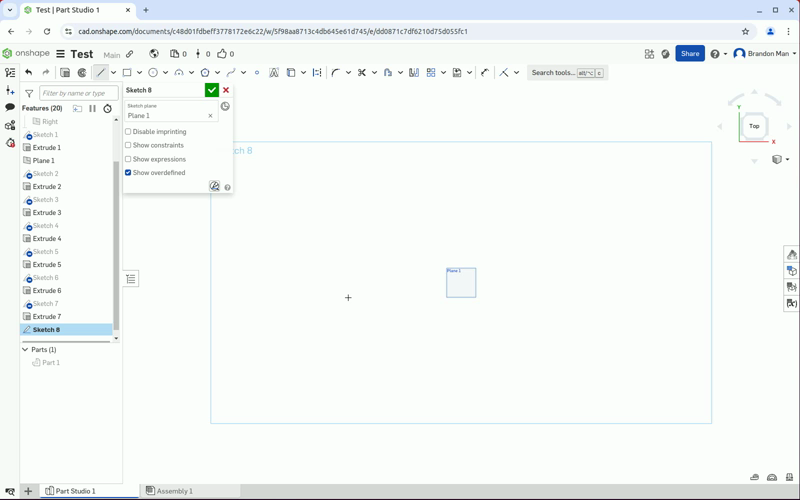
key_up(shift)
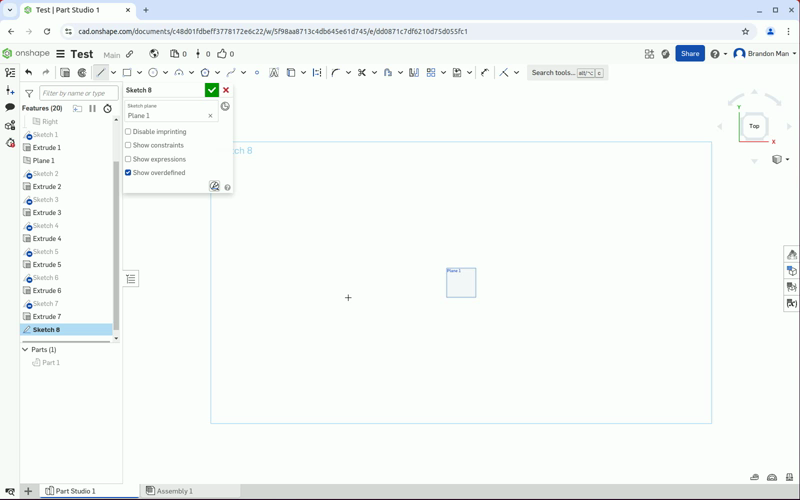
key_down(shift)
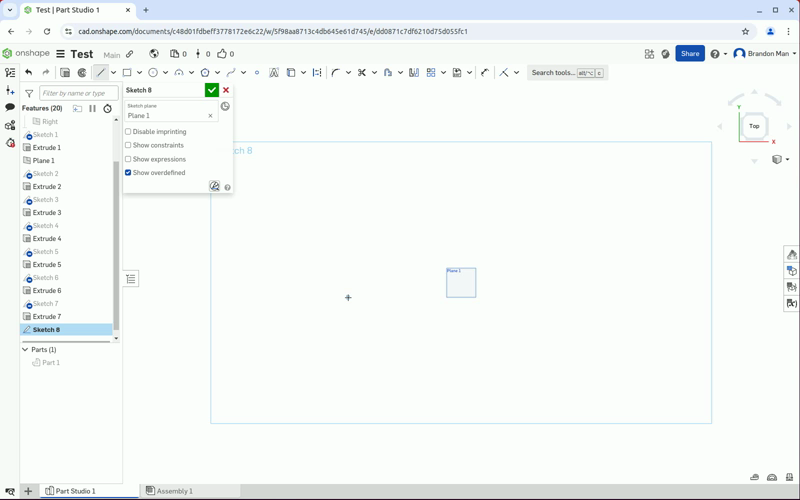
mouse_move(378, 297)
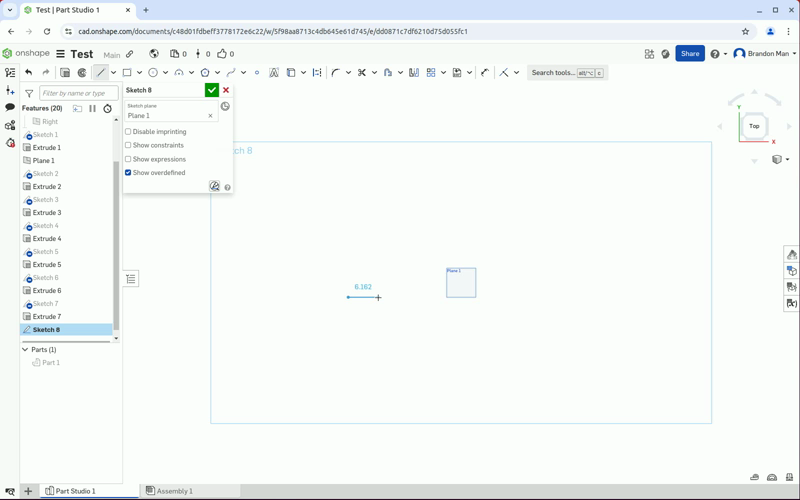
mouse_move(391, 297)
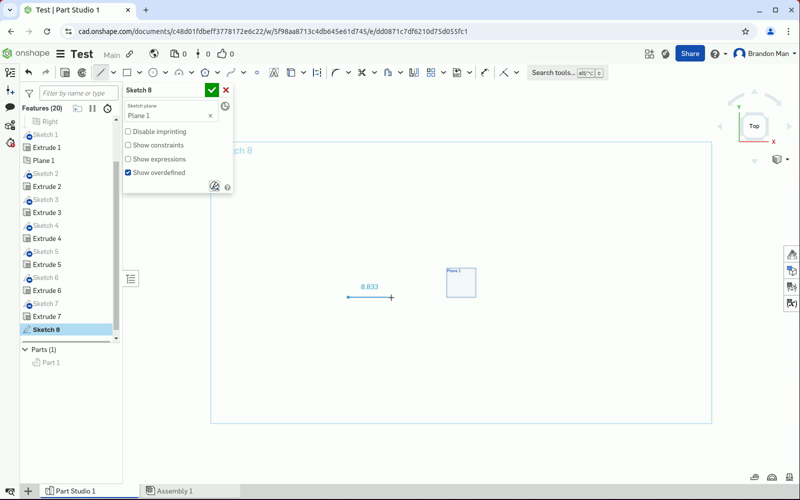
click(391, 297)
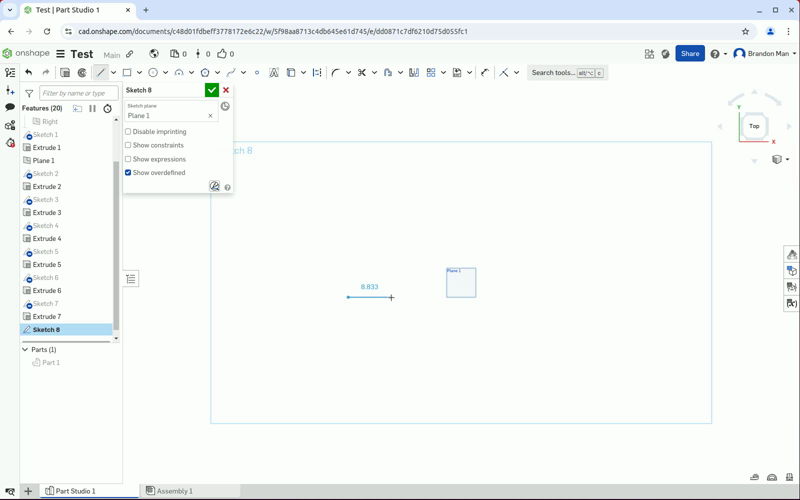
key_up(shift)
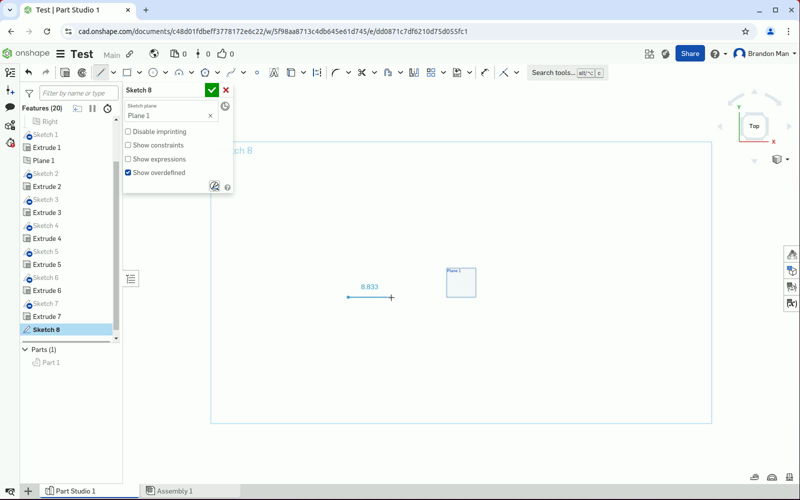
key_down(shift)
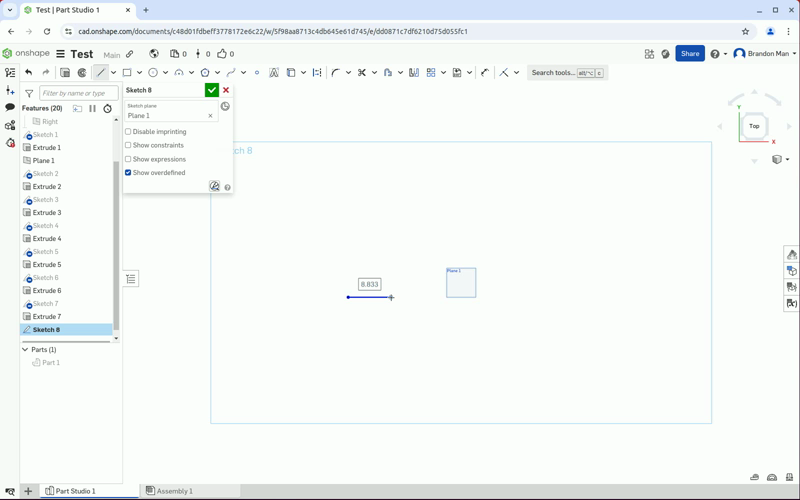
mouse_move(421, 297)
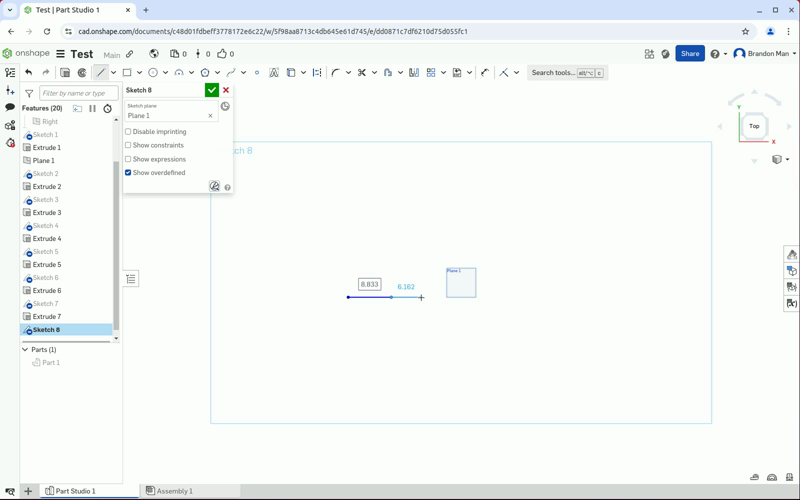
mouse_move(391, 268)
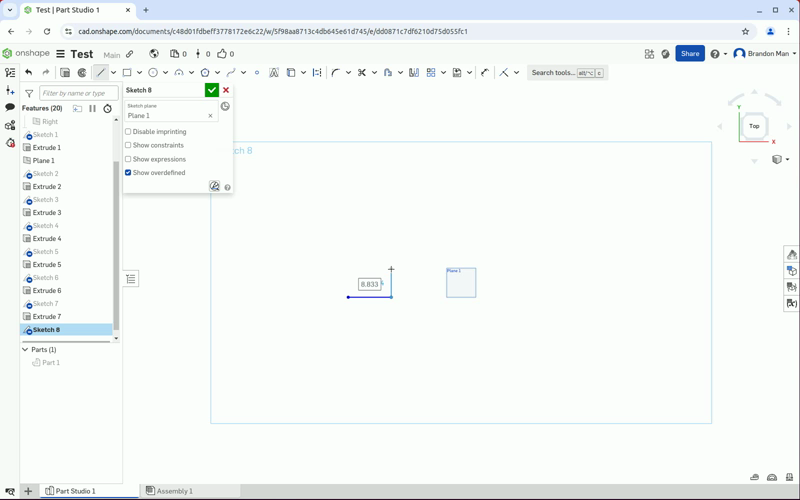
click(391, 268)
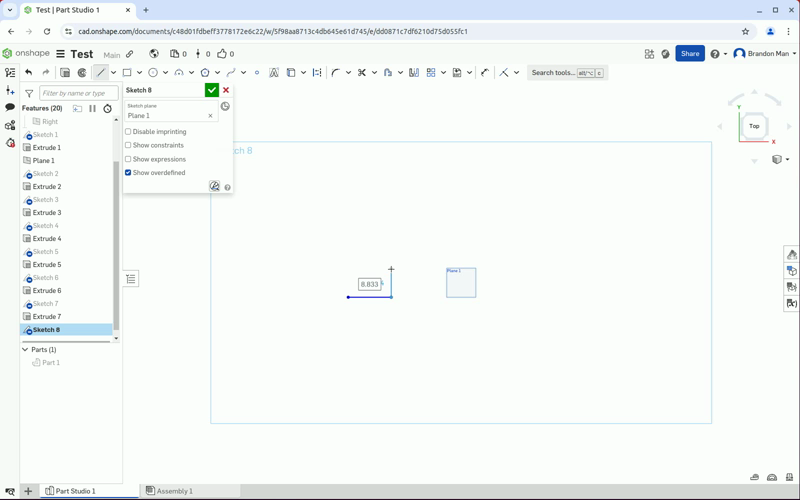
key_up(shift)
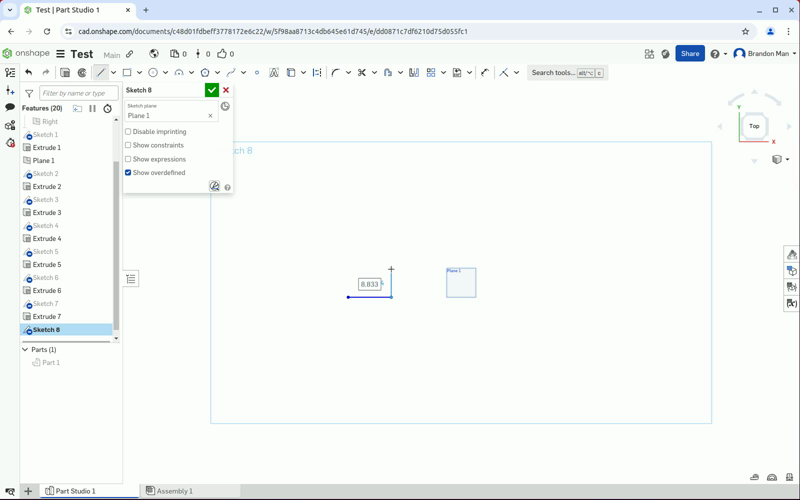
key_down(shift)
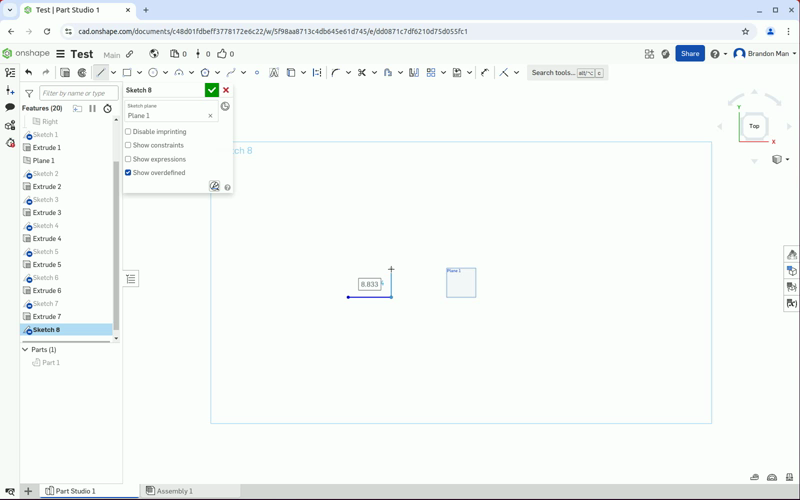
mouse_move(421, 268)
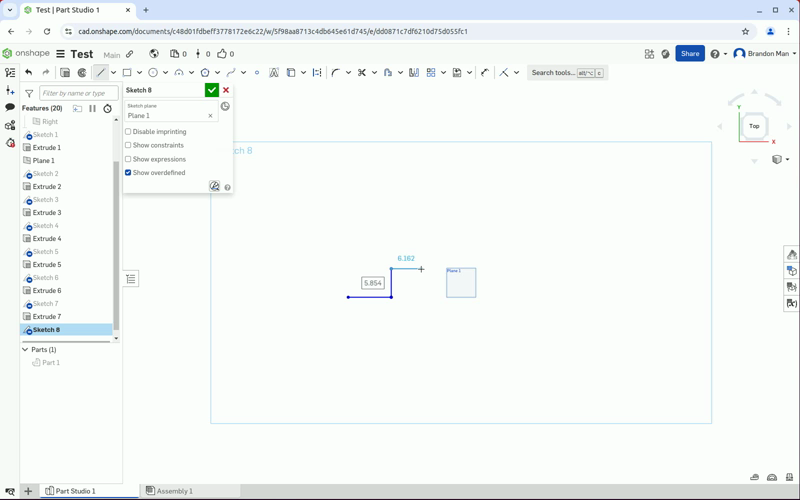
mouse_move(348, 268)
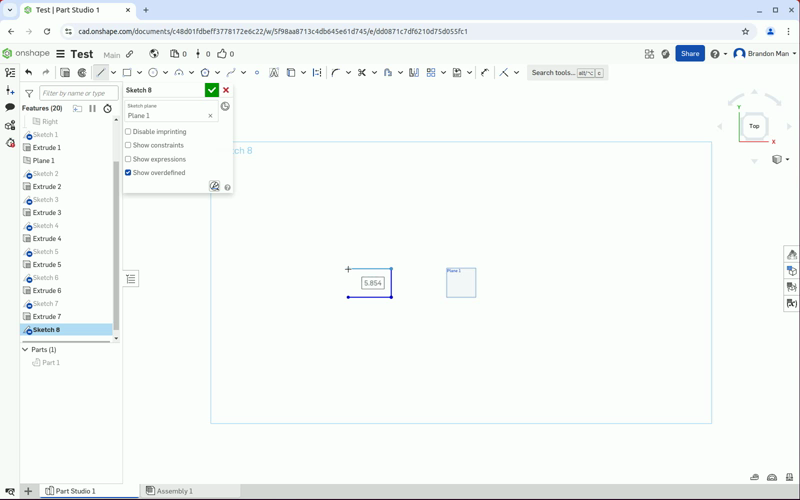
click(348, 268)
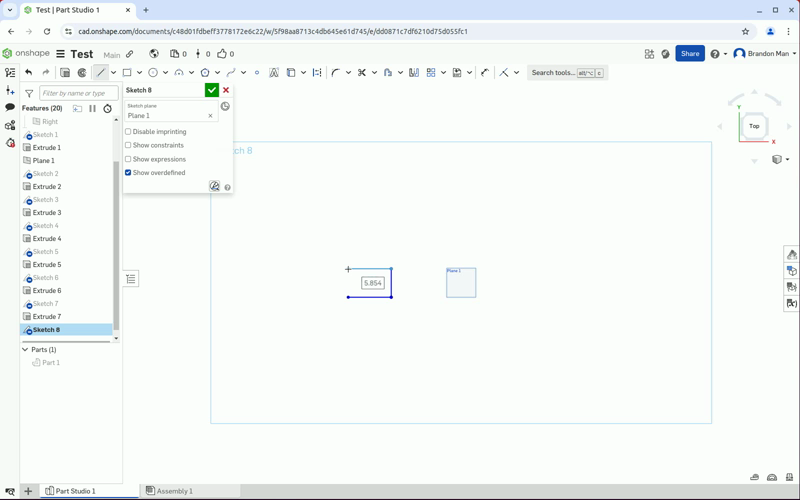
key_up(shift)
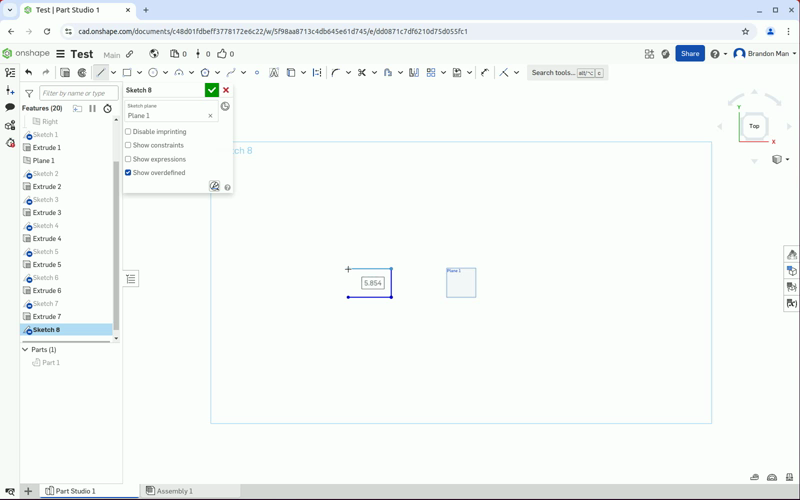
mouse_move(378, 268)
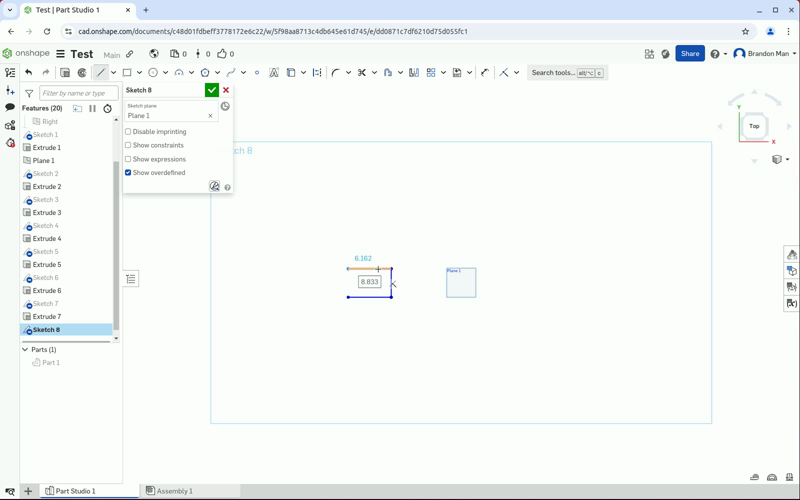
key_down(shift)
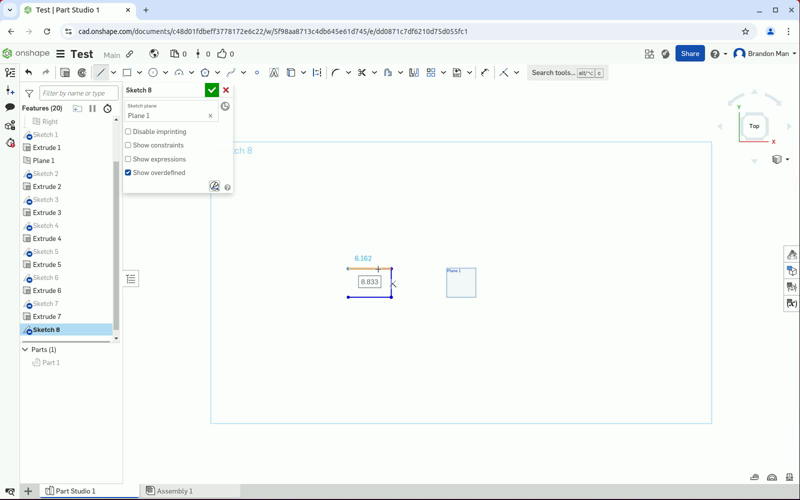
mouse_move(348, 297)
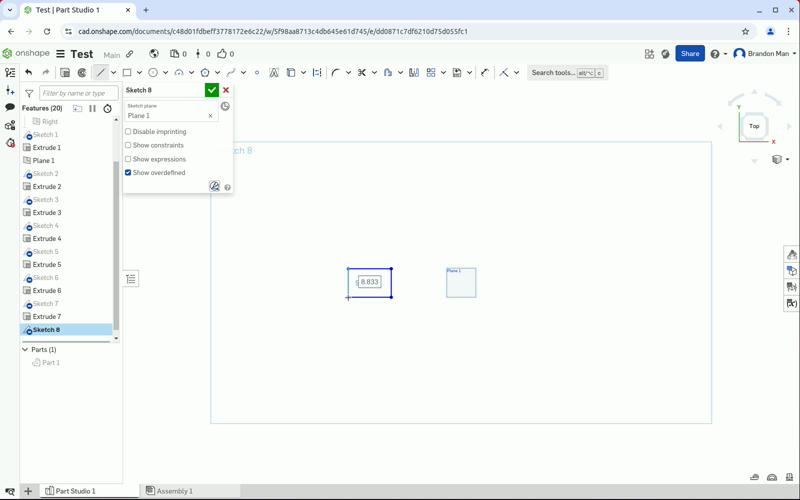
key_up(shift)
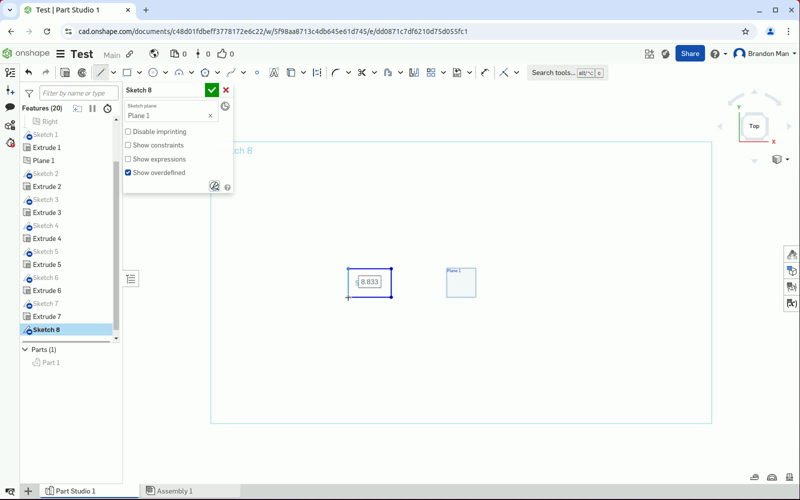
click(348, 297)
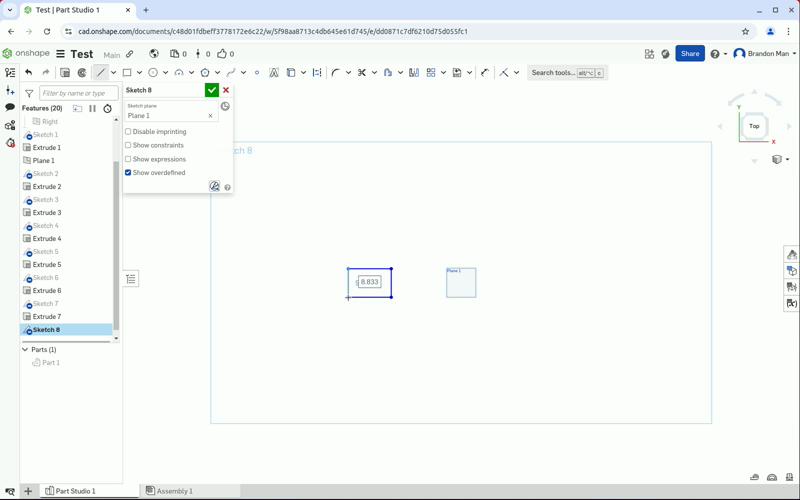
key(esc)
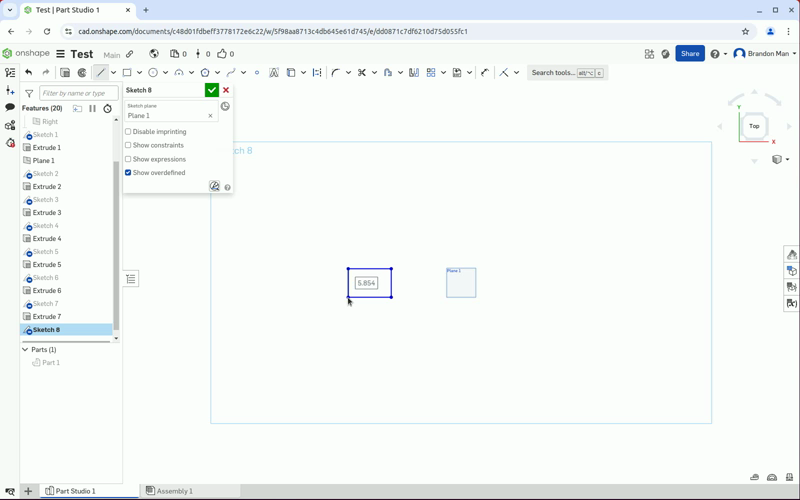
mouse_move(352, 271)
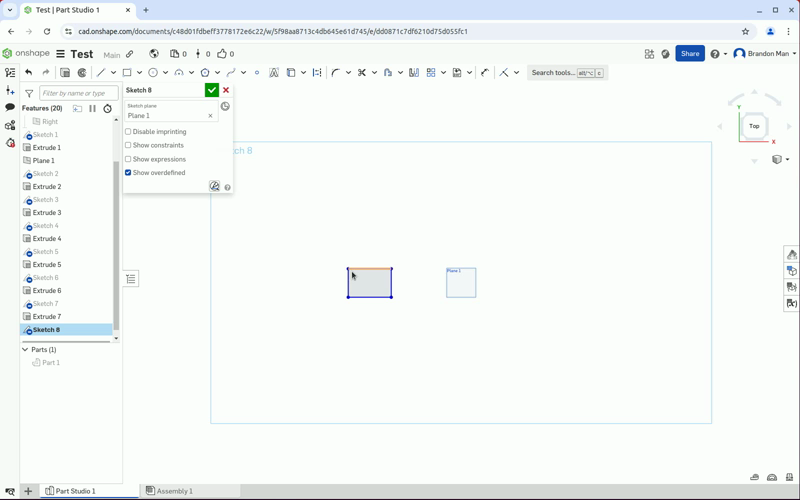
scroll(6)
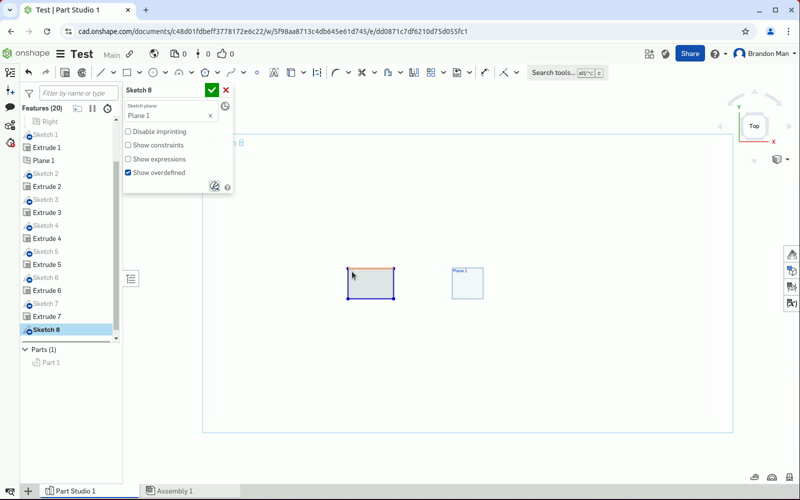
scroll(6)
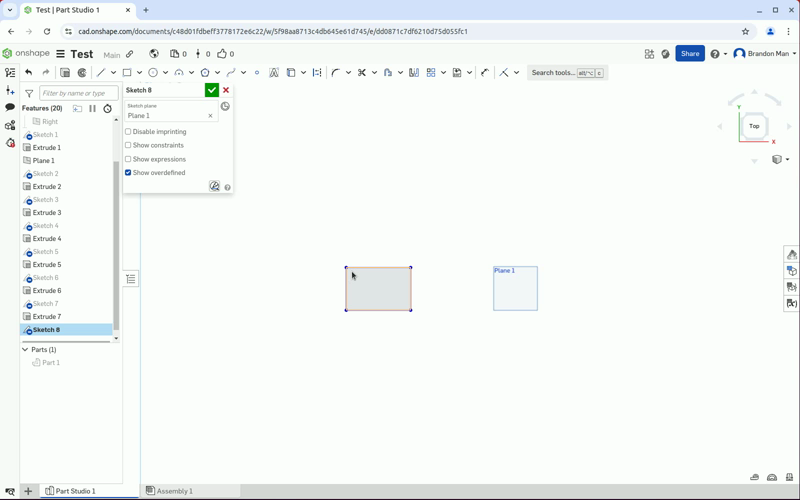
scroll(6)
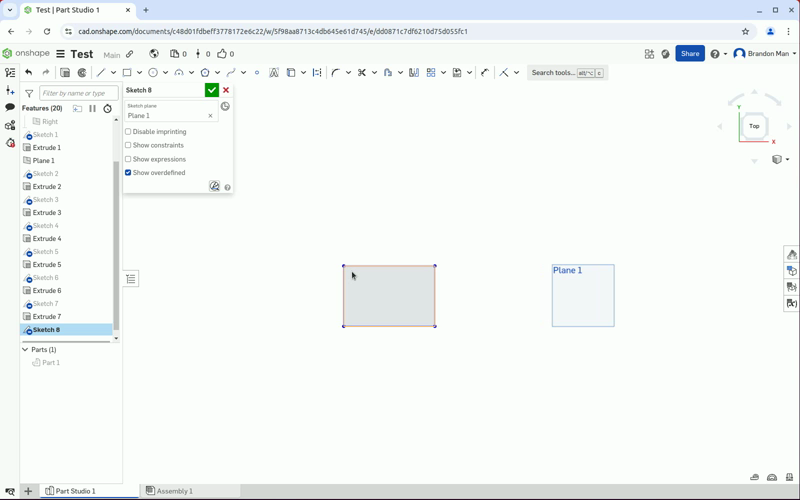
scroll(6)
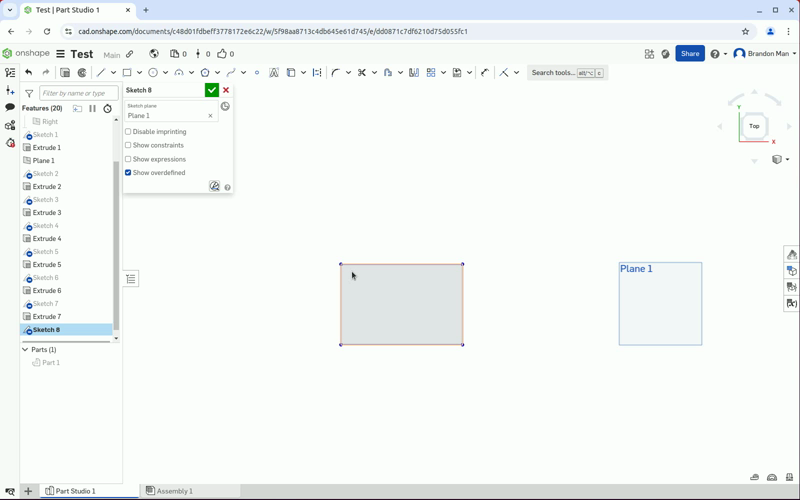
scroll(6)
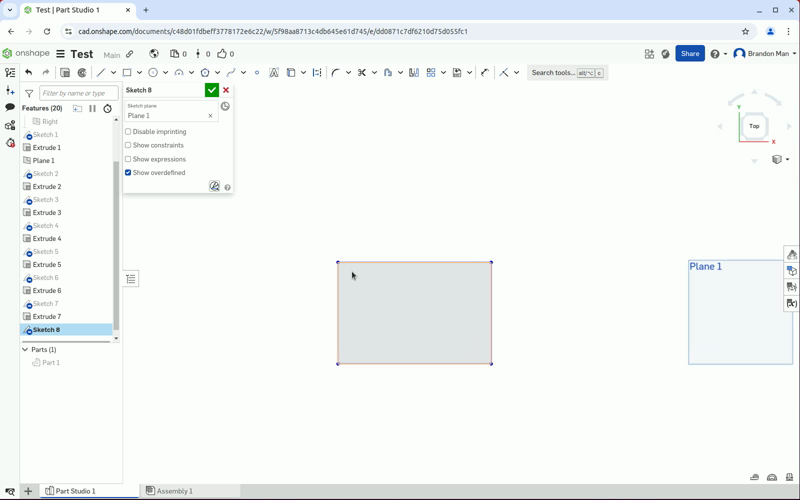
scroll(6)
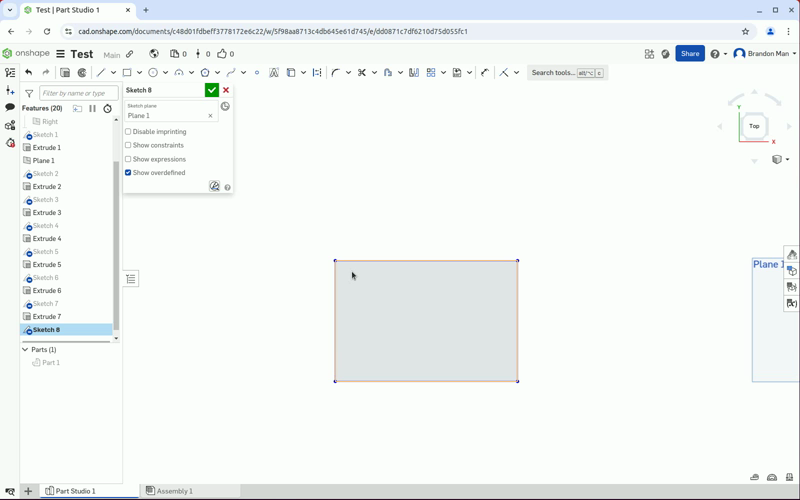
scroll(6)
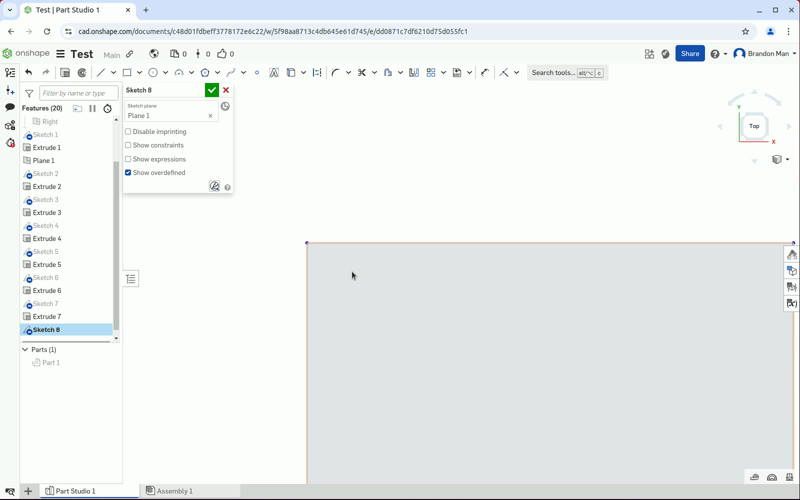
click(352, 271)
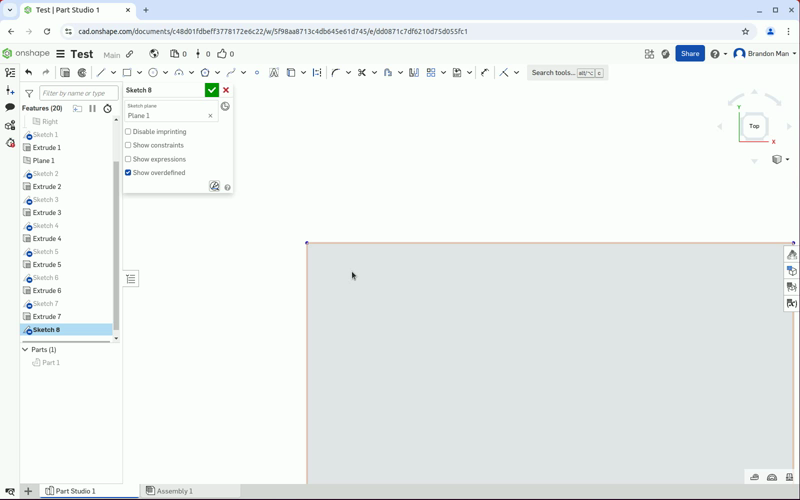
scroll(-6)
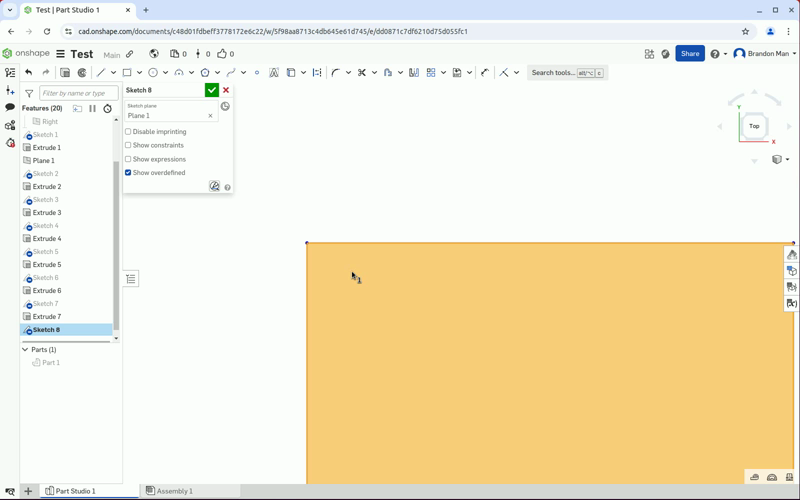
scroll(-6)
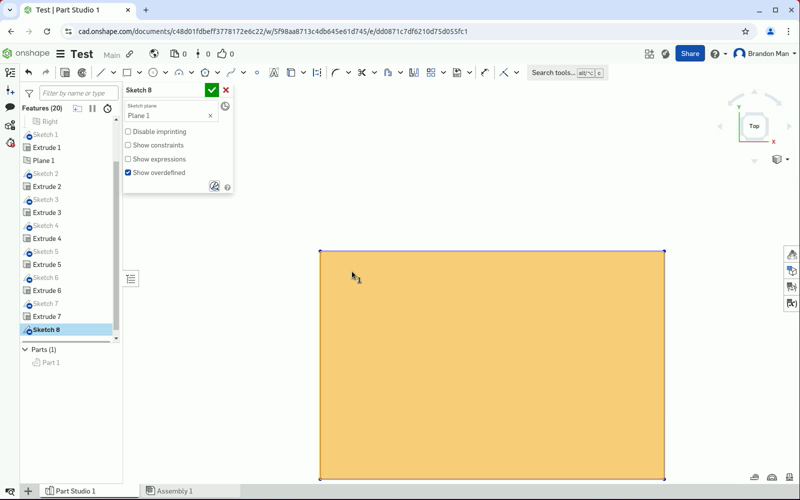
scroll(-6)
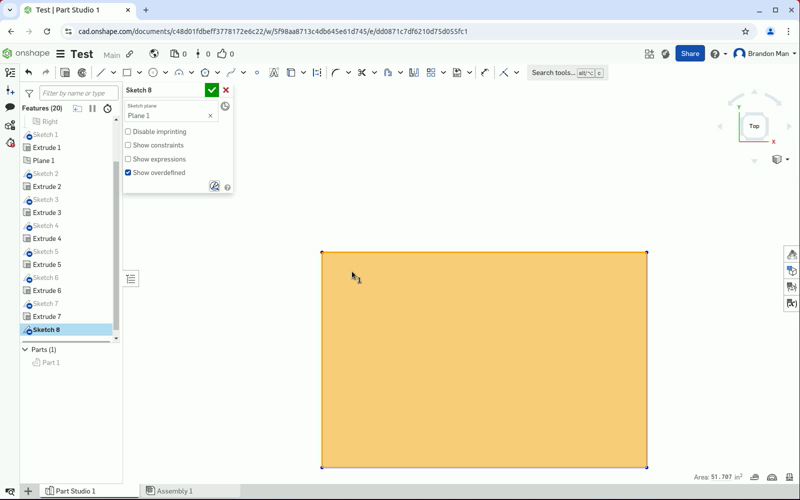
scroll(-6)
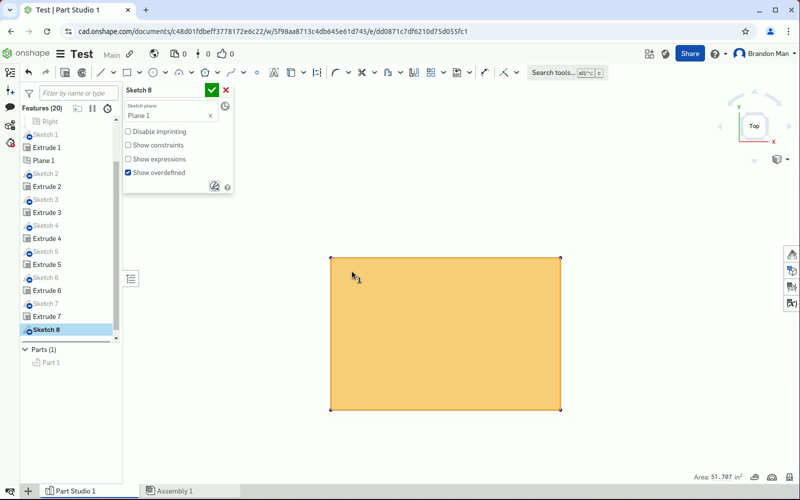
scroll(-6)
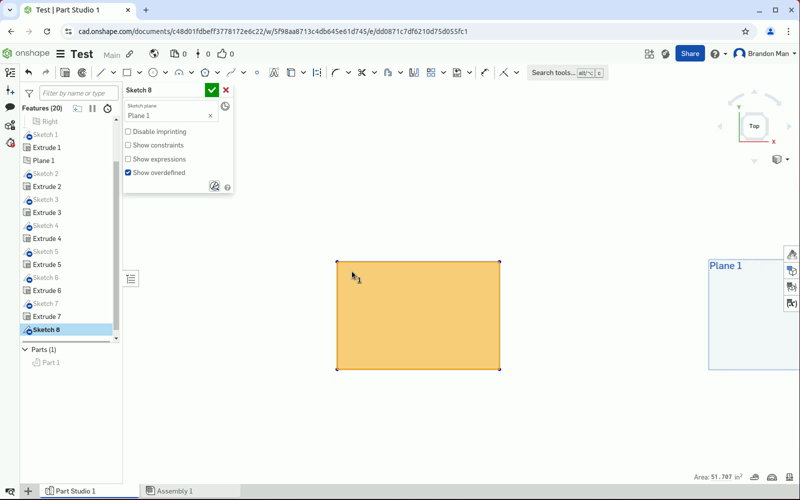
scroll(-6)
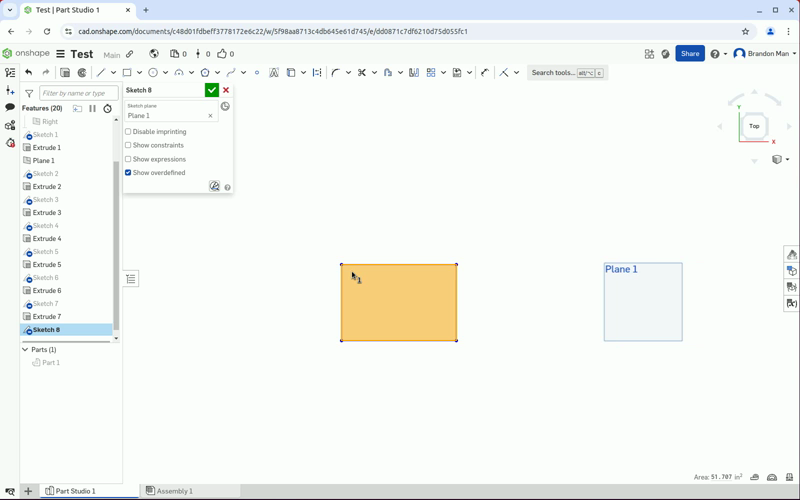
scroll(-6)
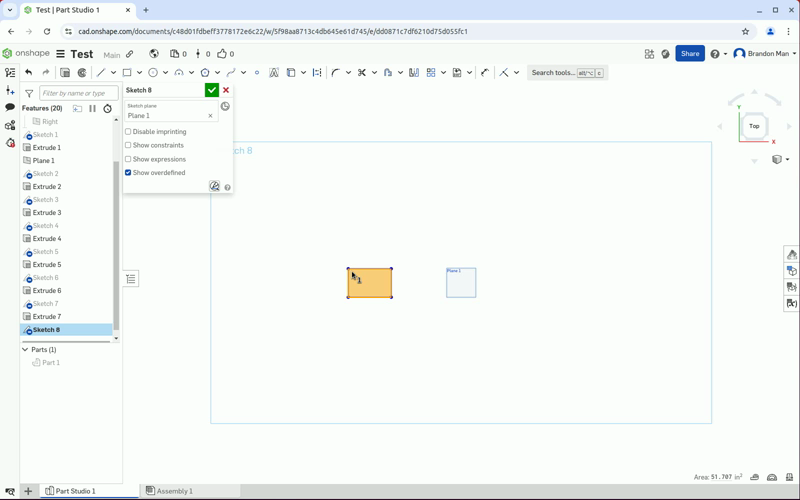
mouse_move(73, 352)
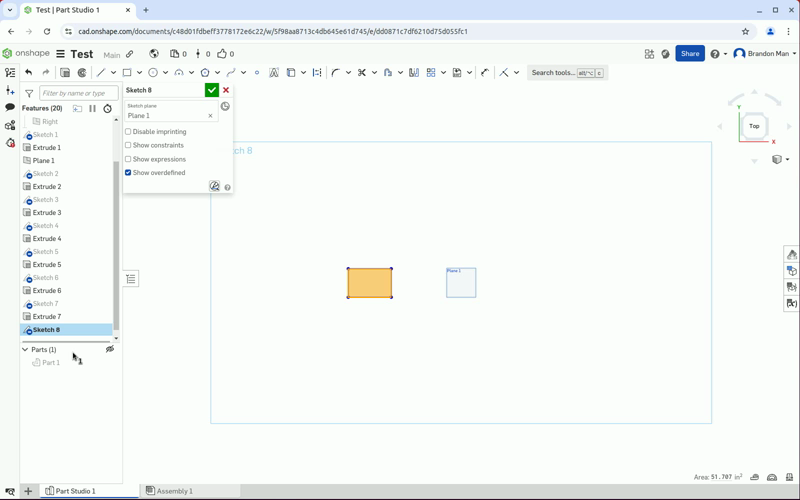
key(shift+y)
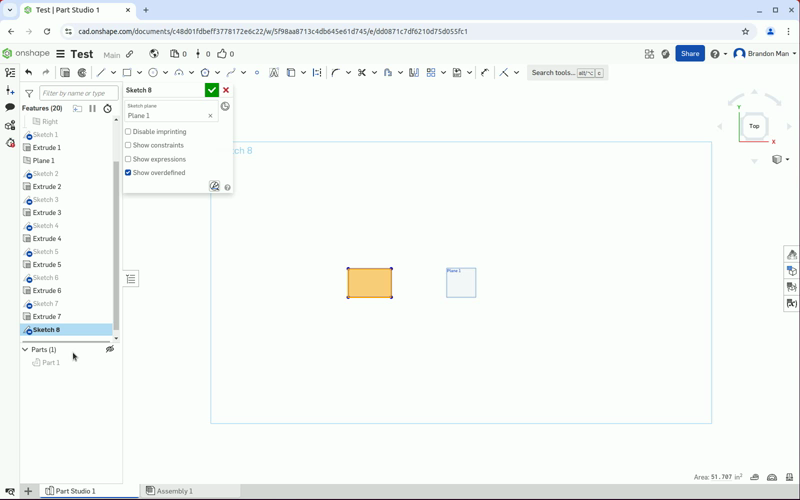
key(shift+e)
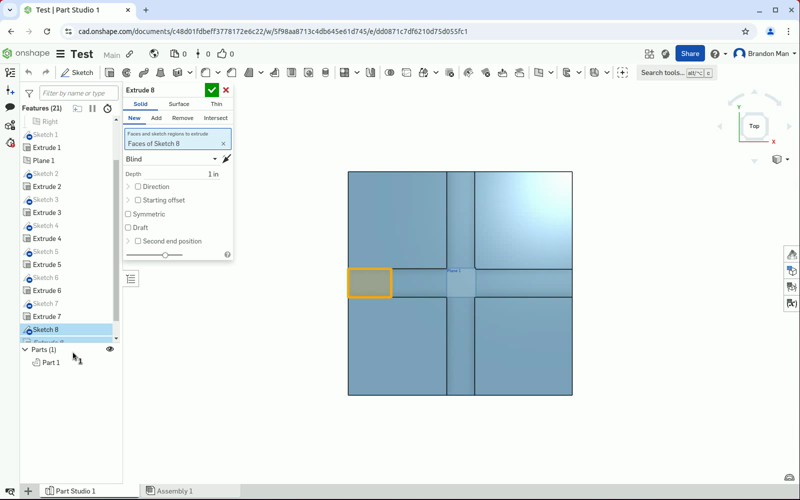
mouse_move(143, 106)
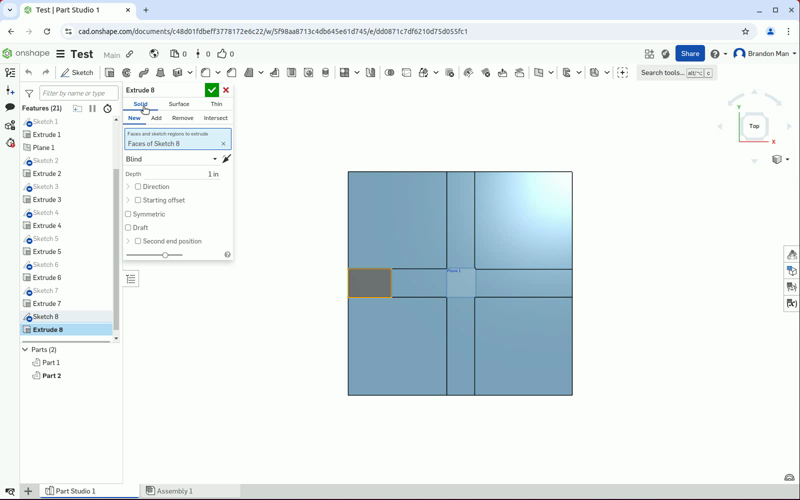
click(143, 106)
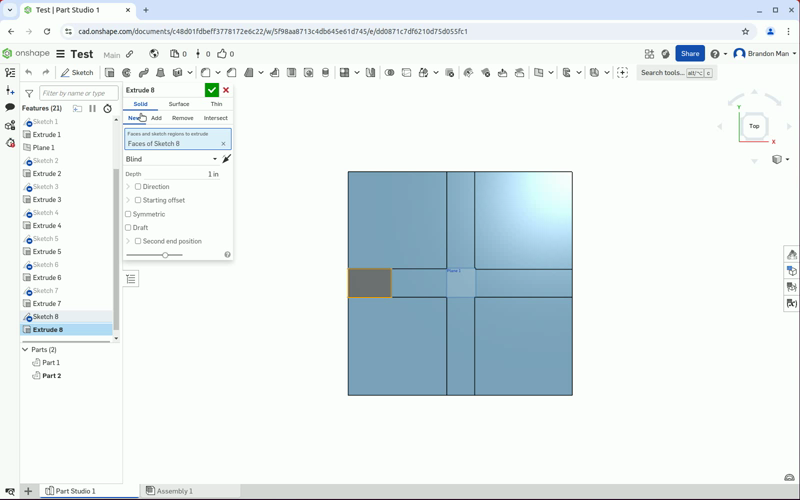
mouse_move(137, 120)
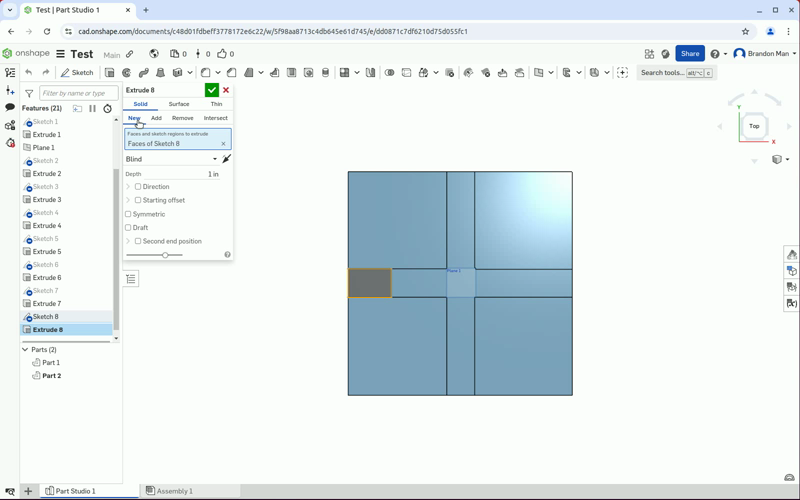
click(137, 120)
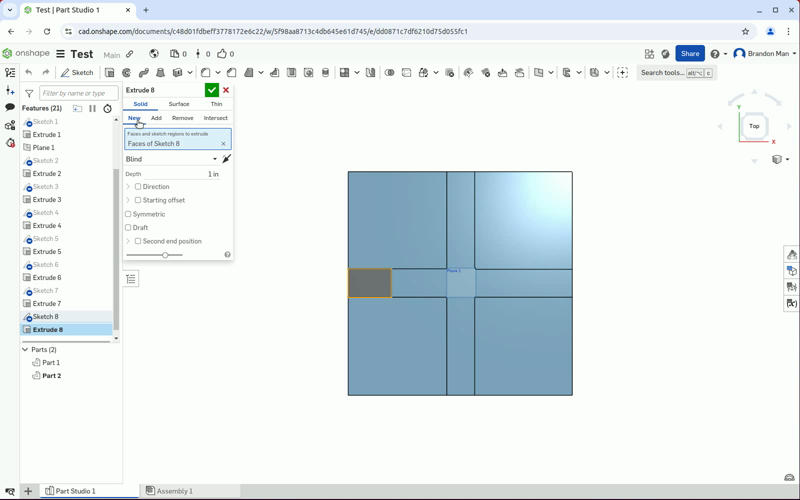
key(tab, 4)
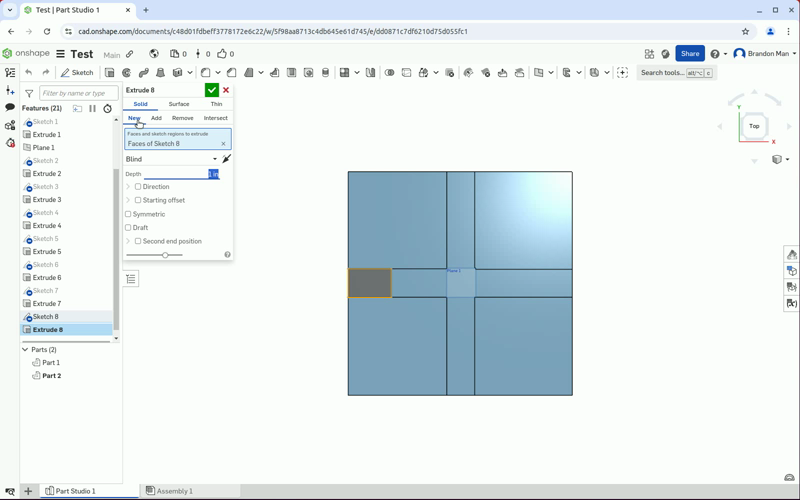
text(-2.889)
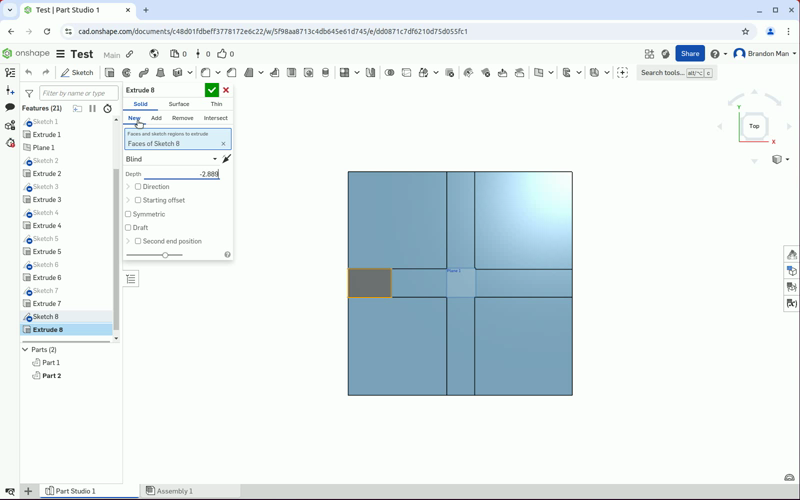
key(enter)
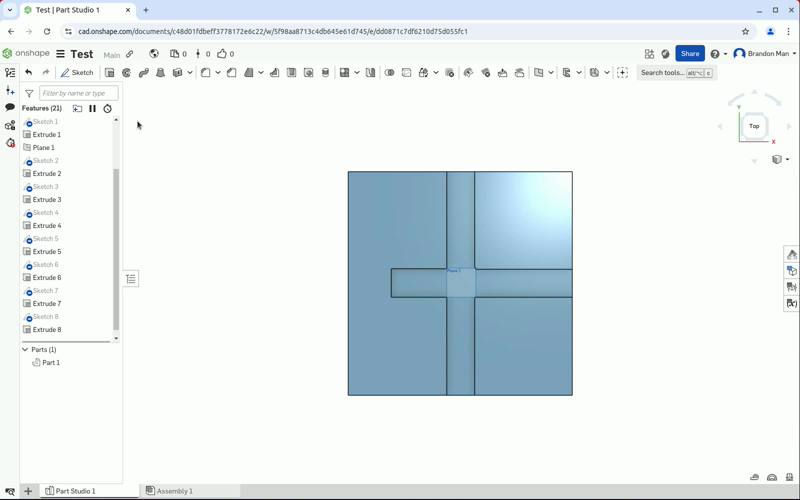
key(shift+h)
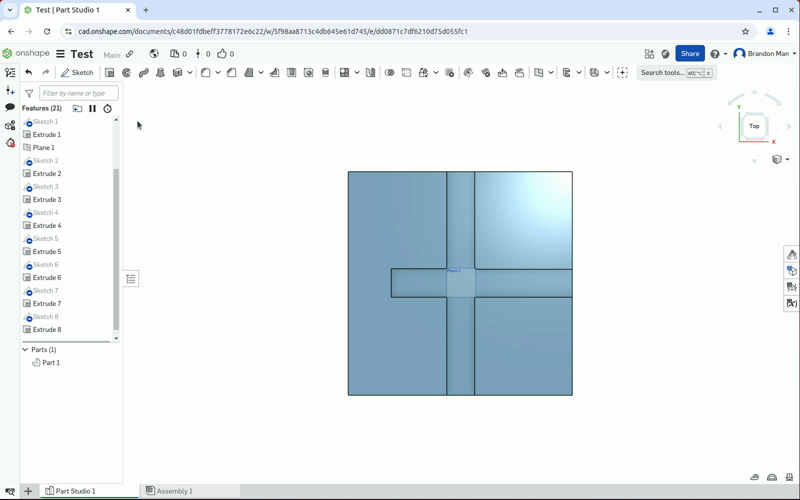
key(shift+h)
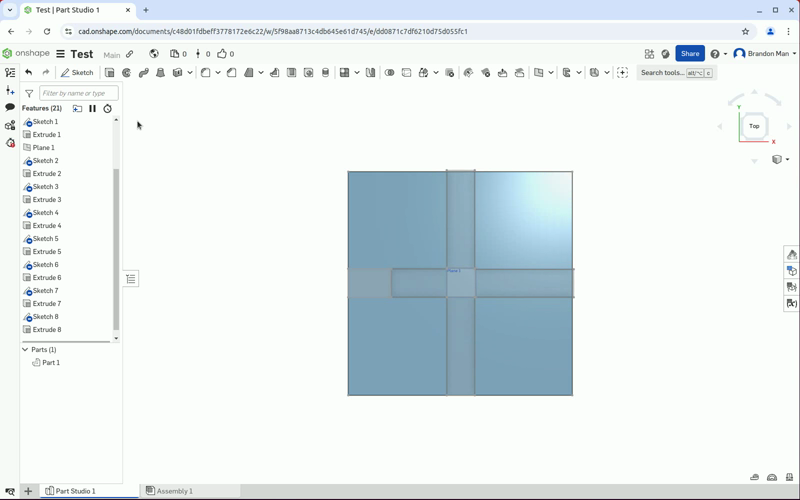
key(shift+7)
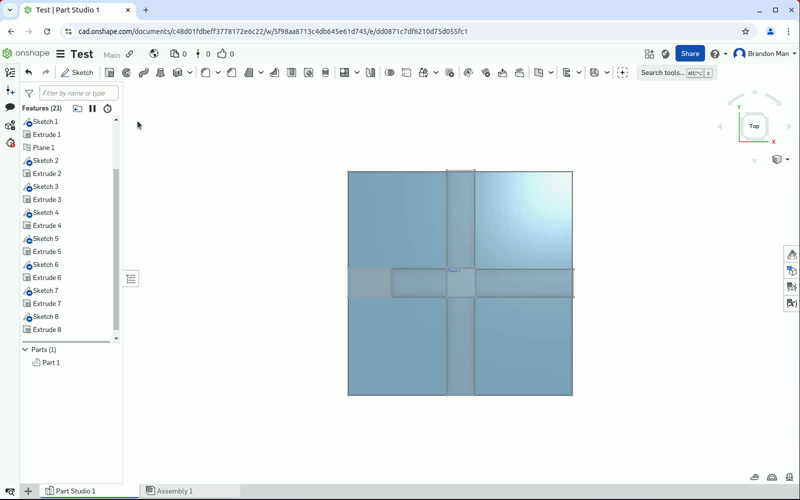
key(up, 3)
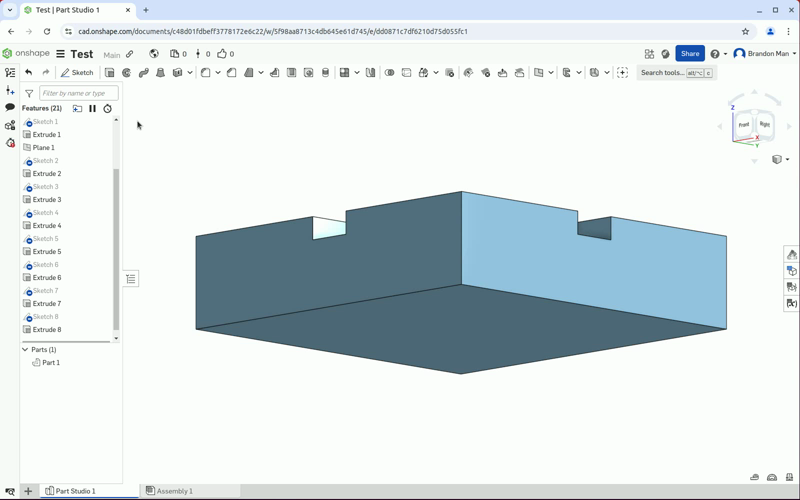
key(left, 3)
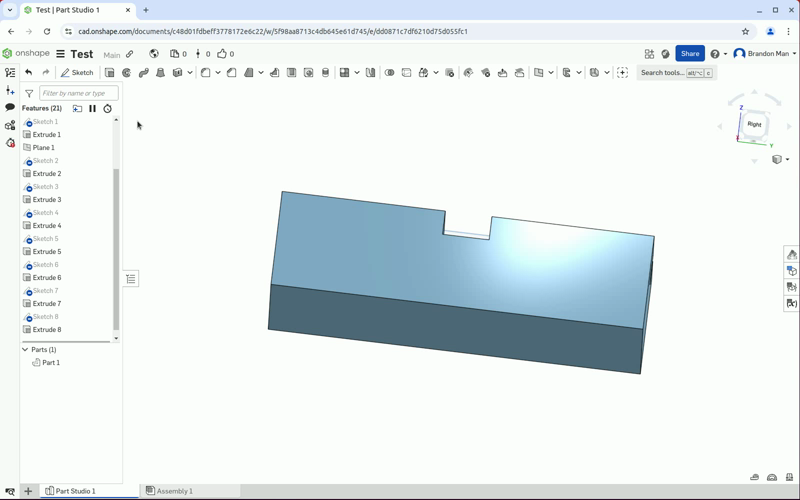
key(right, 3)
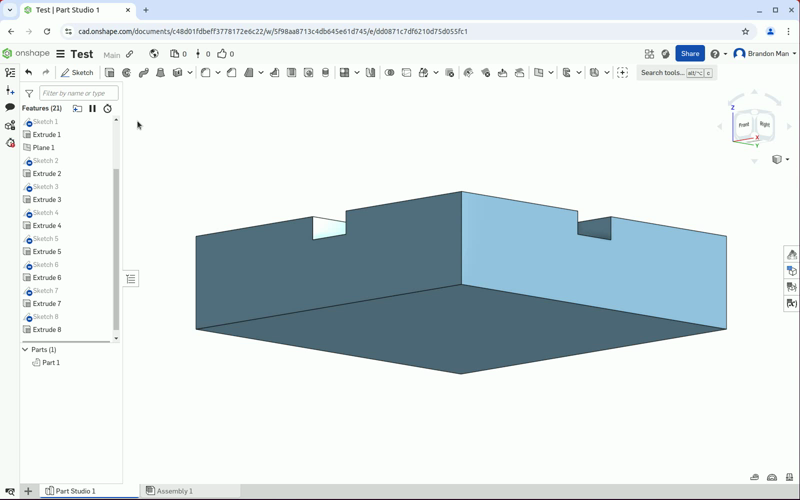
key(down, 3)
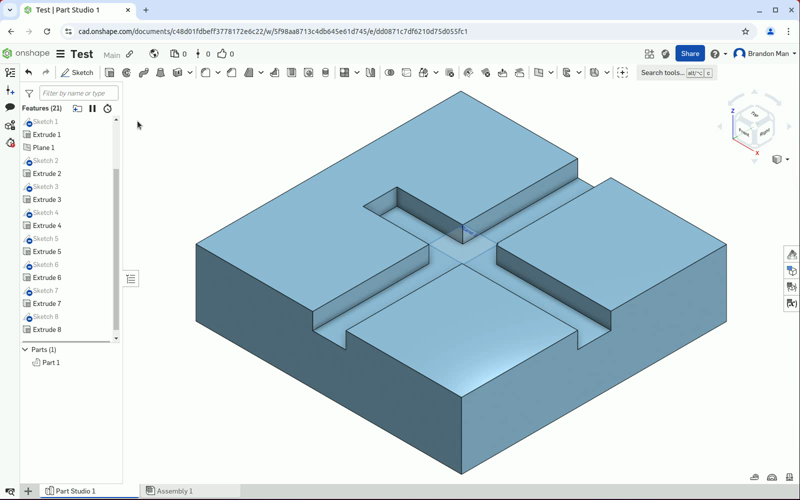
mouse_move(69, 124)
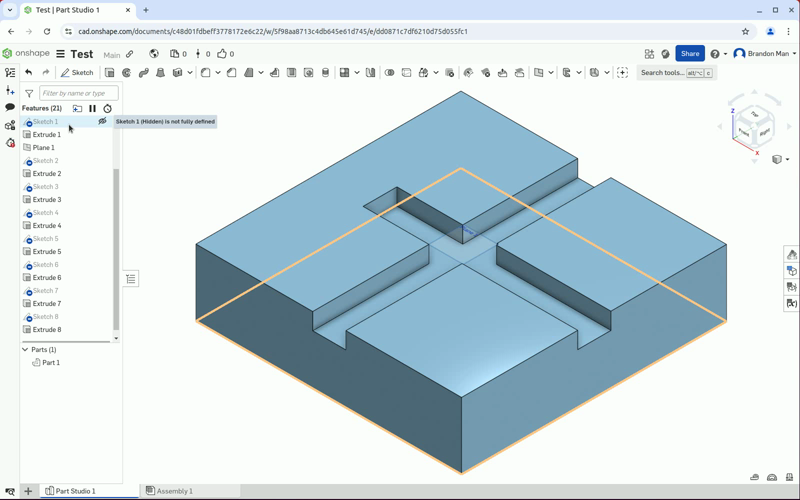
click(69, 124)